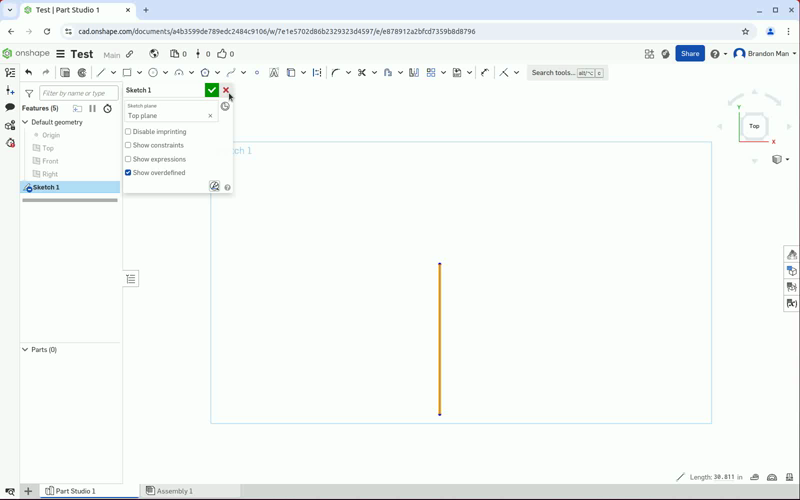
key(shift+h)
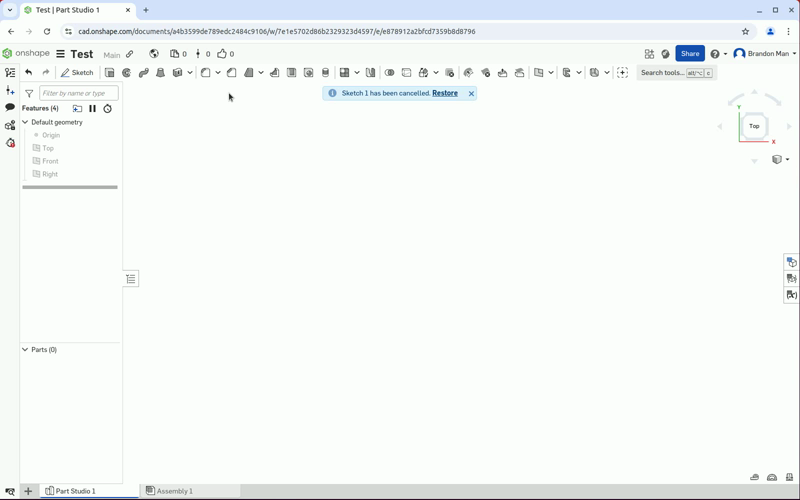
mouse_move(73, 352)
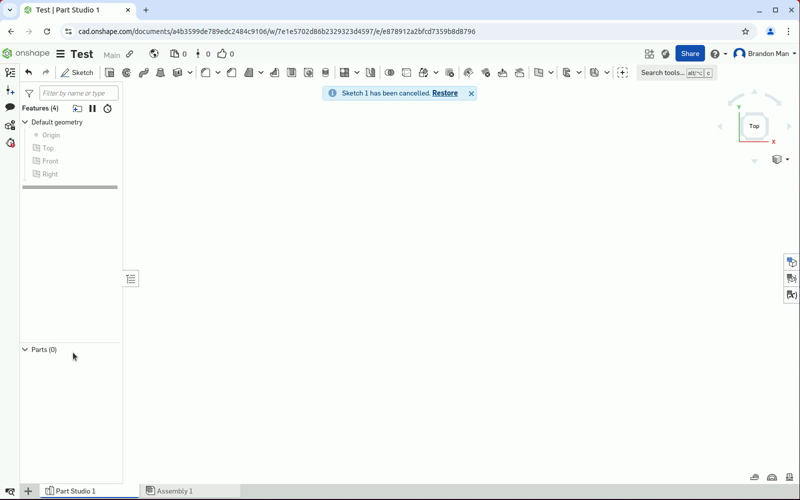
key(y)
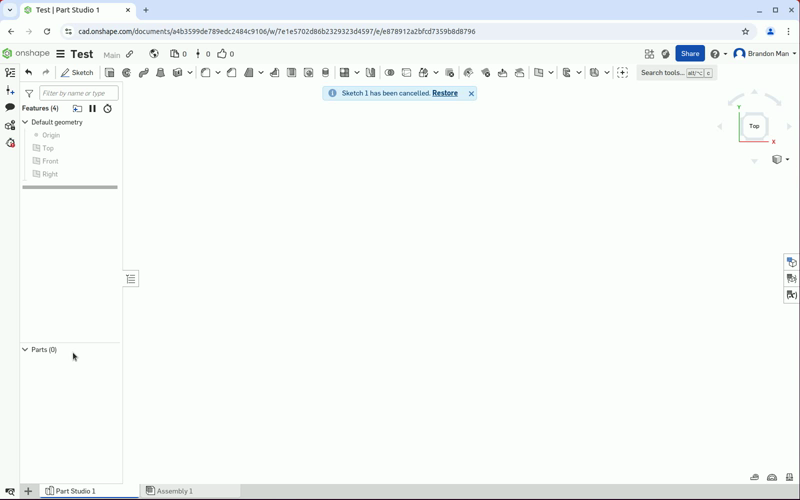
key(shift+p)
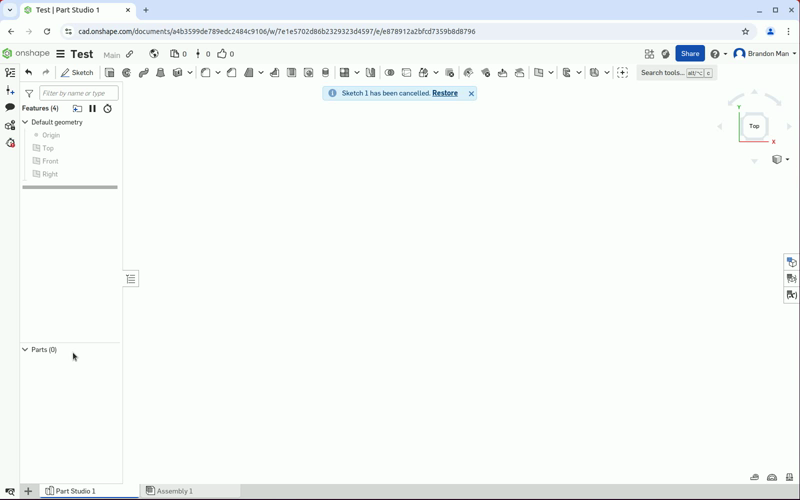
key(space)
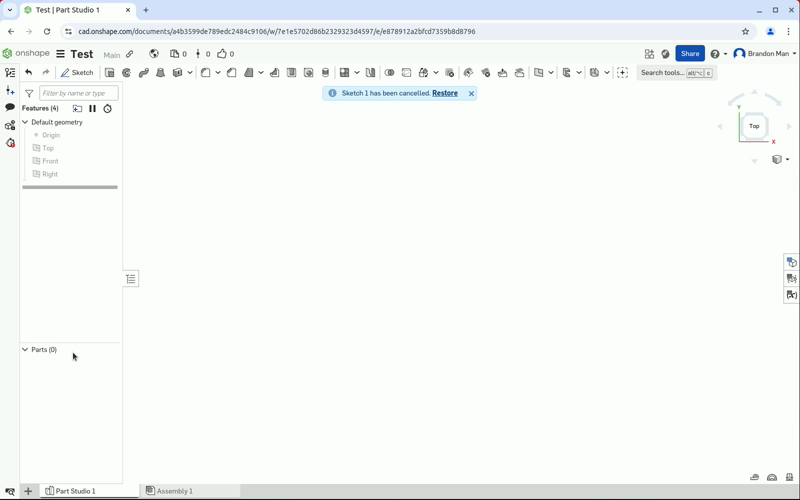
key_down(shift)
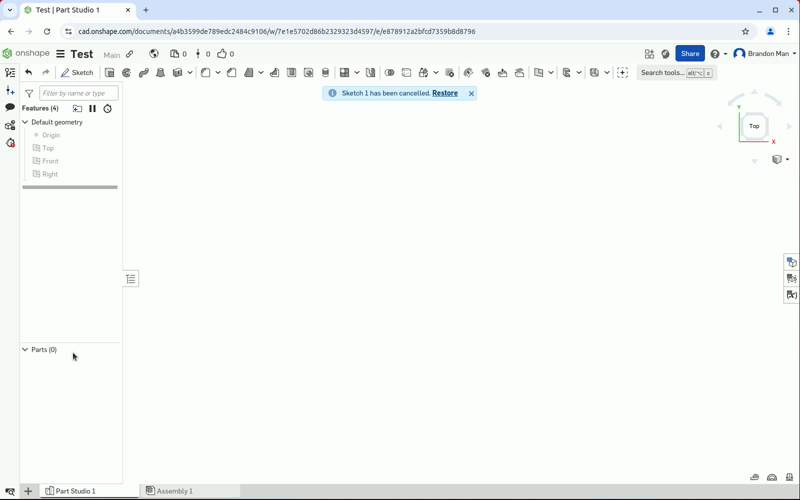
key(up)
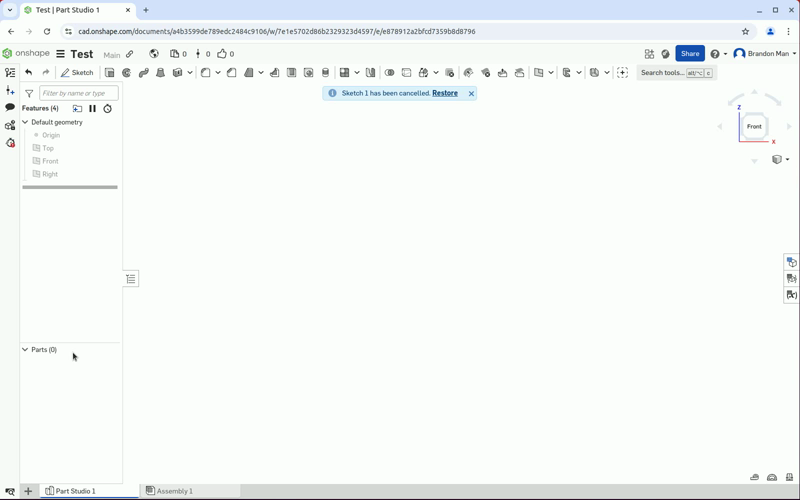
key_up(shift)
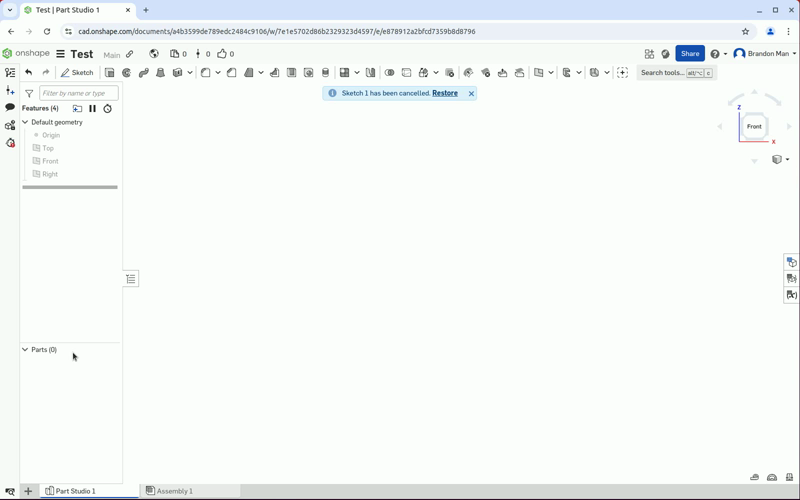
mouse_move(73, 352)
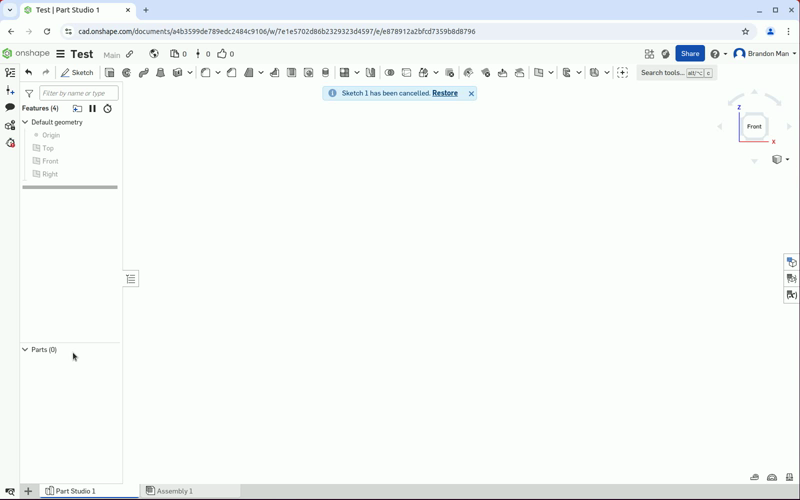
key(shift+y)
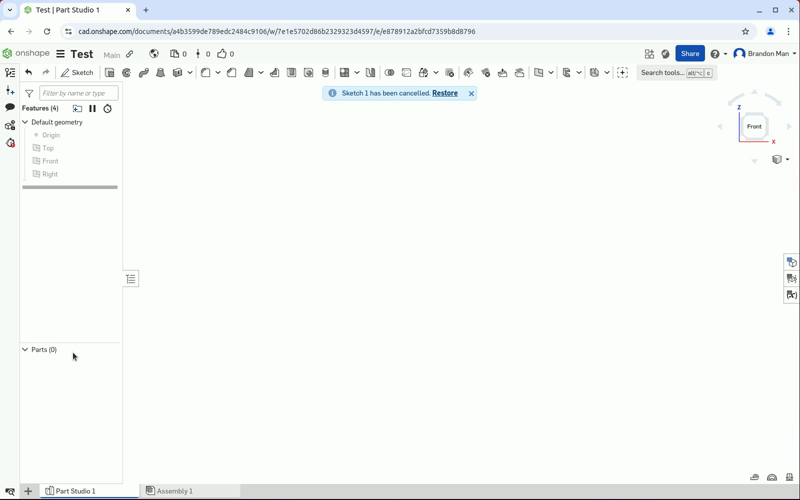
key(shift+s)
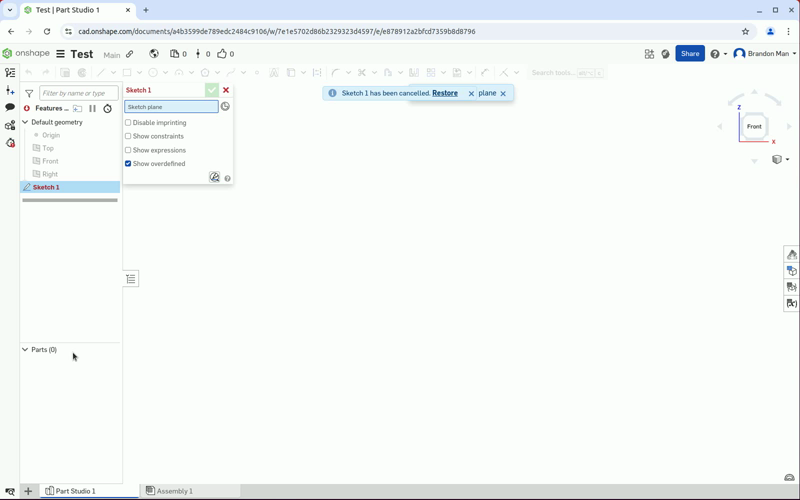
mouse_move(73, 163)
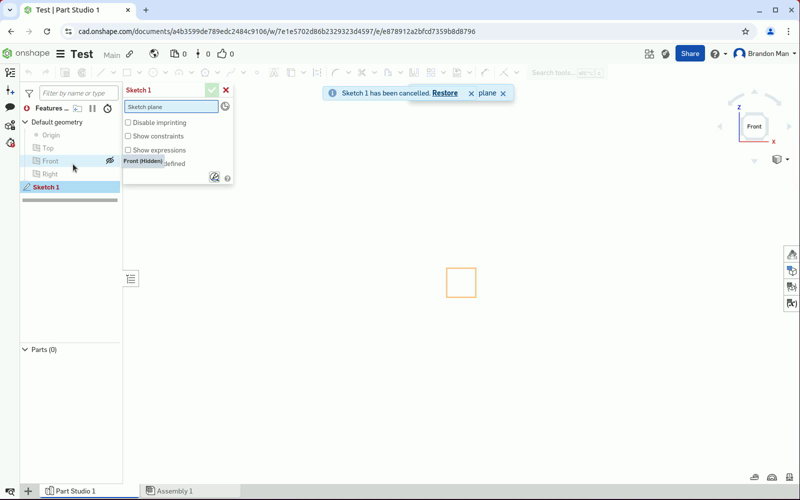
click(73, 163)
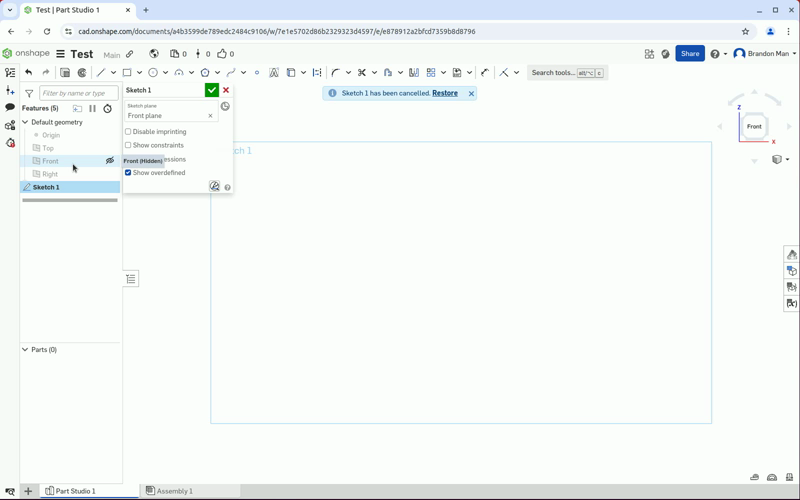
mouse_move(73, 352)
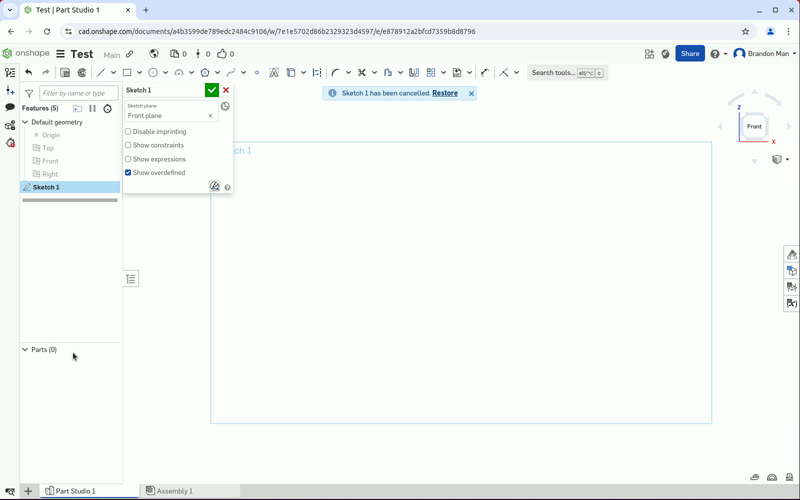
key(y)
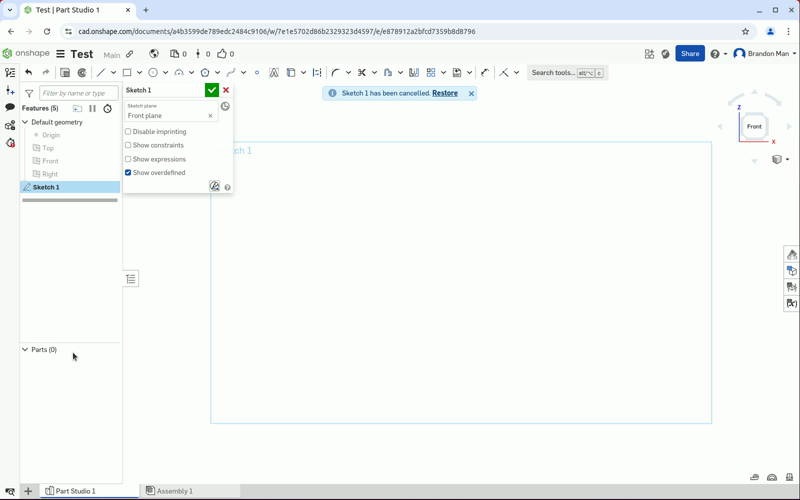
key(c)
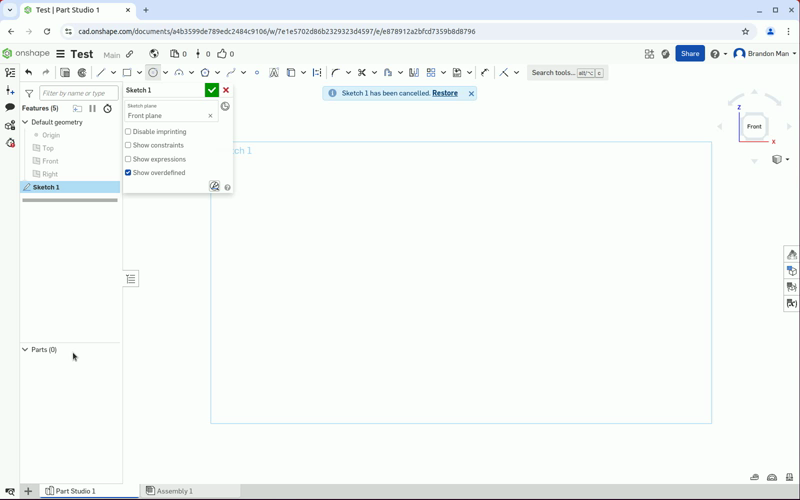
key_down(shift)
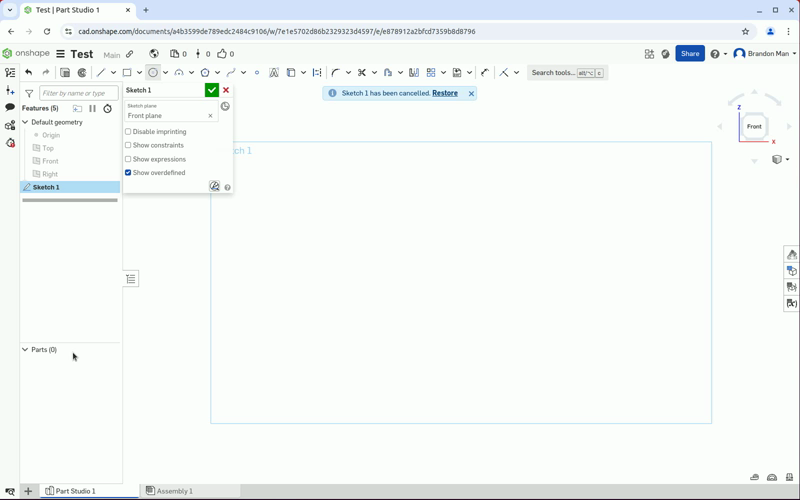
mouse_move(521, 243)
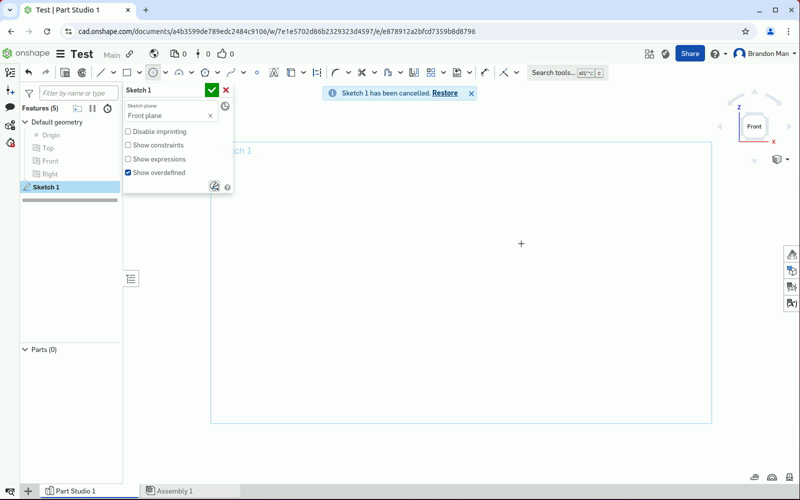
click(521, 243)
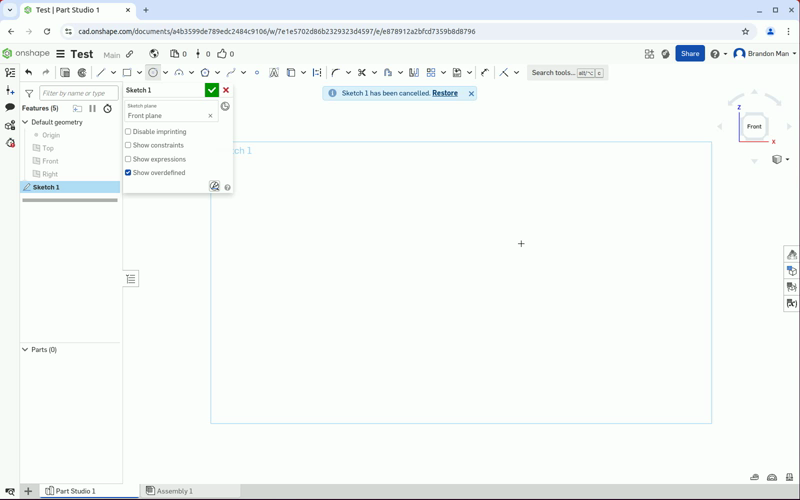
key_up(shift)
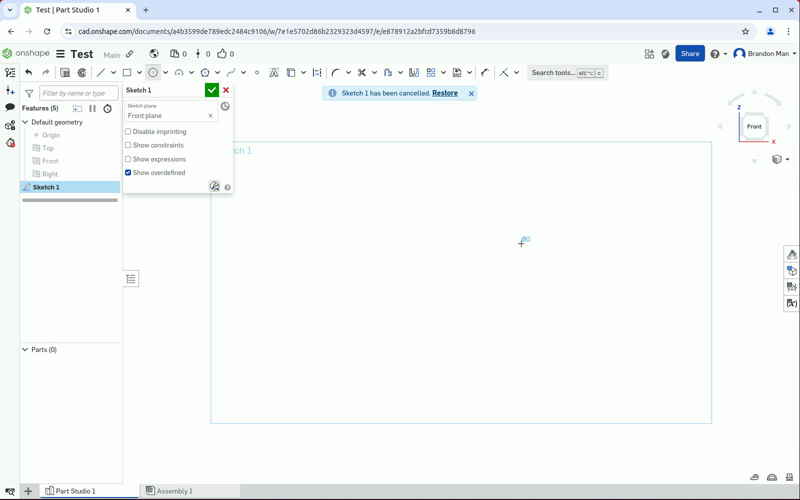
mouse_move(537, 243)
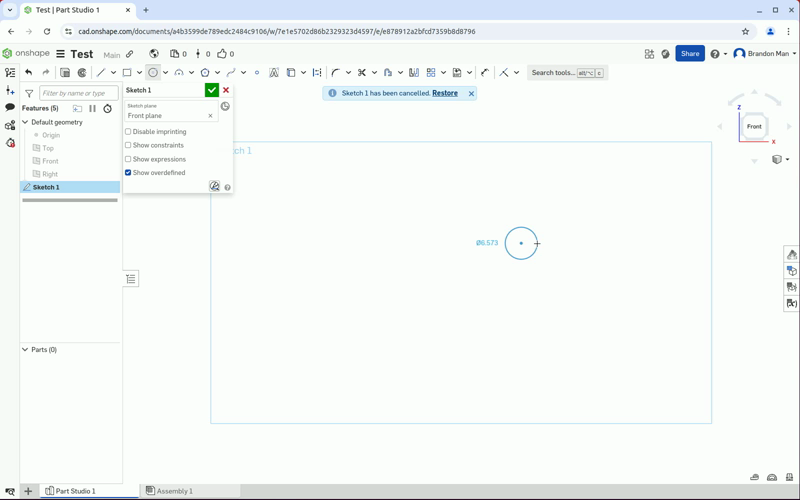
click(537, 243)
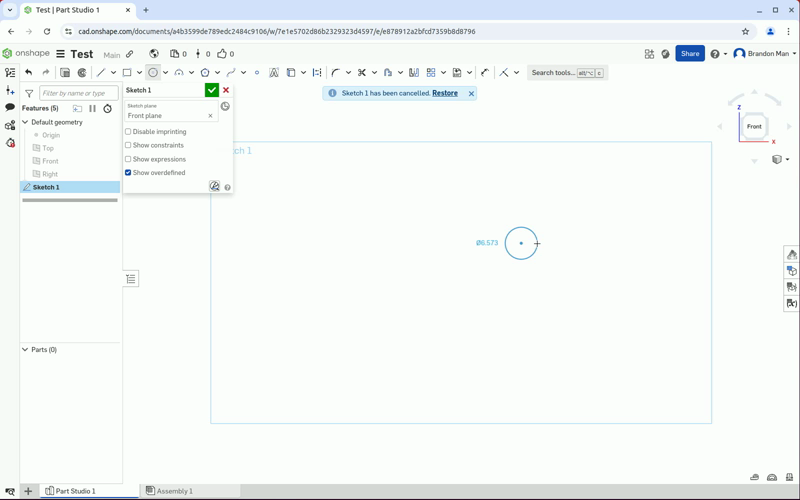
key(esc)
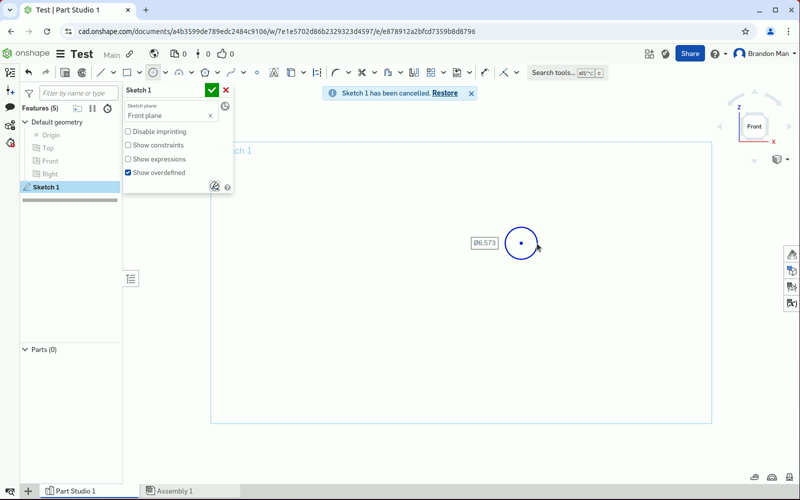
key(c)
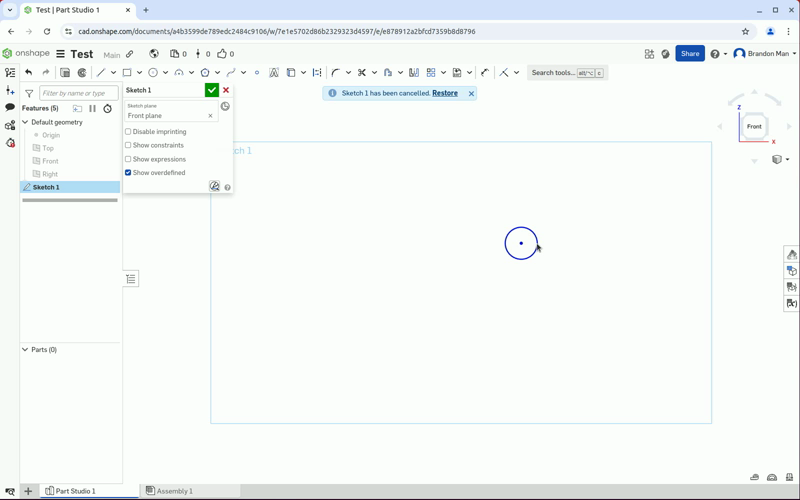
key_down(shift)
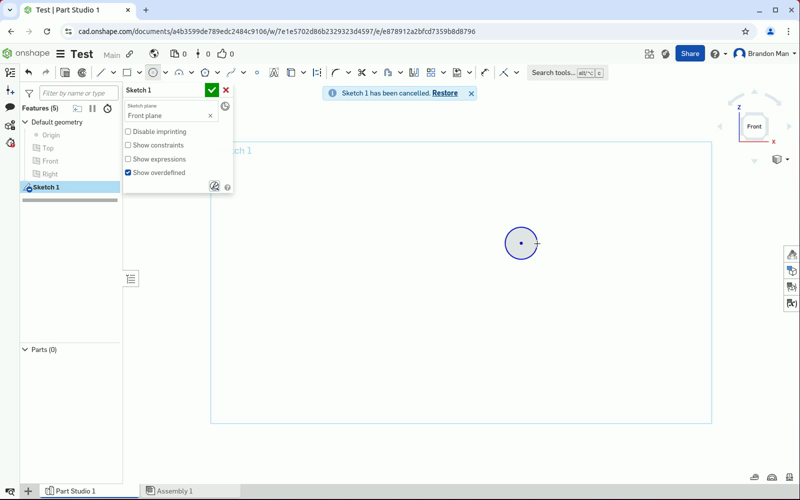
mouse_move(521, 243)
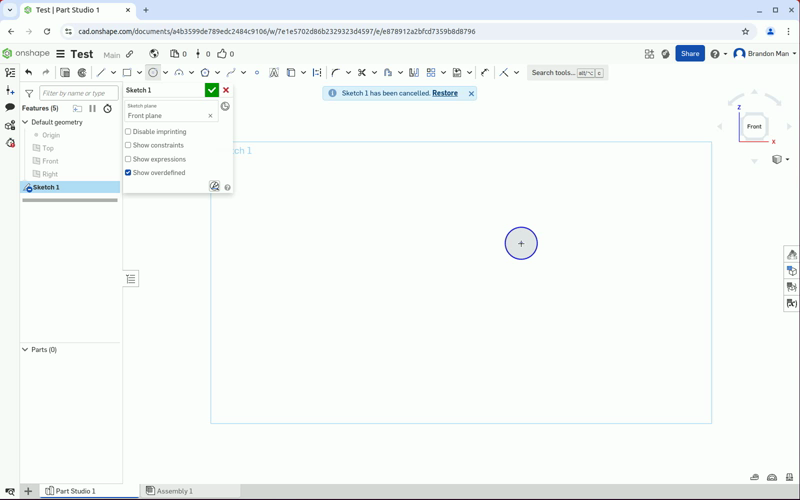
click(521, 243)
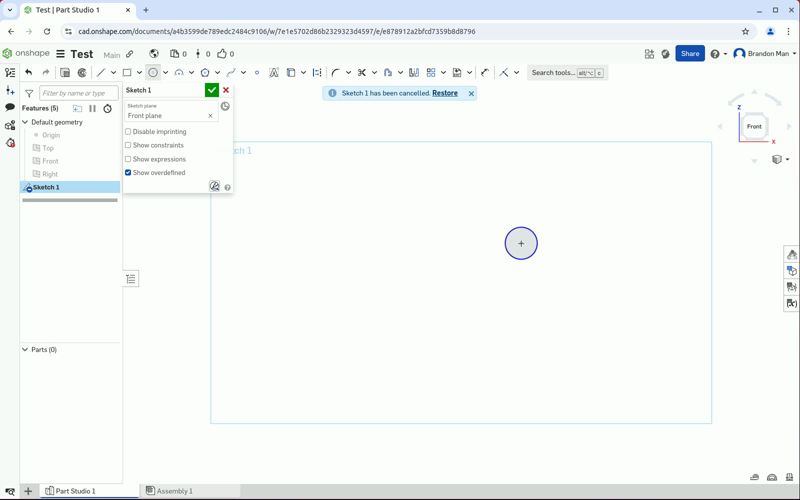
key_up(shift)
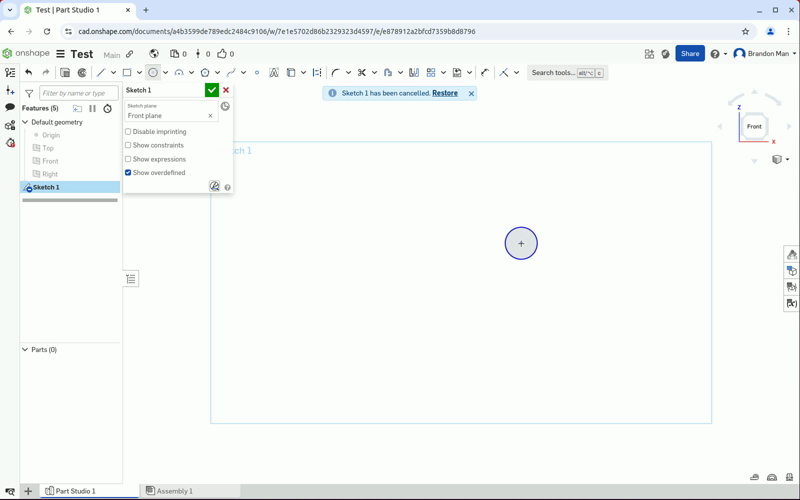
mouse_move(528, 243)
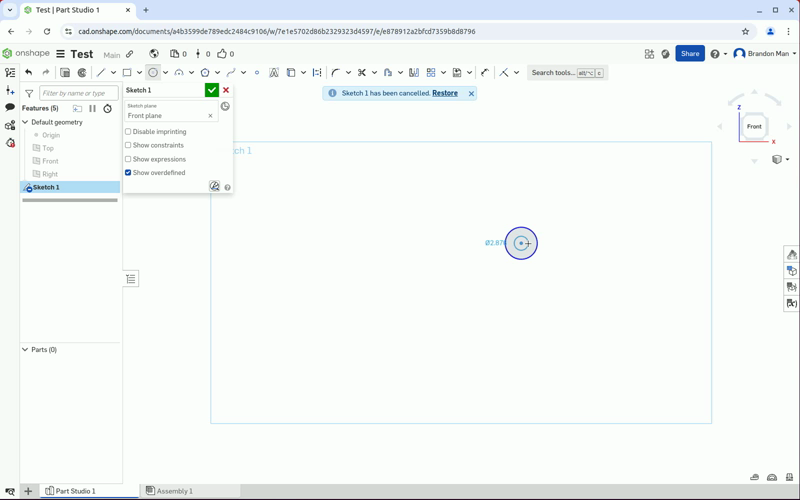
click(528, 243)
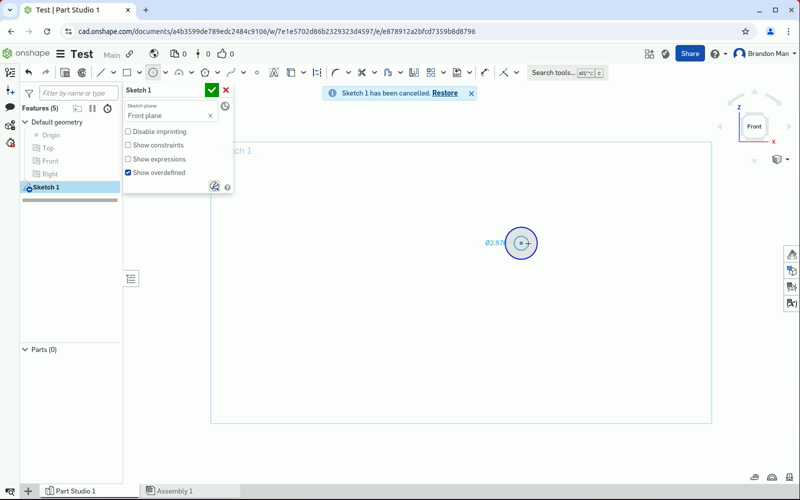
key(esc)
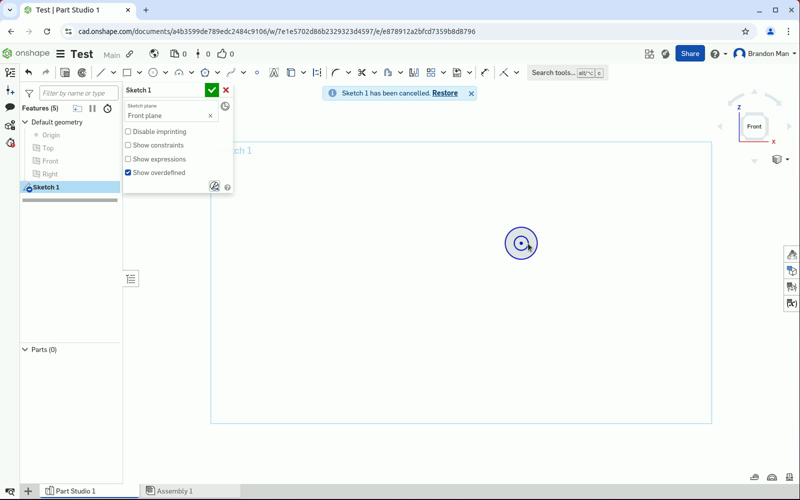
mouse_move(520, 254)
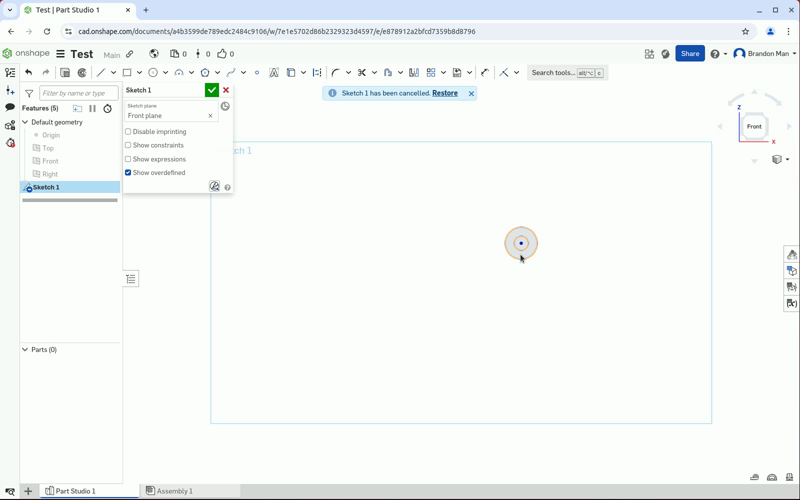
scroll(6)
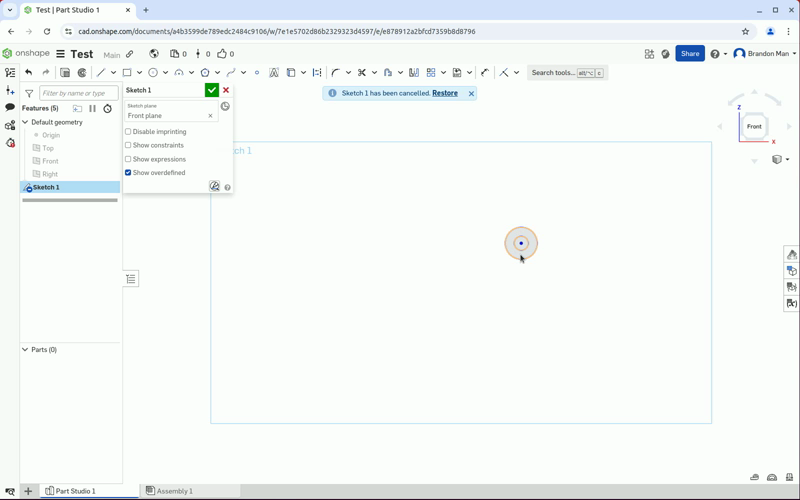
scroll(6)
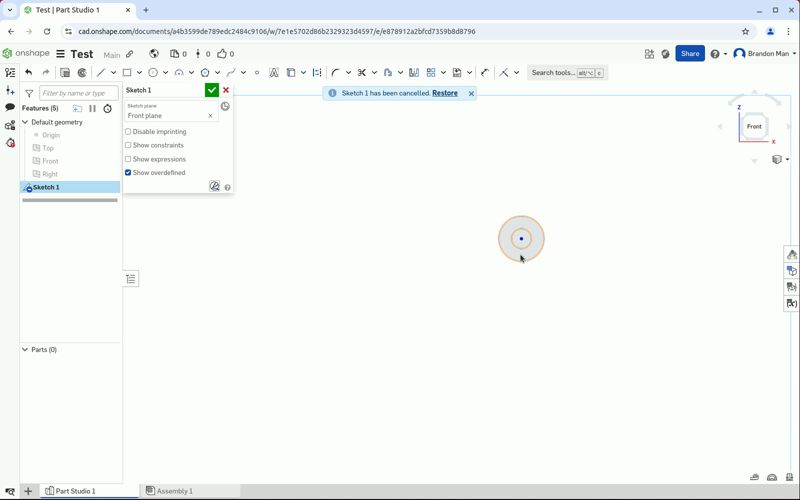
scroll(6)
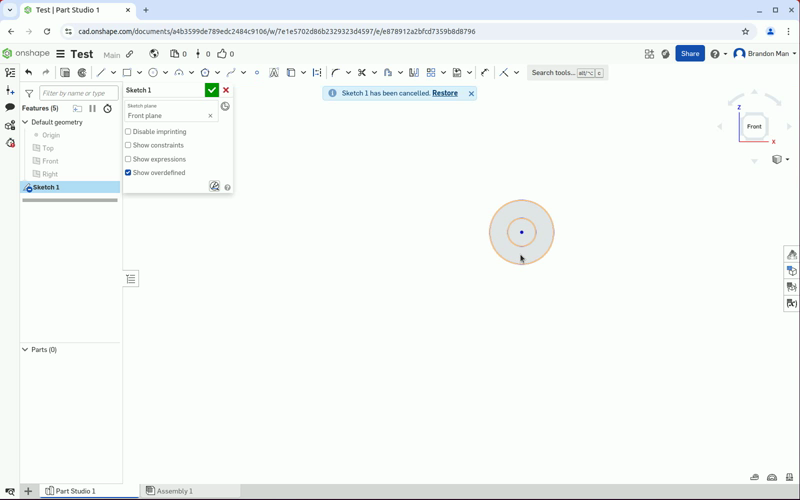
scroll(6)
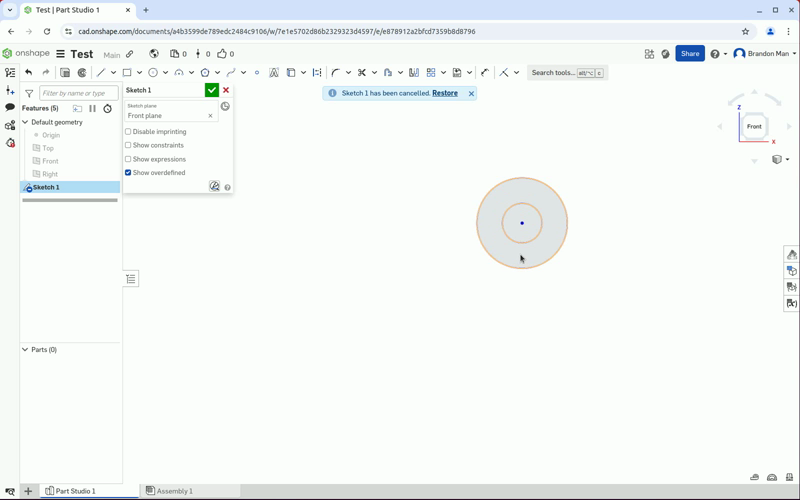
scroll(6)
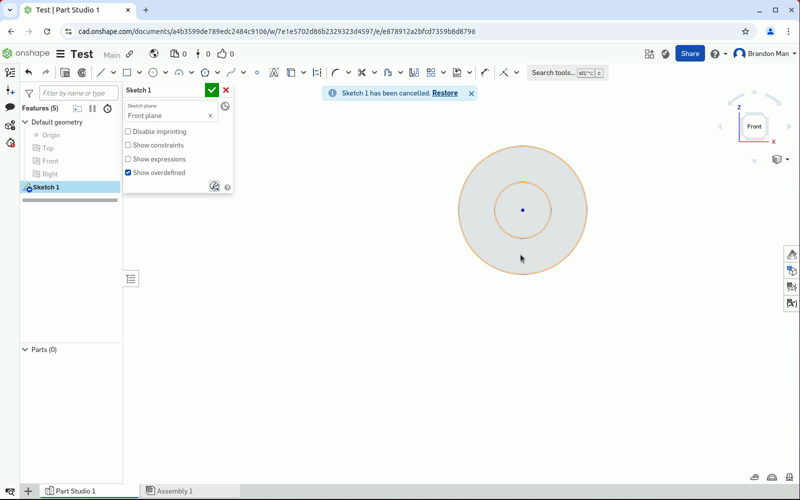
scroll(6)
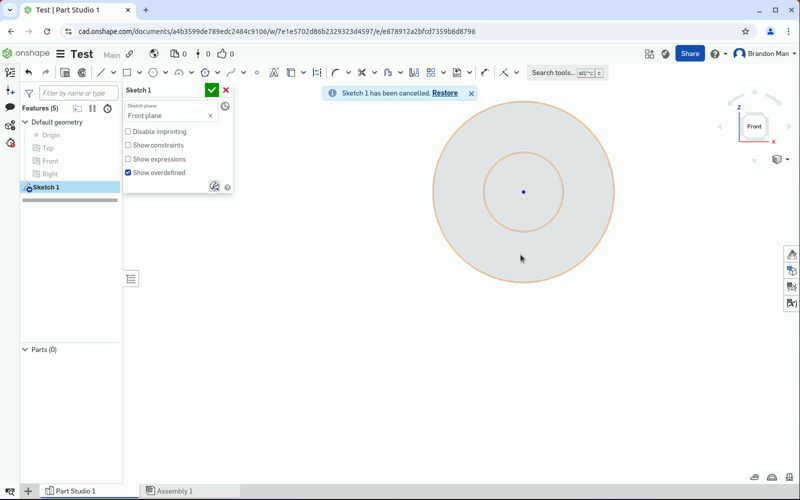
scroll(6)
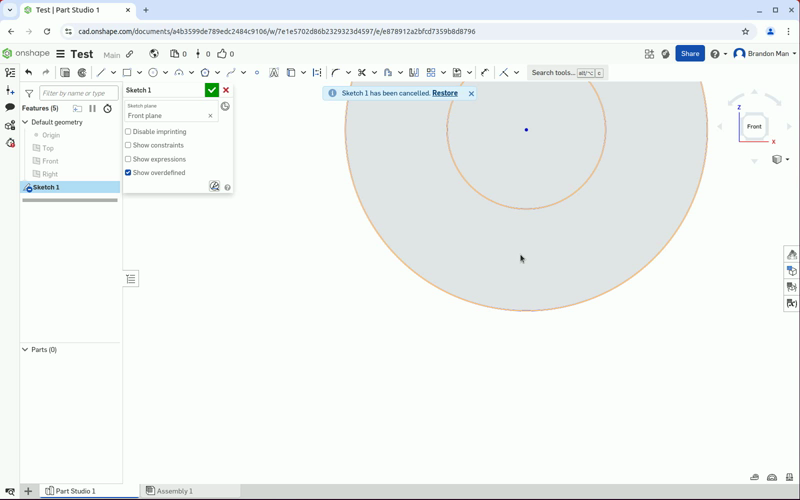
click(520, 254)
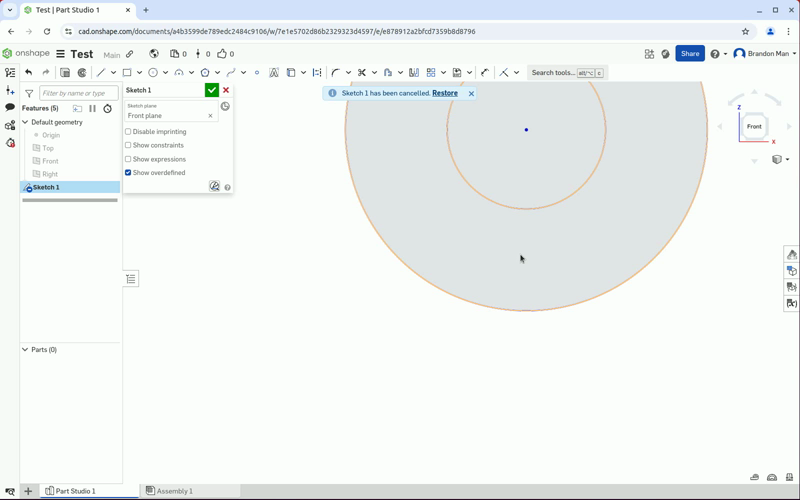
scroll(-6)
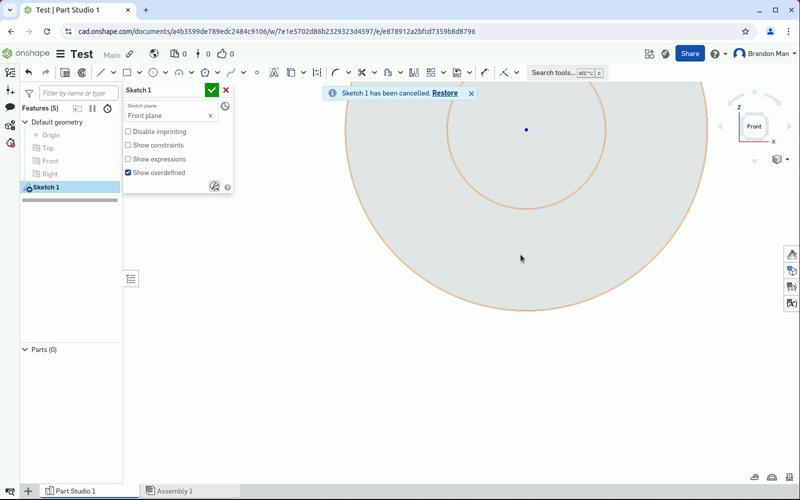
scroll(-6)
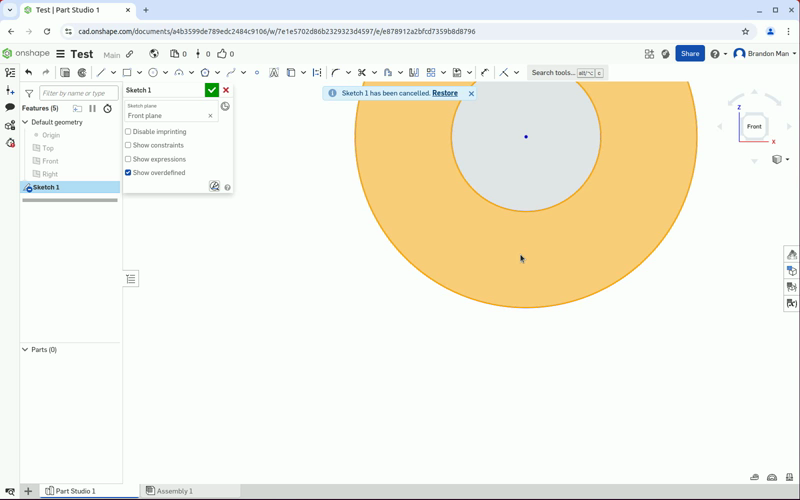
scroll(-6)
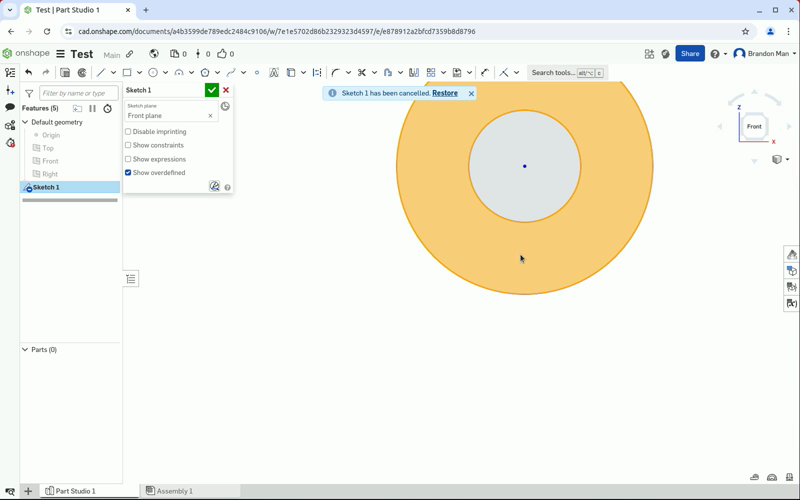
scroll(-6)
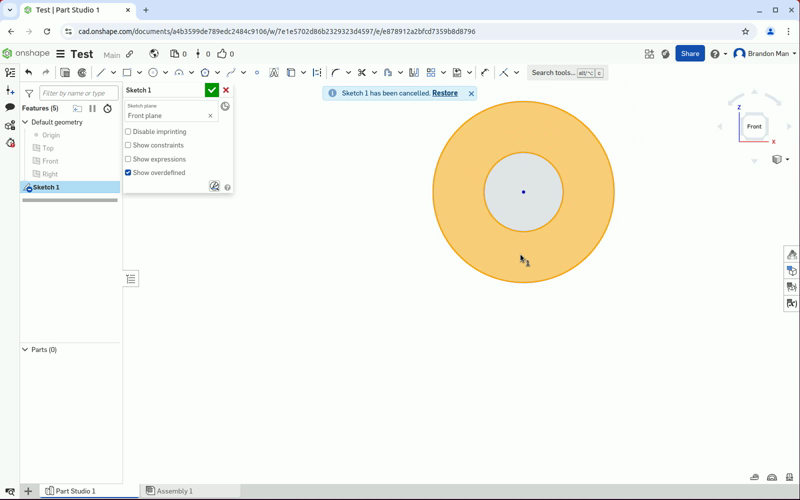
scroll(-6)
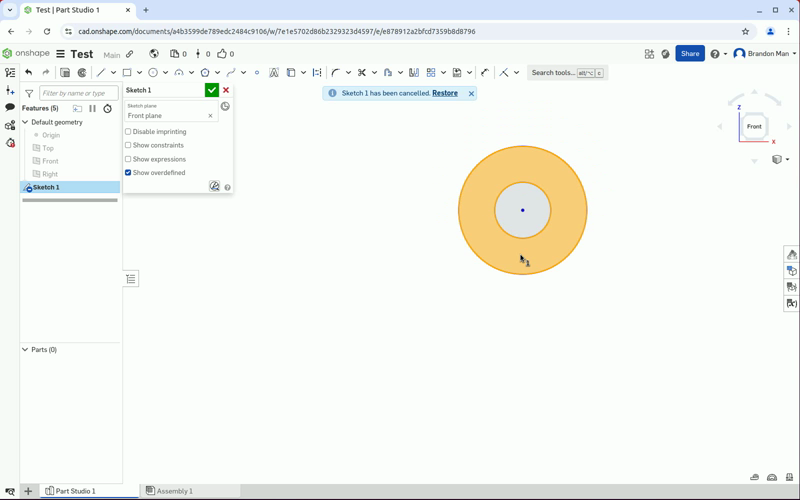
scroll(-6)
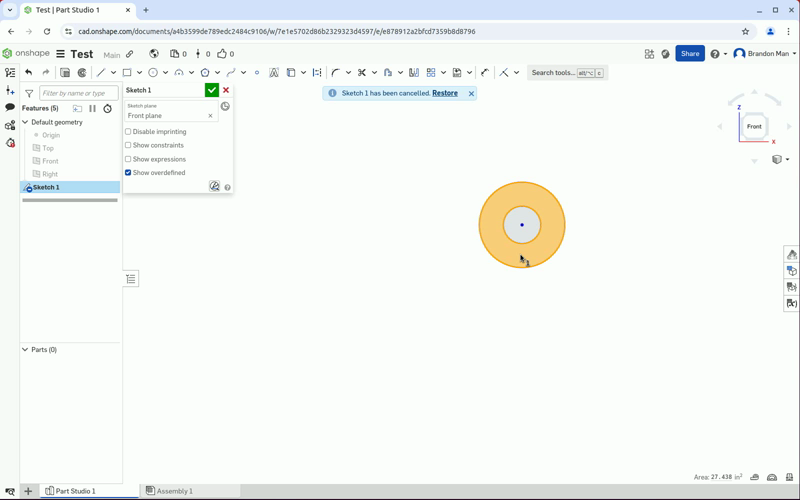
scroll(-6)
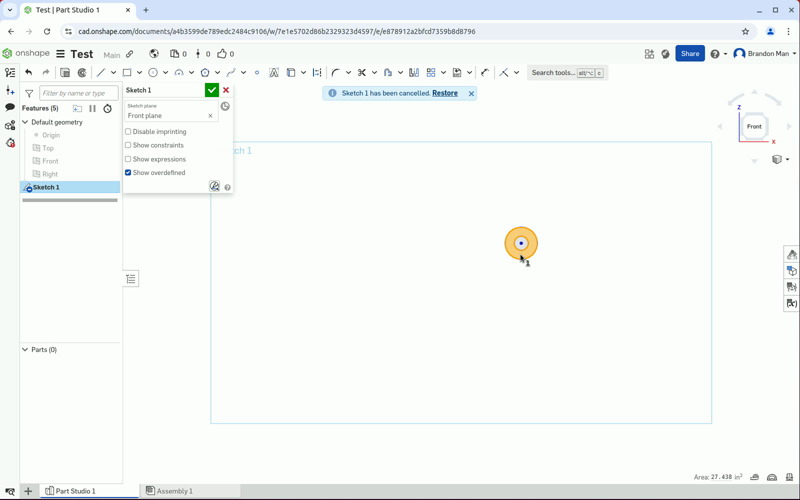
mouse_move(73, 352)
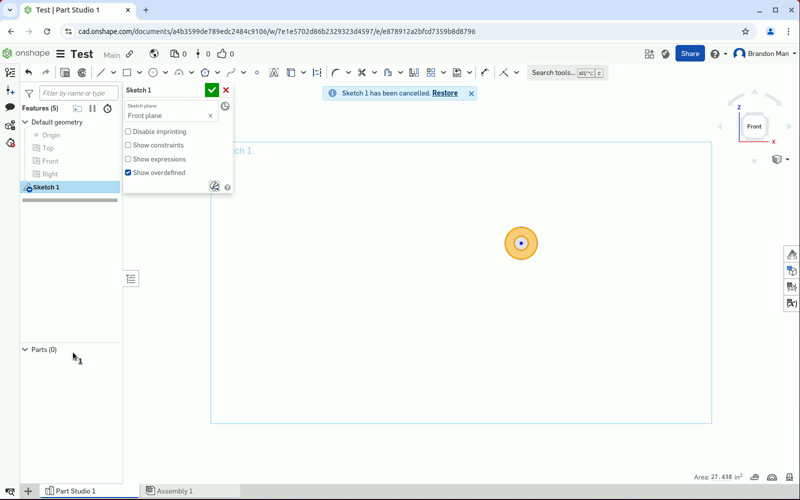
key(shift+y)
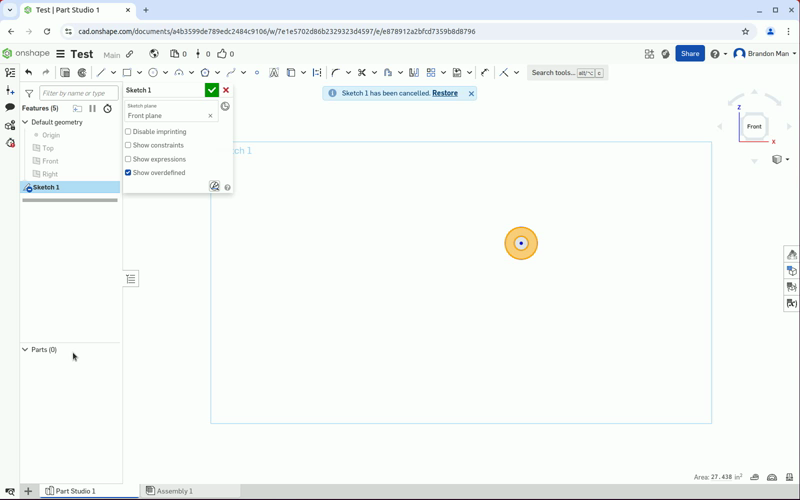
key(shift+e)
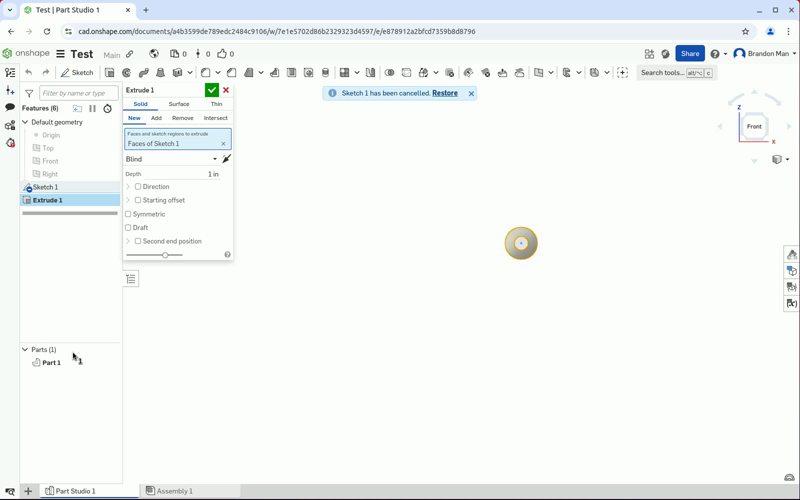
mouse_move(143, 106)
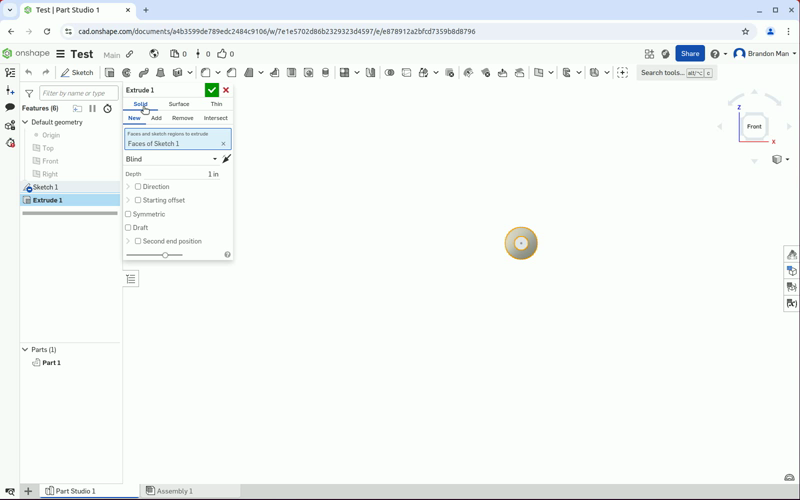
click(143, 106)
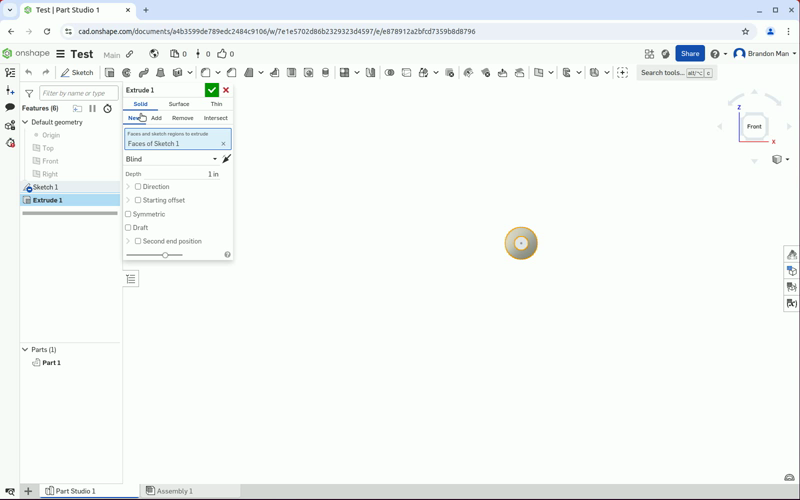
mouse_move(137, 120)
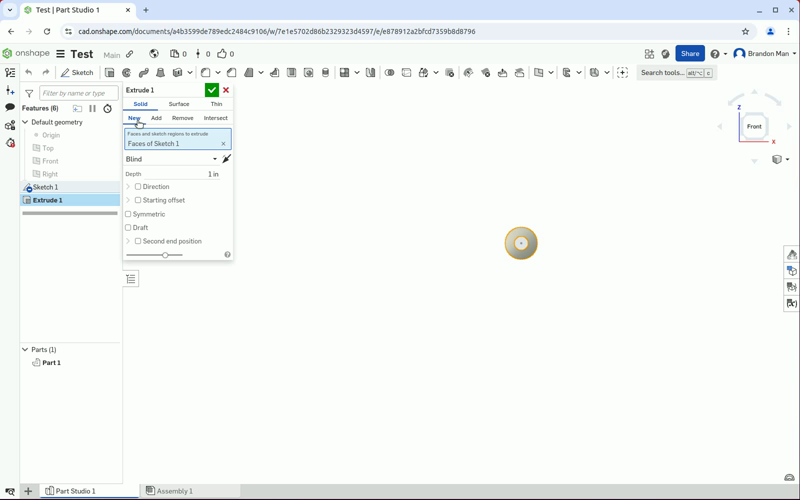
click(137, 120)
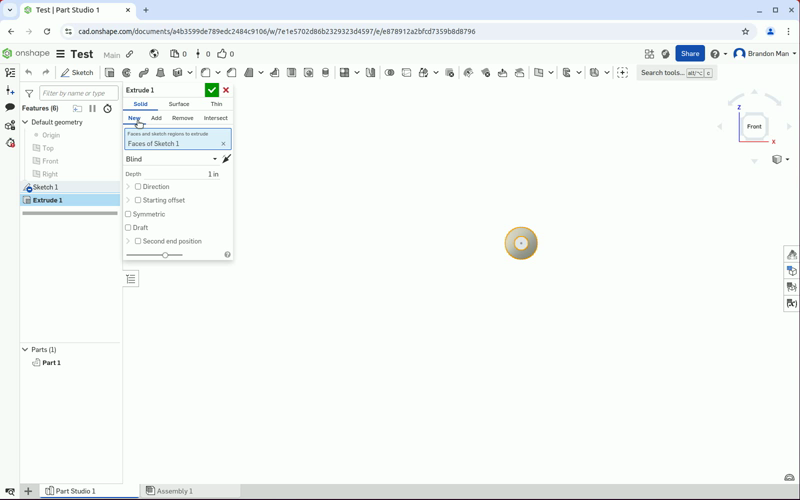
key(tab, 4)
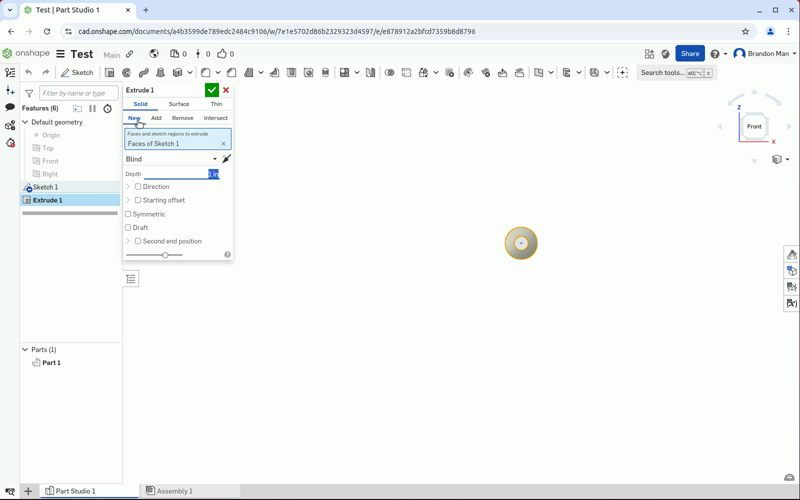
text(4.814)
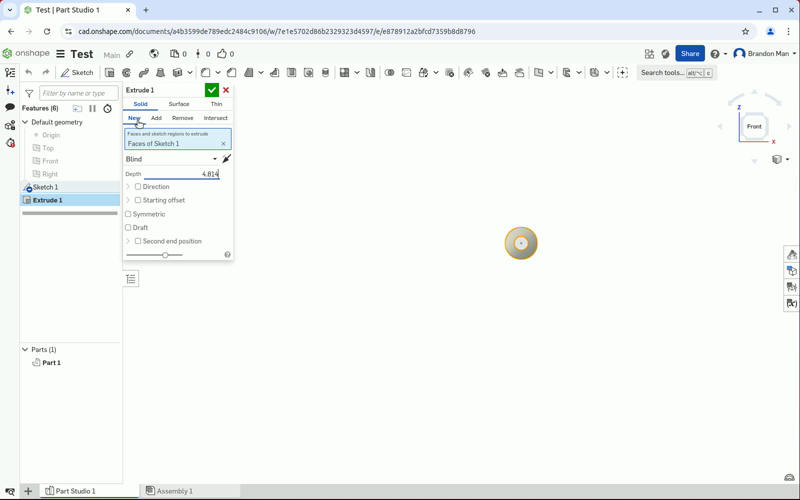
key(enter)
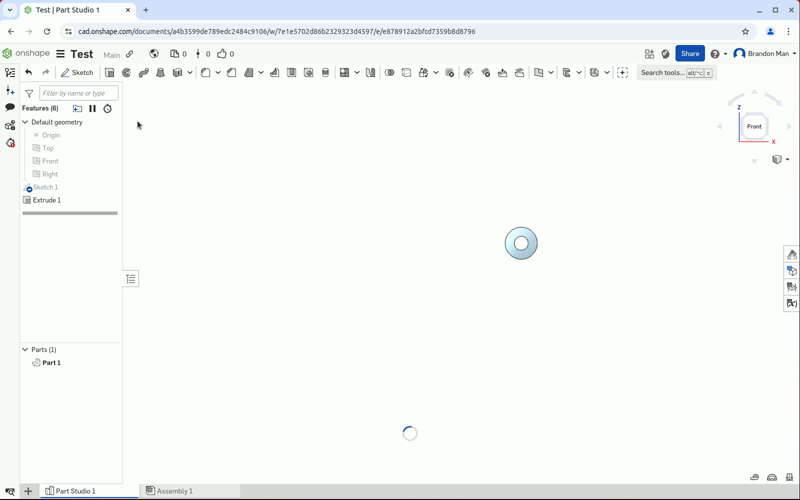
key(shift+h)
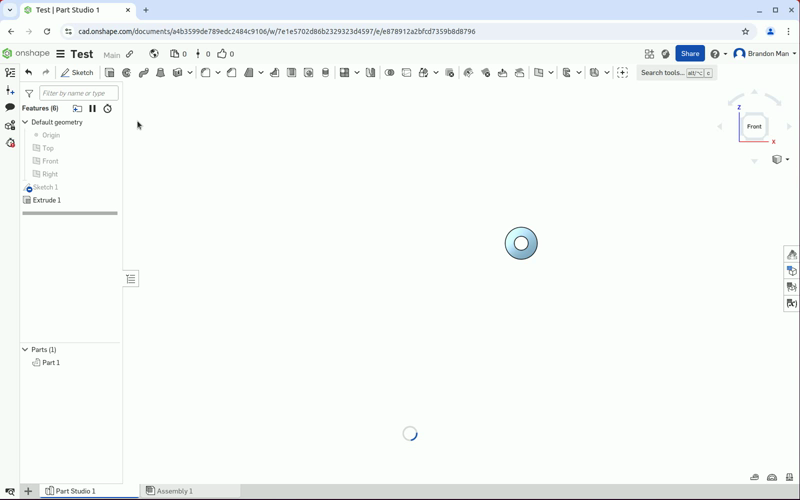
key(shift+h)
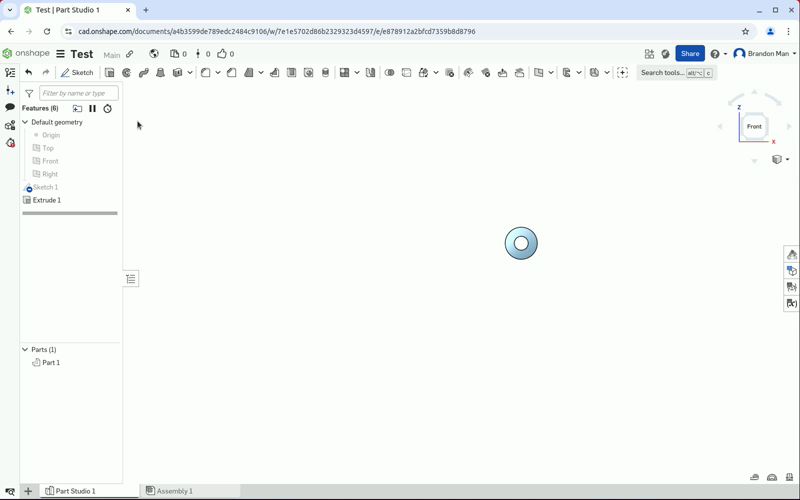
mouse_move(73, 189)
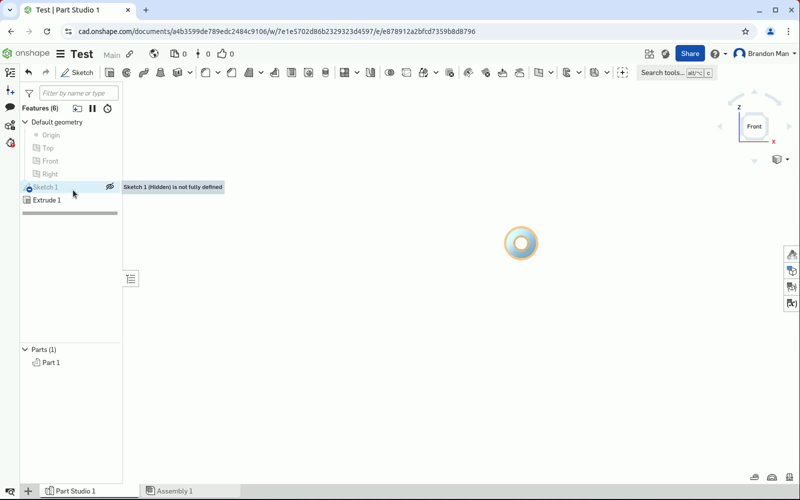
click(73, 189)
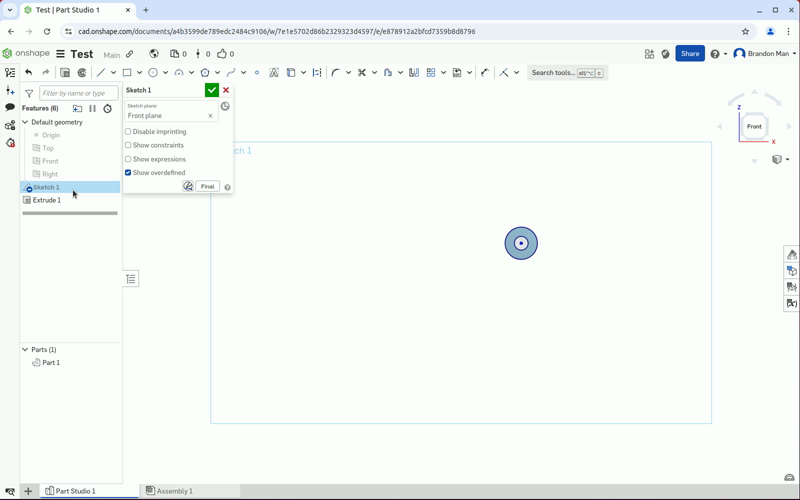
mouse_move(229, 92)
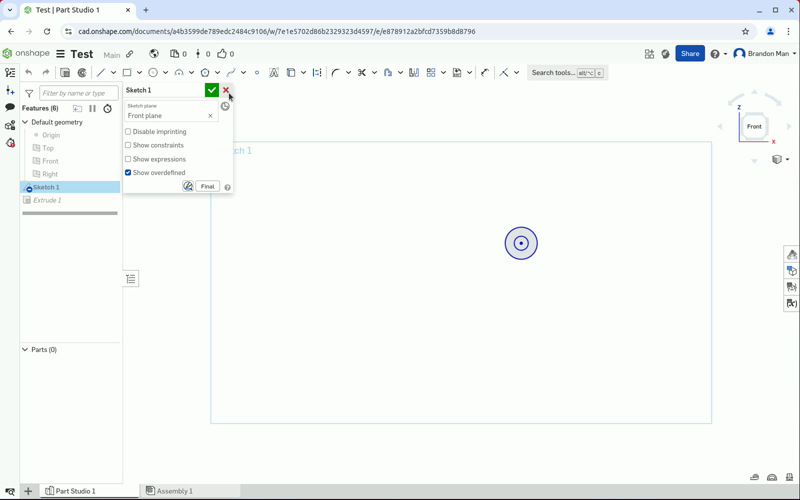
click(229, 92)
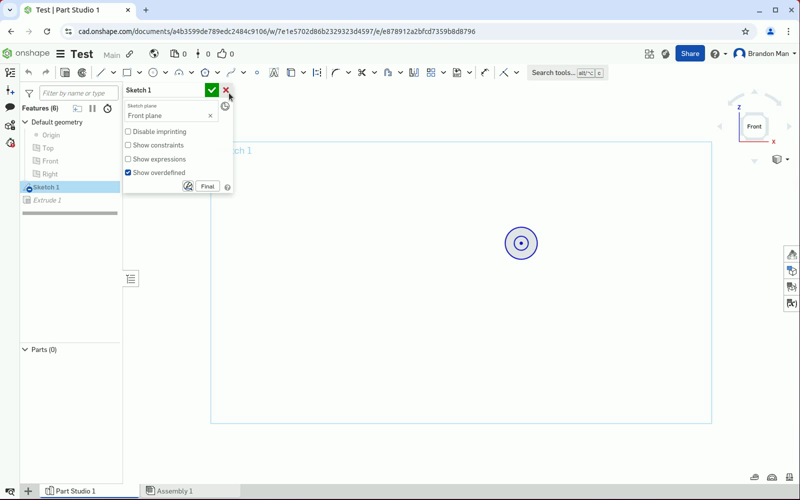
key(shift+s)
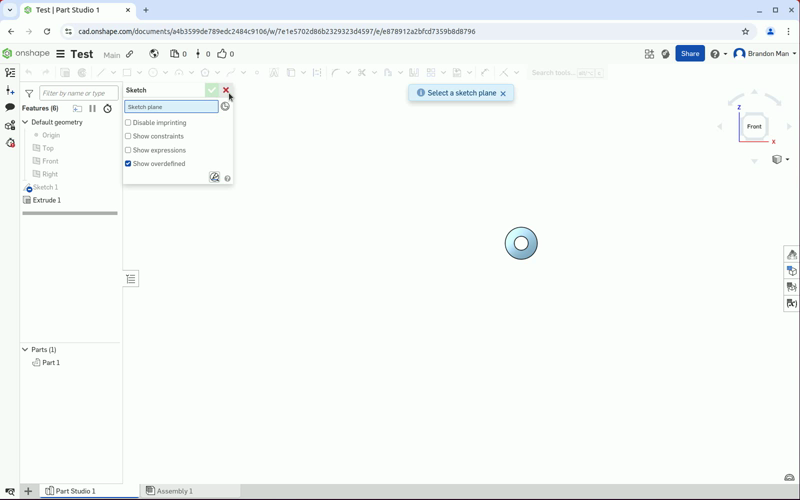
mouse_move(73, 163)
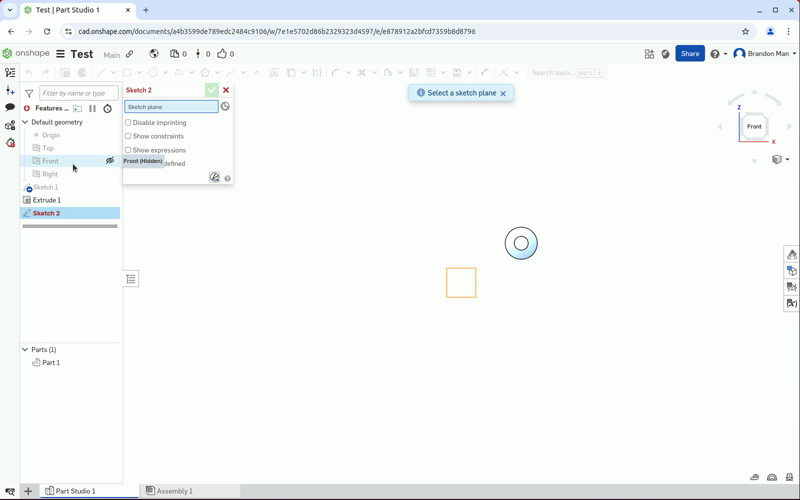
click(73, 163)
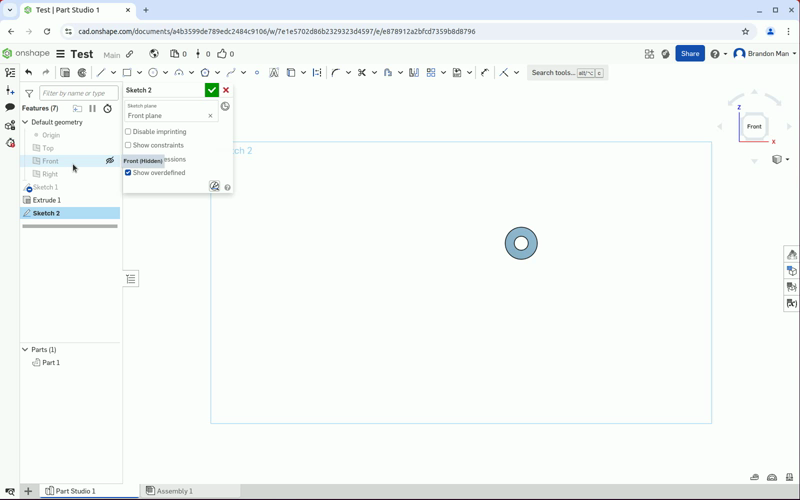
mouse_move(73, 352)
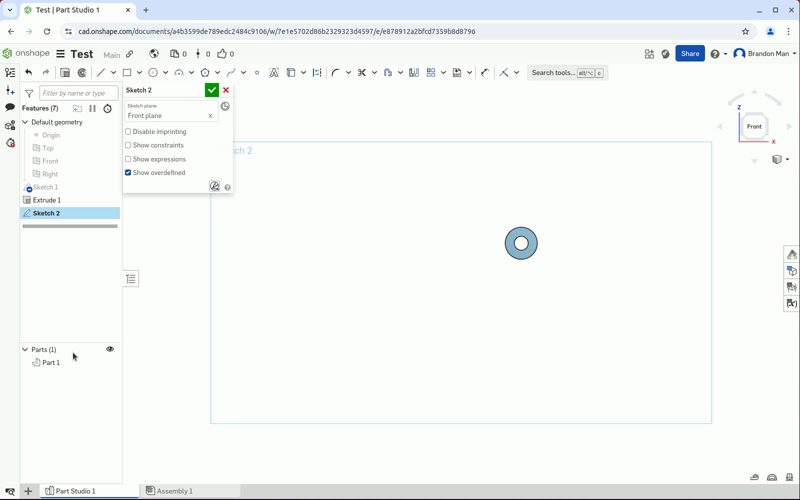
key(y)
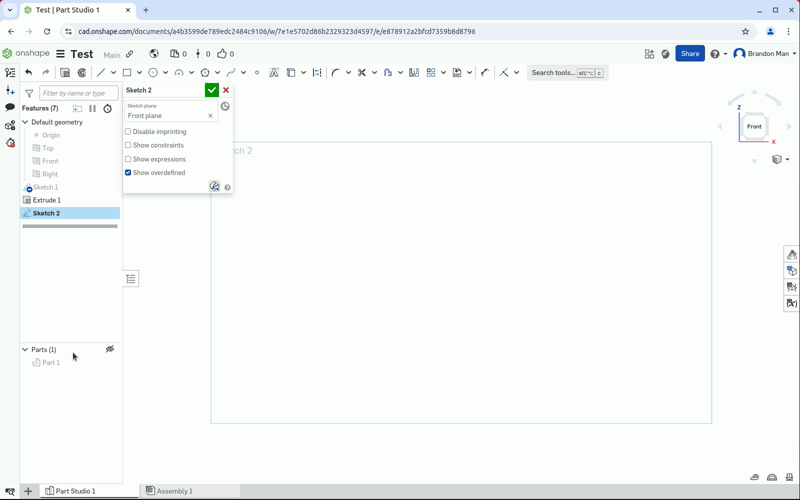
key(c)
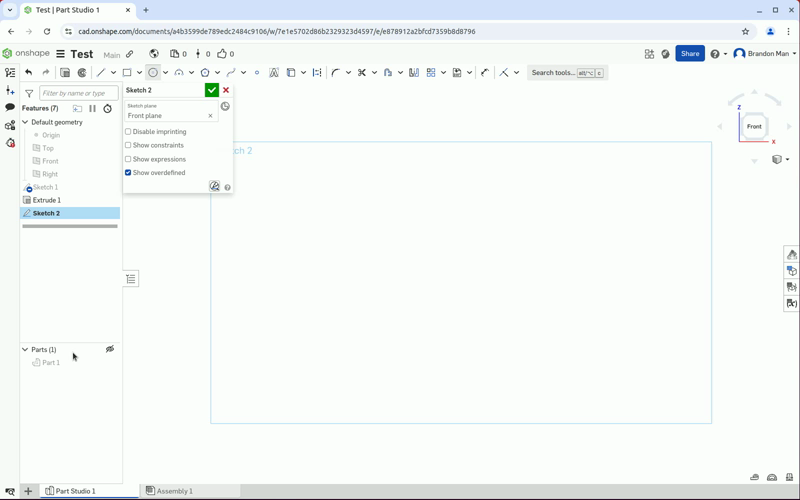
key_down(shift)
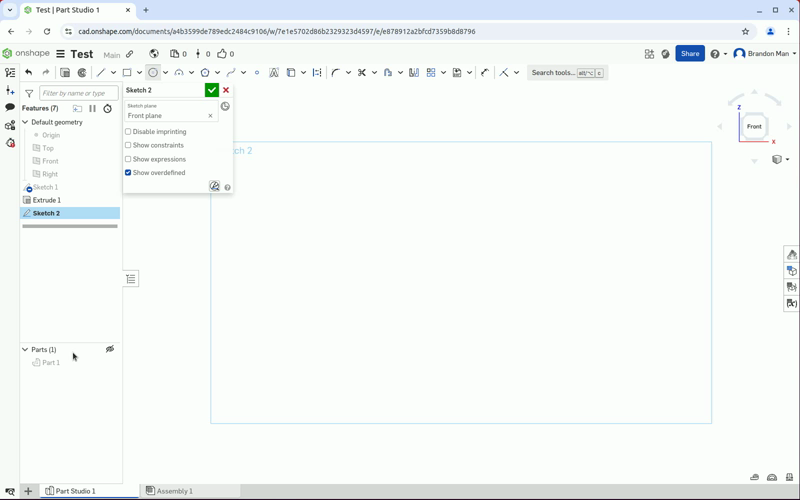
mouse_move(558, 243)
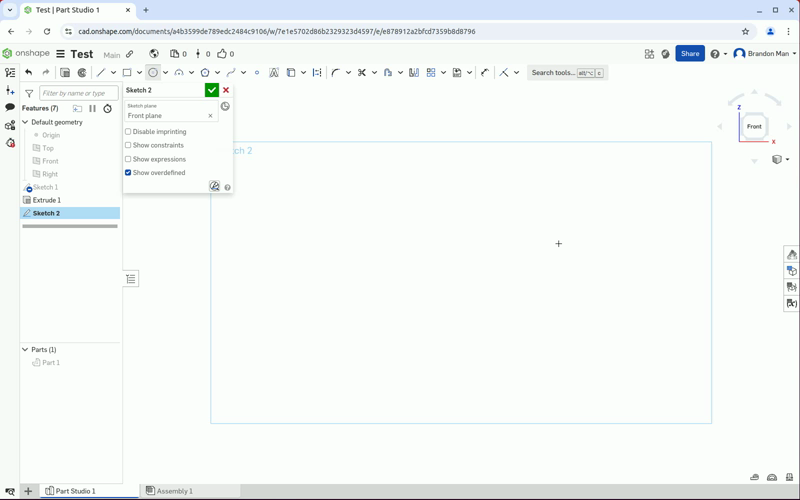
click(558, 243)
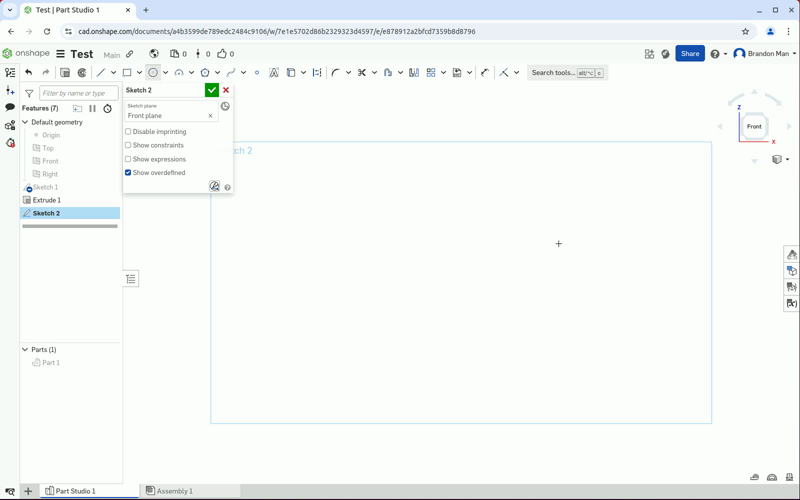
key_up(shift)
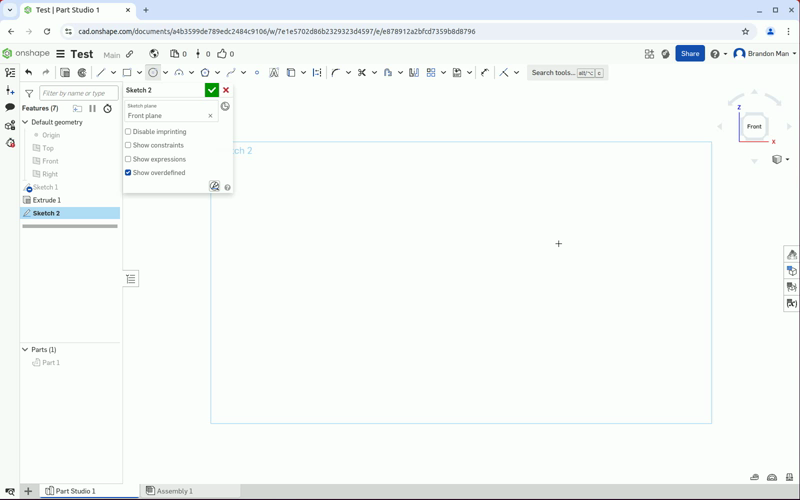
mouse_move(574, 243)
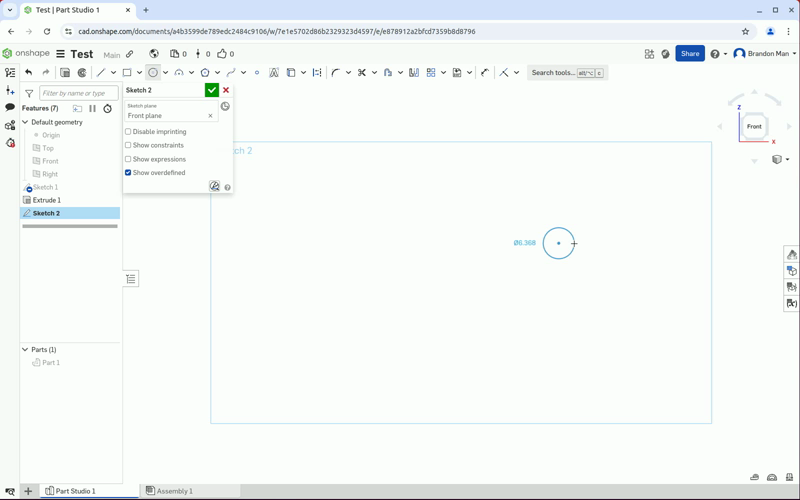
click(574, 243)
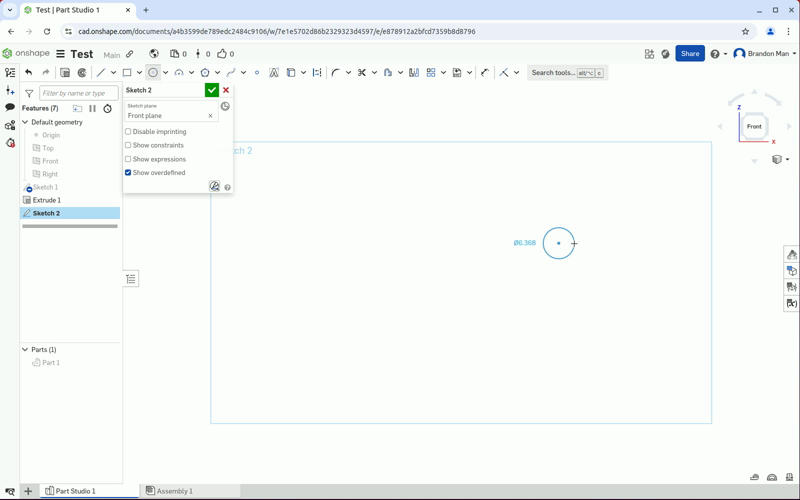
key(esc)
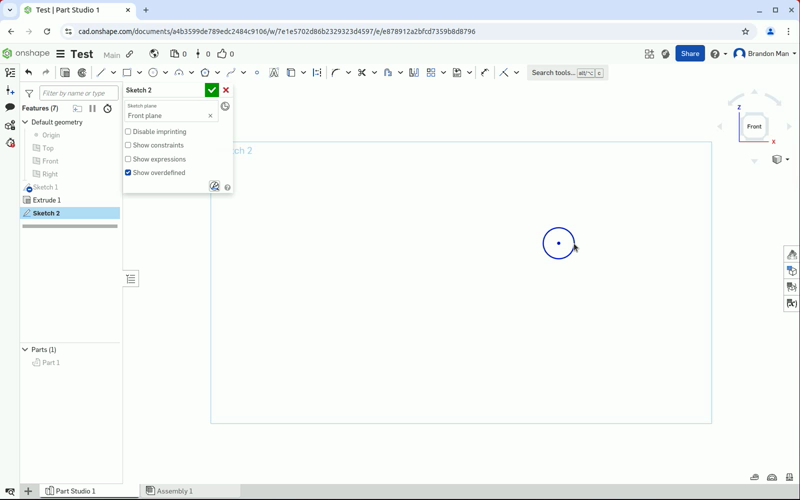
key(c)
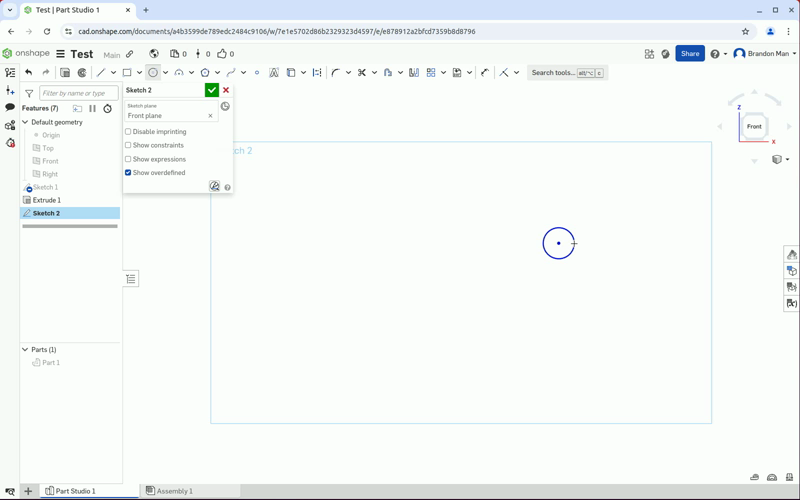
key_down(shift)
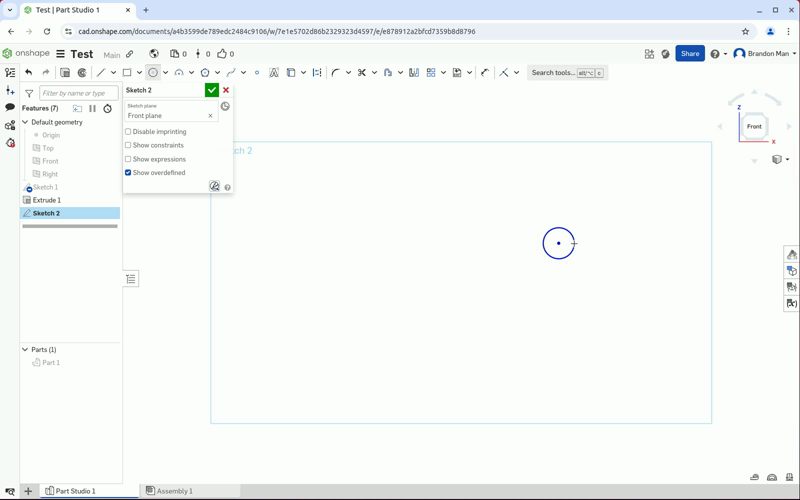
mouse_move(558, 243)
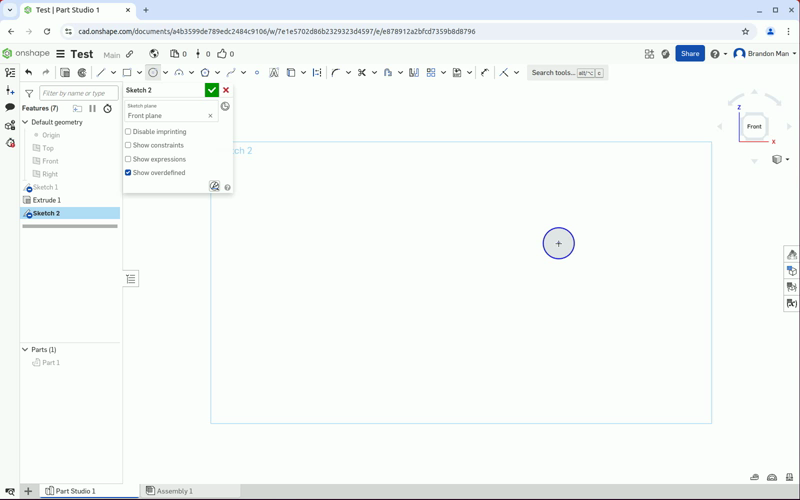
click(558, 243)
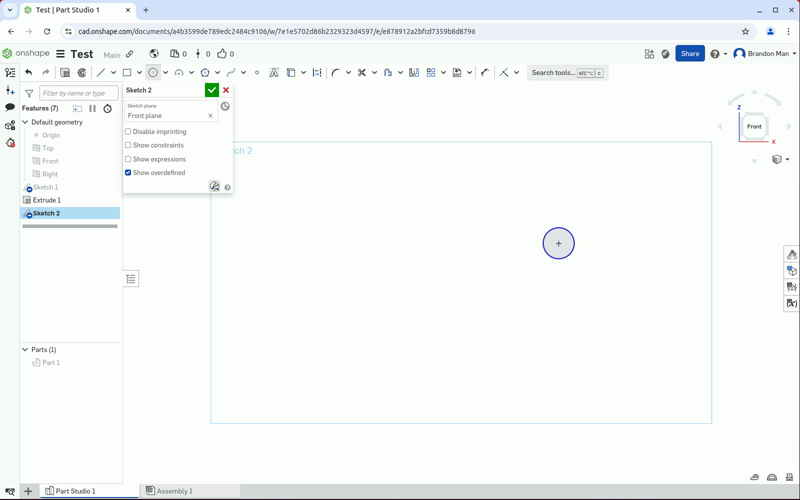
key_up(shift)
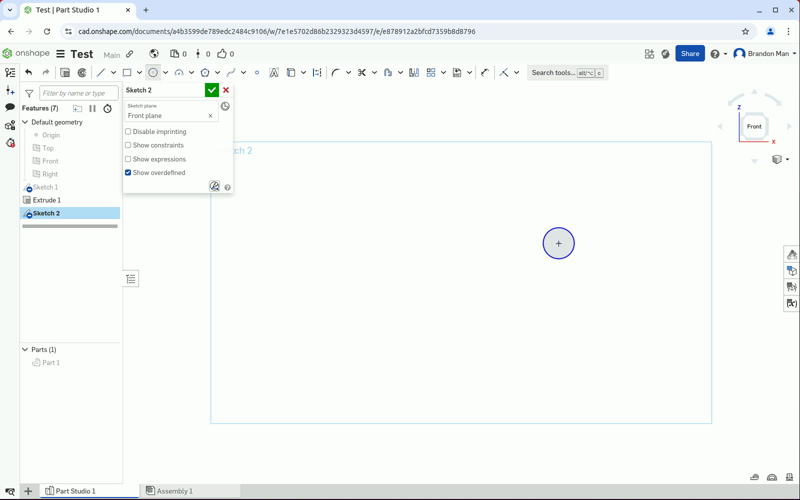
mouse_move(565, 243)
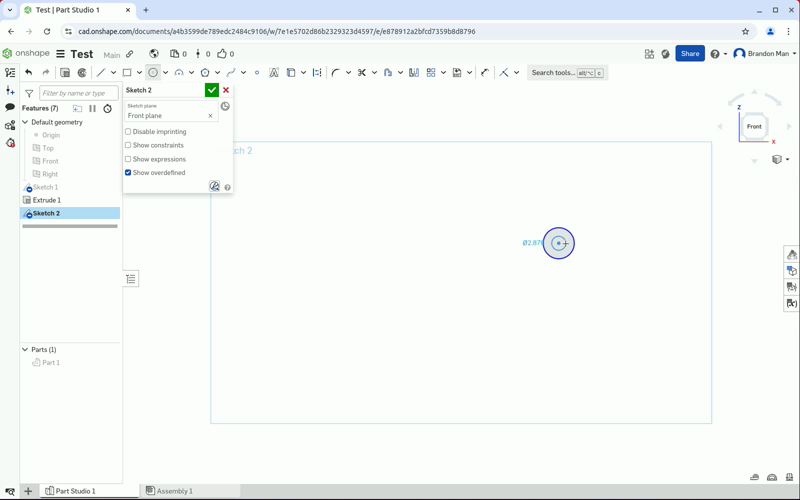
click(565, 243)
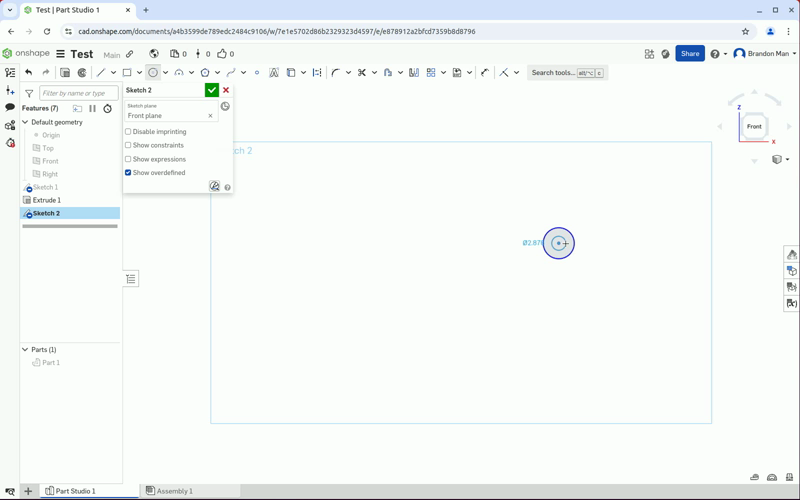
key(esc)
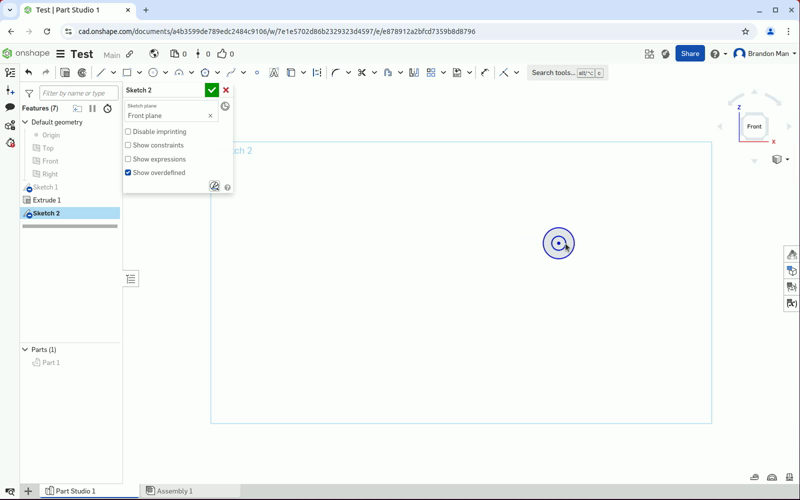
mouse_move(570, 240)
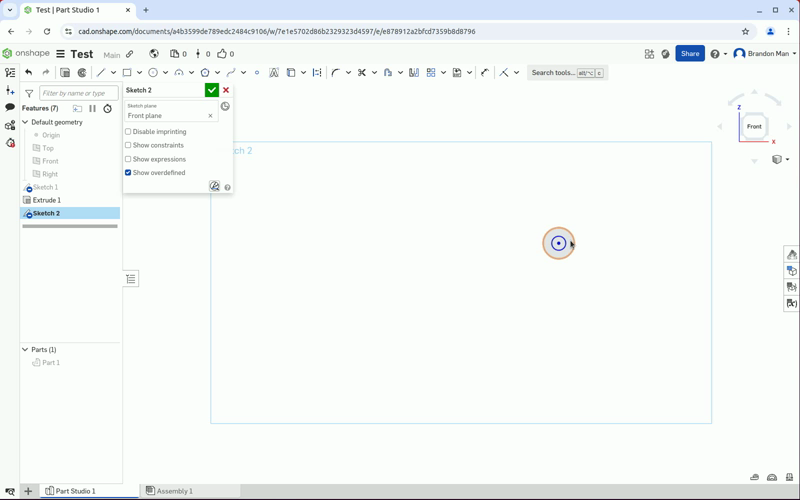
scroll(6)
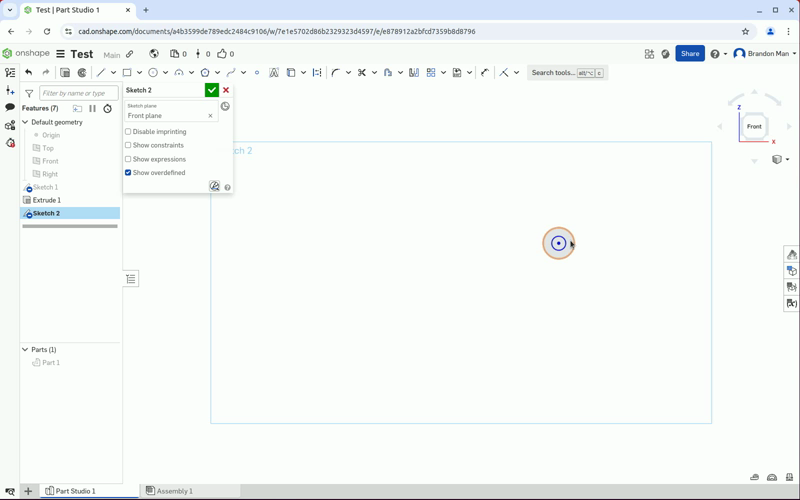
scroll(6)
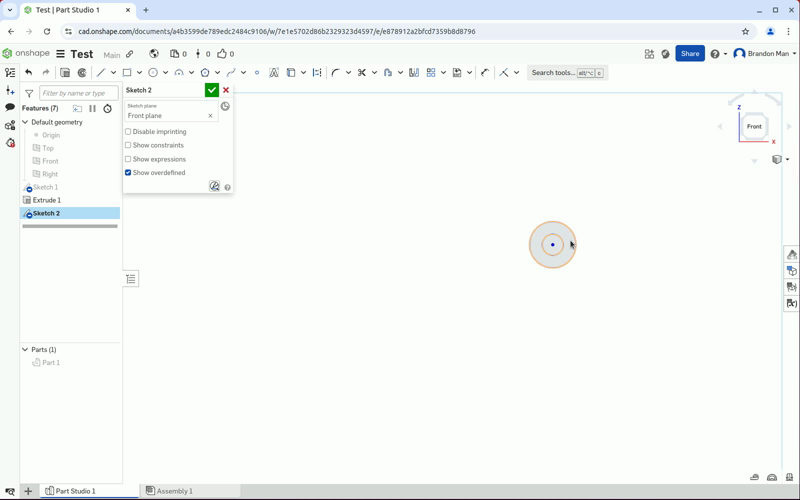
scroll(6)
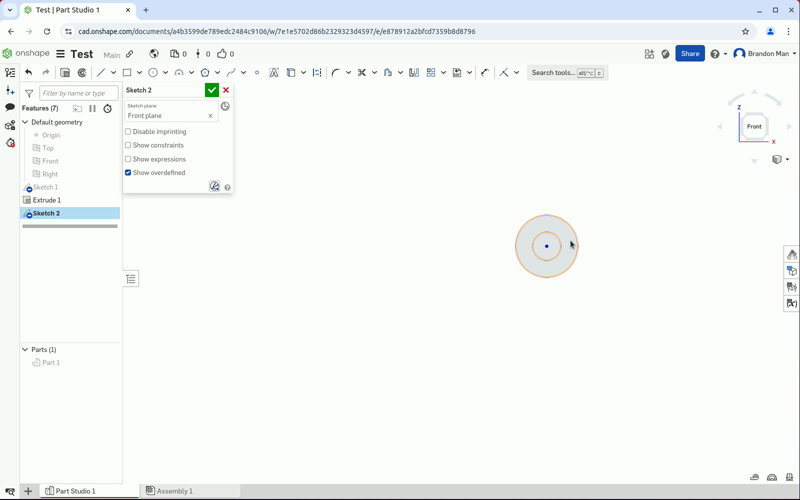
scroll(6)
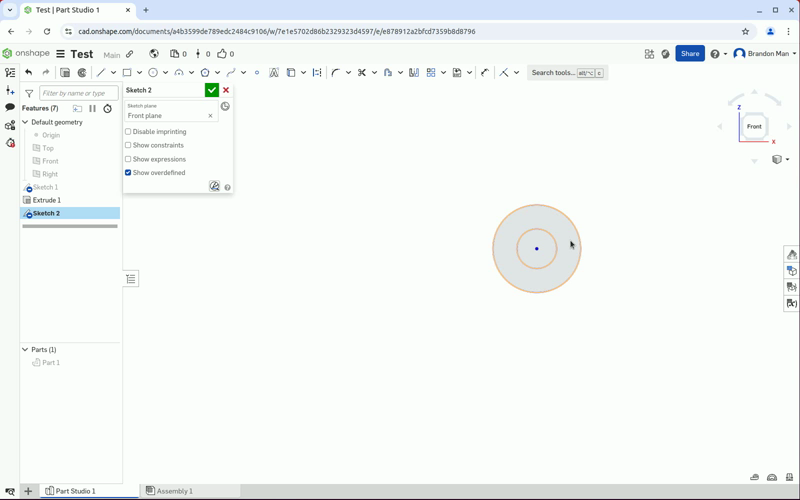
scroll(6)
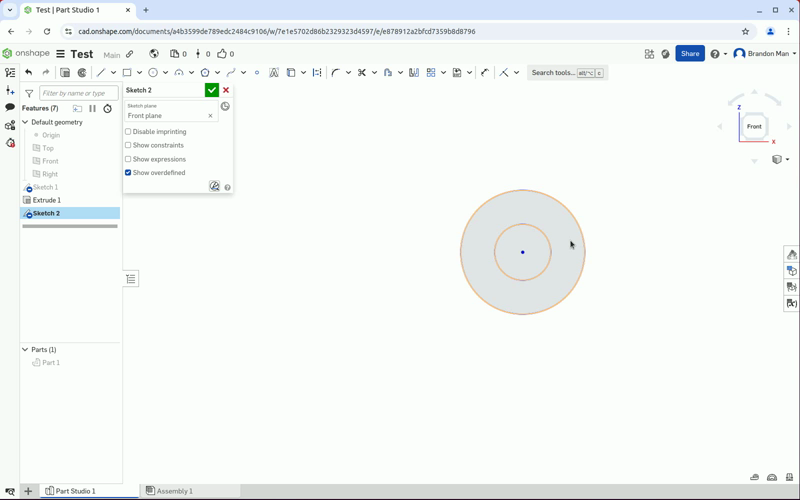
scroll(6)
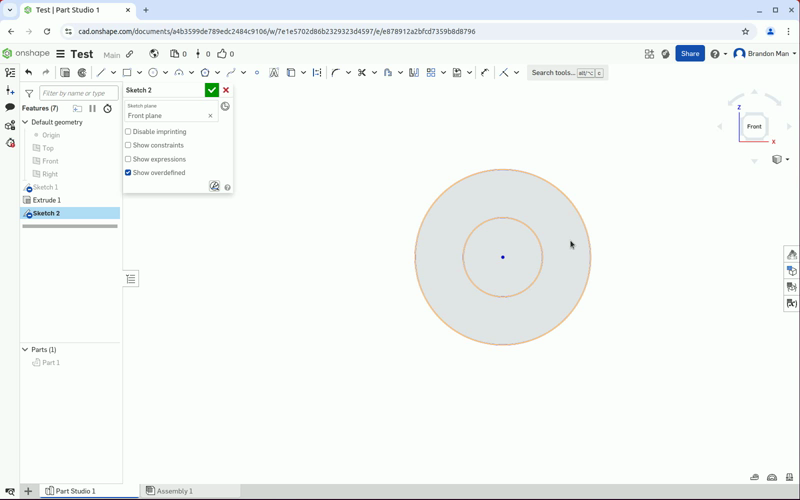
scroll(6)
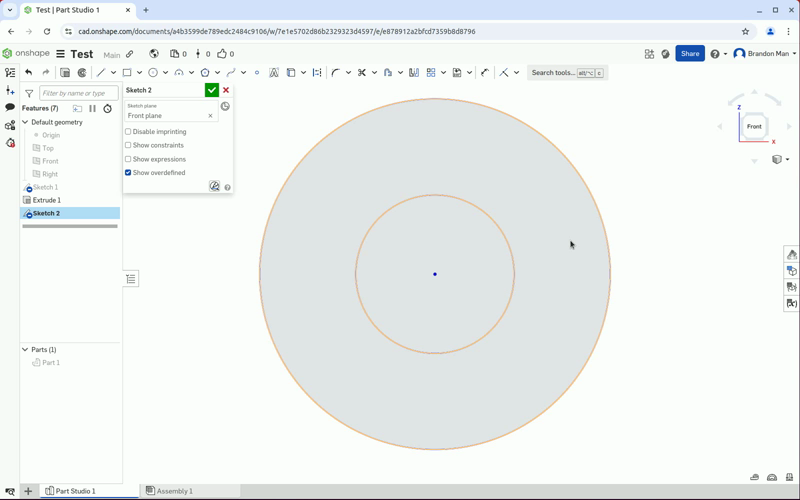
click(570, 240)
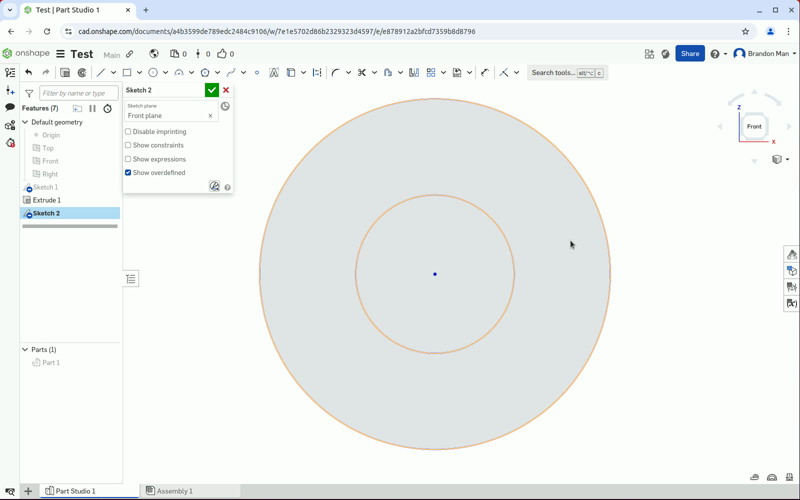
scroll(-6)
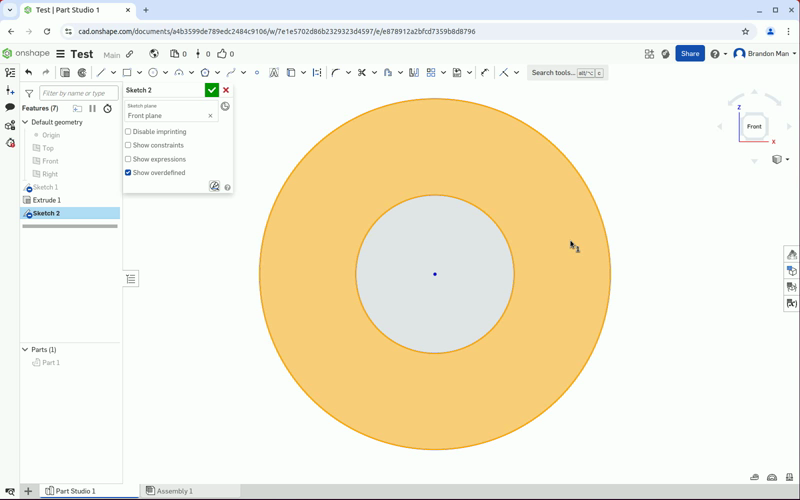
scroll(-6)
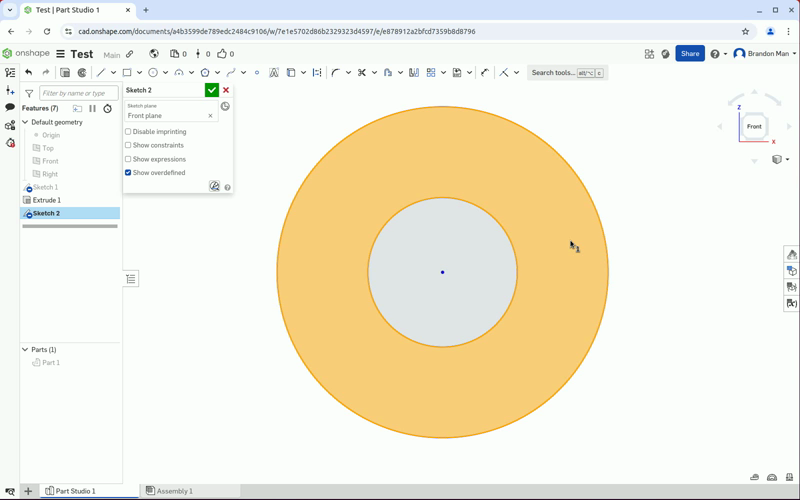
scroll(-6)
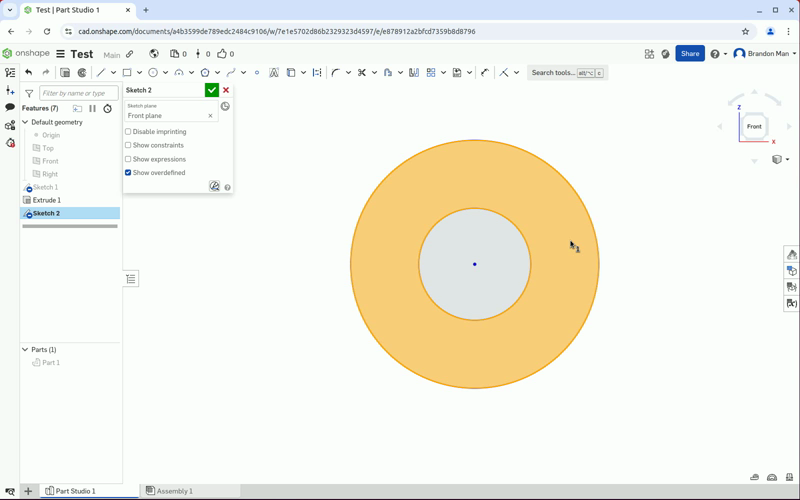
scroll(-6)
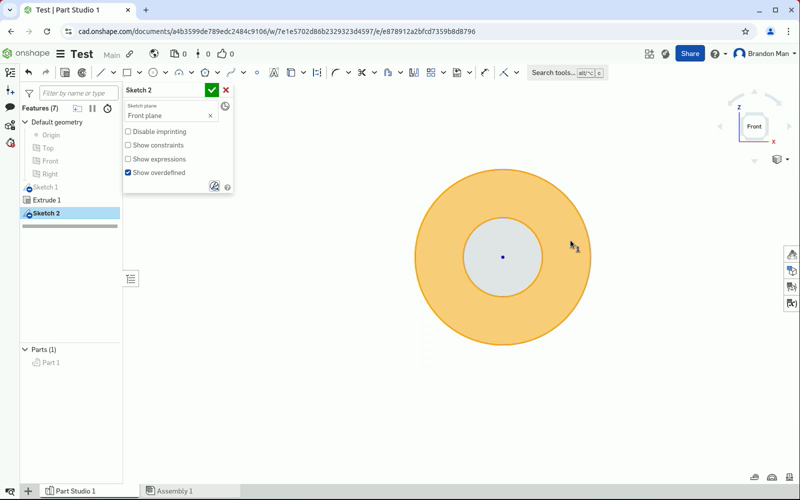
scroll(-6)
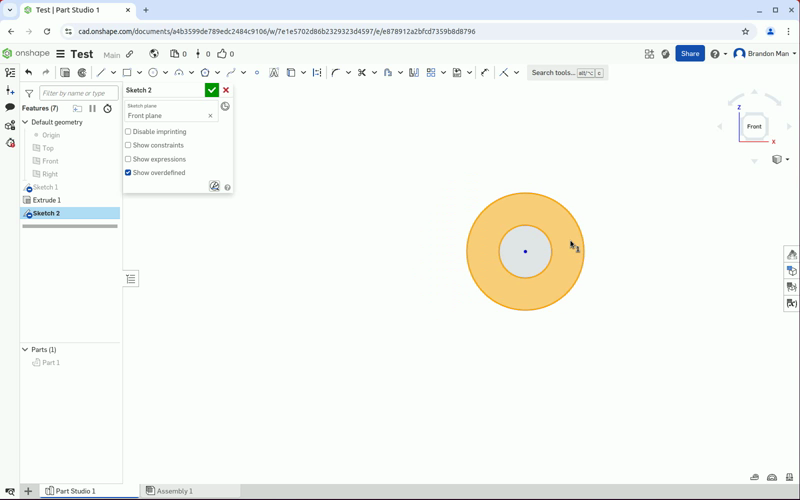
scroll(-6)
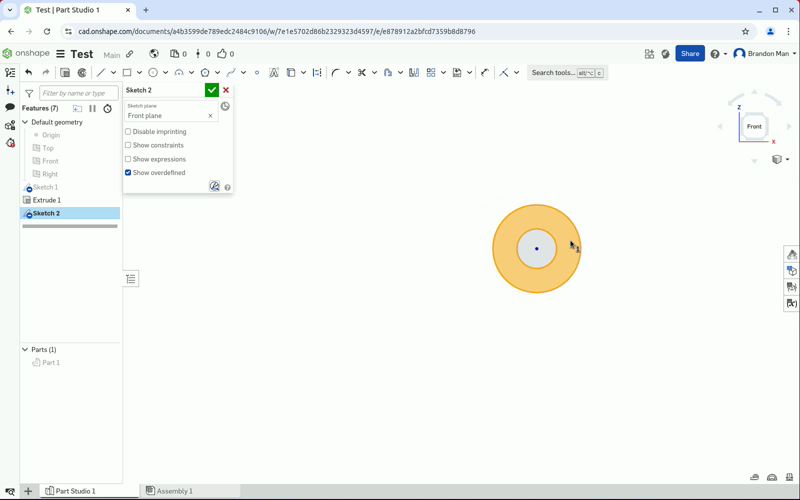
scroll(-6)
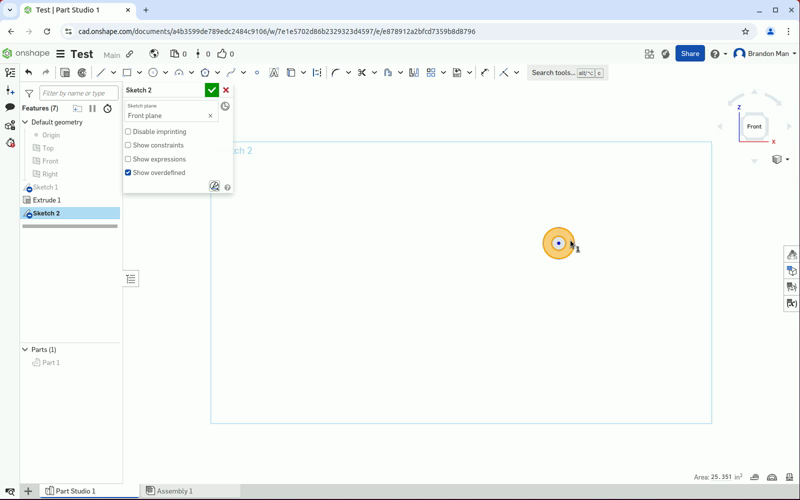
mouse_move(73, 352)
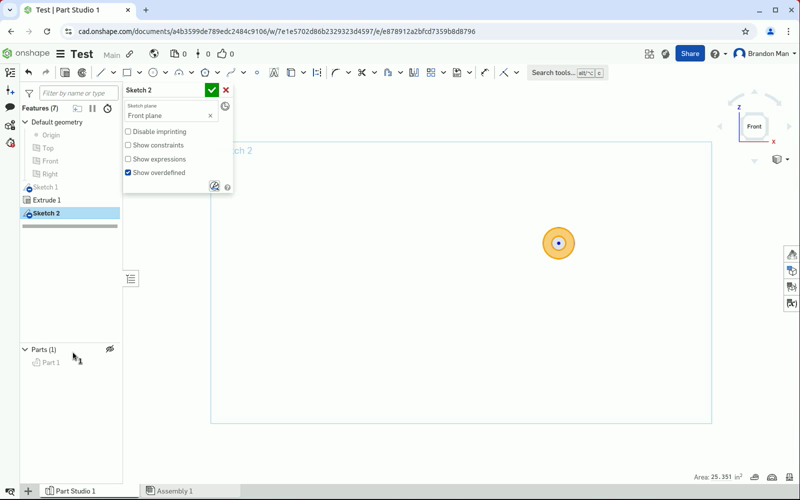
key(shift+y)
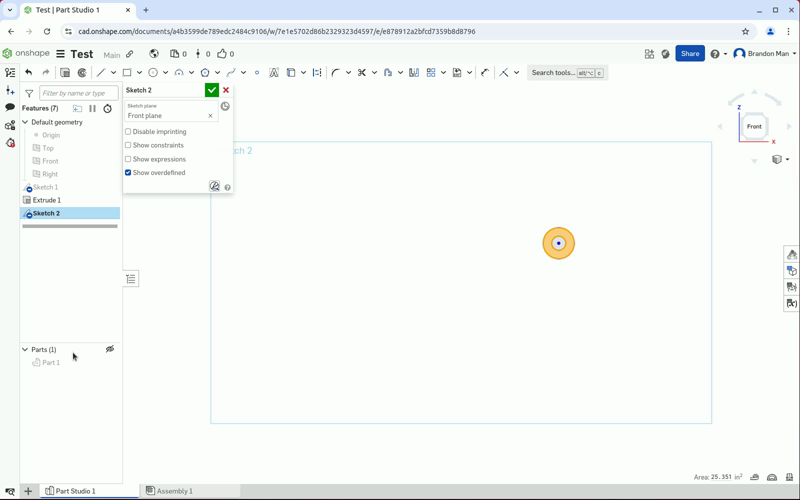
key(shift+e)
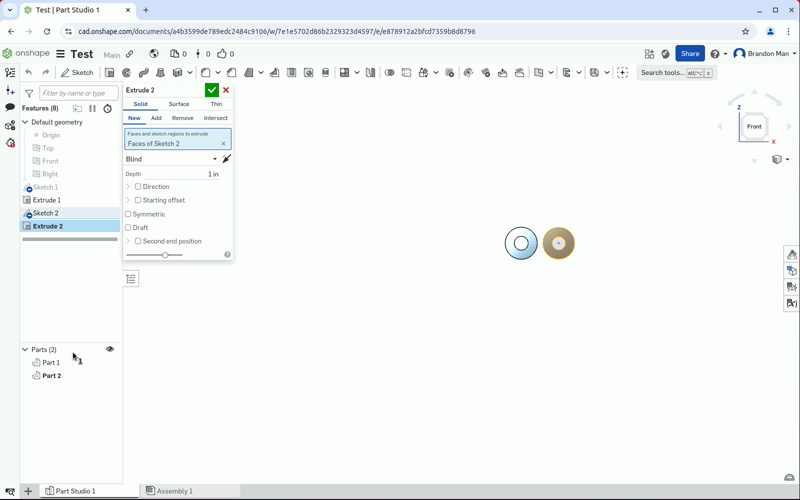
mouse_move(143, 106)
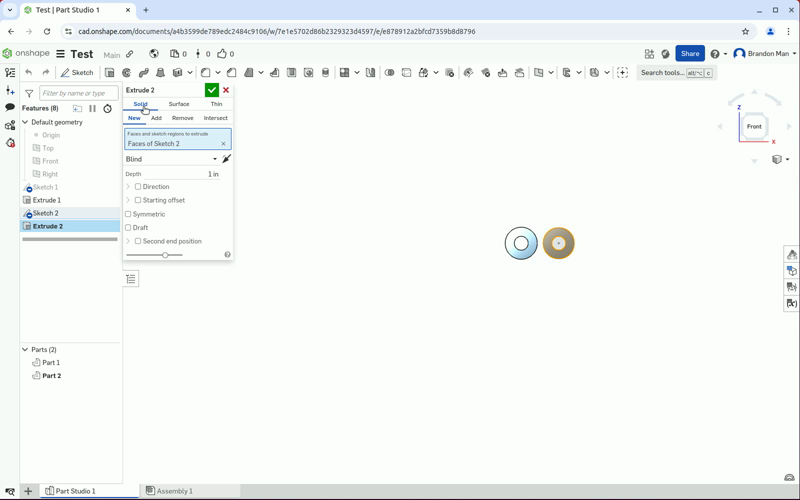
click(143, 106)
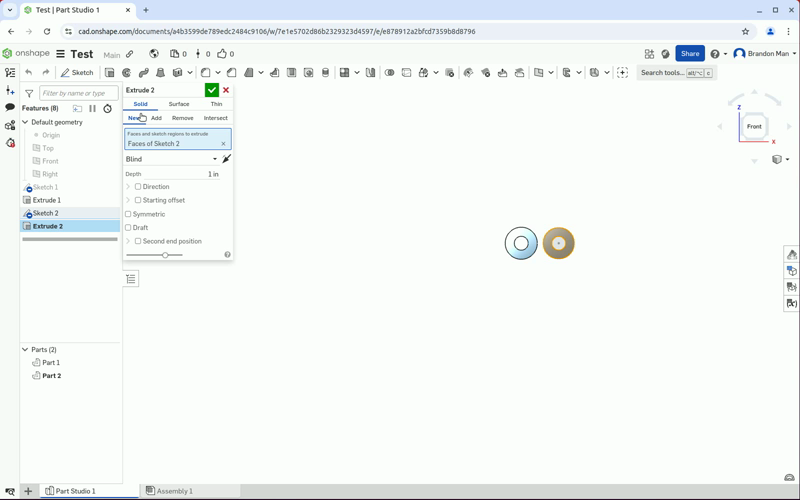
mouse_move(137, 120)
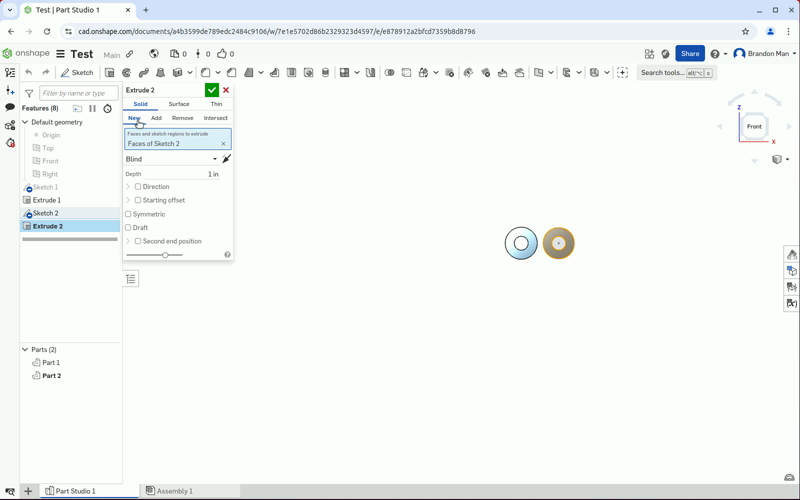
click(137, 120)
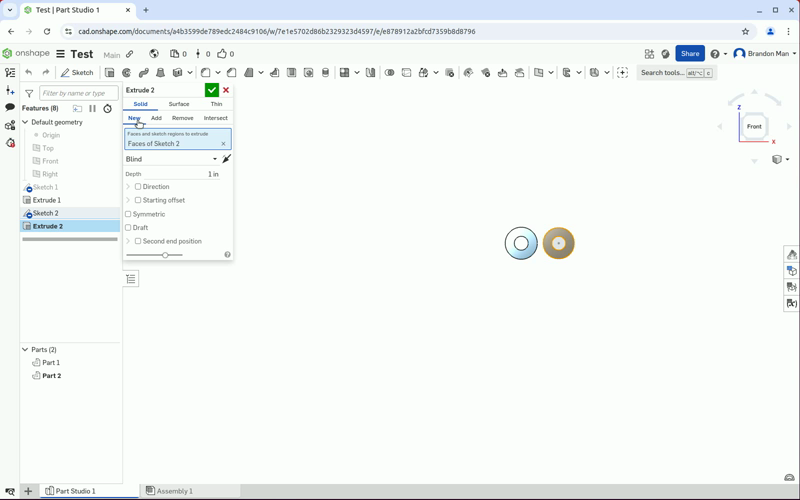
key(tab, 4)
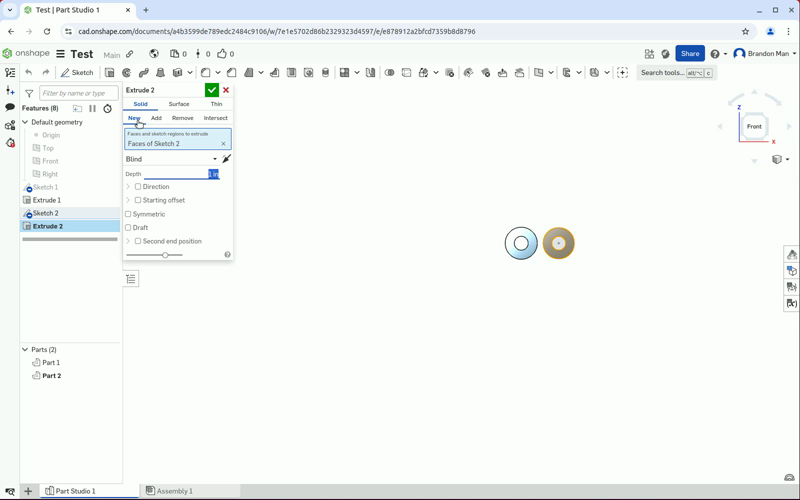
text(4.814)
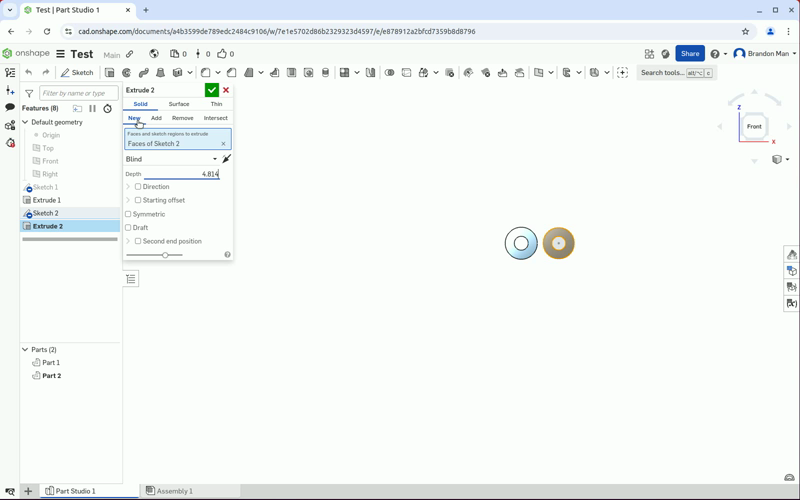
key(enter)
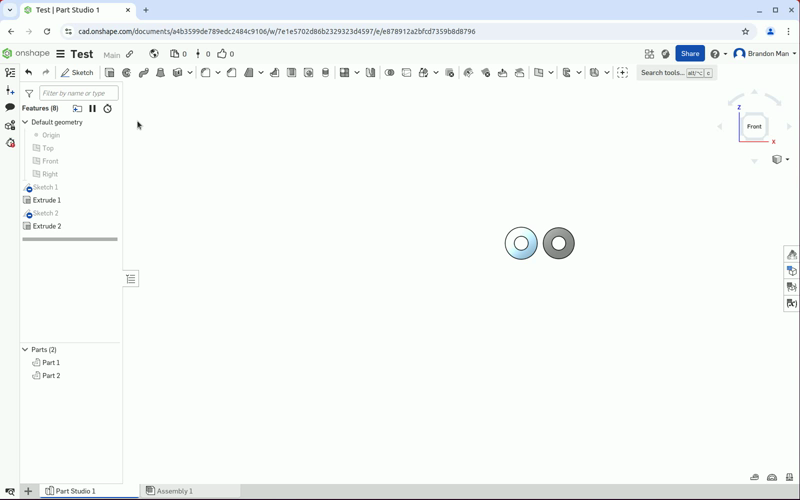
key(shift+h)
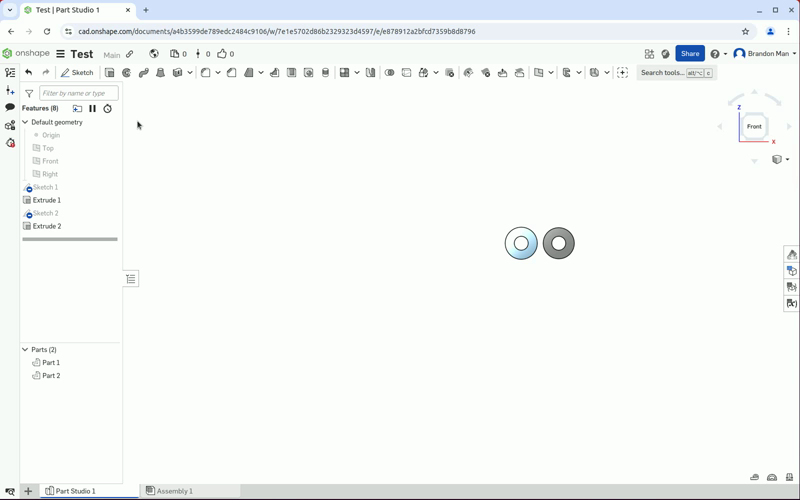
key(shift+h)
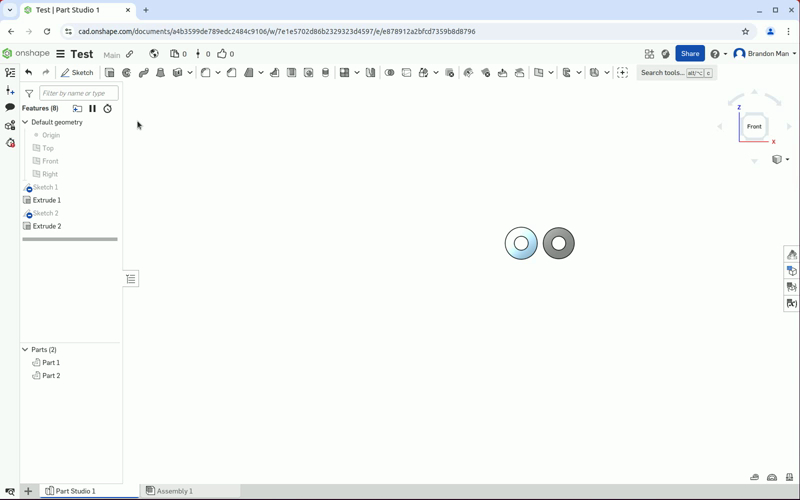
mouse_move(73, 189)
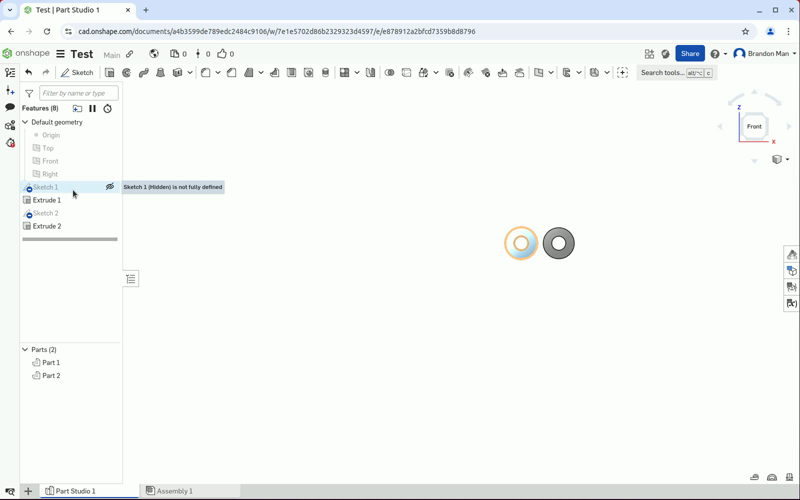
click(73, 189)
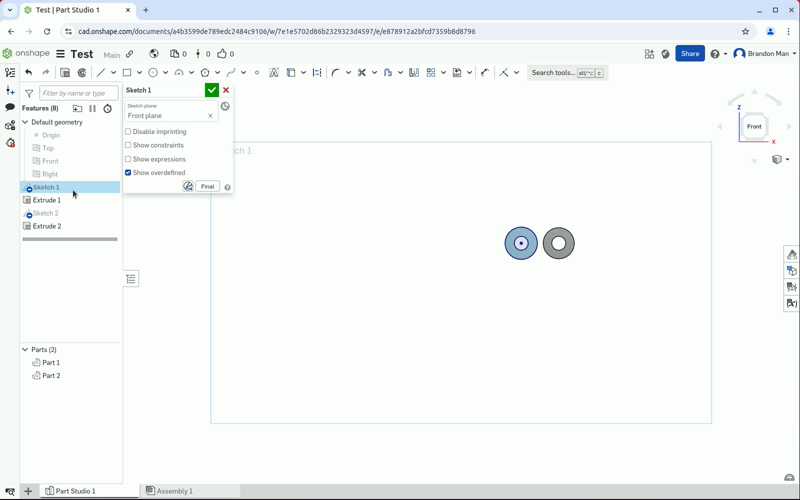
mouse_move(229, 92)
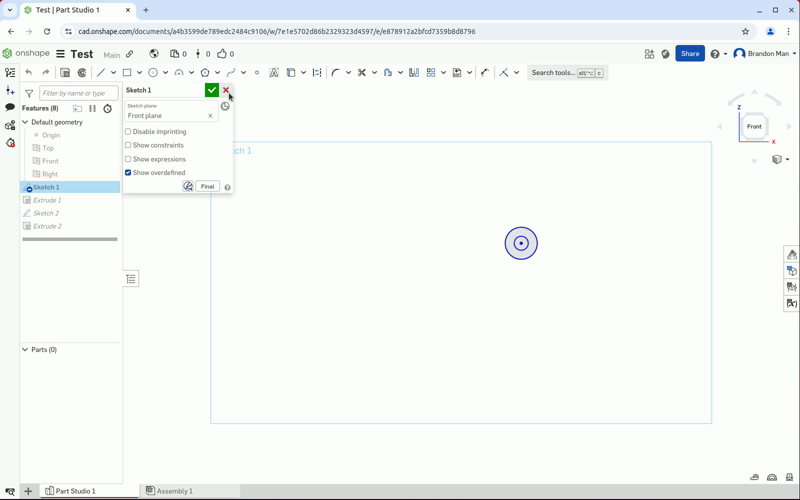
click(229, 92)
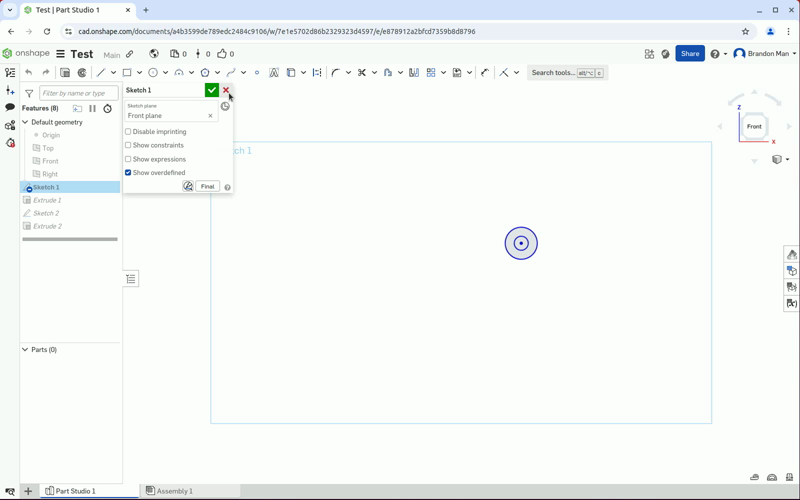
key(shift+s)
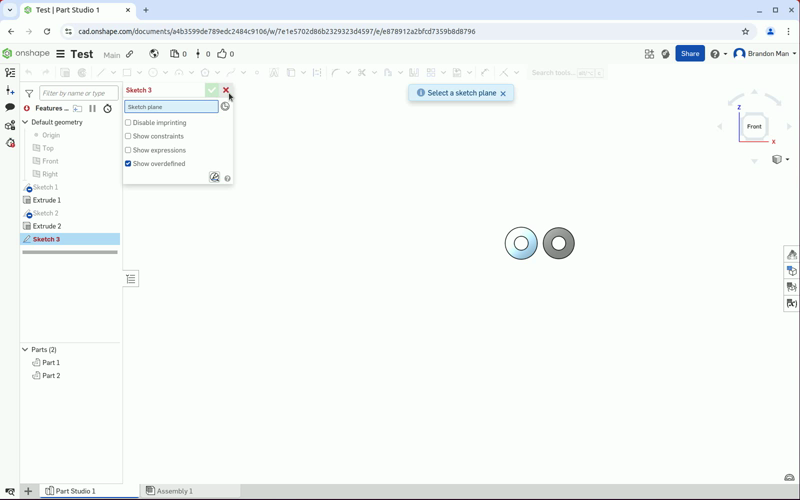
mouse_move(73, 163)
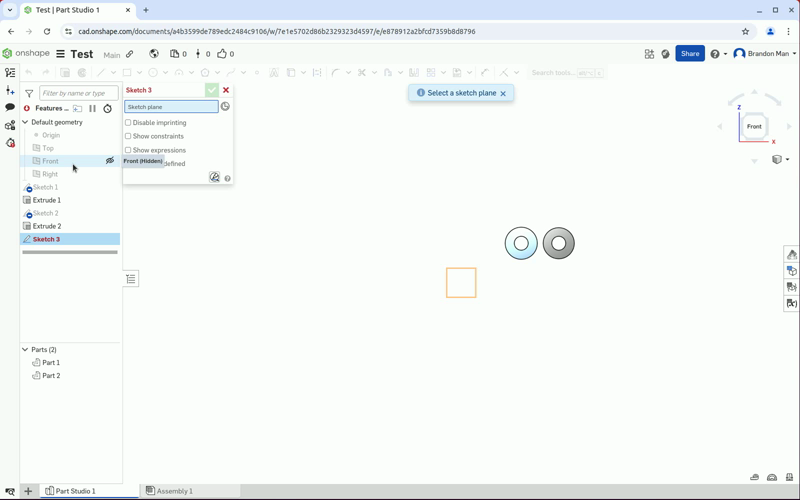
click(73, 163)
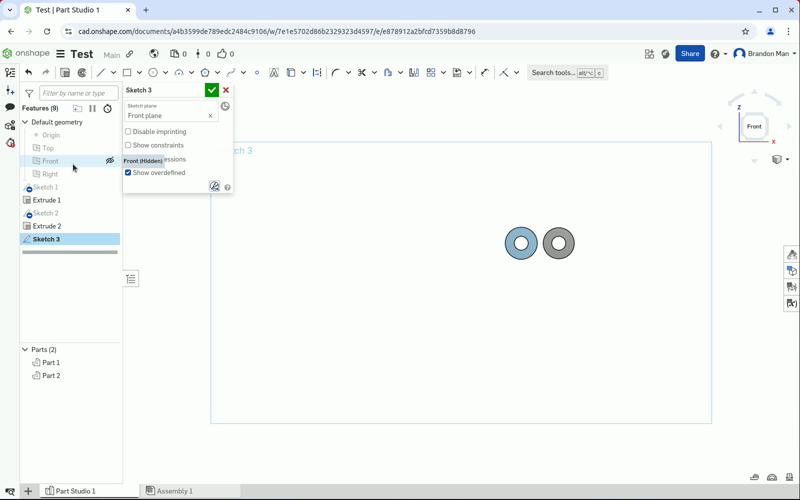
mouse_move(73, 352)
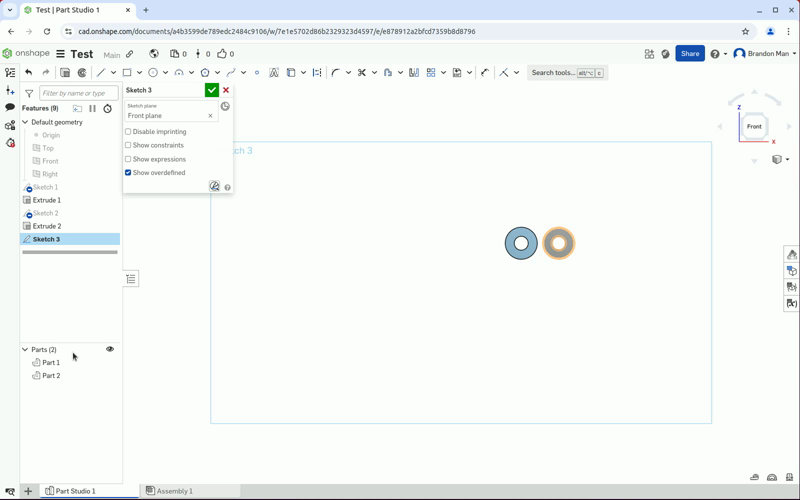
key(y)
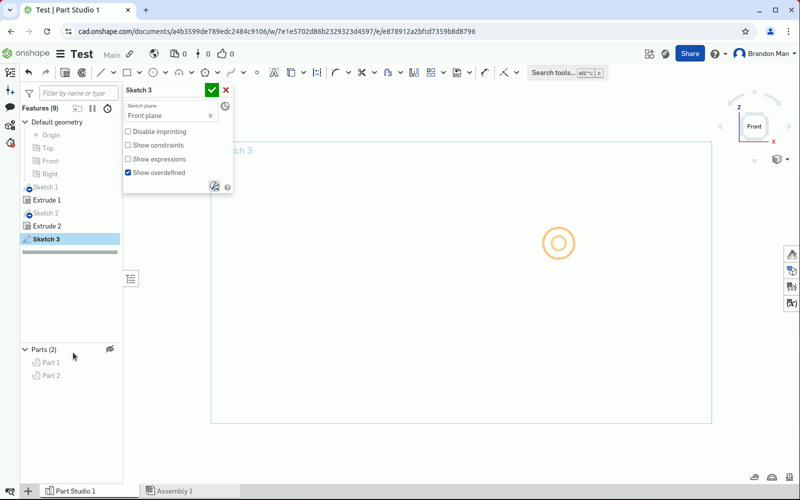
key(c)
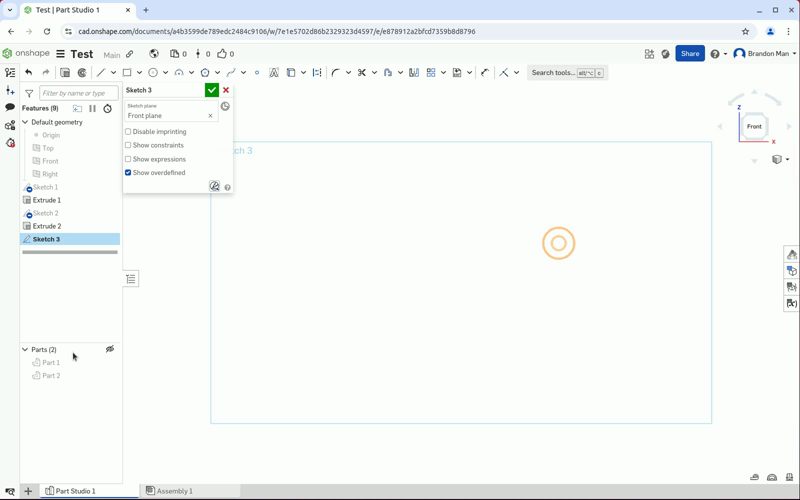
key_down(shift)
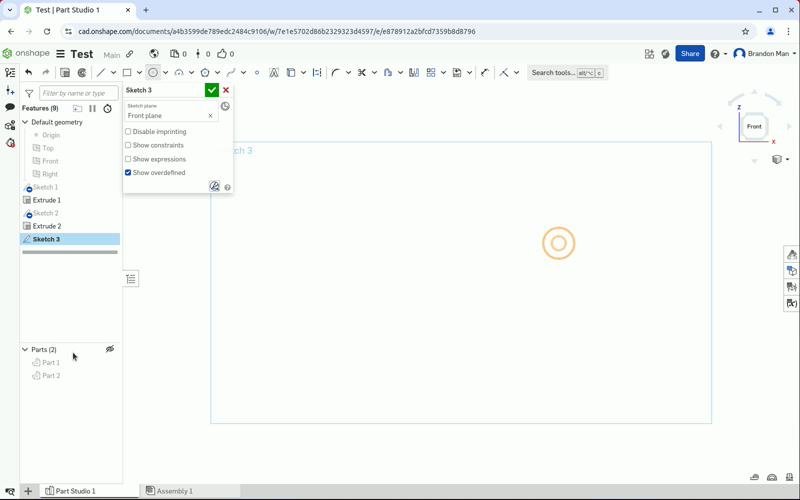
mouse_move(557, 282)
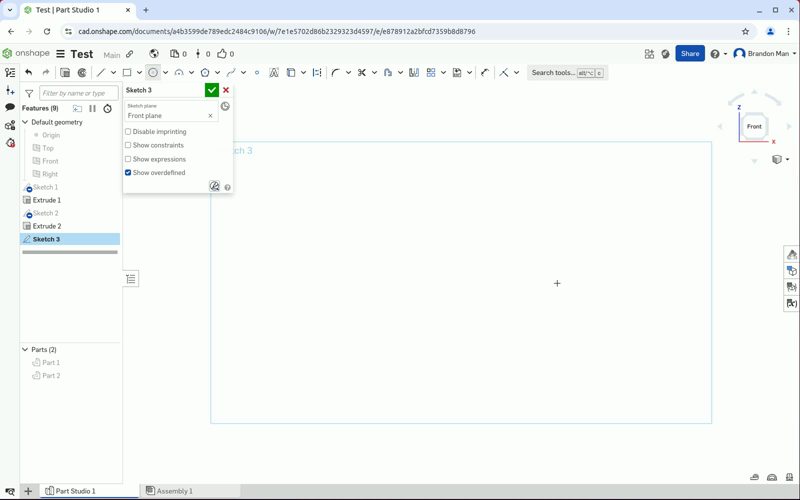
click(557, 282)
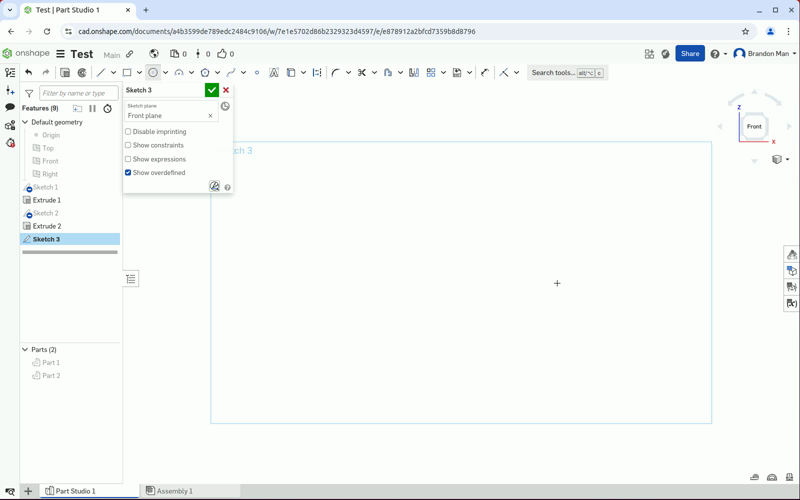
key_up(shift)
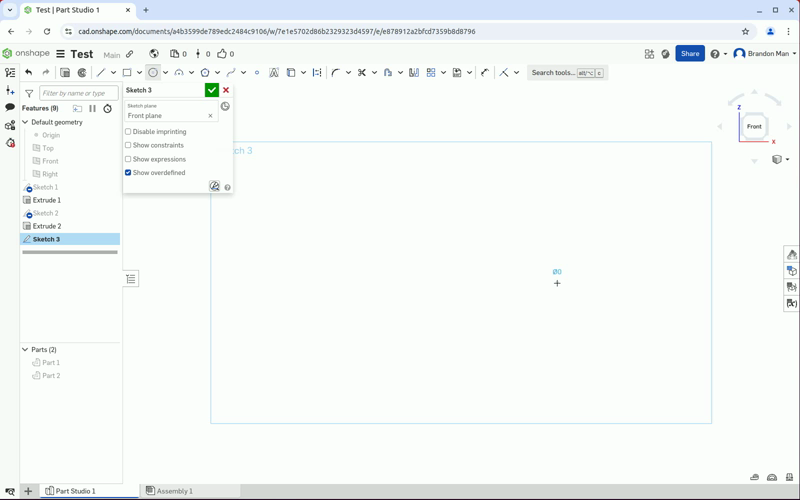
mouse_move(573, 282)
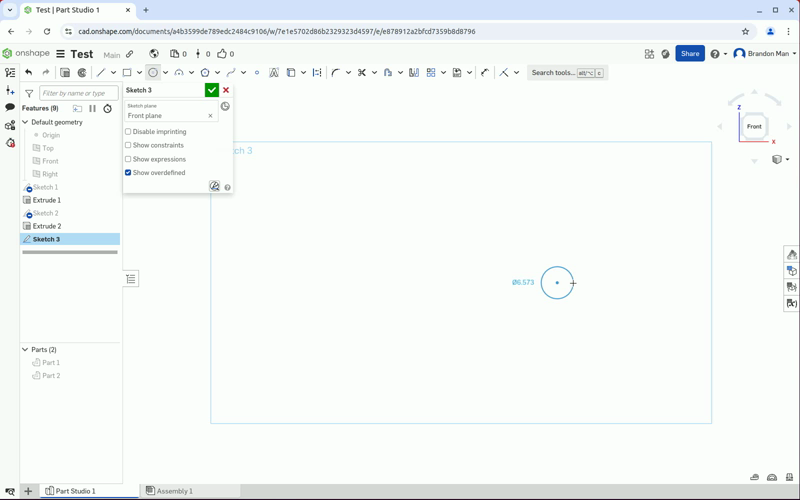
click(573, 282)
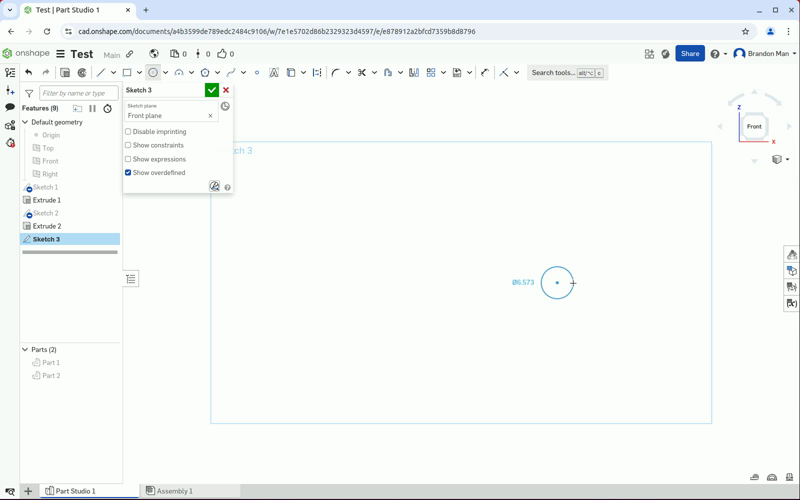
key(esc)
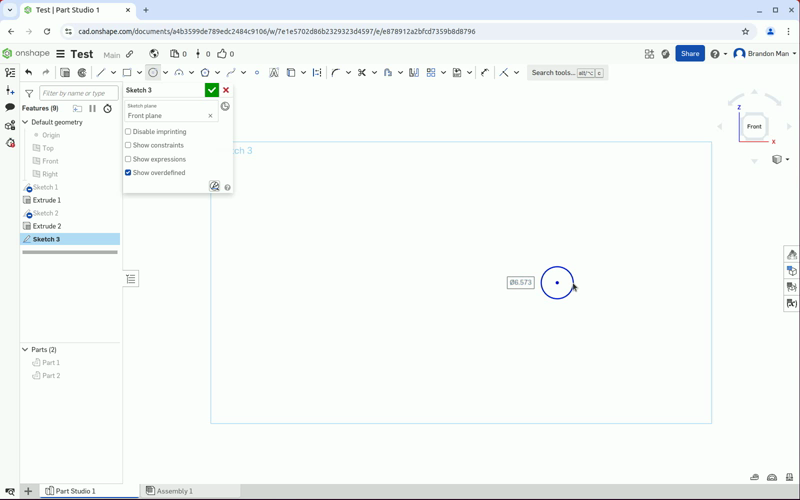
key(c)
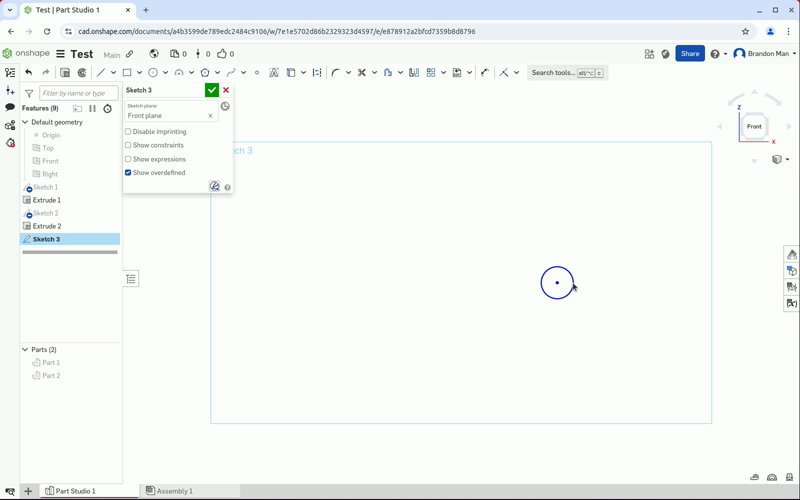
key_down(shift)
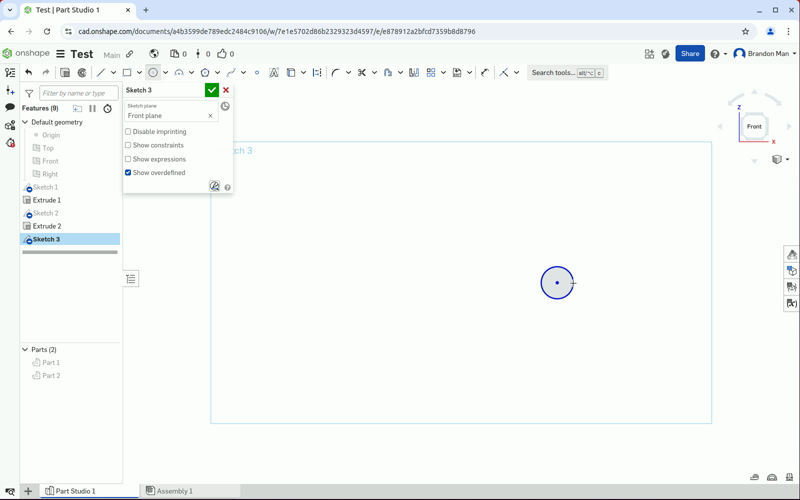
mouse_move(557, 282)
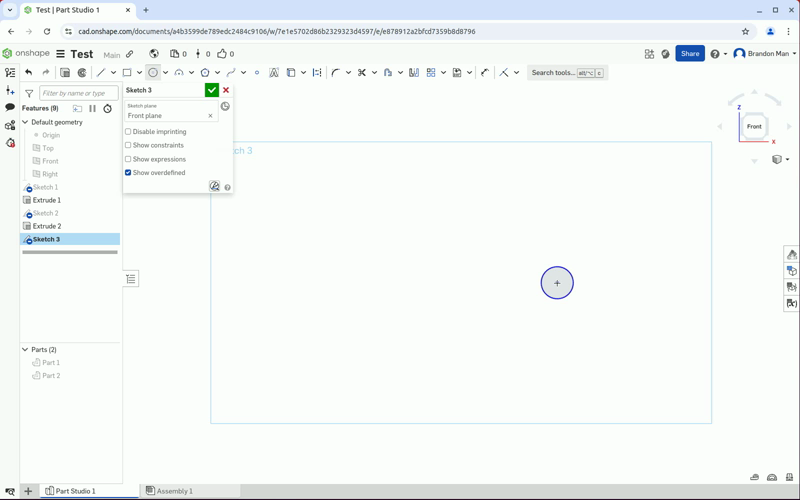
click(557, 282)
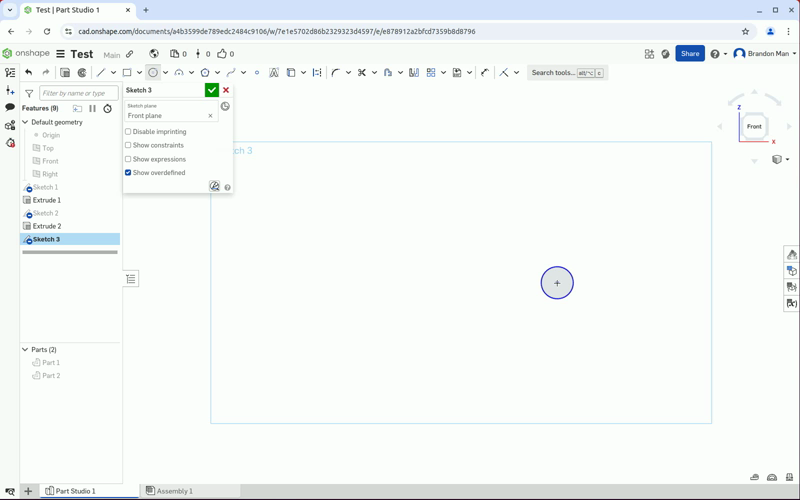
key_up(shift)
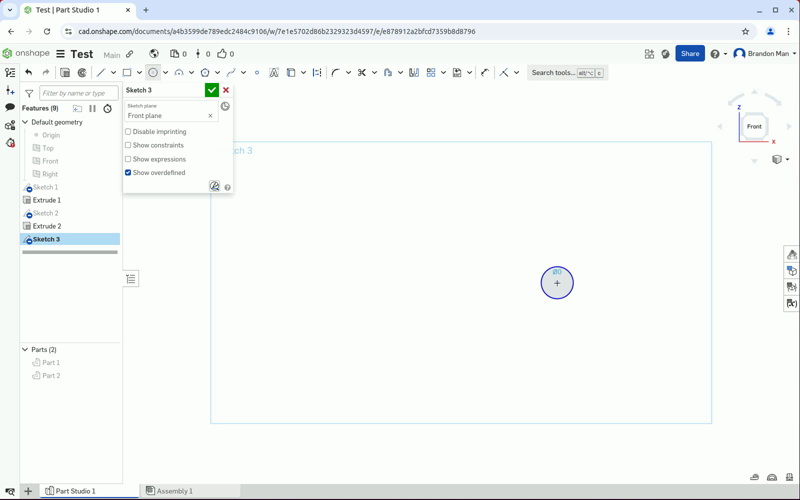
mouse_move(564, 282)
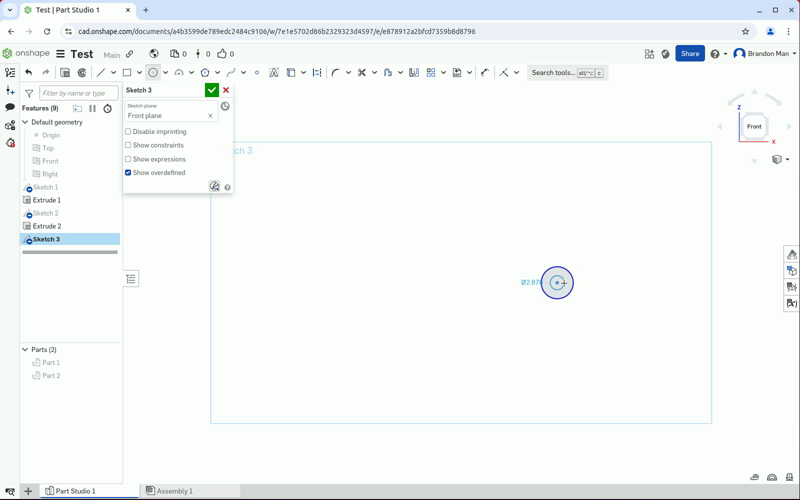
click(564, 282)
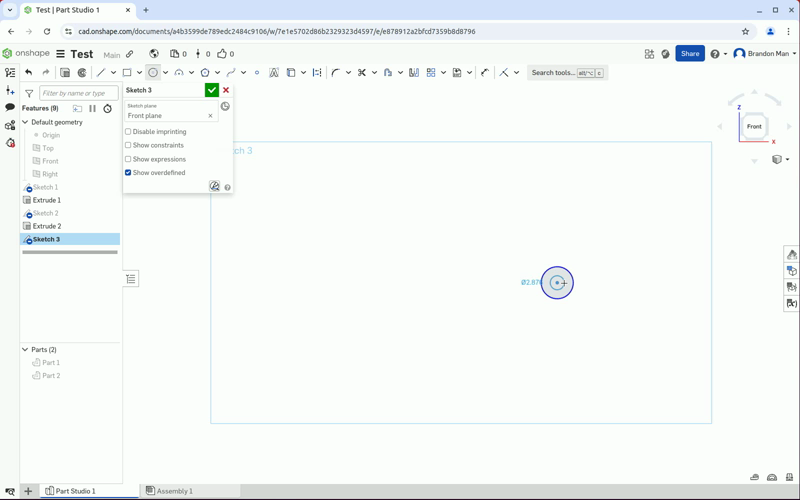
key(esc)
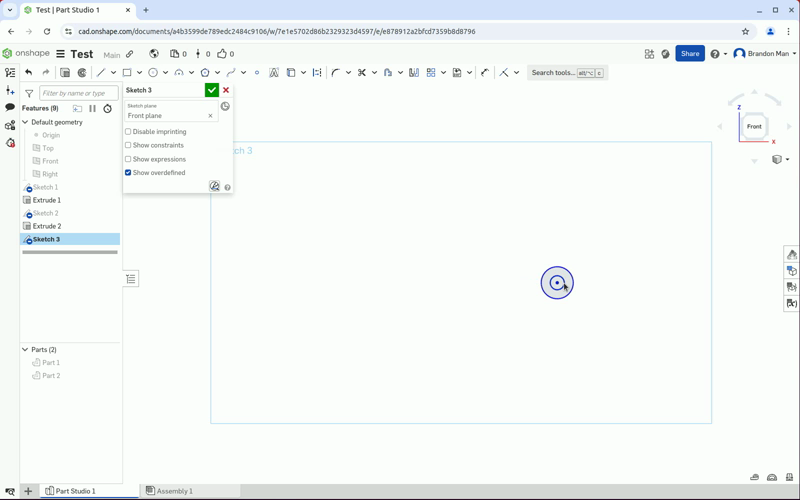
mouse_move(560, 293)
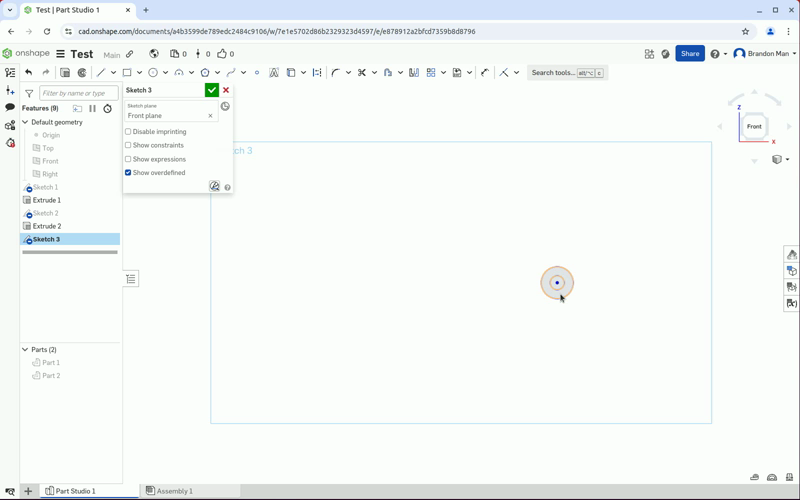
scroll(6)
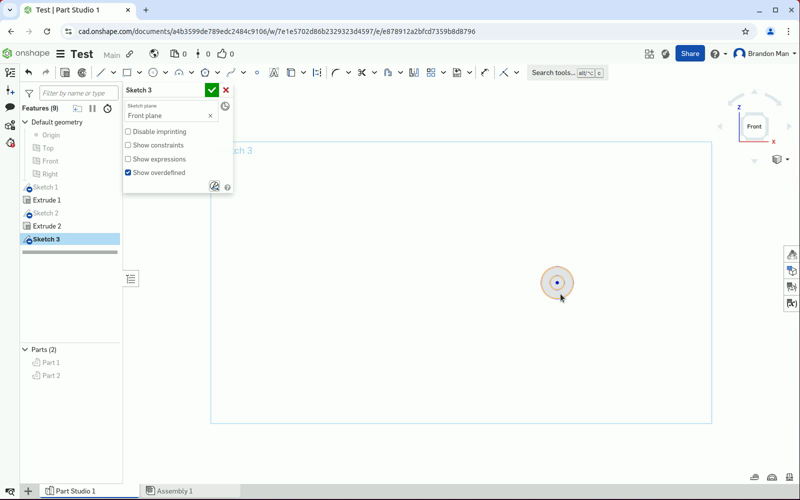
scroll(6)
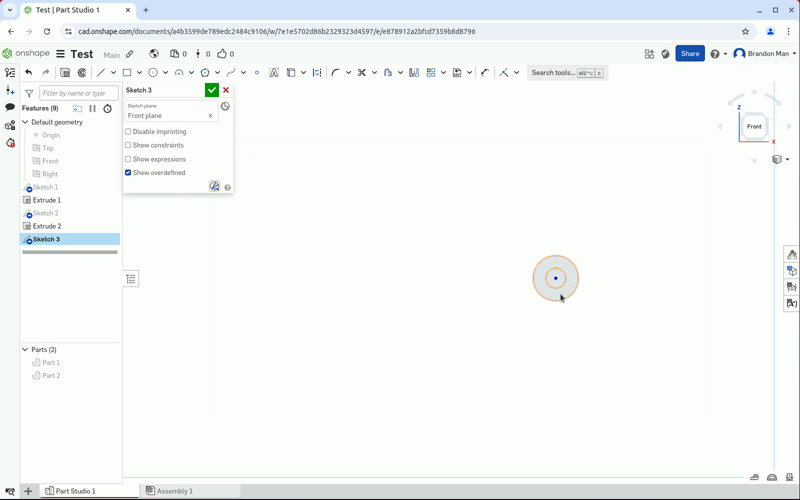
scroll(6)
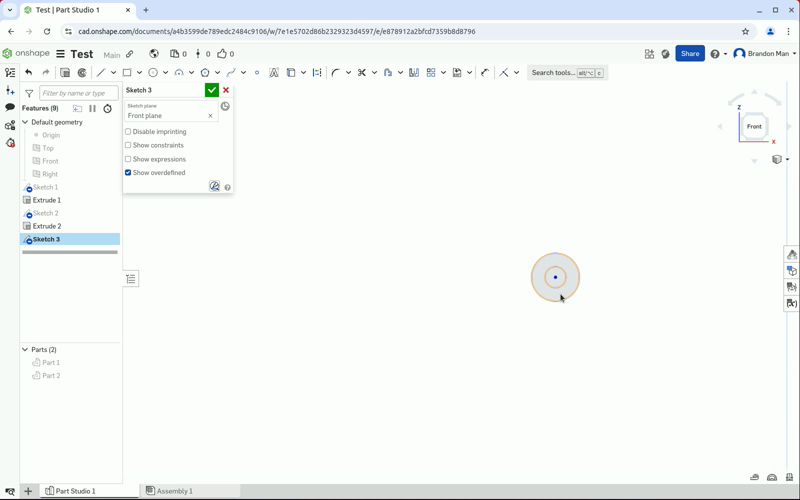
scroll(6)
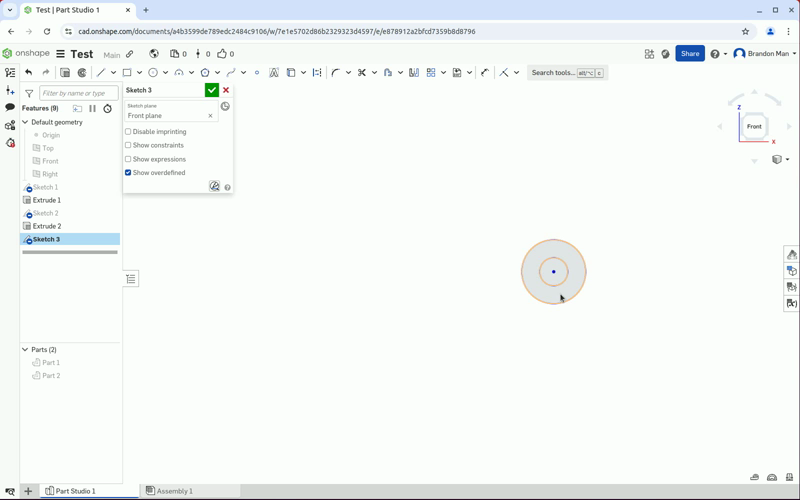
scroll(6)
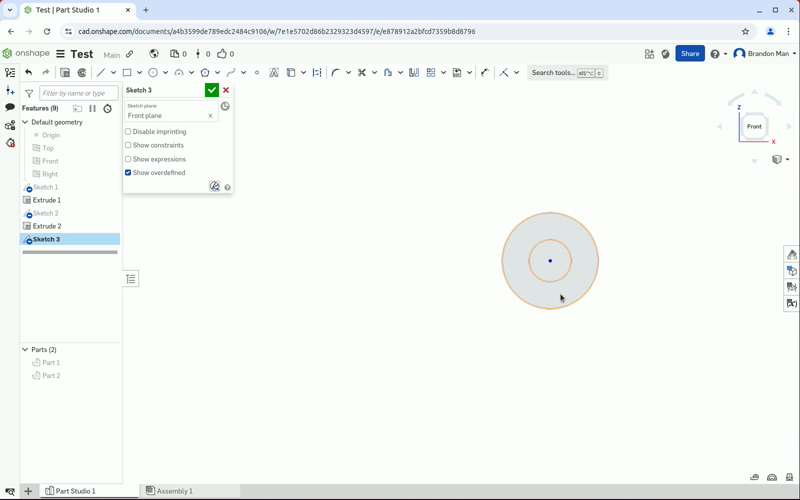
scroll(6)
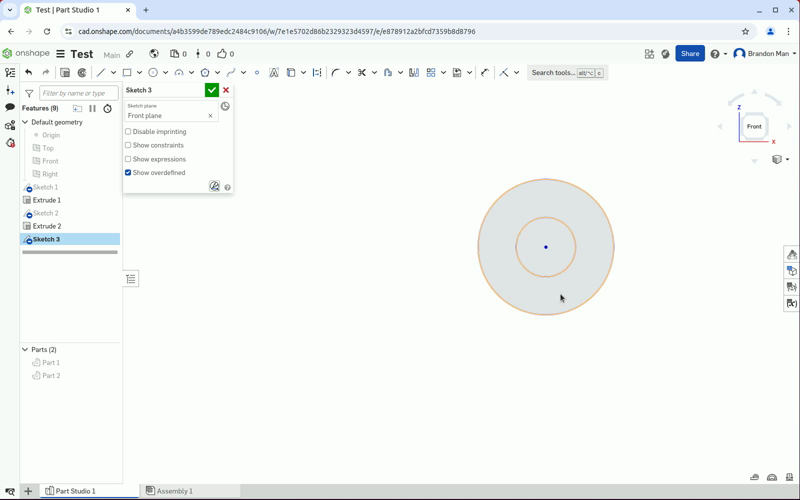
scroll(6)
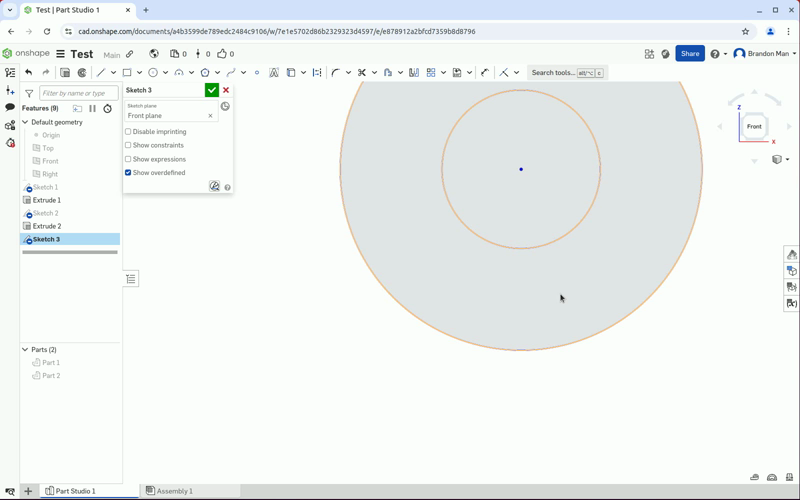
click(560, 293)
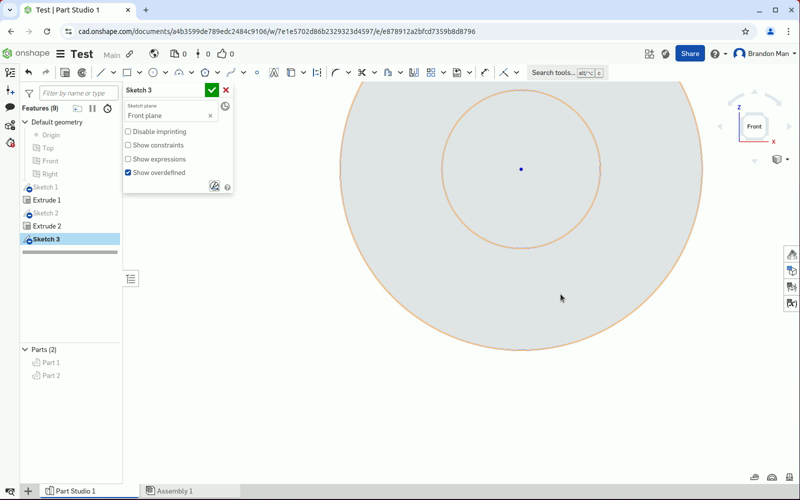
scroll(-6)
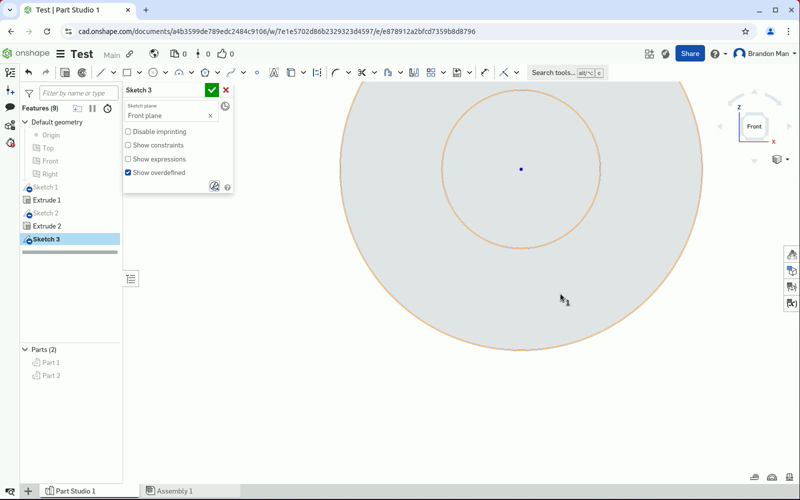
scroll(-6)
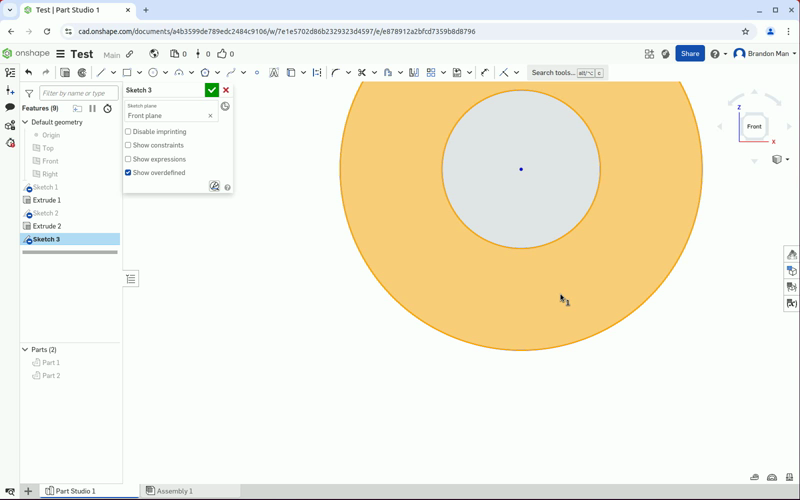
scroll(-6)
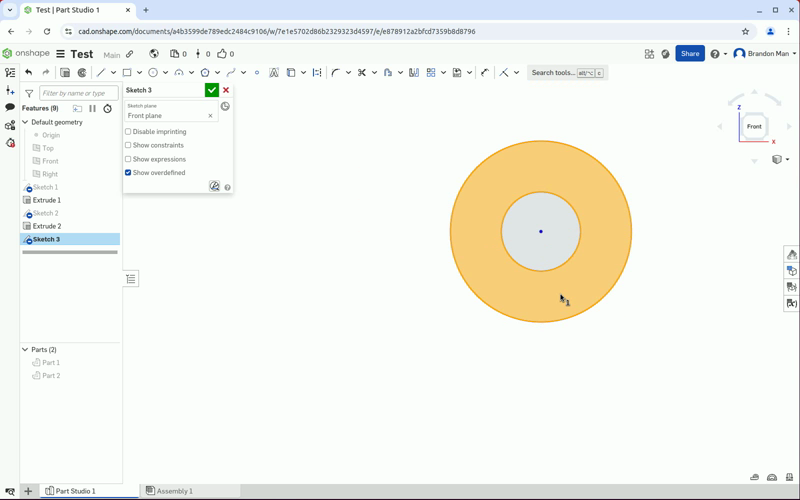
scroll(-6)
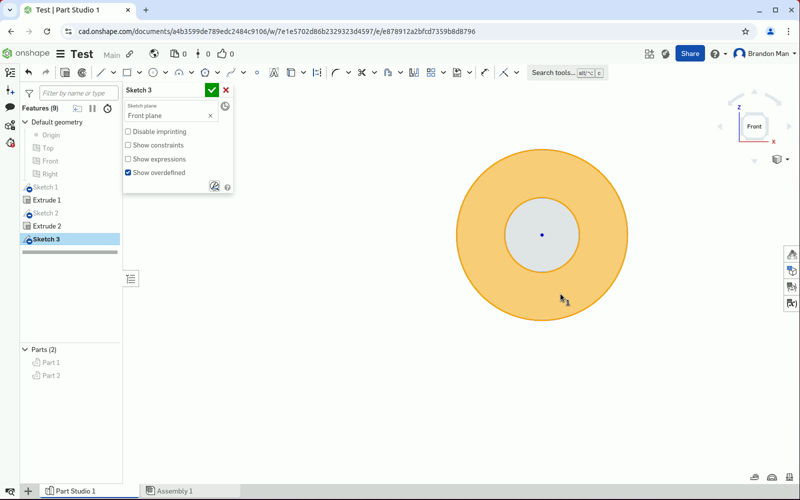
scroll(-6)
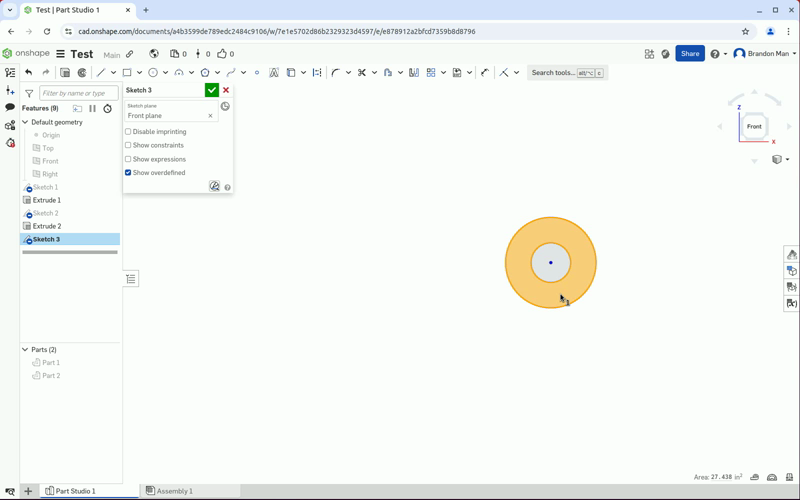
scroll(-6)
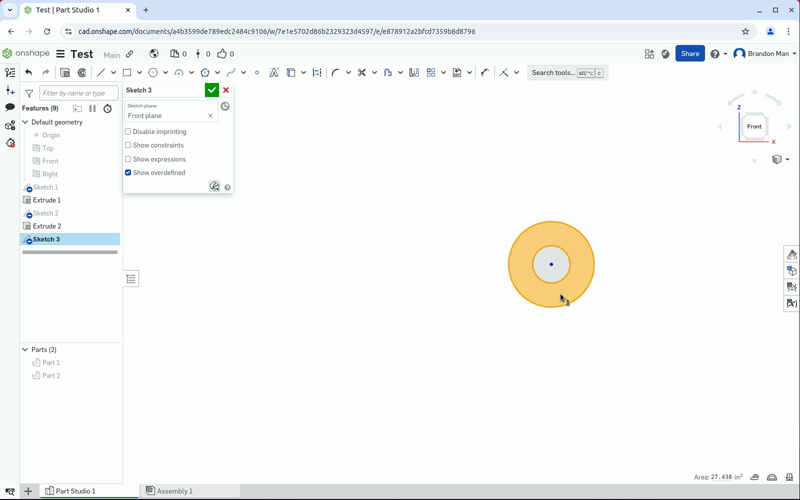
scroll(-6)
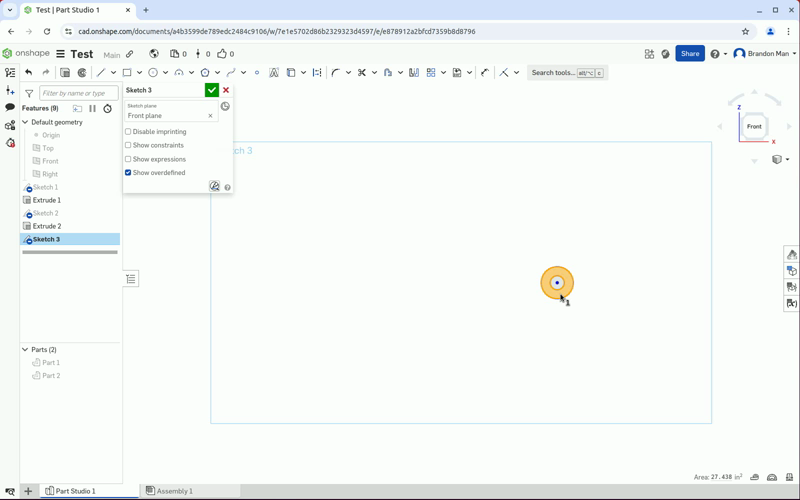
mouse_move(73, 352)
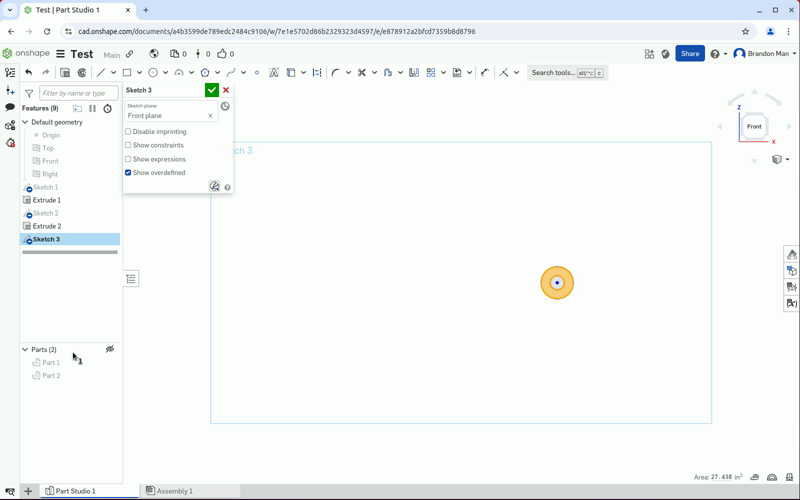
key(shift+y)
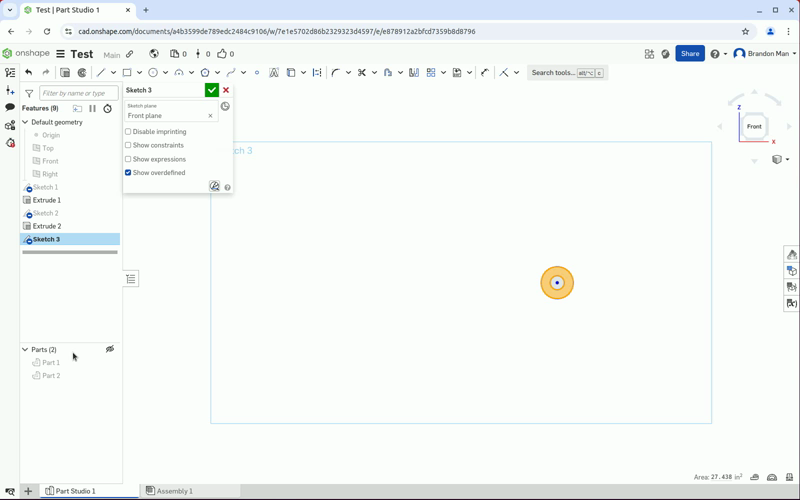
key(shift+e)
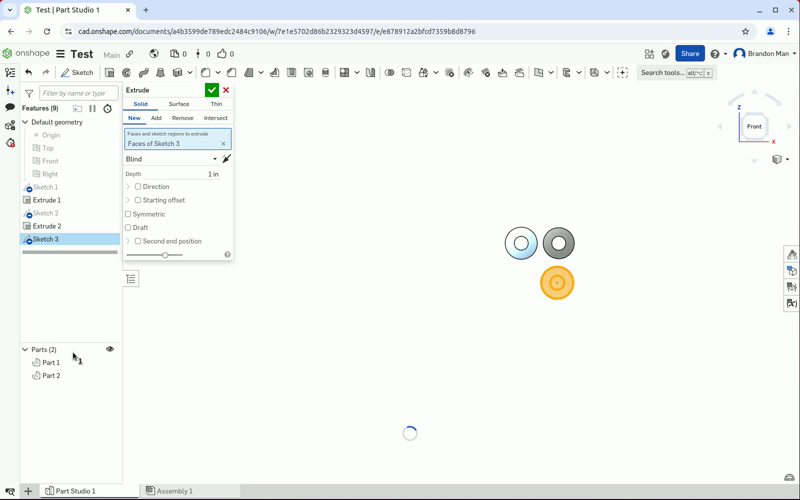
mouse_move(143, 106)
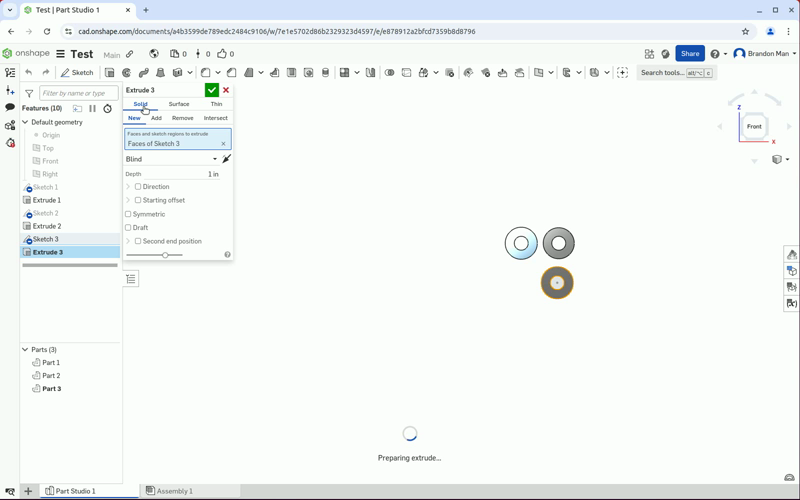
click(143, 106)
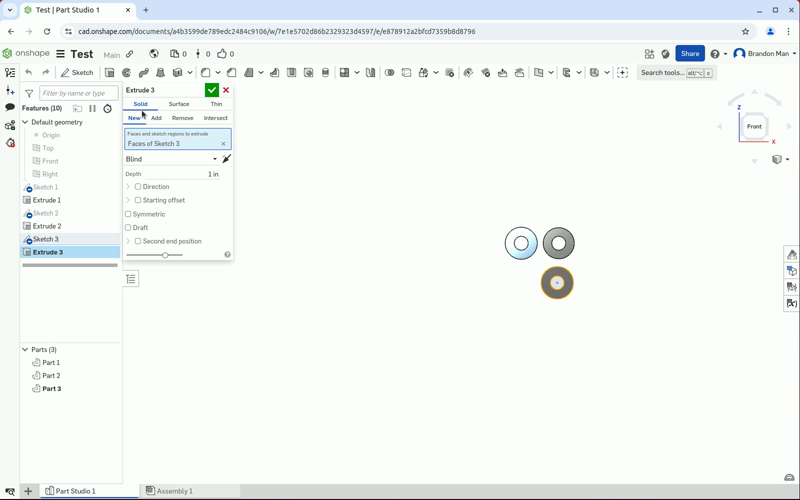
mouse_move(137, 120)
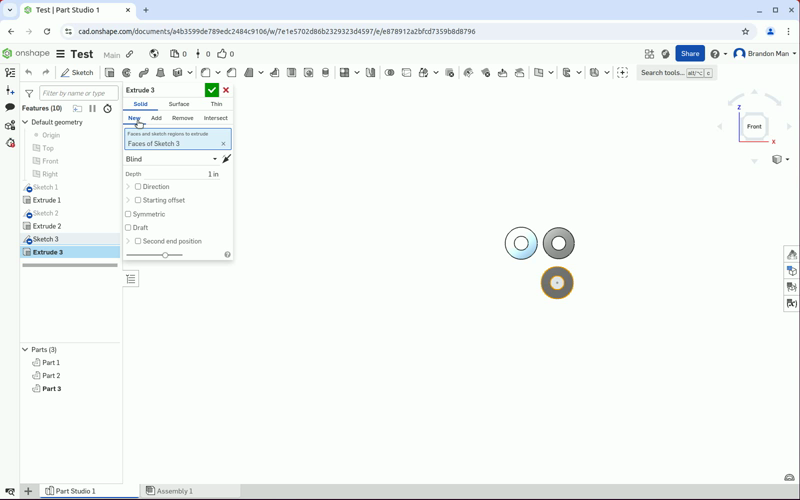
click(137, 120)
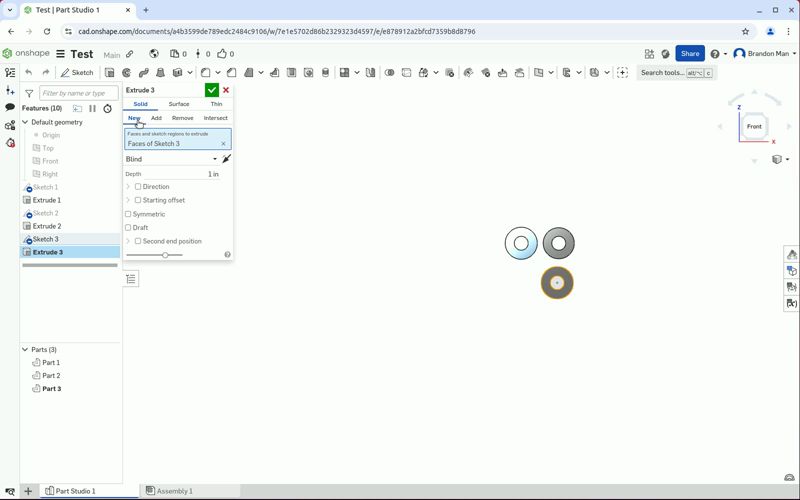
key(tab, 4)
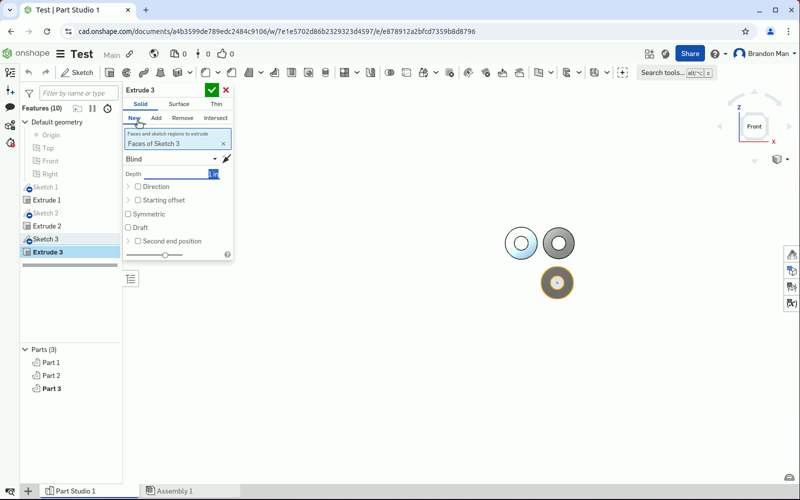
text(4.814)
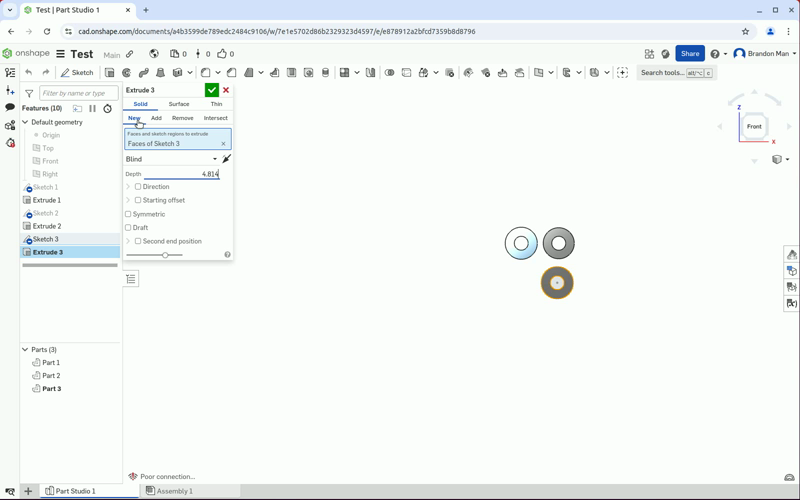
key(enter)
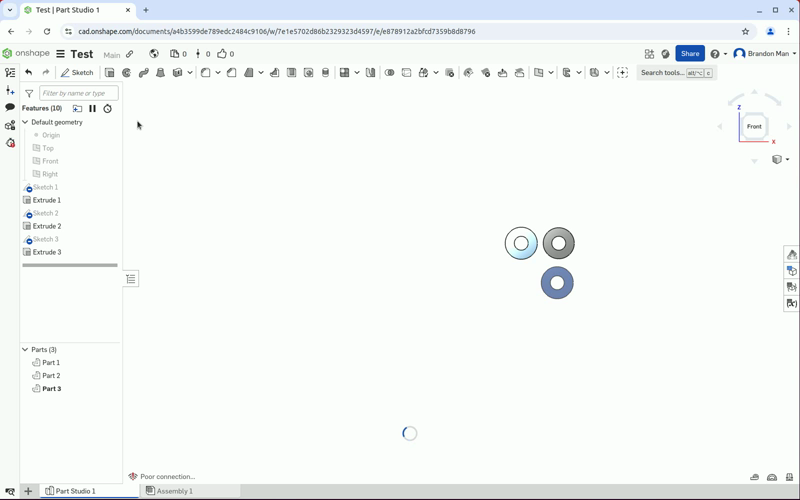
key(shift+h)
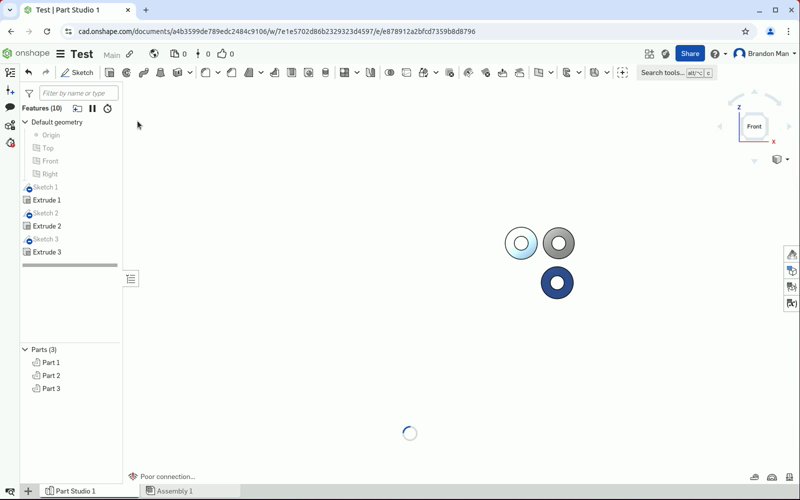
key(shift+h)
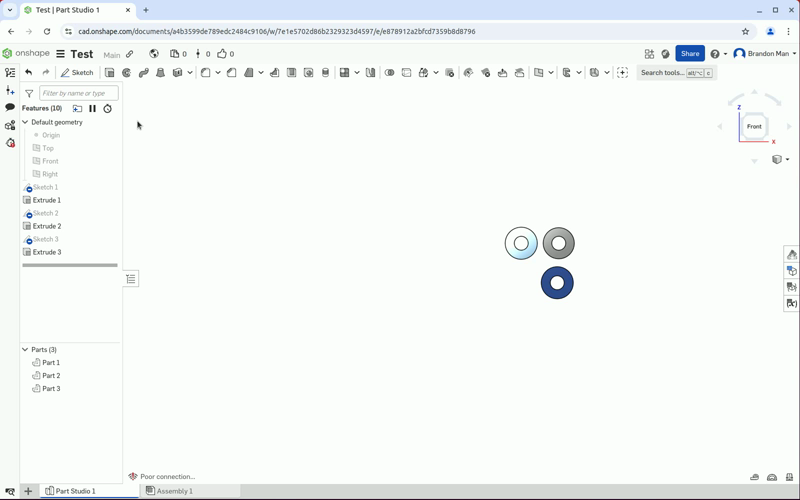
mouse_move(73, 189)
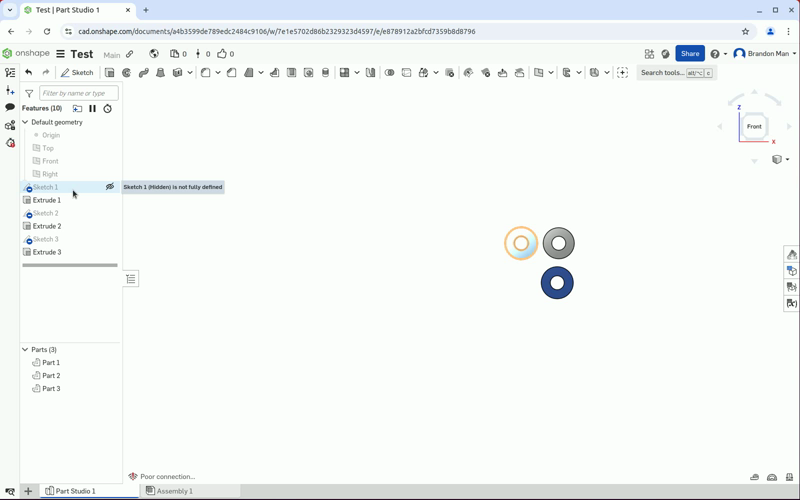
click(73, 189)
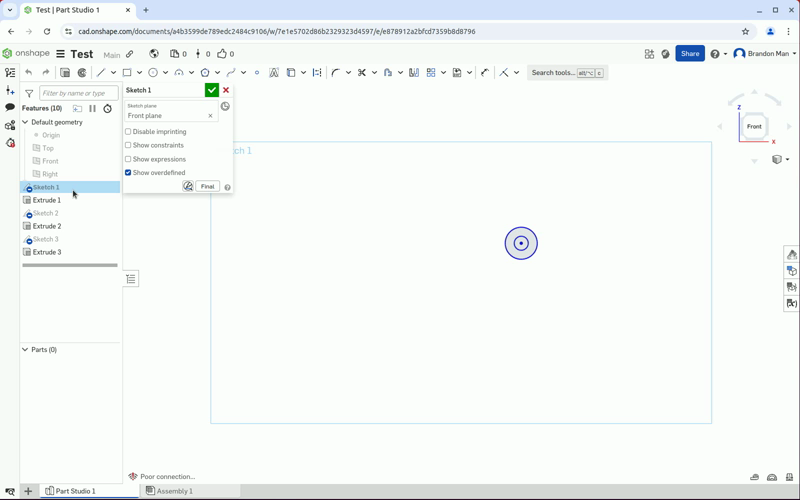
mouse_move(229, 92)
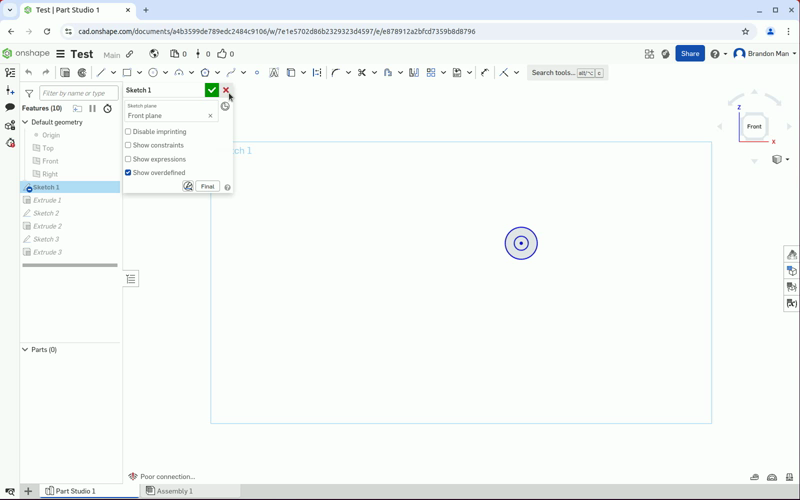
click(229, 92)
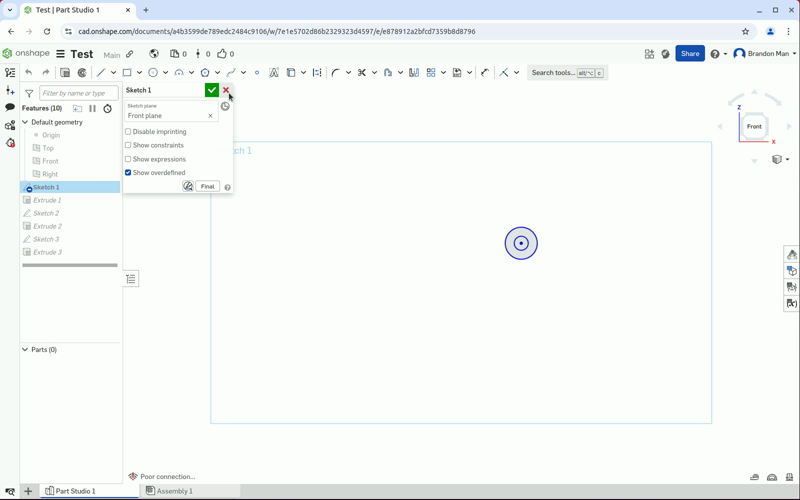
key(shift+s)
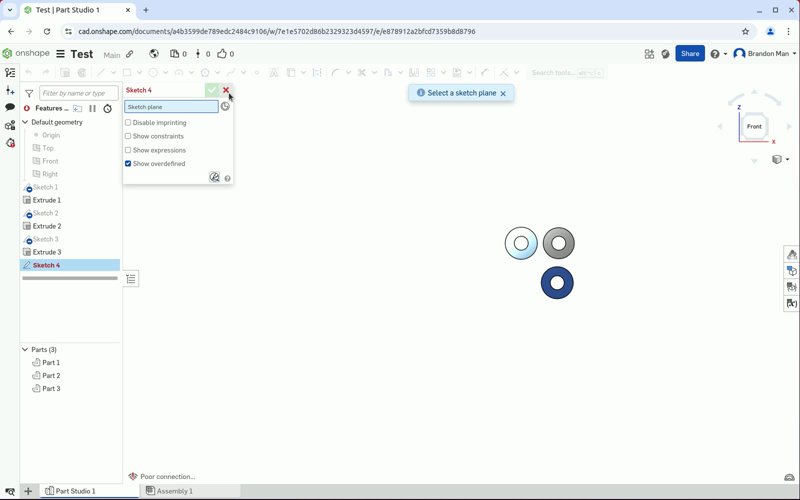
mouse_move(73, 163)
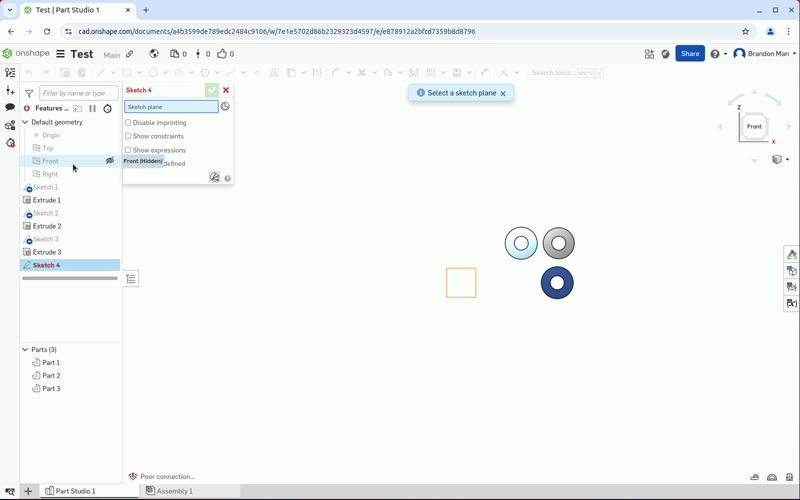
click(73, 163)
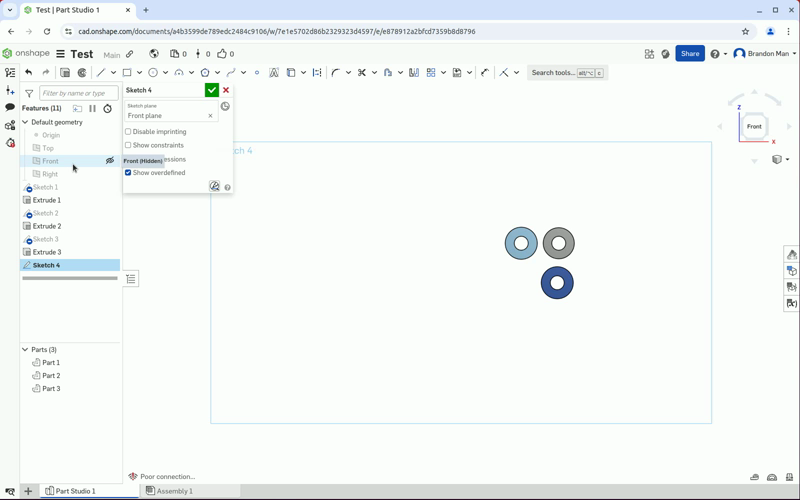
mouse_move(73, 352)
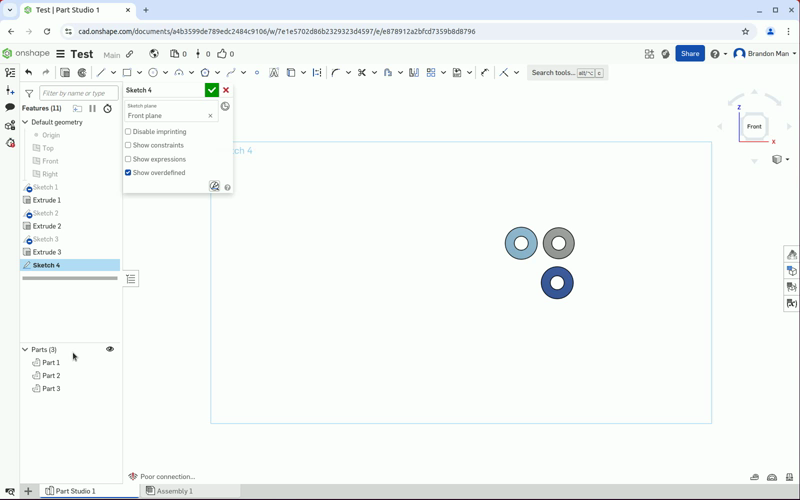
key(y)
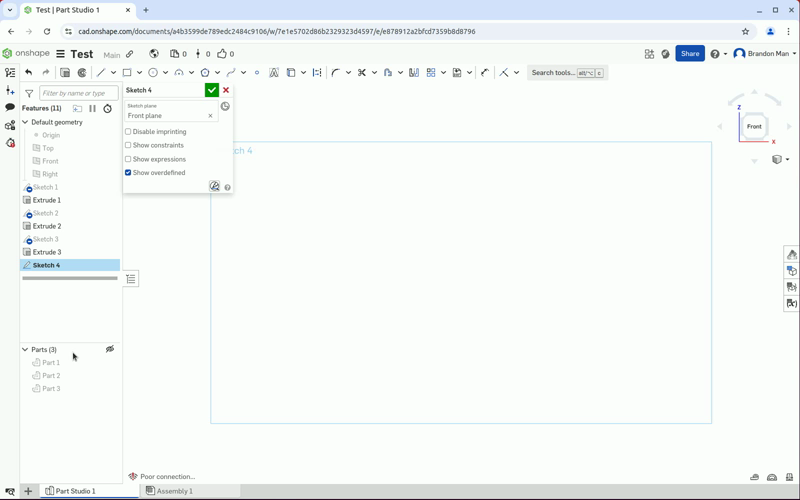
key(c)
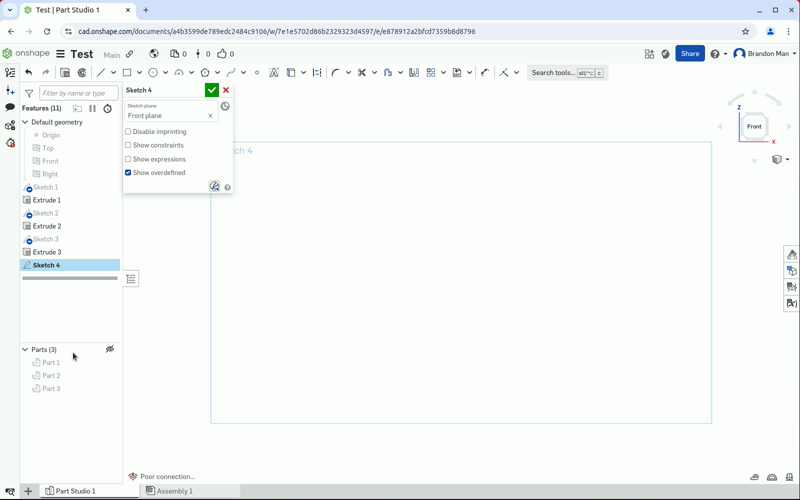
key_down(shift)
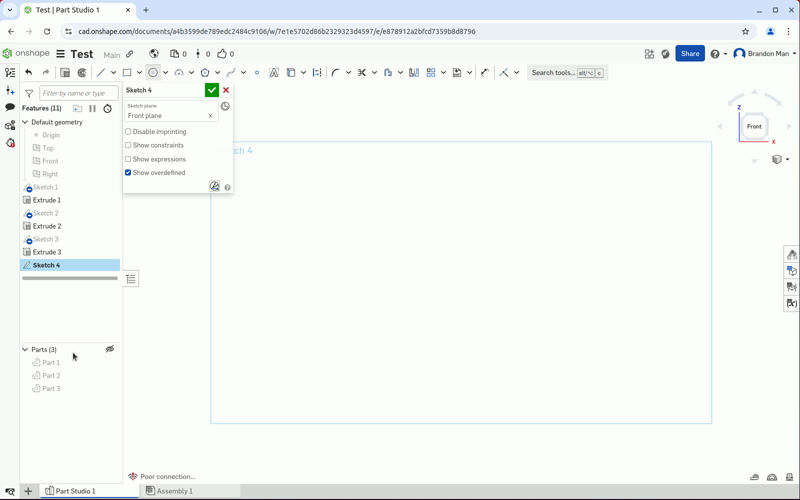
mouse_move(522, 280)
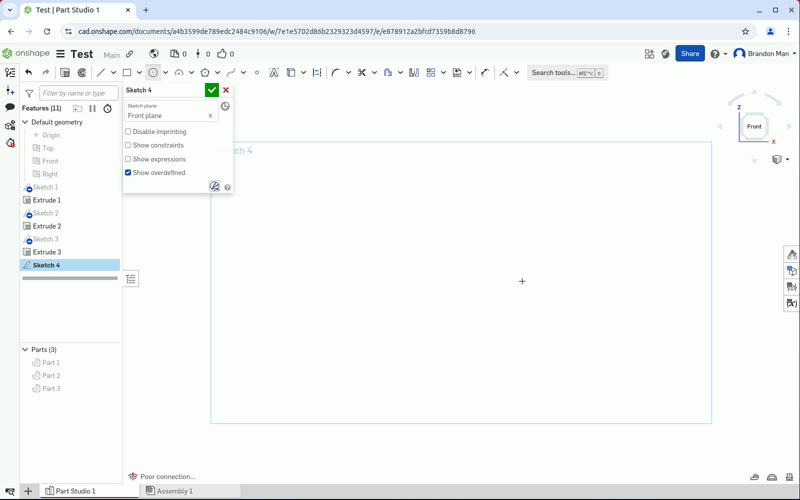
click(522, 280)
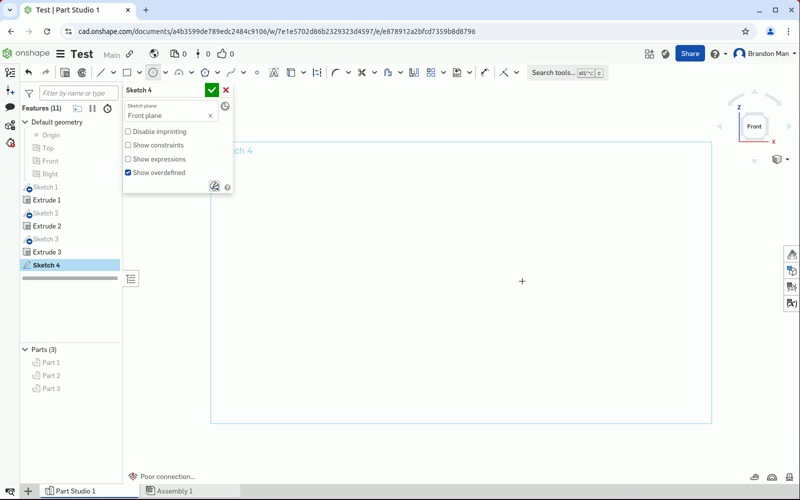
key_up(shift)
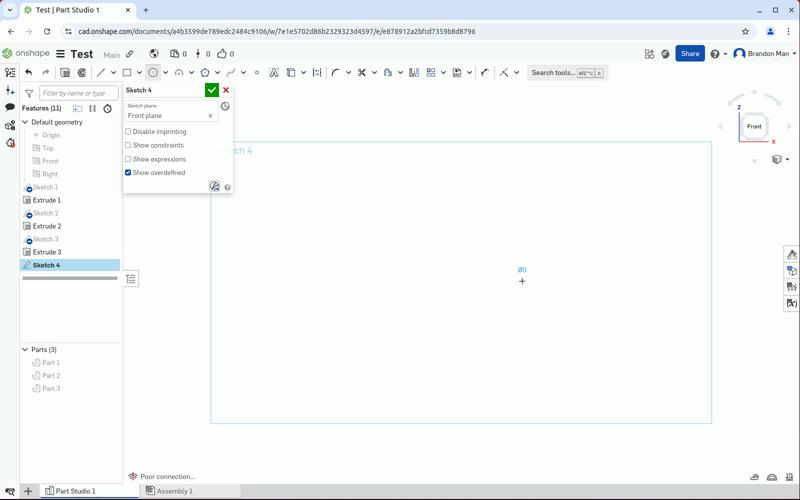
mouse_move(538, 280)
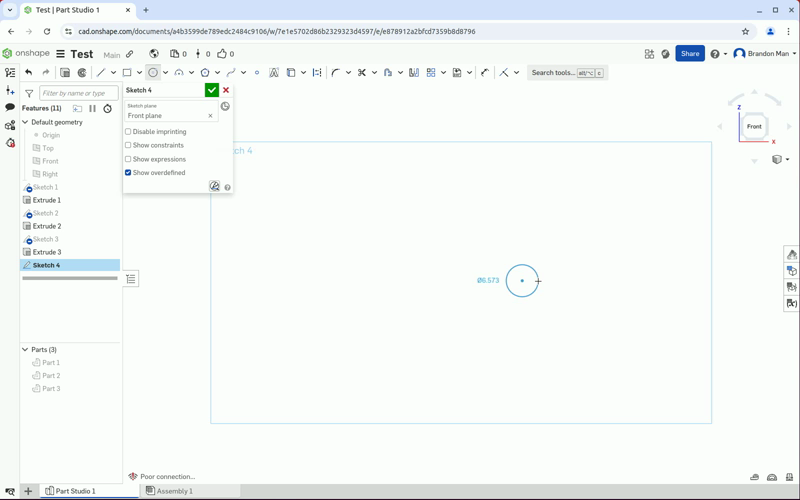
click(538, 280)
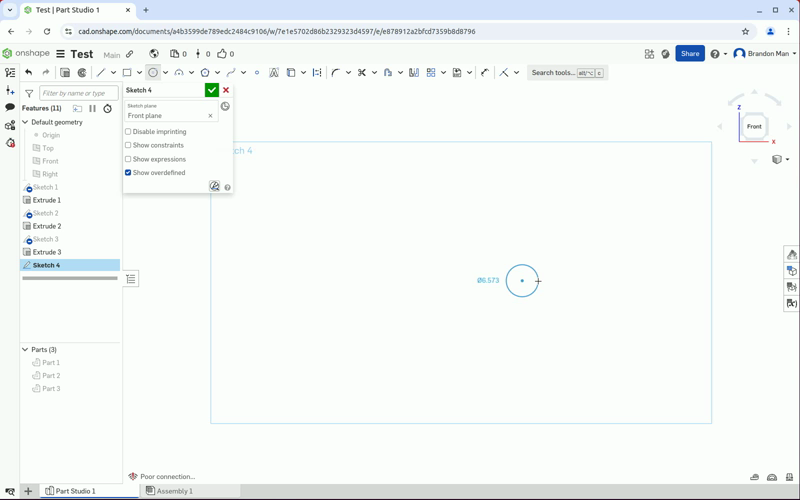
key(esc)
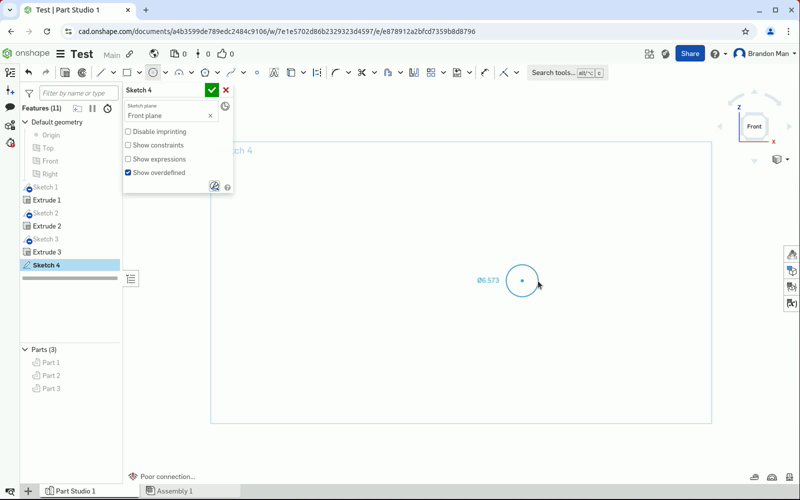
key(c)
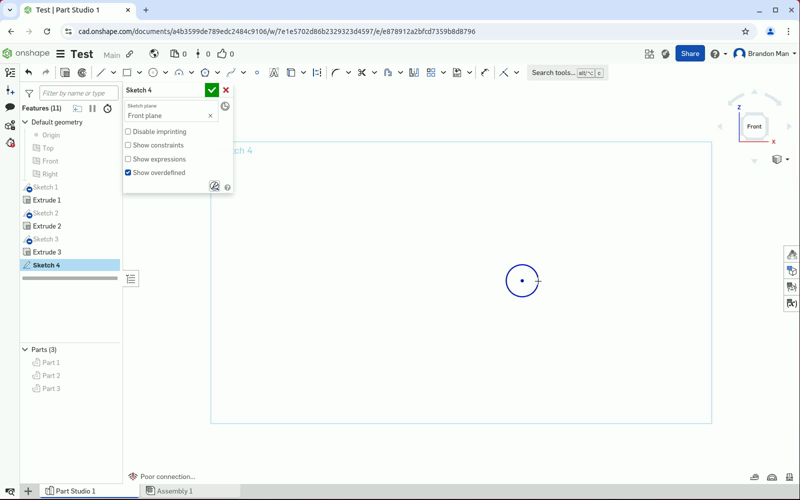
key_down(shift)
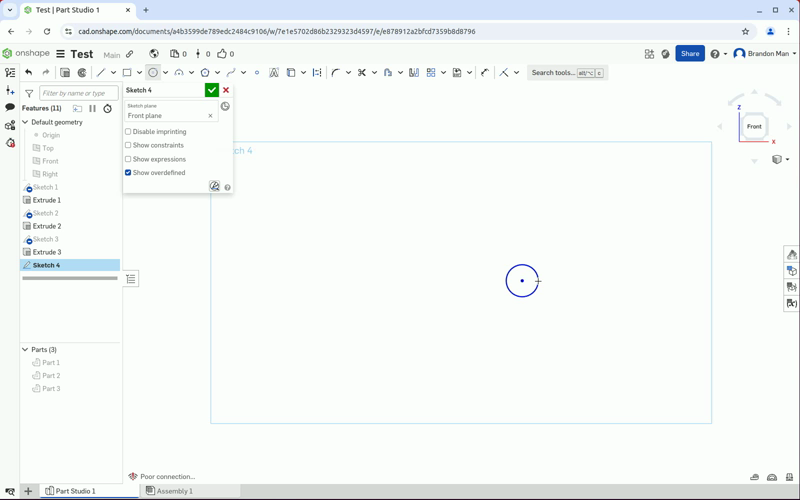
mouse_move(522, 280)
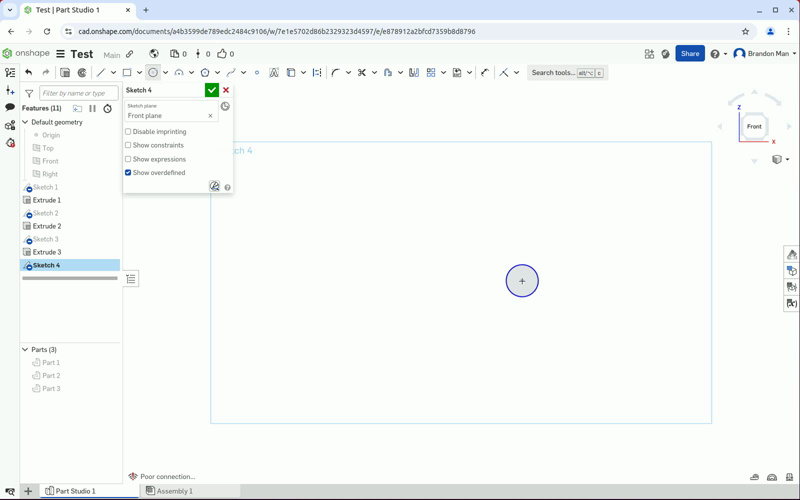
click(522, 280)
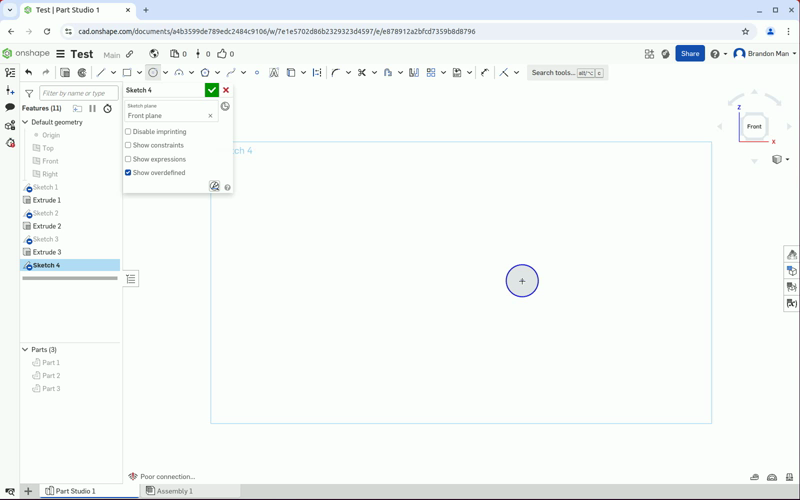
key_up(shift)
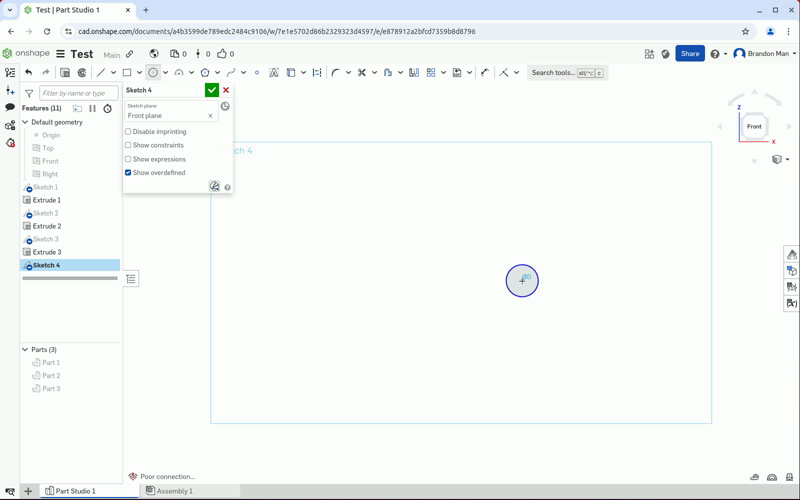
mouse_move(529, 280)
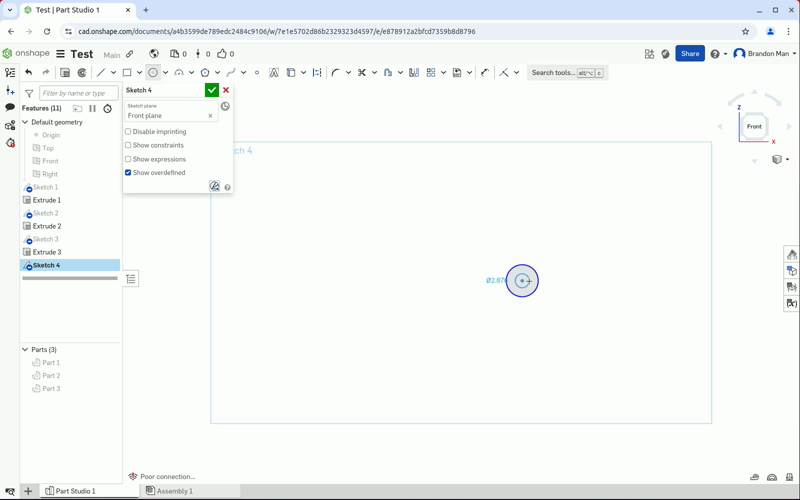
click(529, 280)
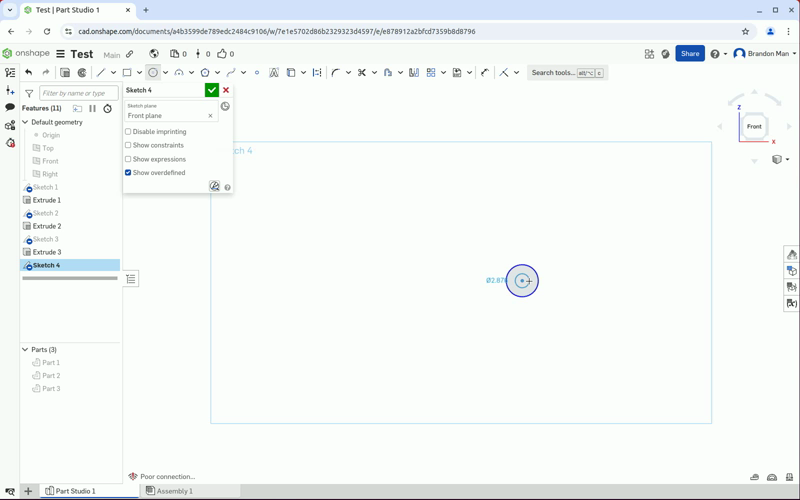
key(esc)
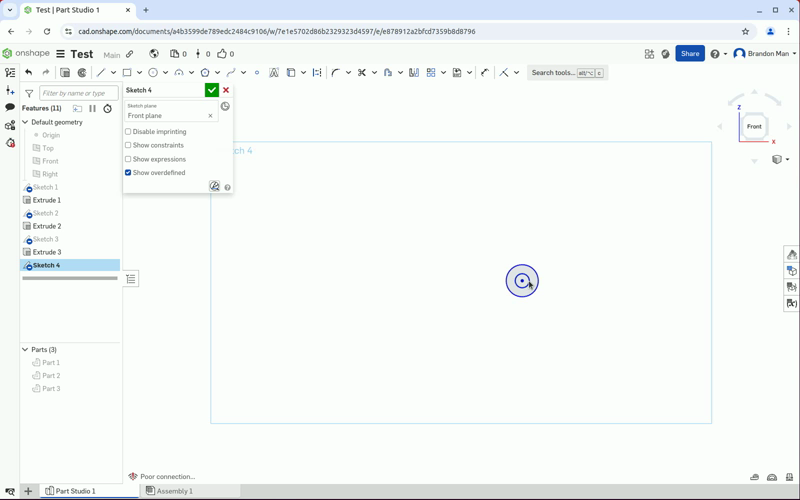
mouse_move(510, 282)
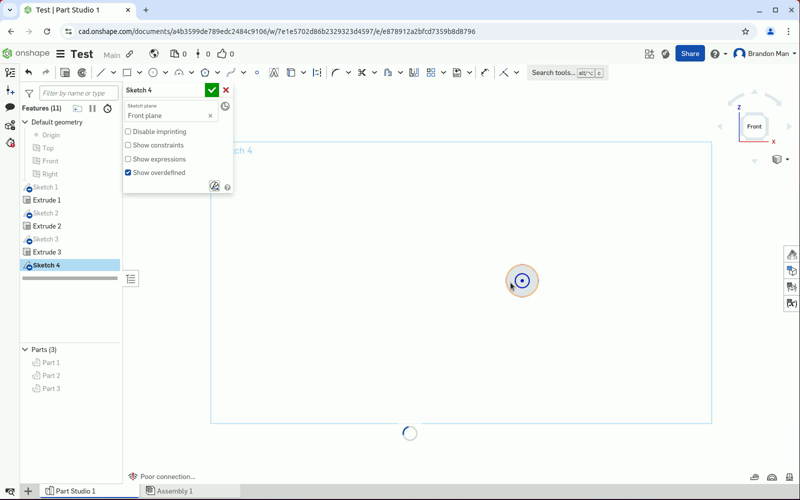
scroll(6)
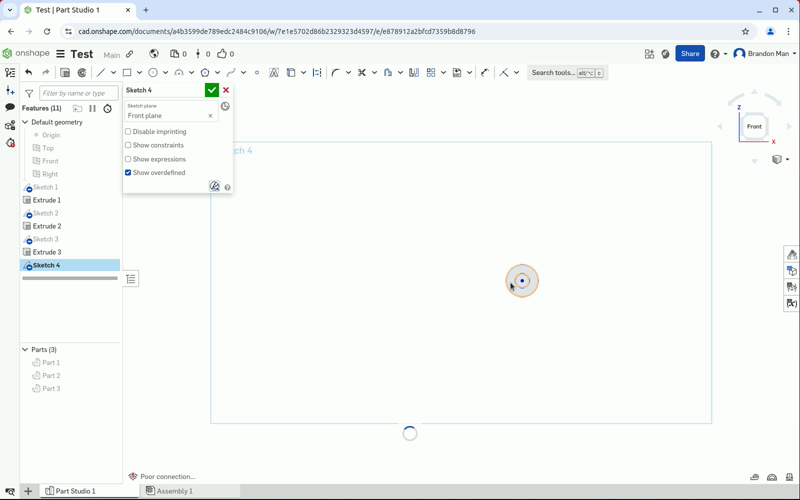
scroll(6)
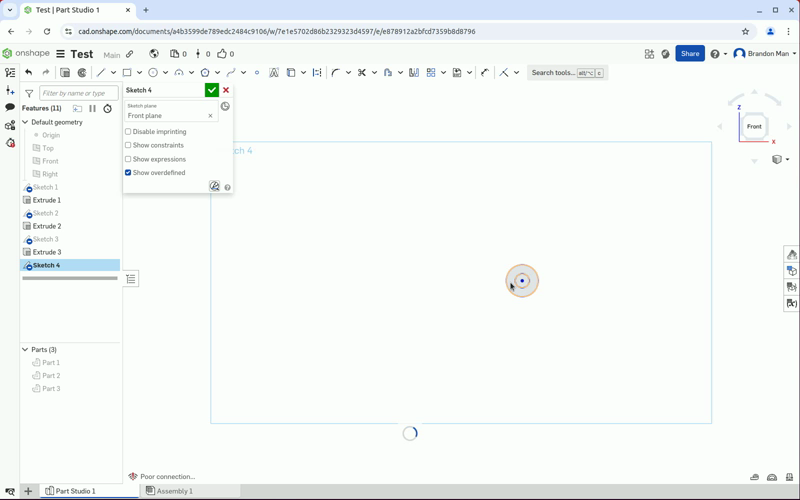
scroll(6)
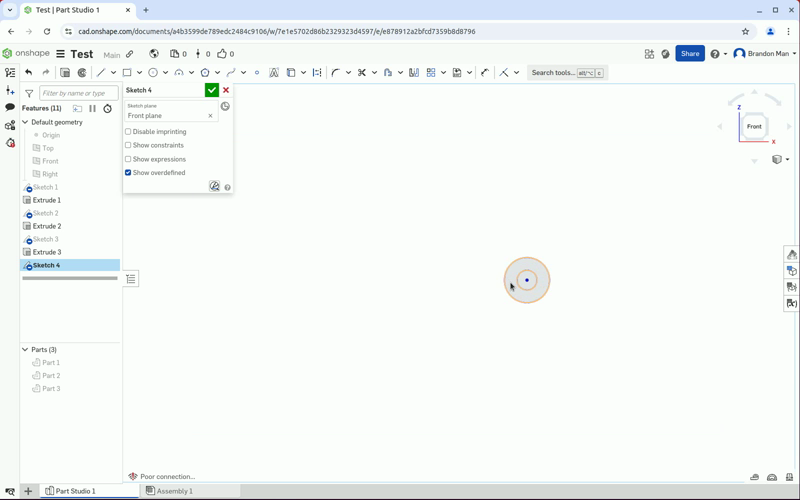
scroll(6)
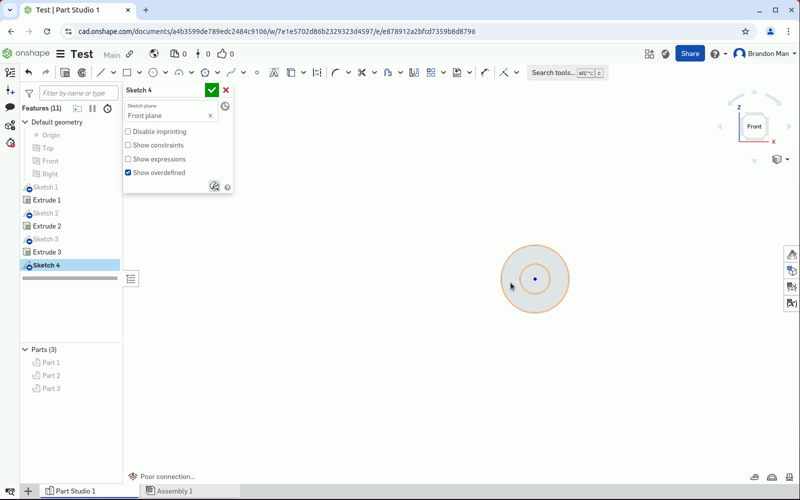
scroll(6)
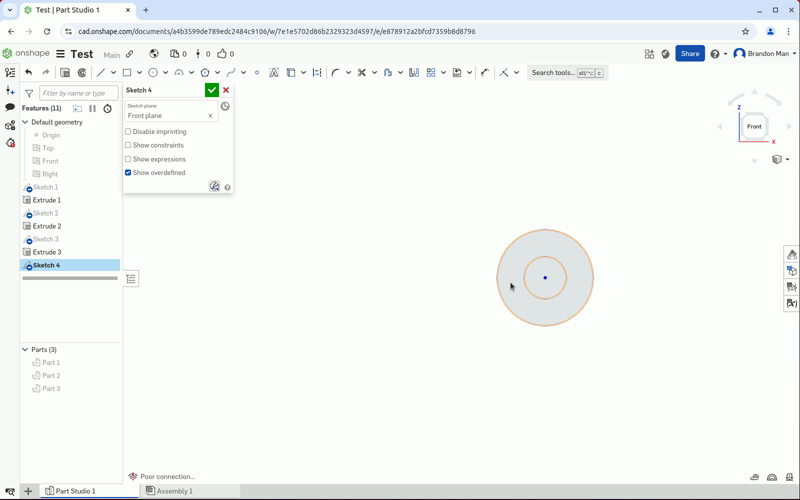
scroll(6)
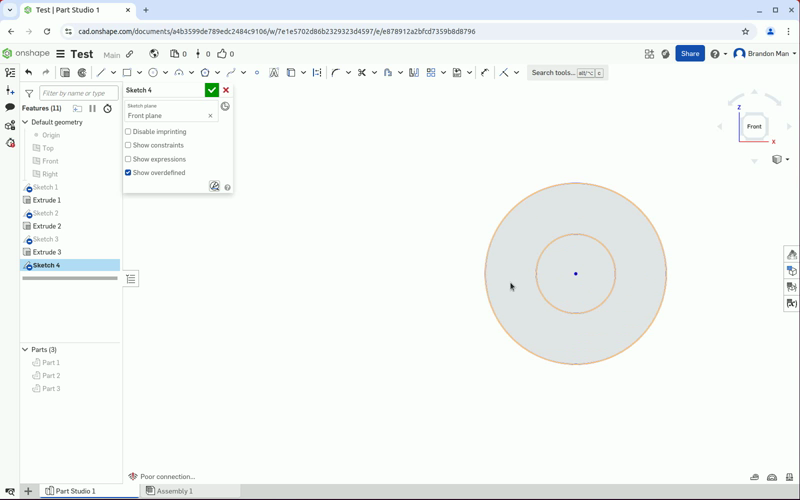
scroll(6)
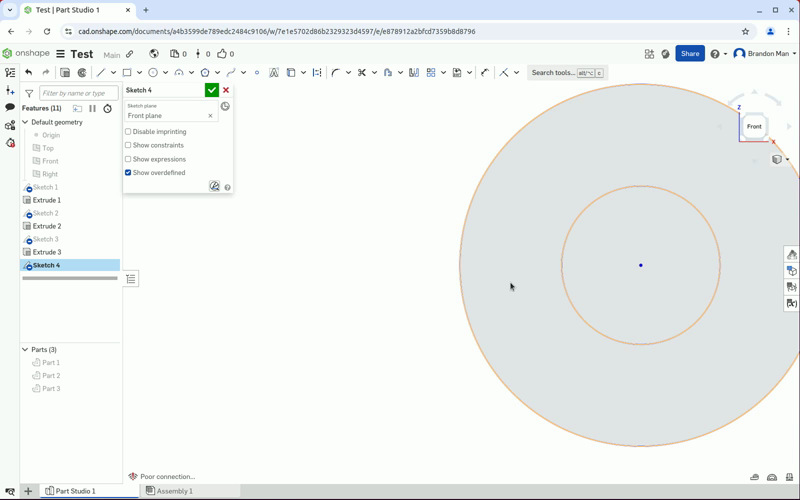
click(510, 282)
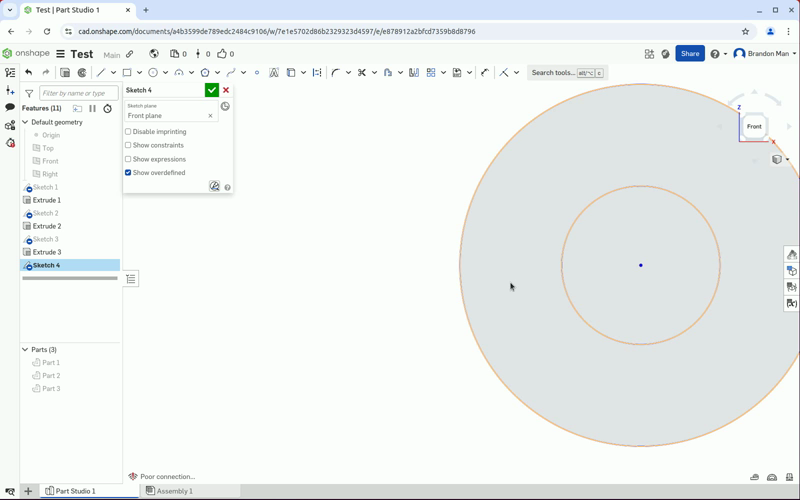
scroll(-6)
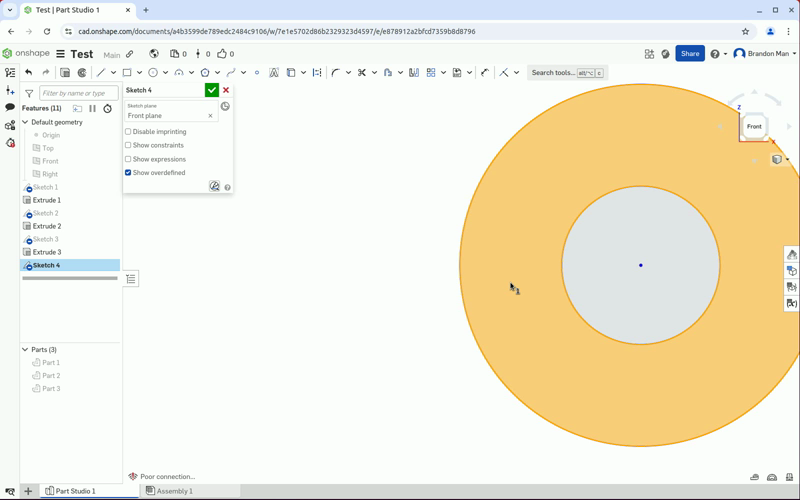
scroll(-6)
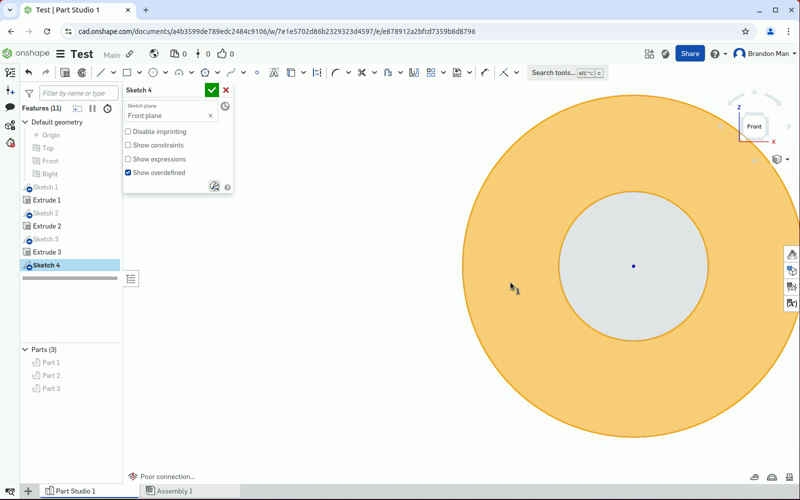
scroll(-6)
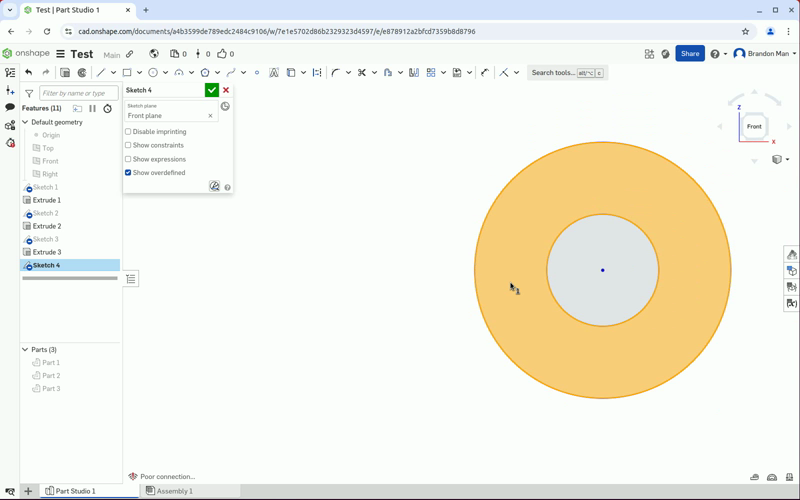
scroll(-6)
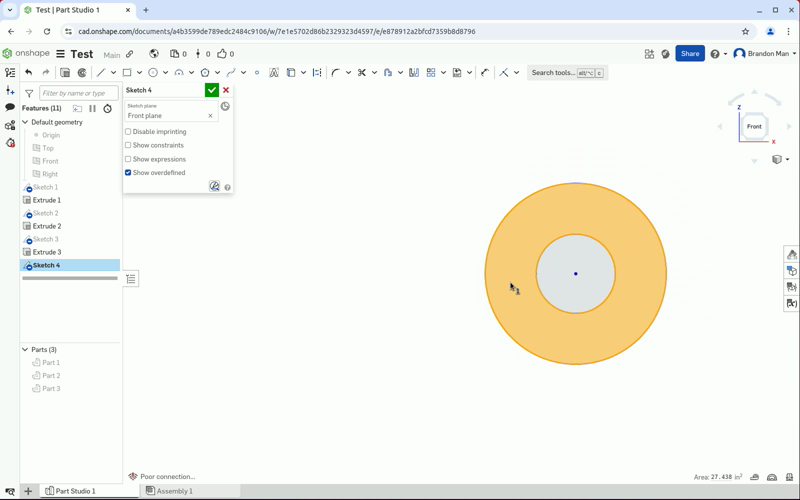
scroll(-6)
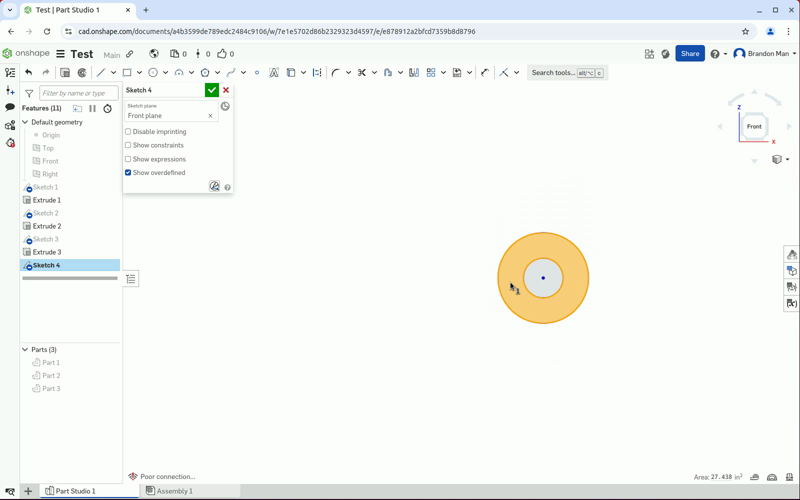
scroll(-6)
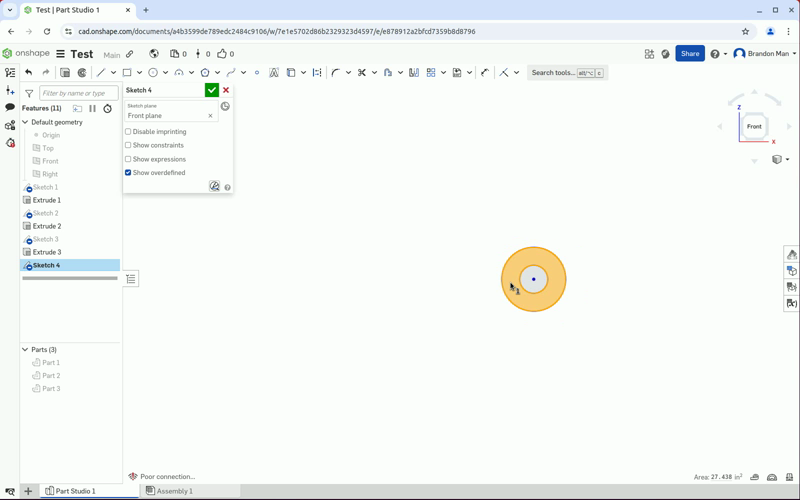
scroll(-6)
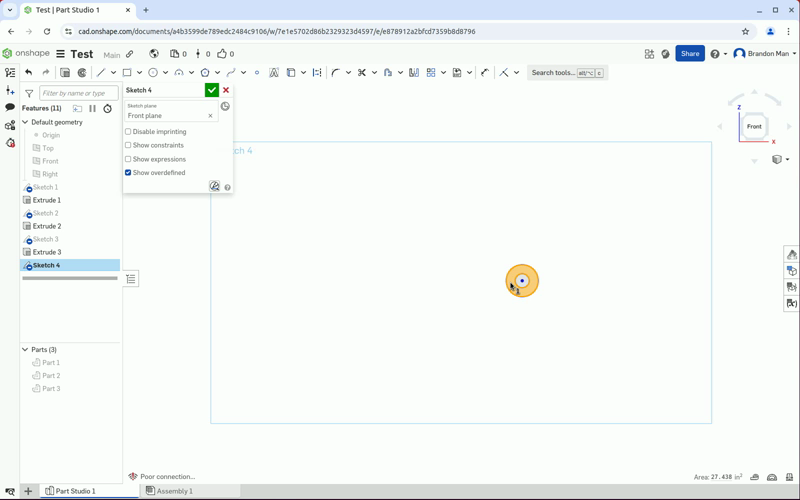
mouse_move(73, 352)
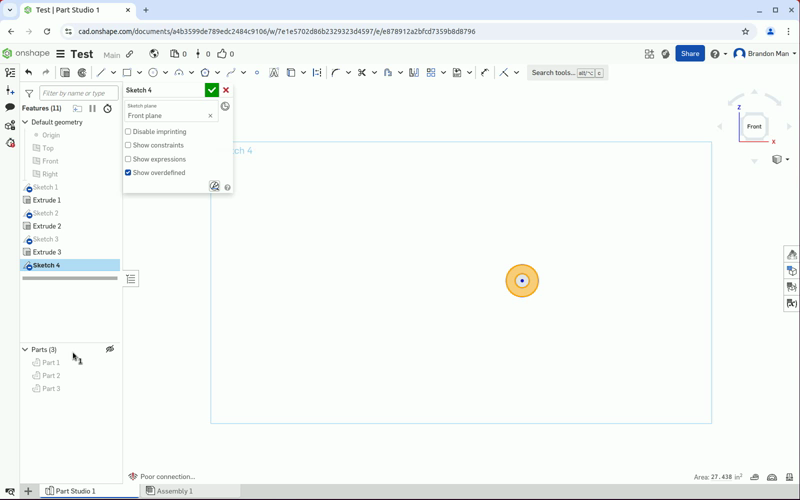
key(shift+y)
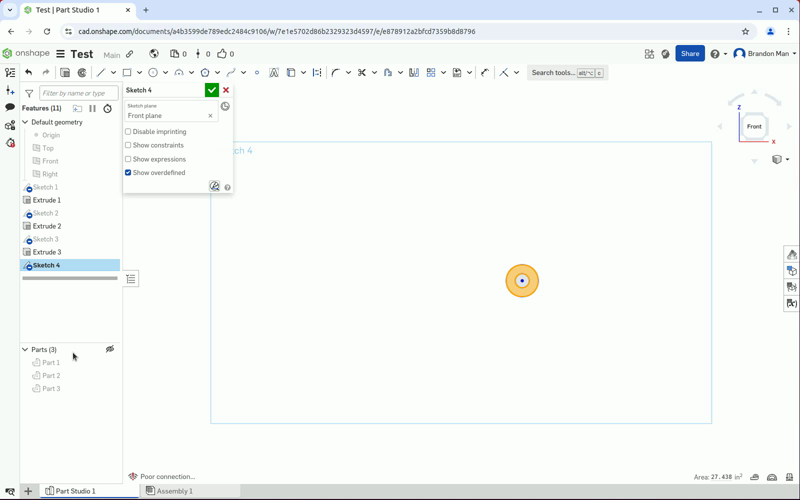
key(shift+e)
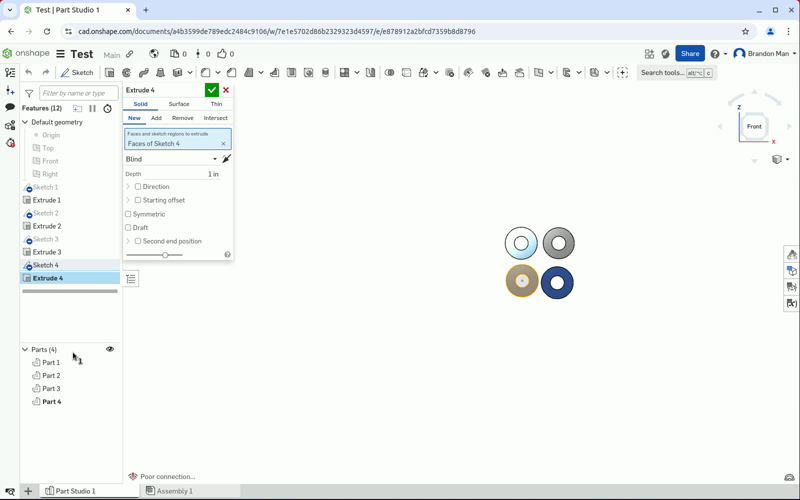
mouse_move(143, 106)
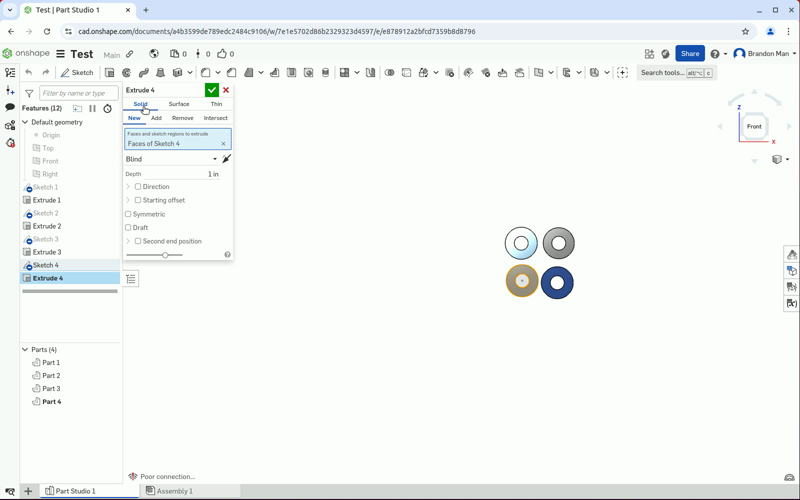
click(143, 106)
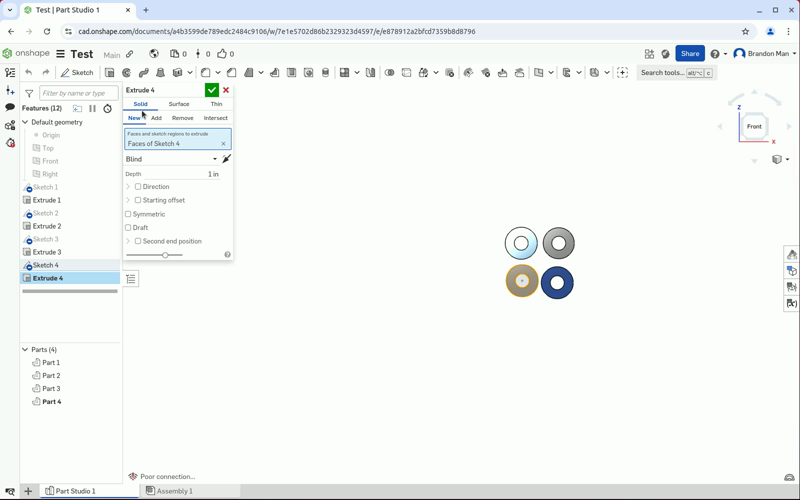
mouse_move(137, 120)
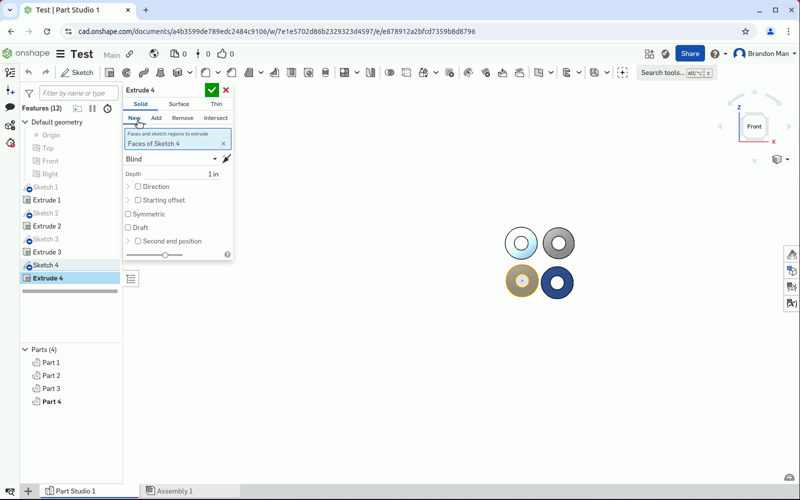
click(137, 120)
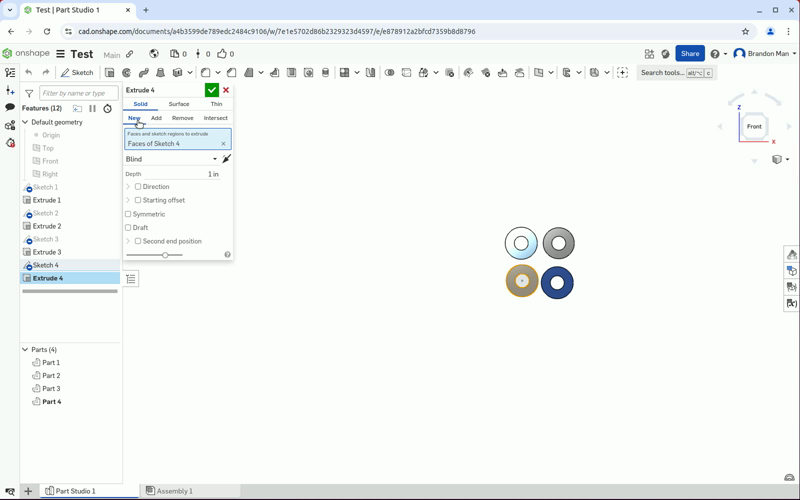
key(tab, 4)
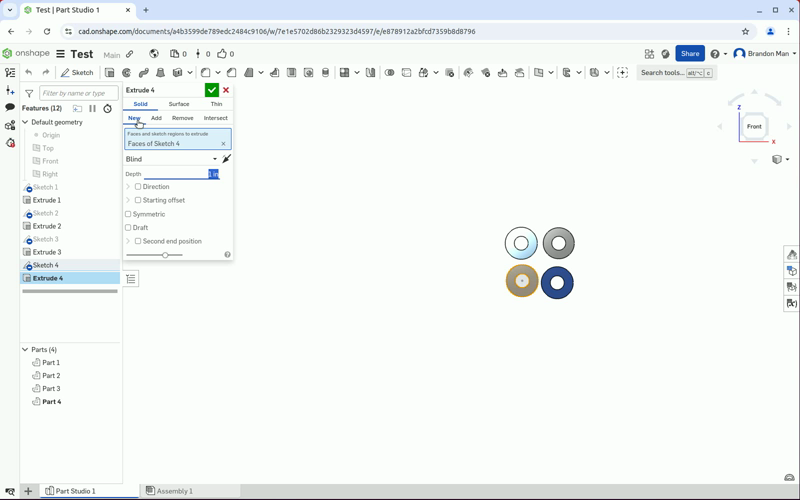
text(4.814)
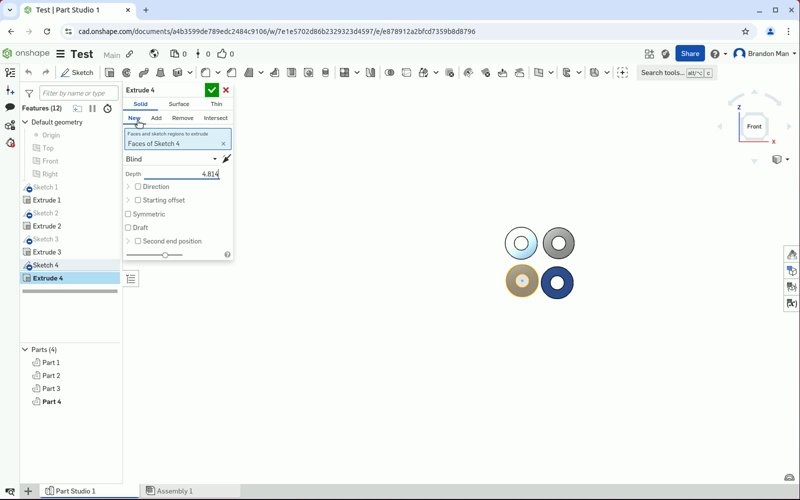
key(enter)
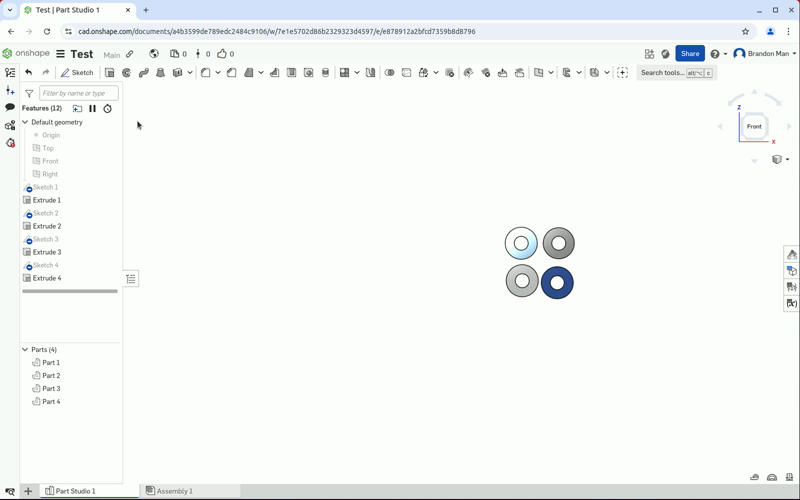
key(shift+h)
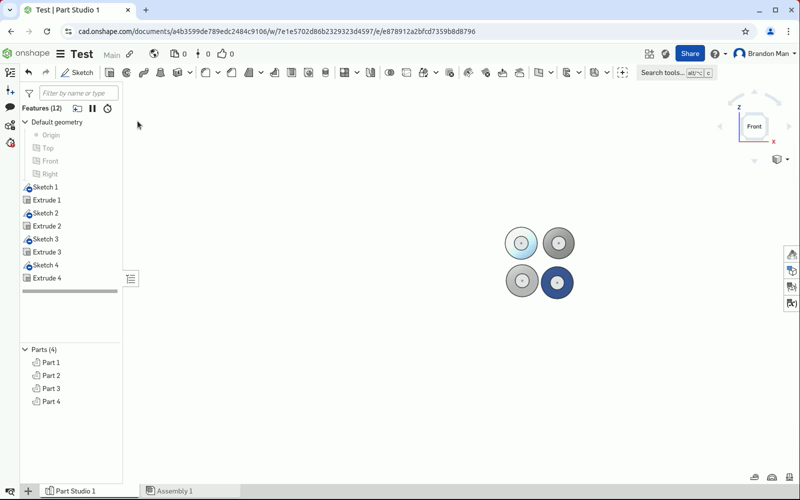
key(shift+h)
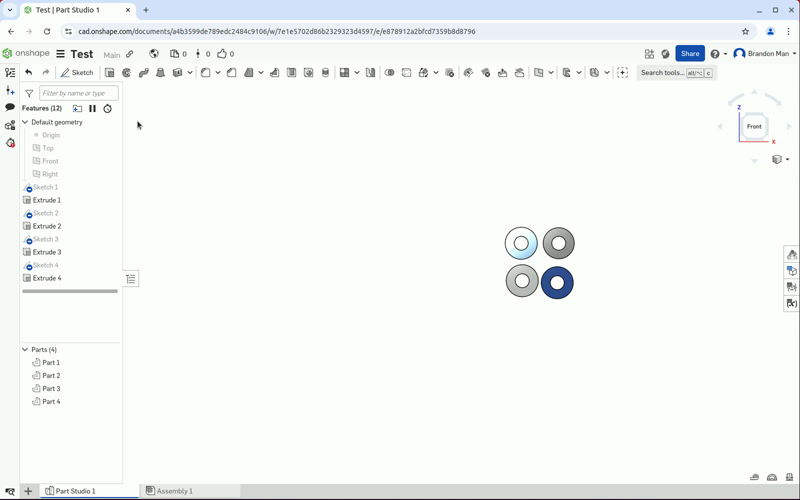
mouse_move(73, 189)
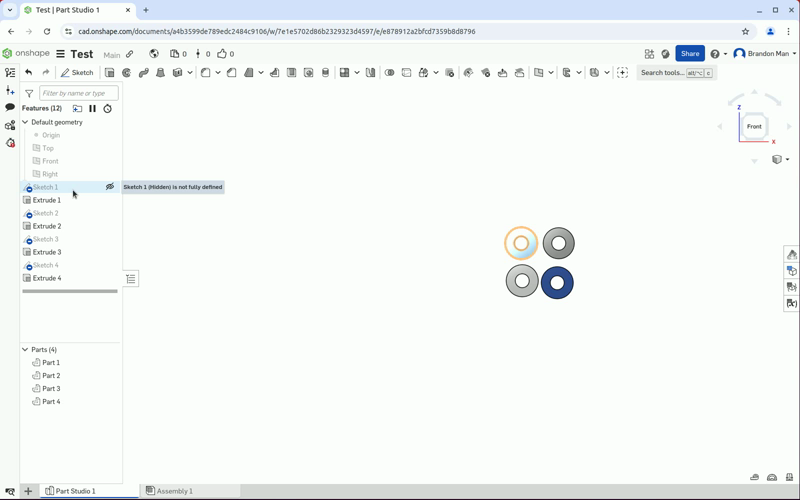
click(73, 189)
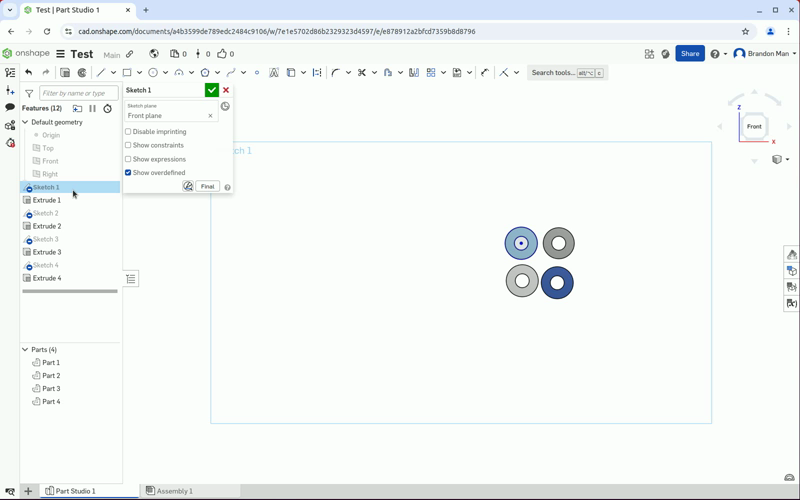
mouse_move(229, 92)
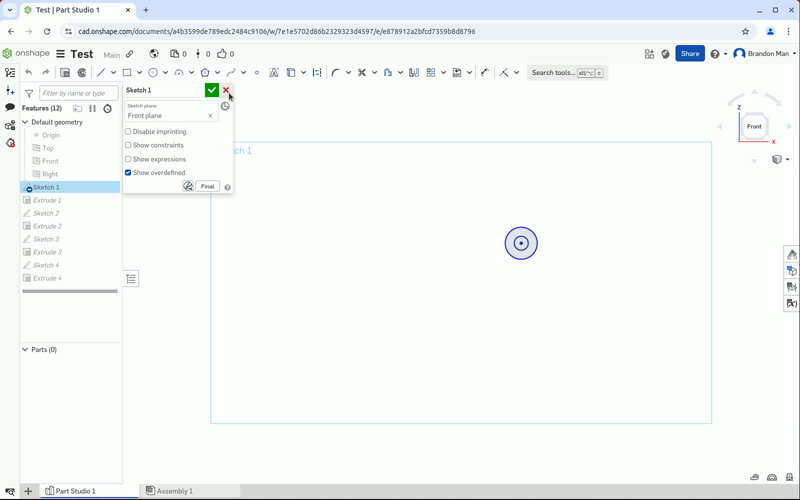
click(229, 92)
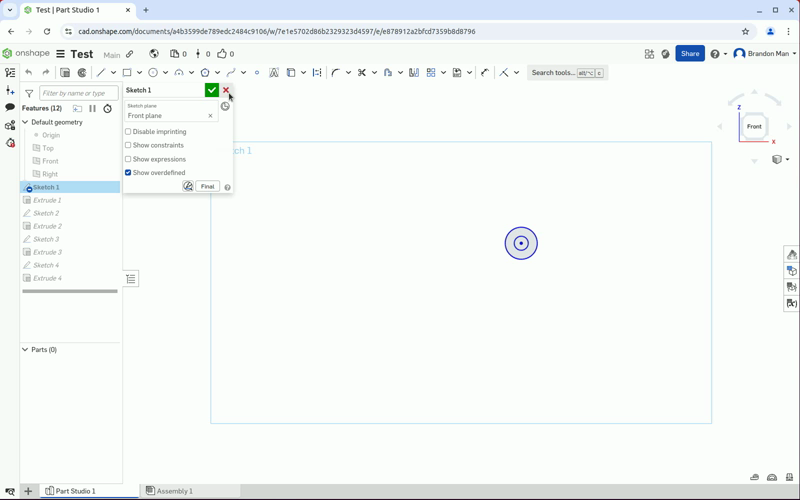
key(shift+s)
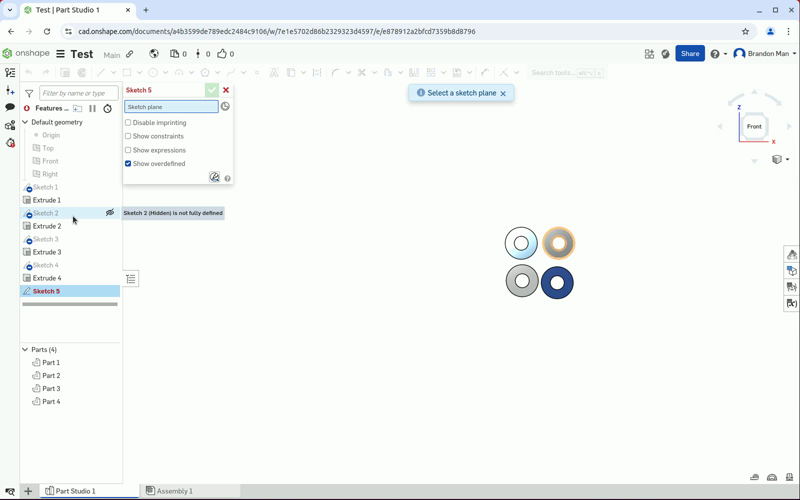
scroll(3)
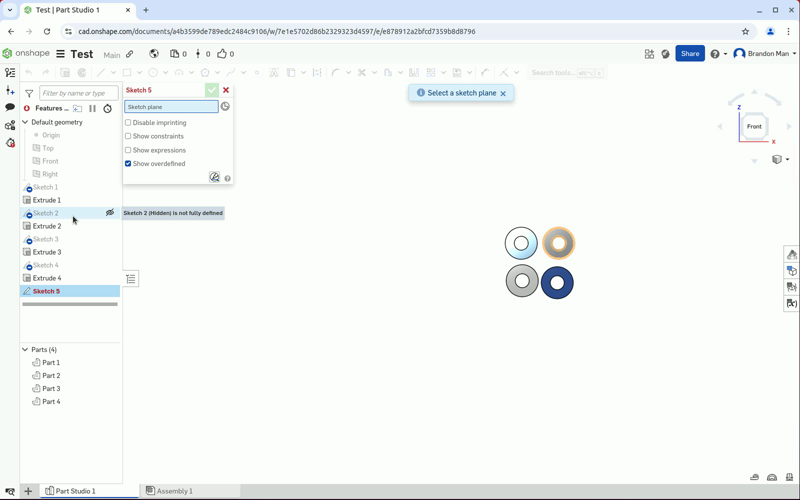
mouse_move(73, 163)
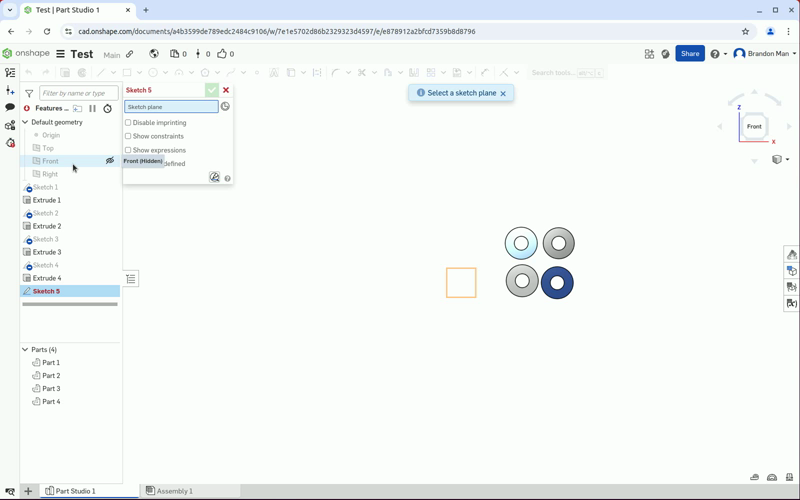
click(73, 163)
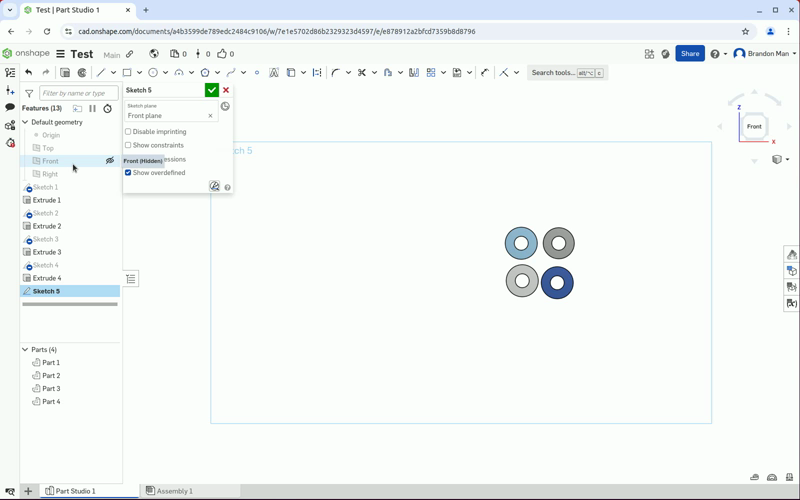
mouse_move(73, 352)
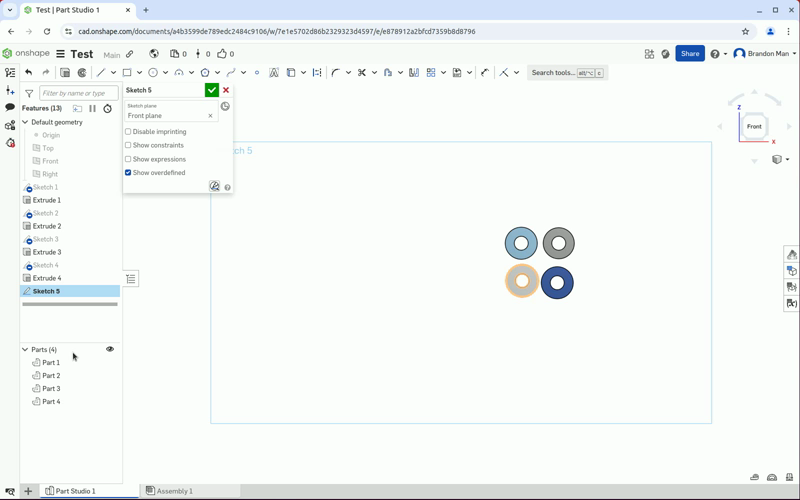
key(y)
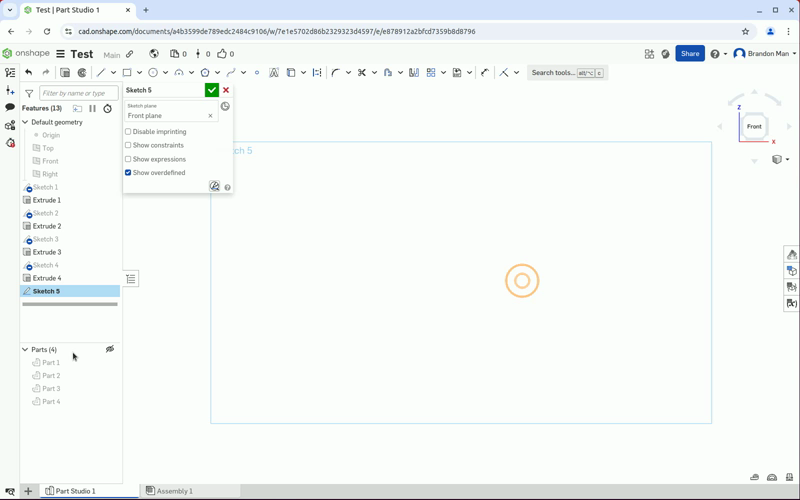
key(c)
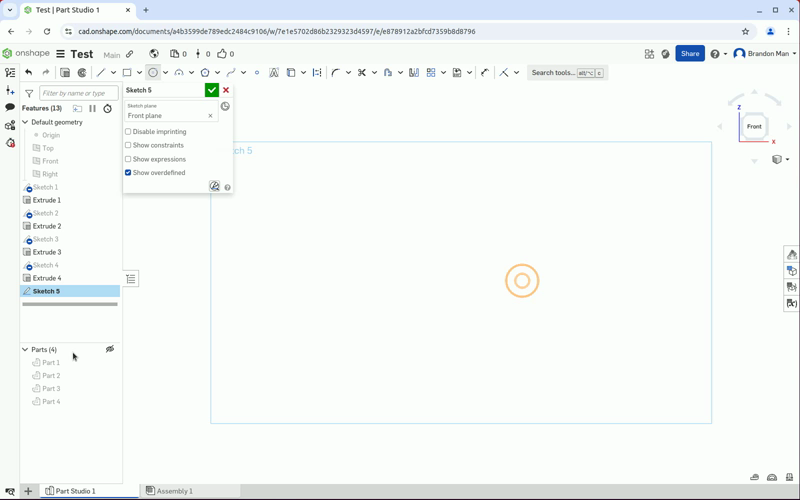
key_down(shift)
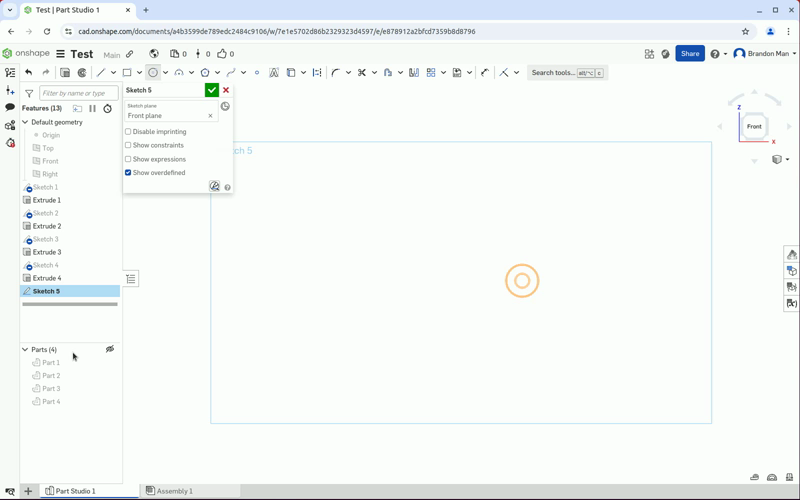
mouse_move(421, 244)
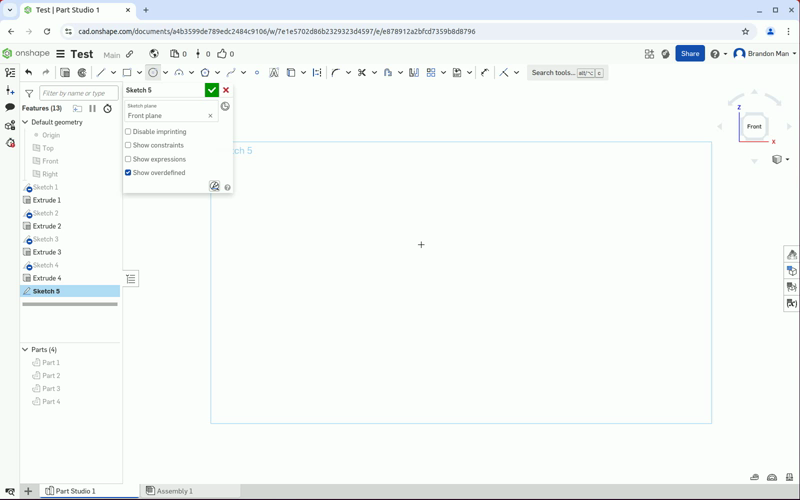
click(421, 244)
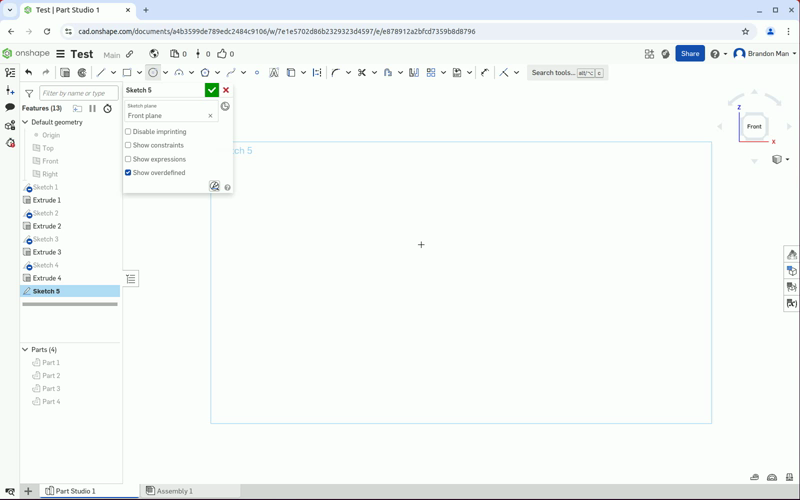
key_up(shift)
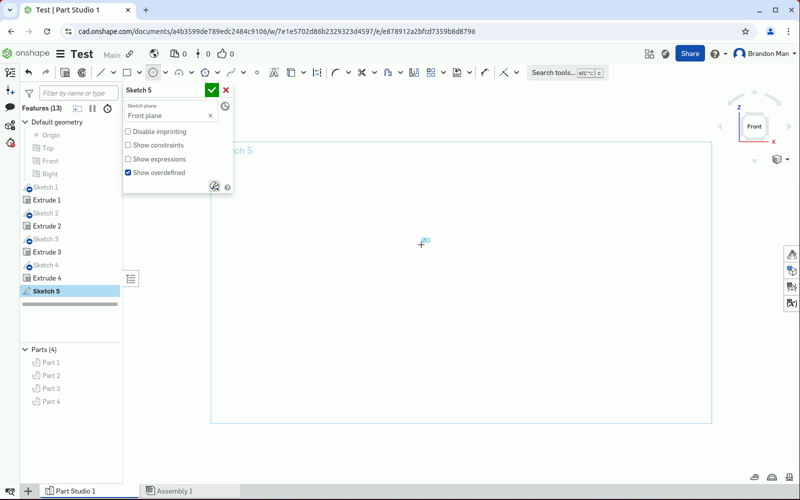
mouse_move(437, 244)
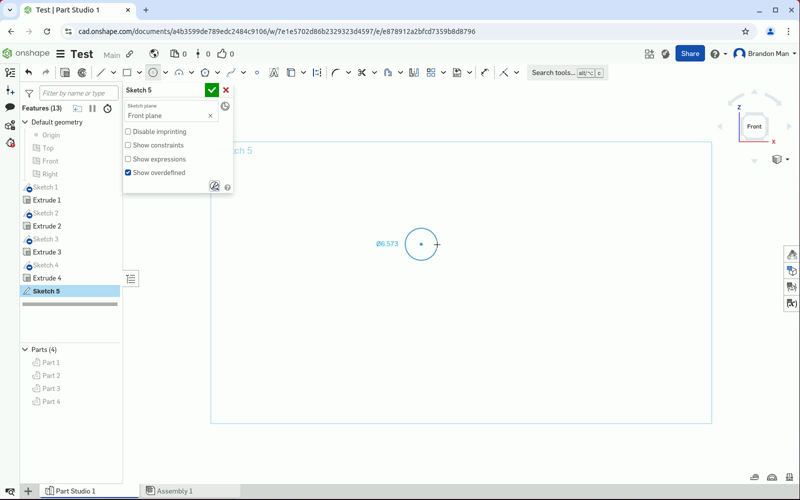
click(437, 244)
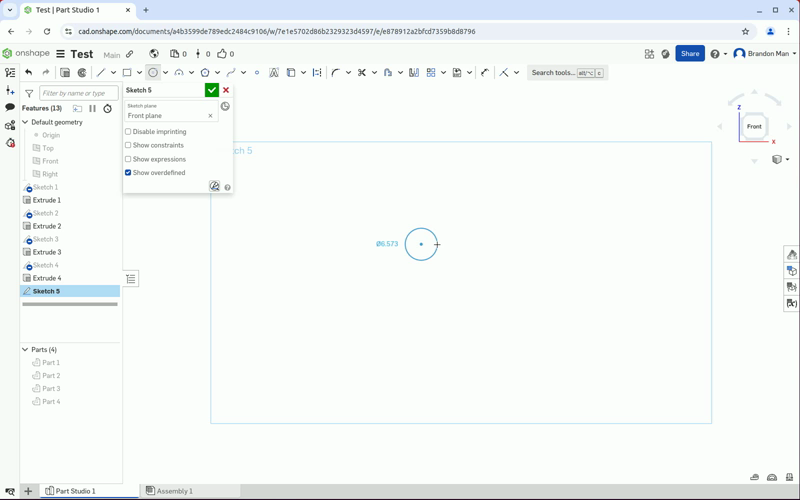
key(esc)
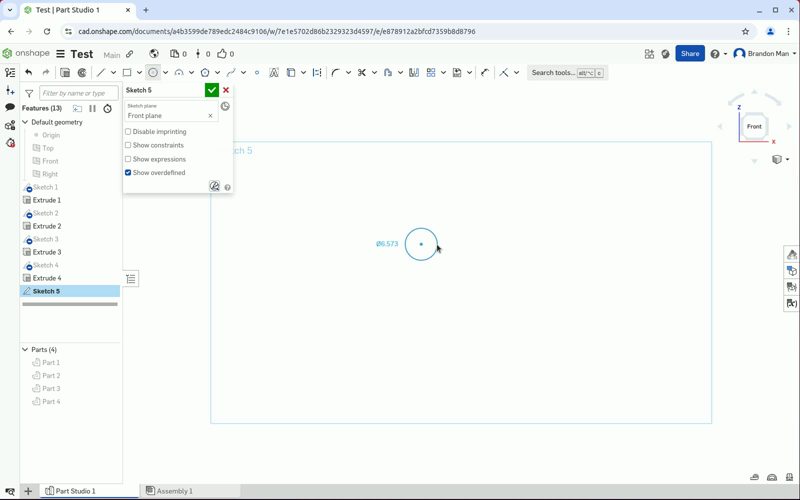
key(c)
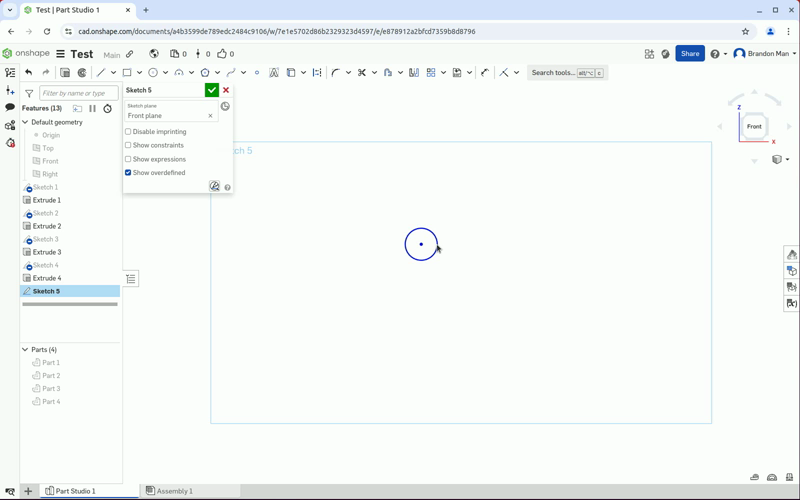
key_down(shift)
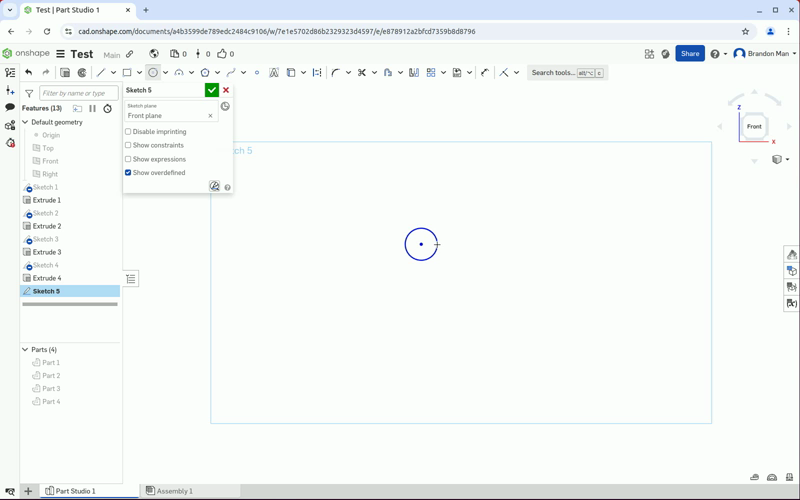
mouse_move(421, 244)
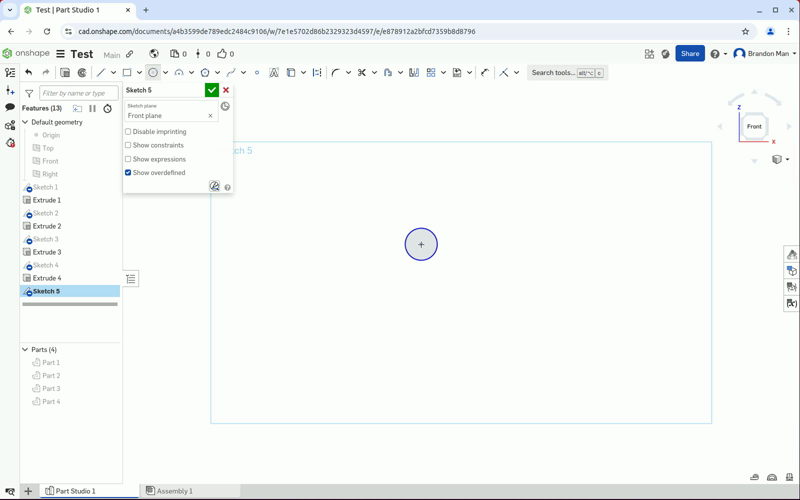
click(421, 244)
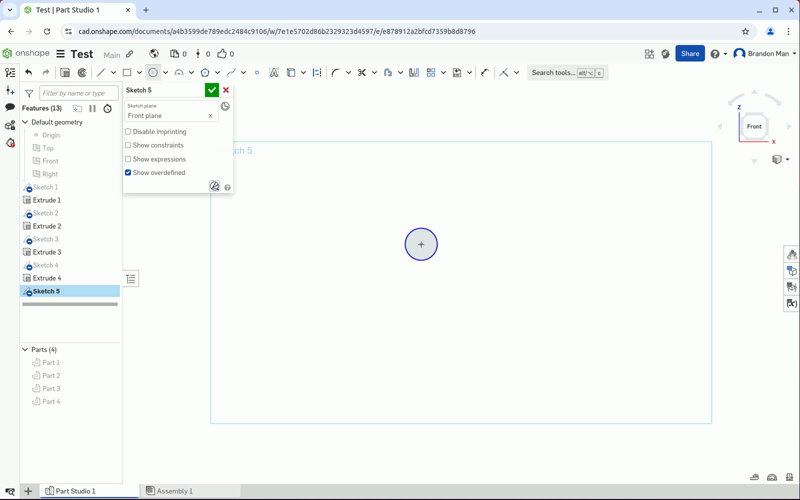
key_up(shift)
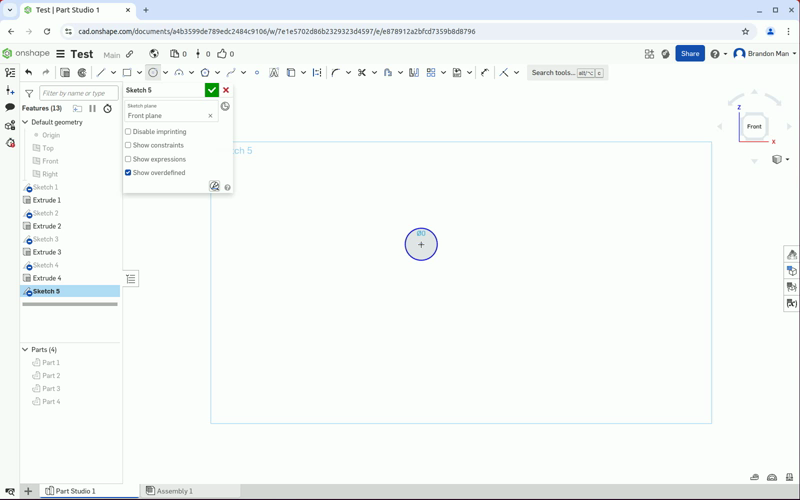
mouse_move(428, 244)
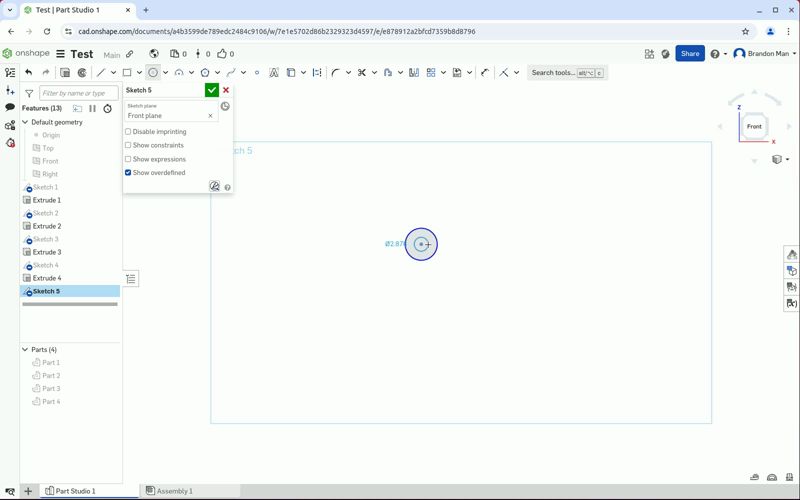
click(428, 244)
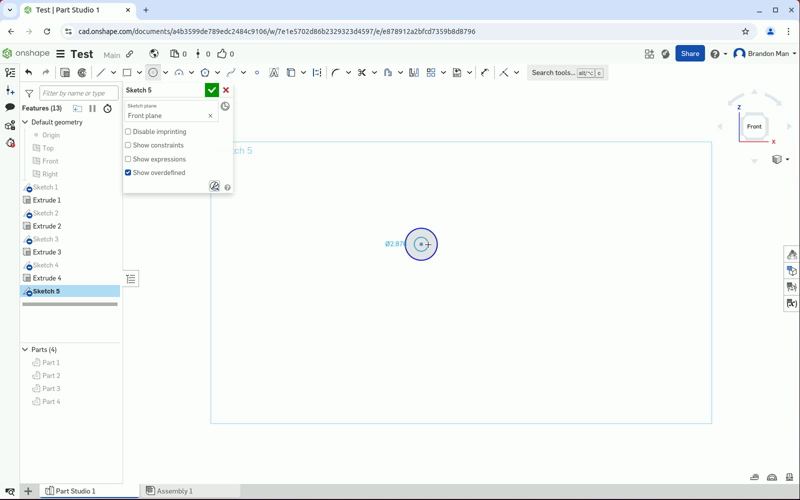
key(esc)
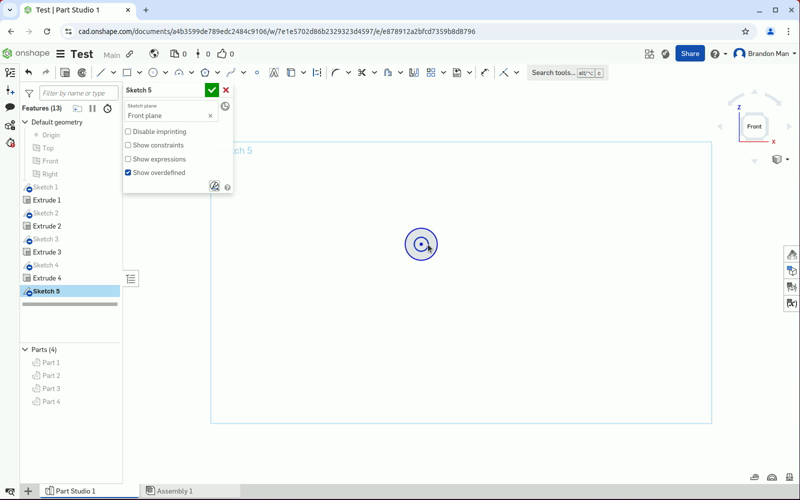
mouse_move(421, 256)
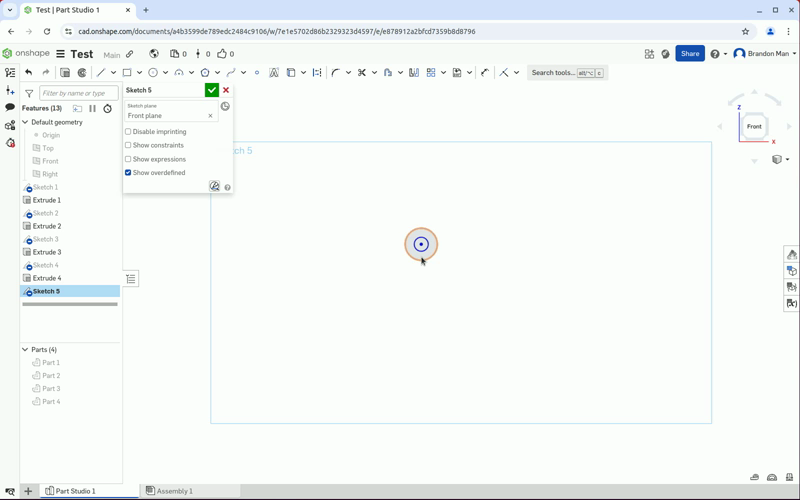
scroll(6)
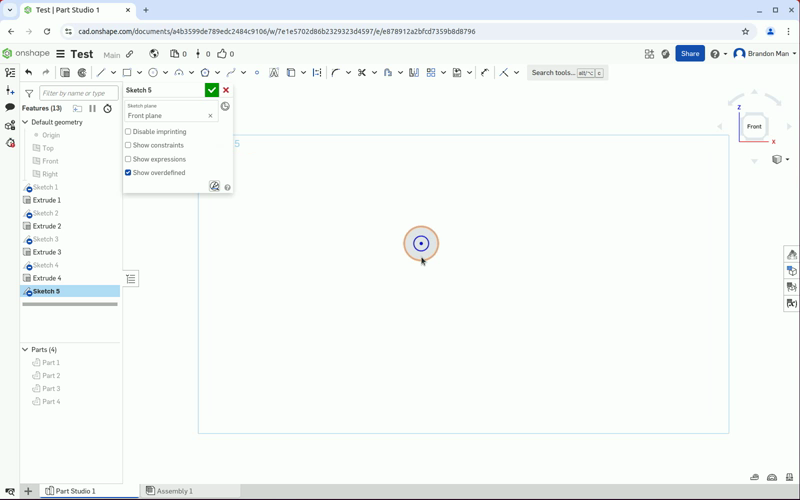
scroll(6)
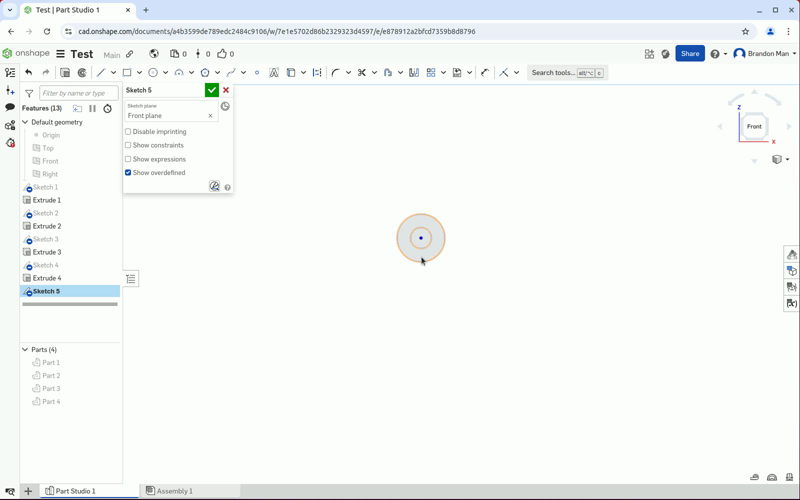
scroll(6)
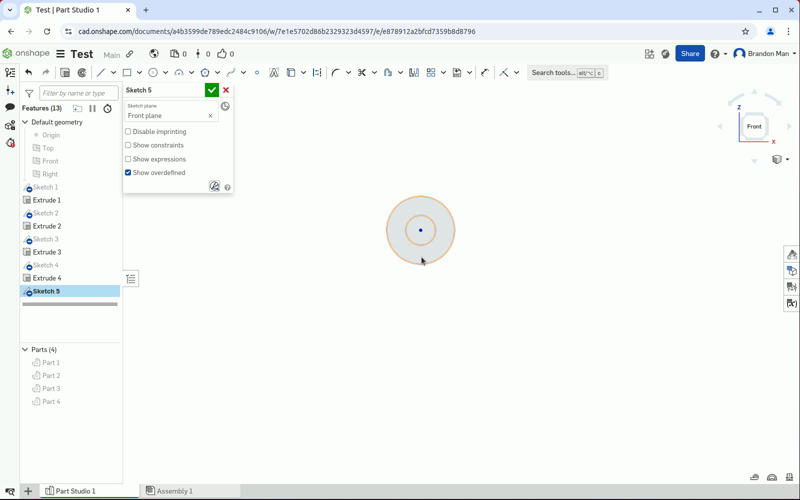
scroll(6)
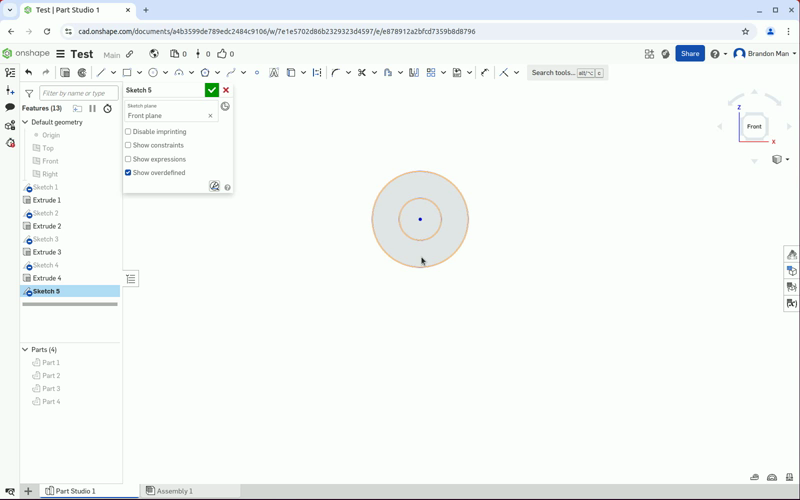
scroll(6)
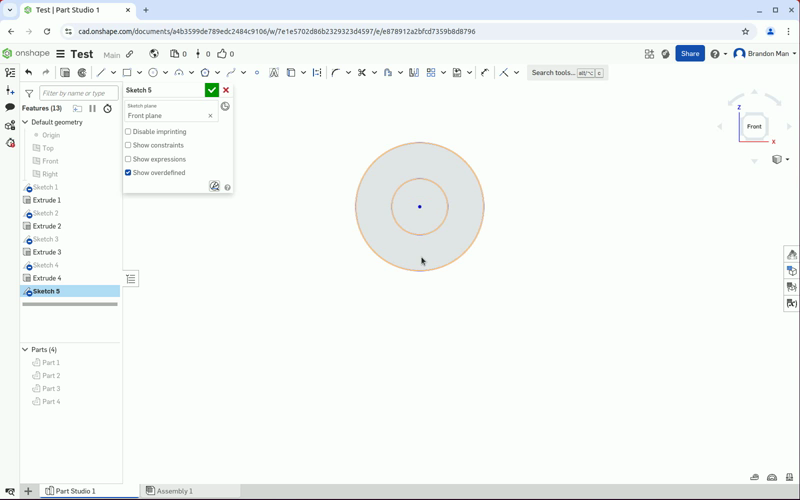
scroll(6)
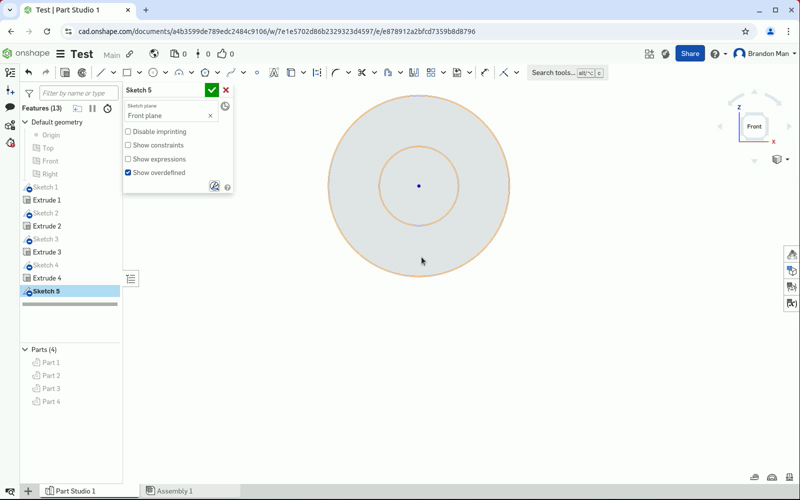
scroll(6)
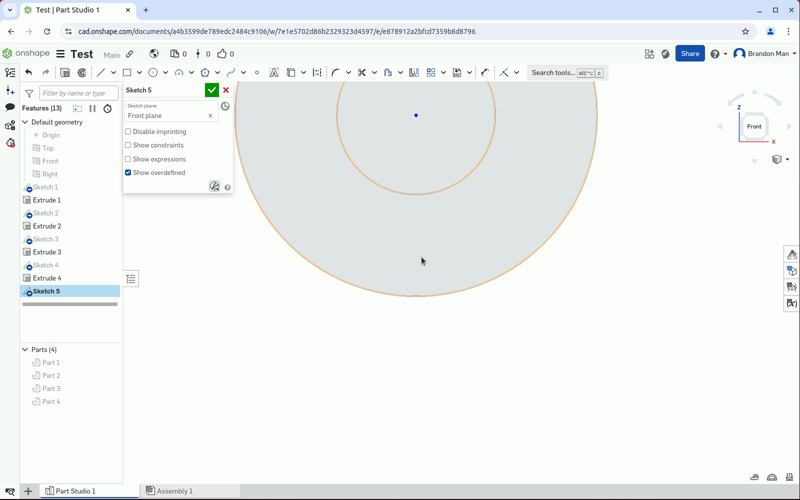
click(421, 256)
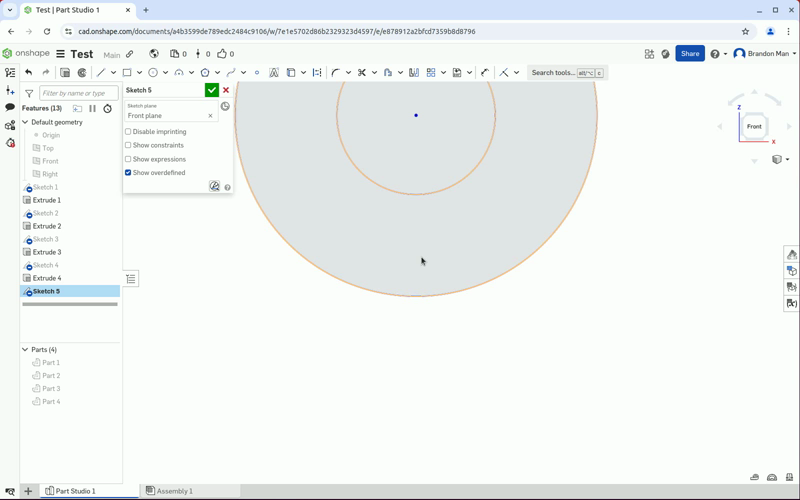
scroll(-6)
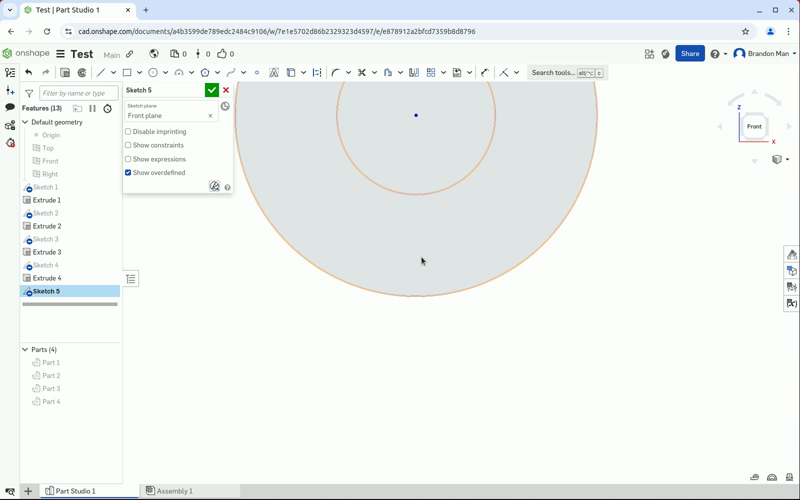
scroll(-6)
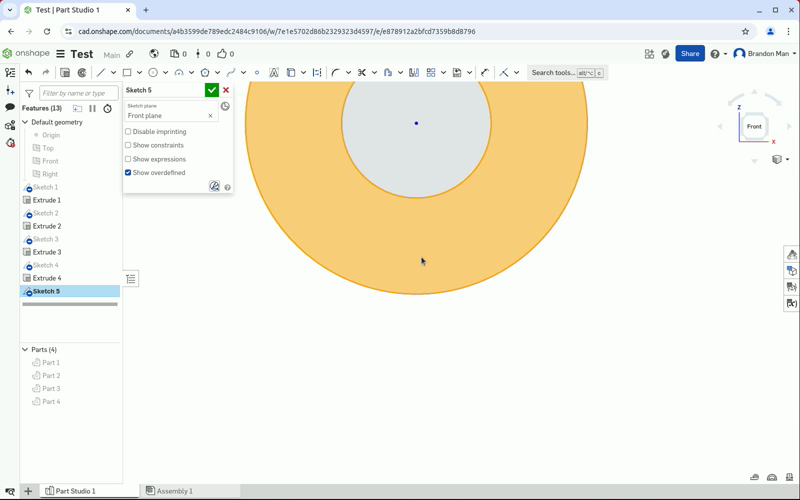
scroll(-6)
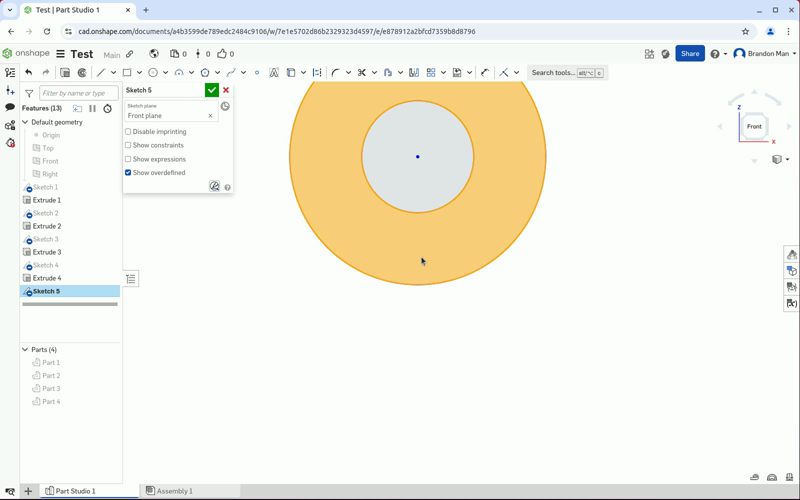
scroll(-6)
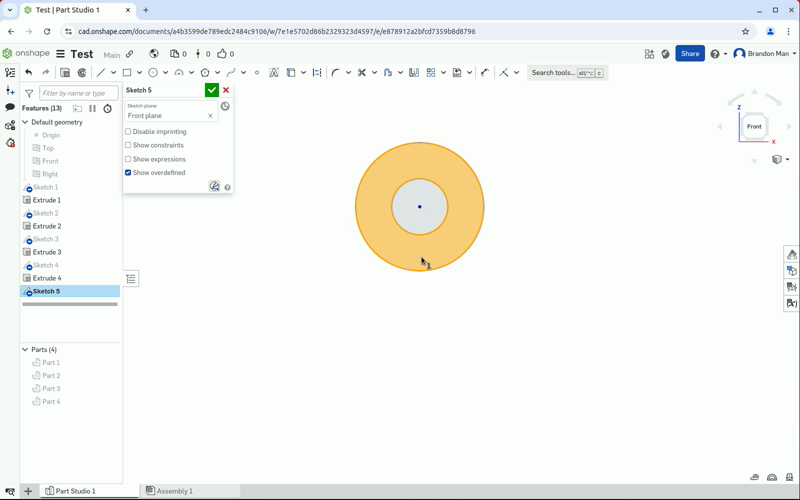
scroll(-6)
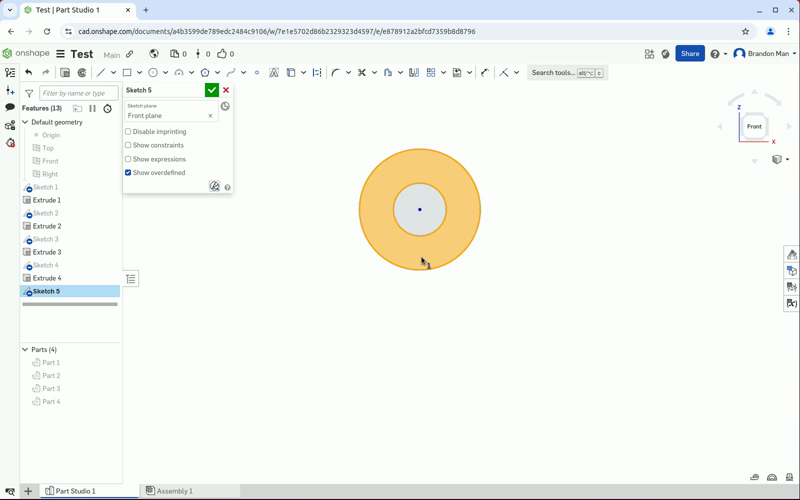
scroll(-6)
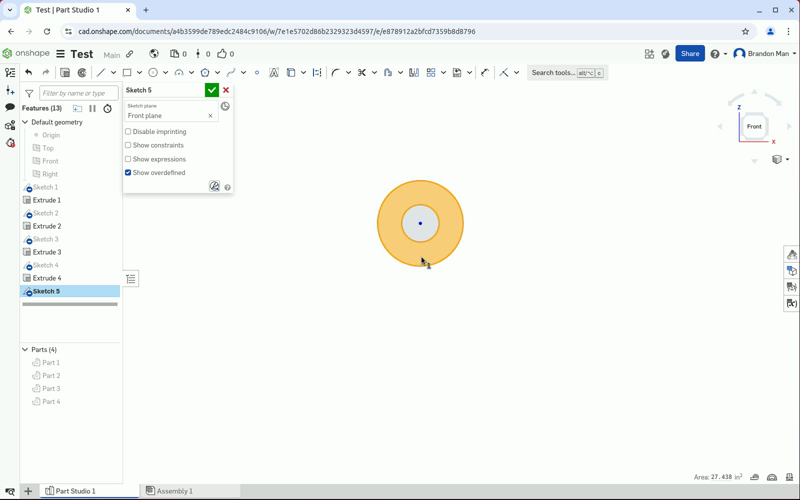
scroll(-6)
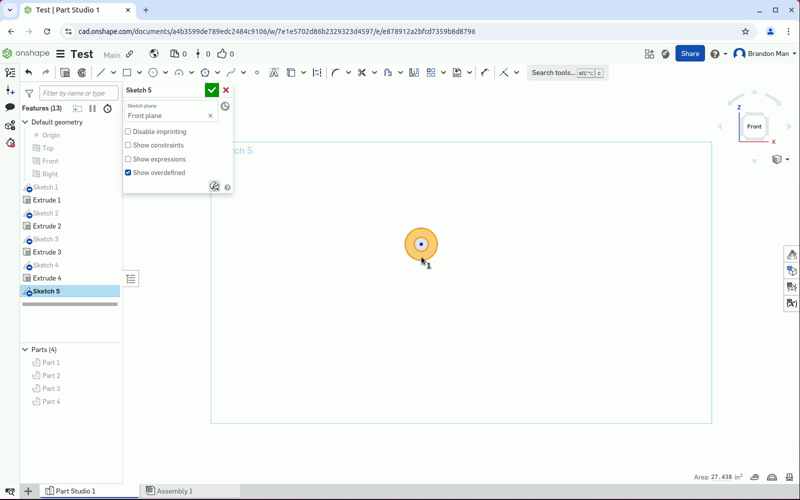
mouse_move(73, 352)
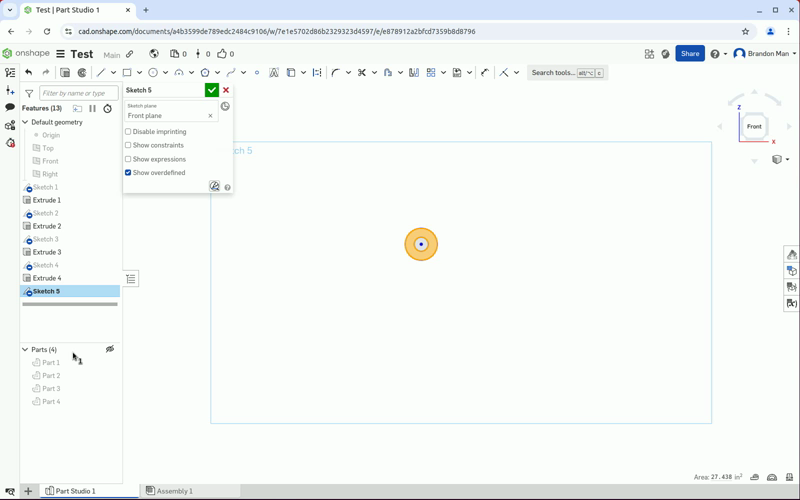
key(shift+y)
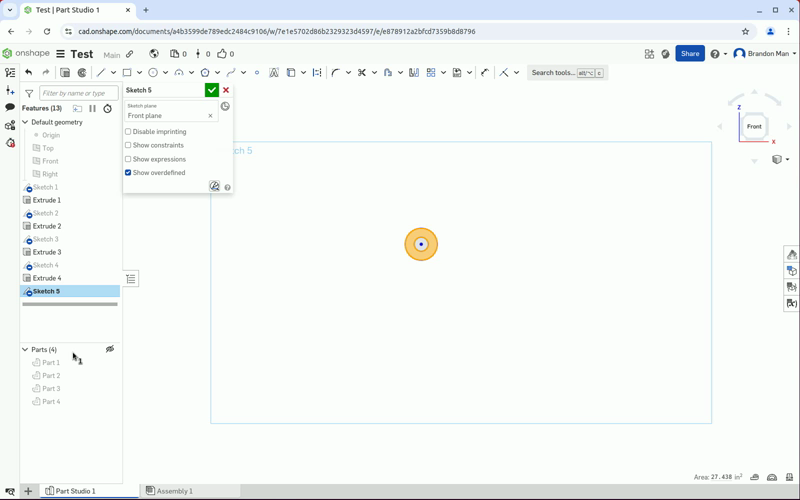
key(shift+e)
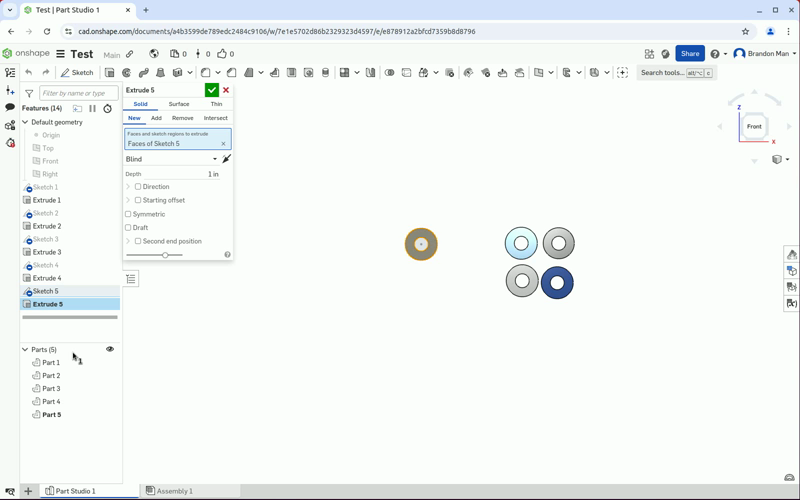
mouse_move(143, 106)
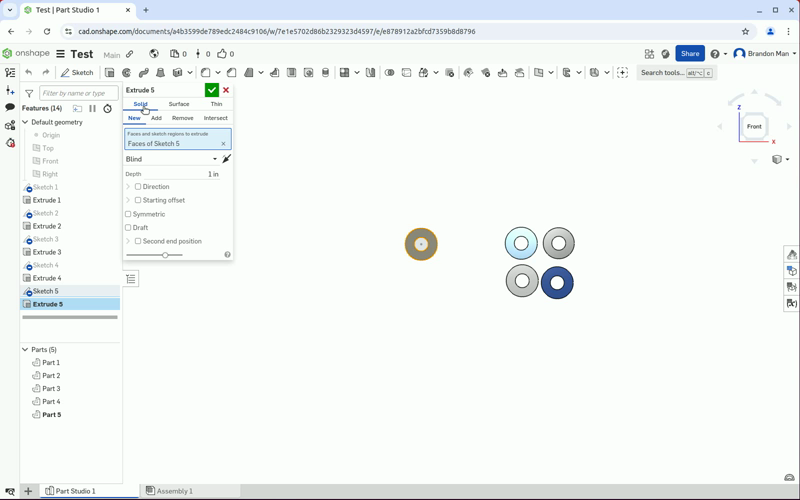
click(143, 106)
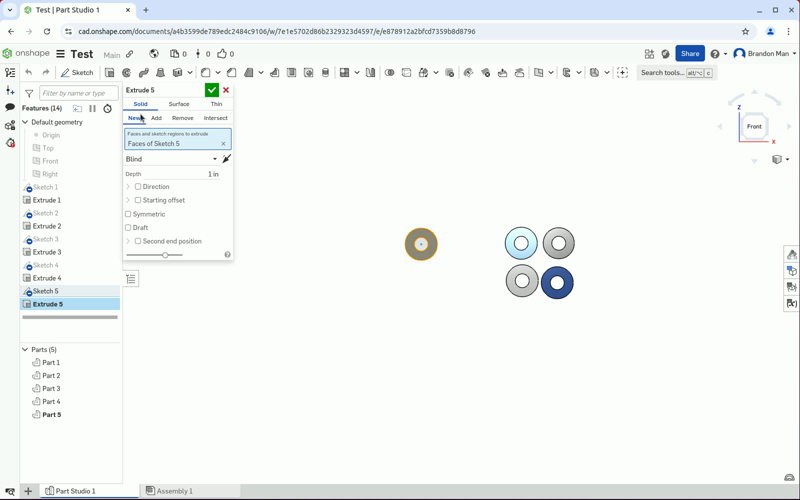
mouse_move(137, 120)
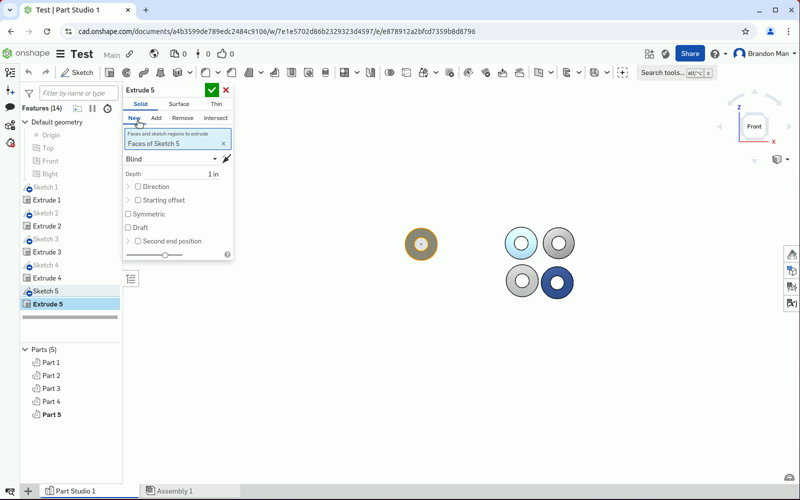
click(137, 120)
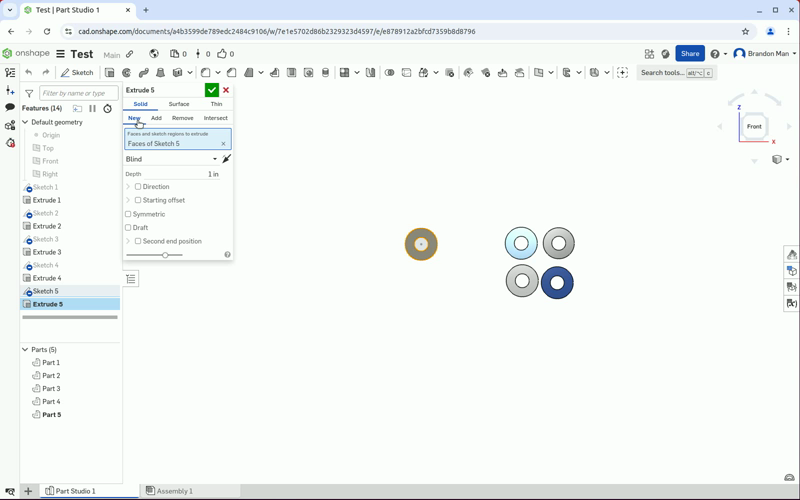
key(tab, 4)
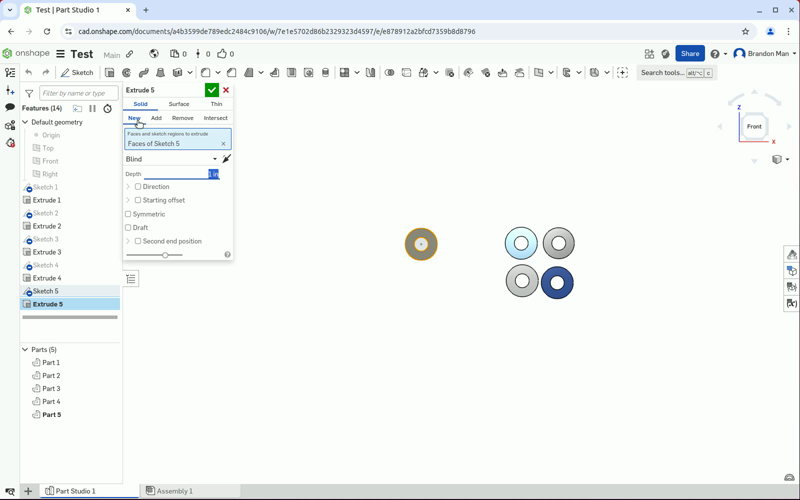
text(2.648)
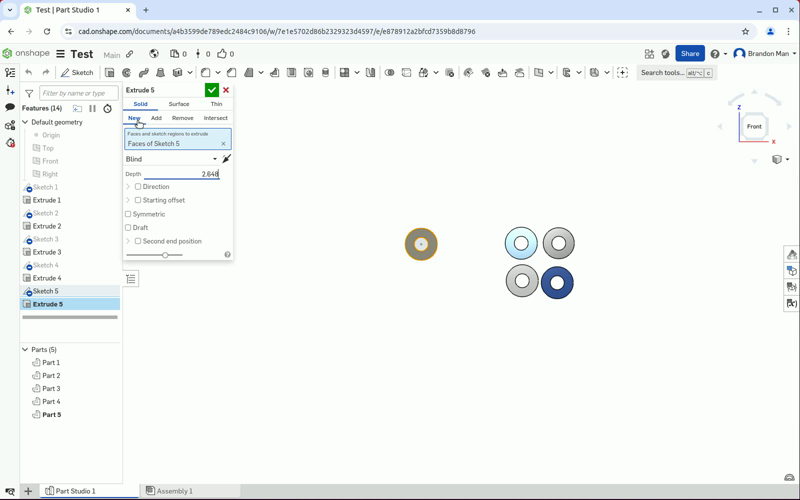
key(enter)
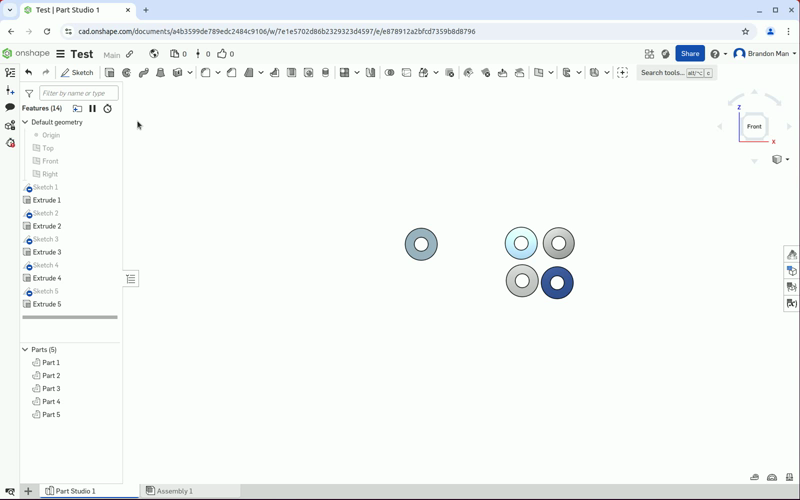
key(shift+h)
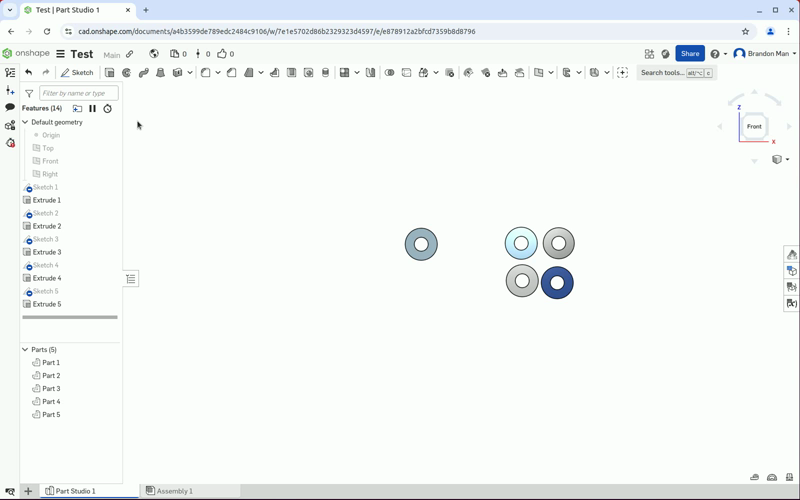
key(shift+h)
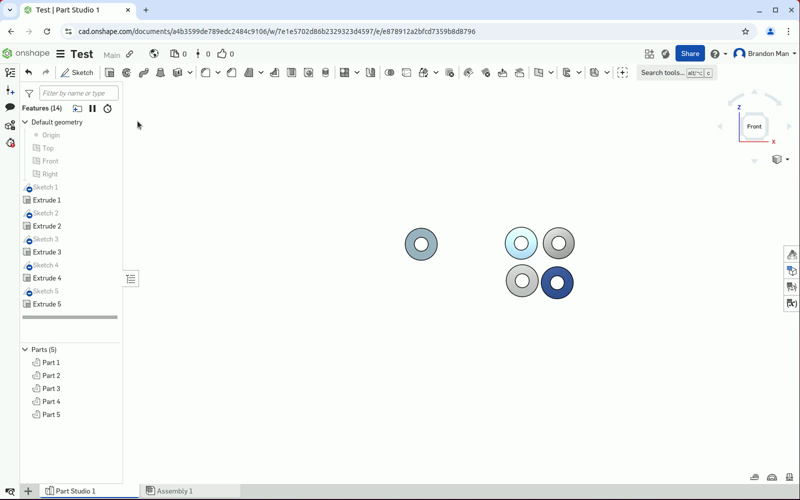
mouse_move(73, 189)
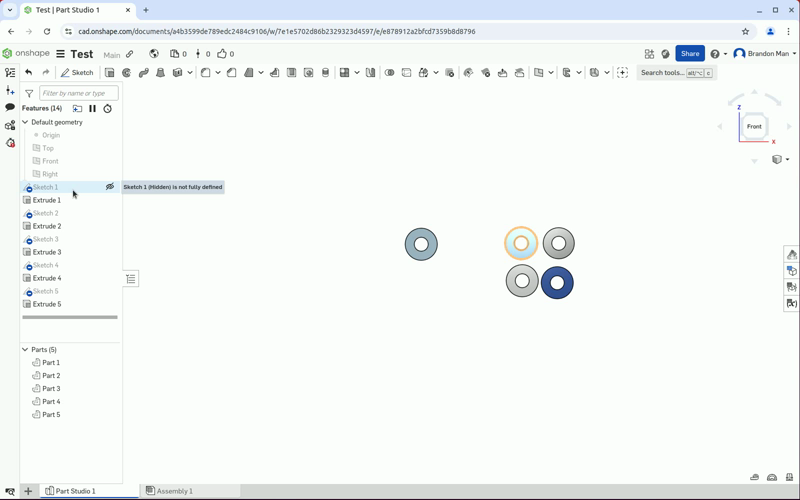
click(73, 189)
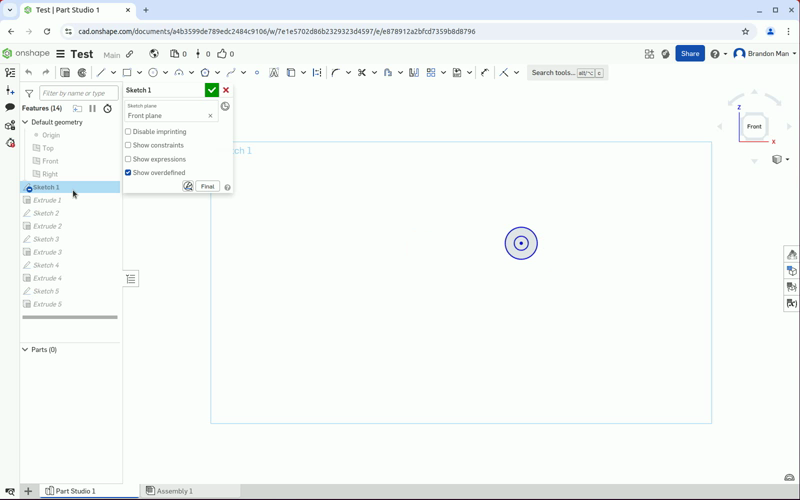
mouse_move(229, 92)
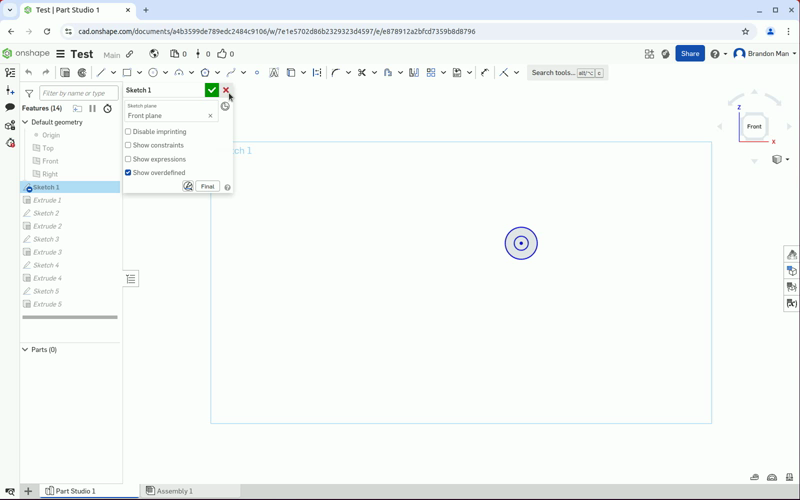
click(229, 92)
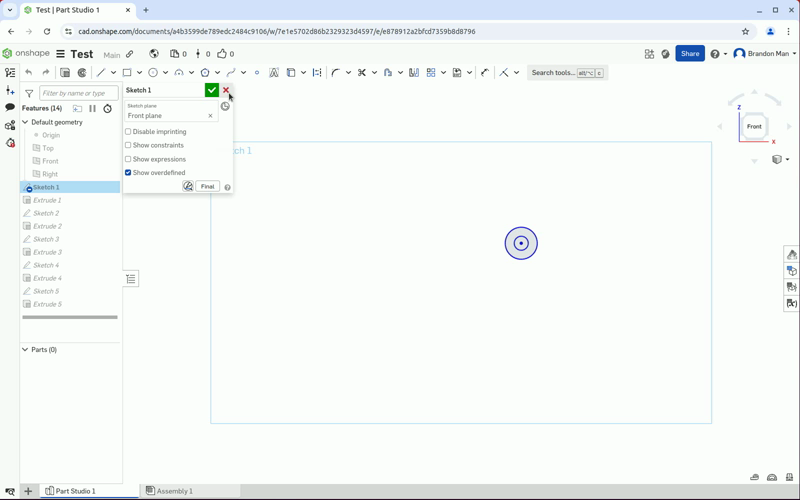
key(shift+s)
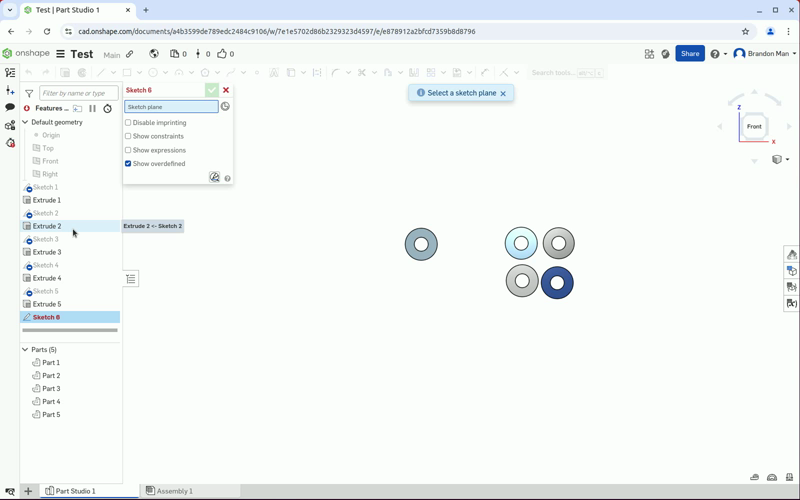
scroll(3)
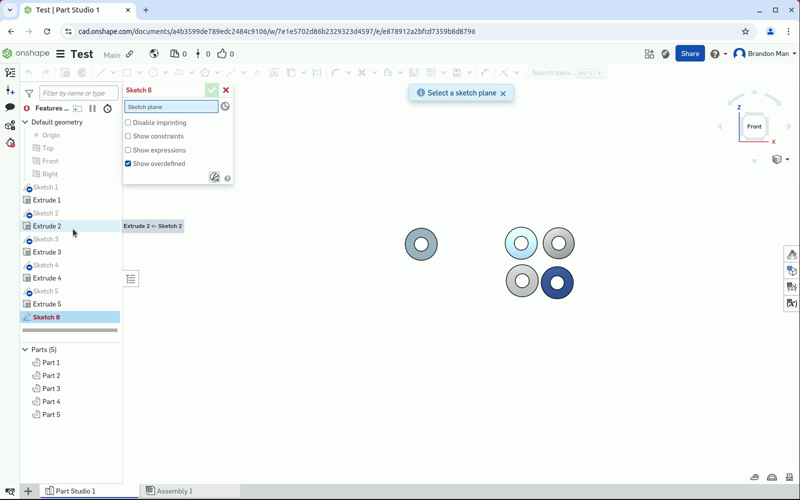
mouse_move(73, 163)
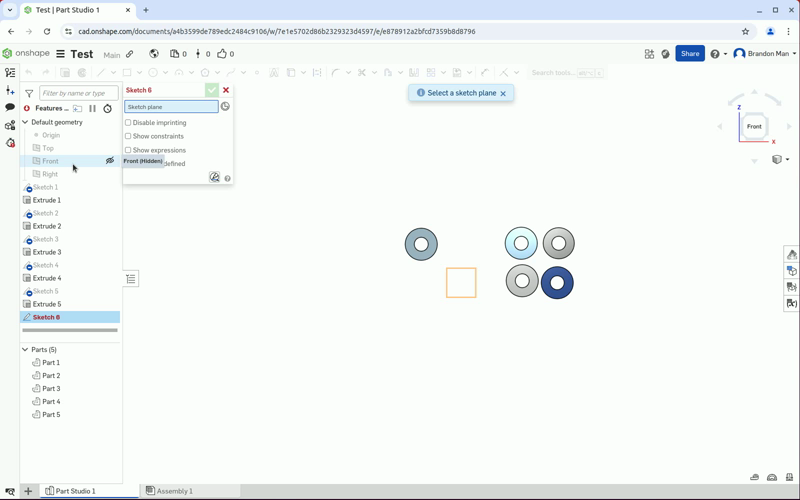
click(73, 163)
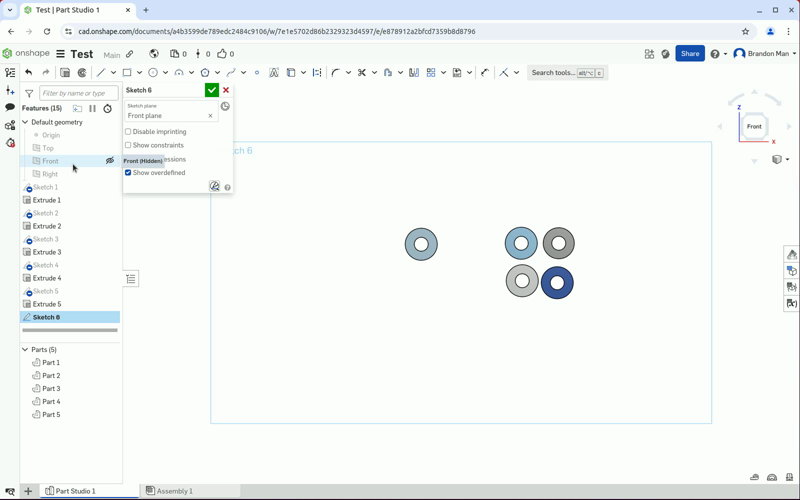
mouse_move(73, 352)
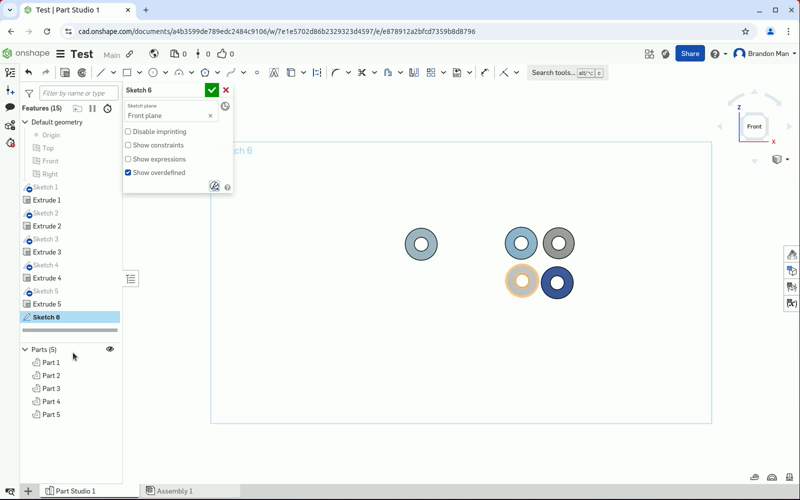
key(y)
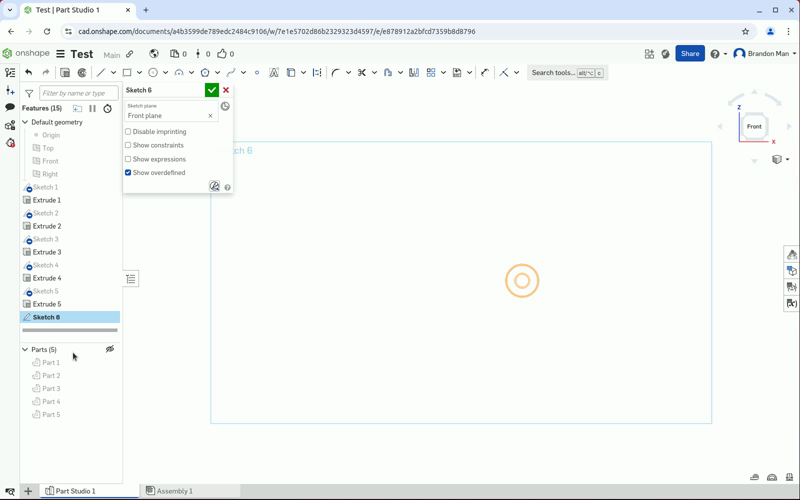
key(c)
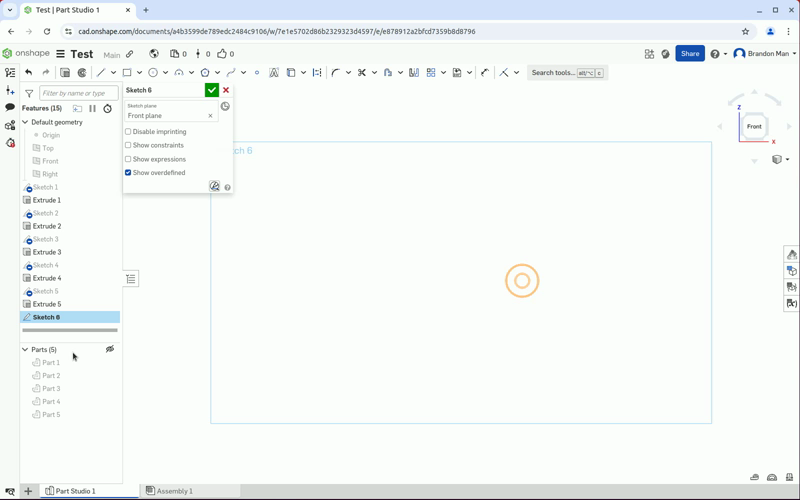
key_down(shift)
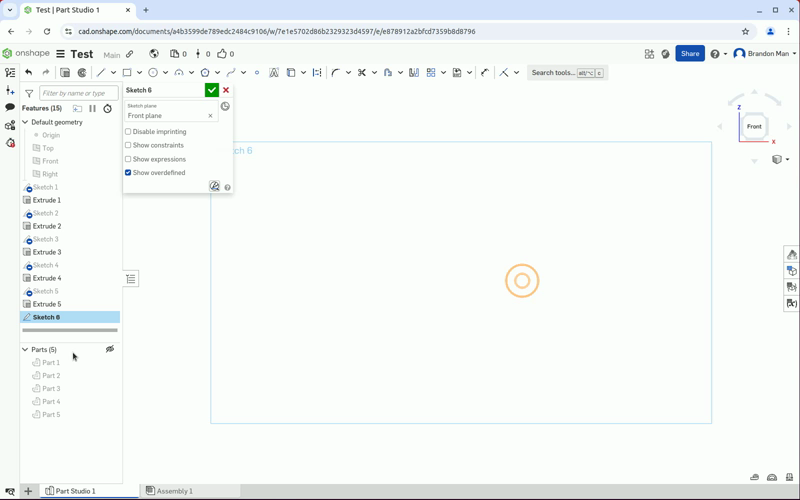
mouse_move(461, 244)
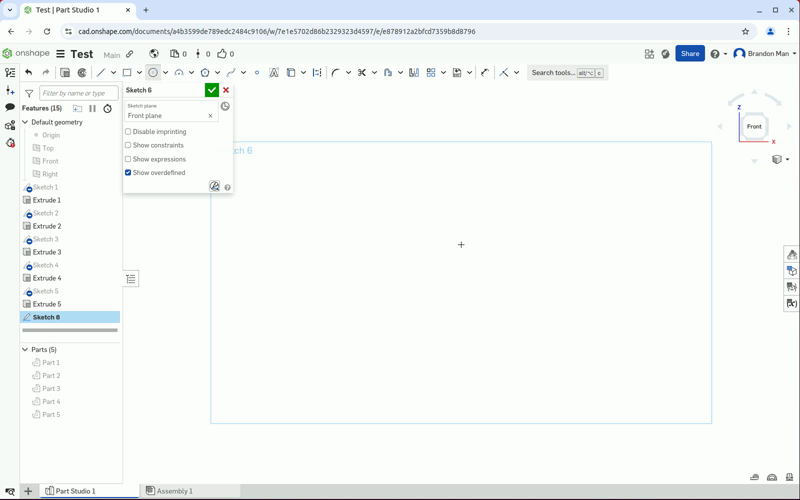
click(461, 244)
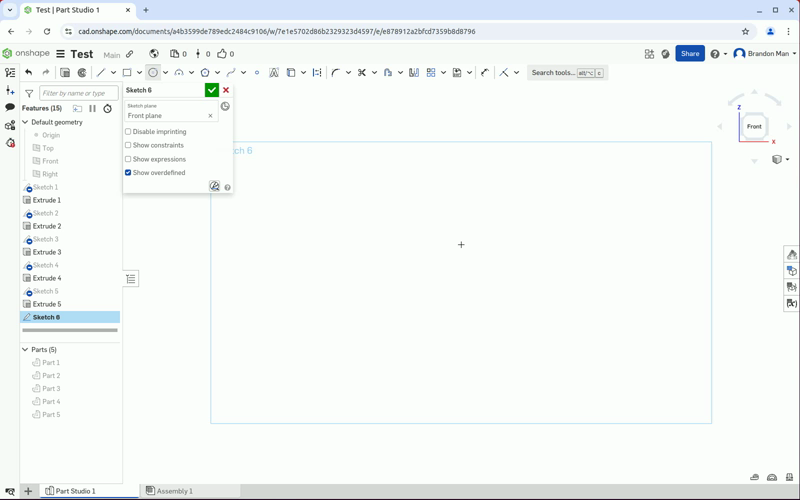
key_up(shift)
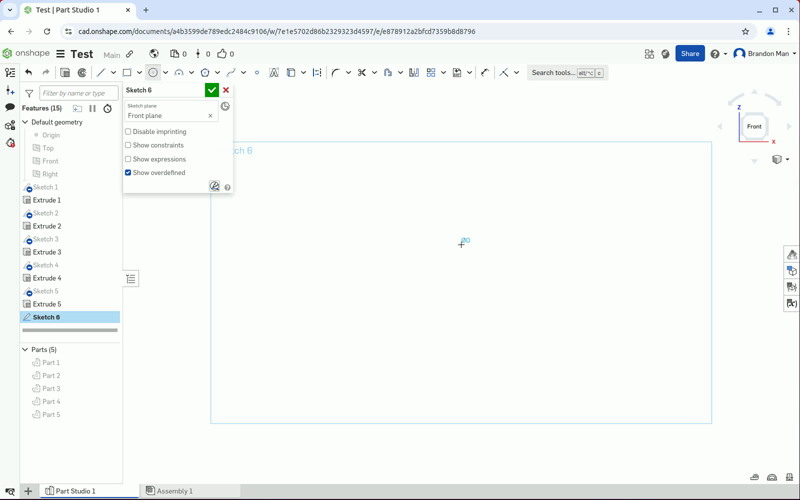
mouse_move(477, 244)
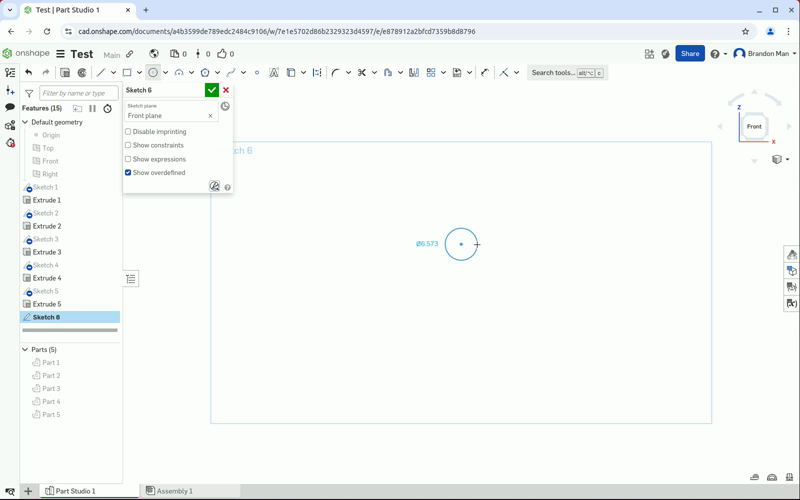
click(477, 244)
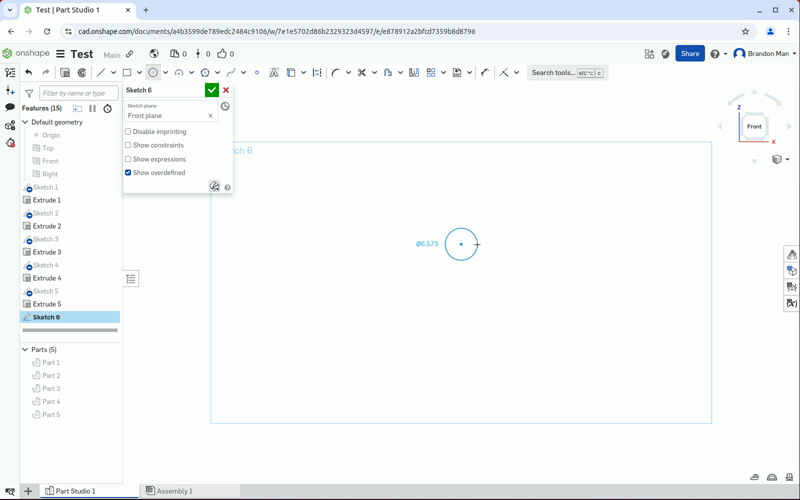
key(esc)
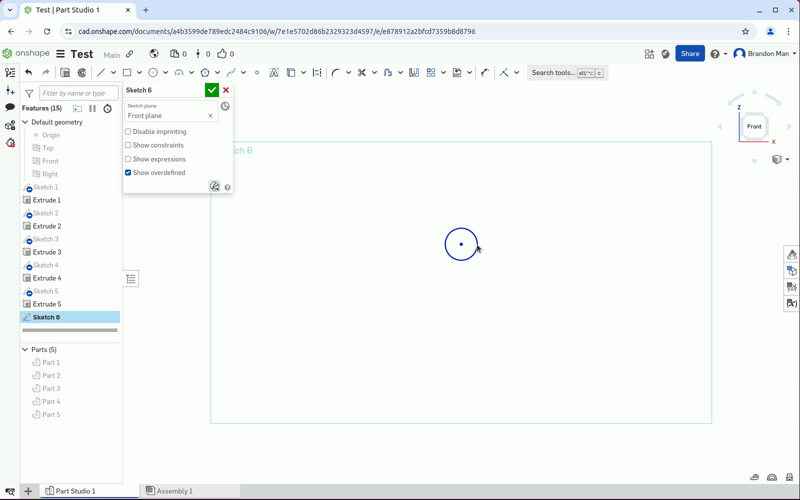
key(c)
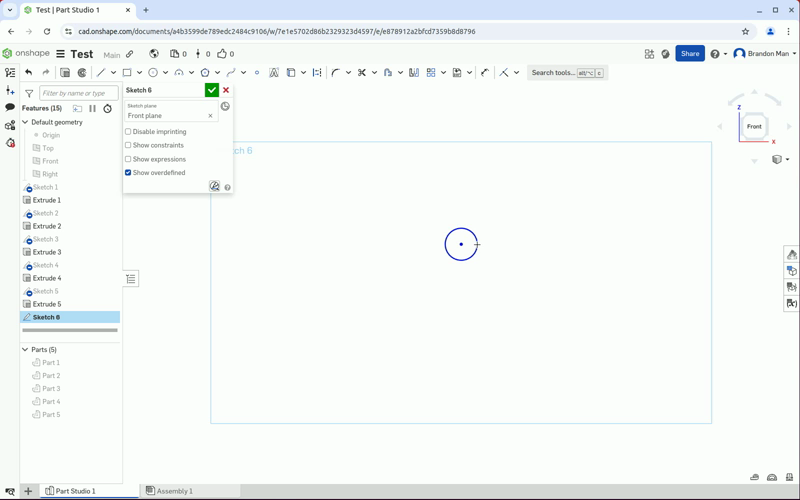
key_down(shift)
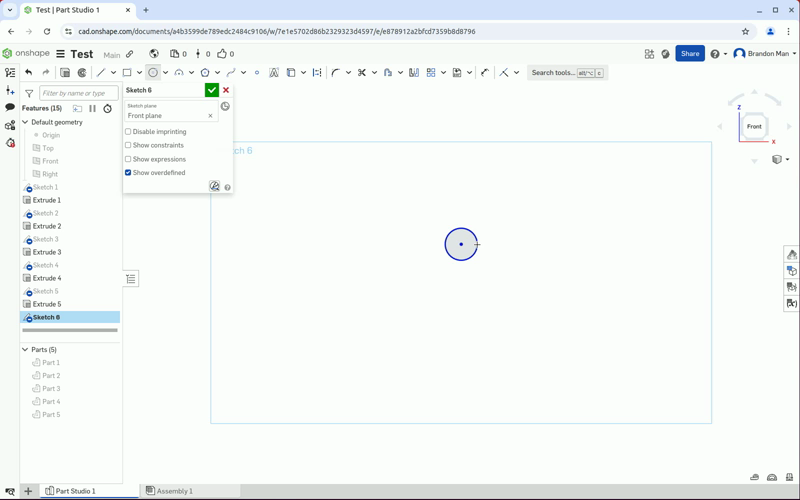
mouse_move(461, 244)
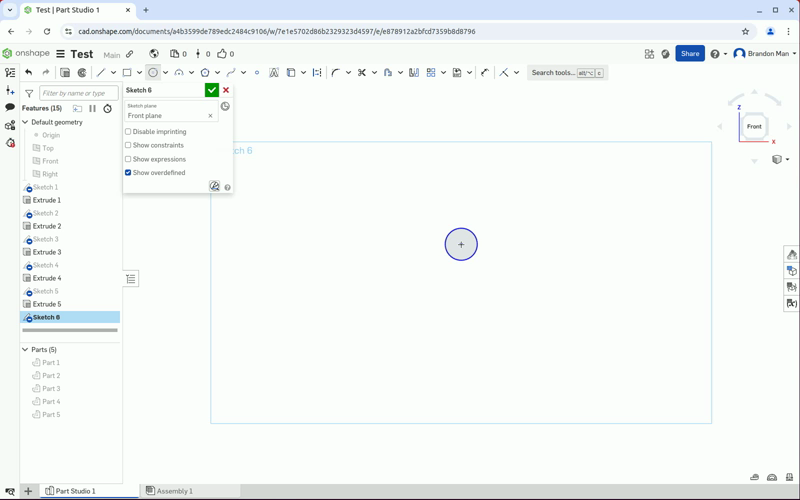
click(461, 244)
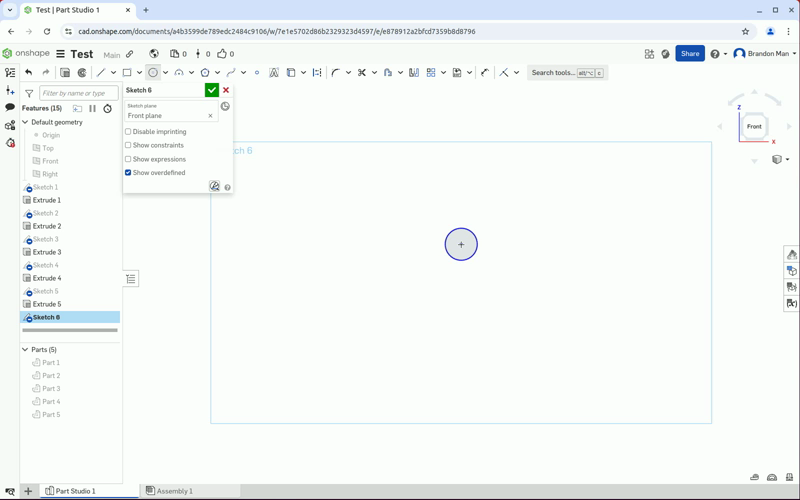
key_up(shift)
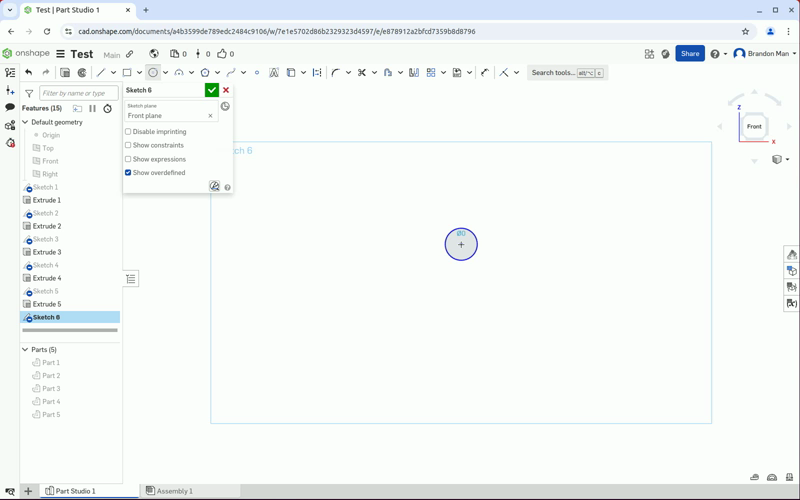
mouse_move(468, 244)
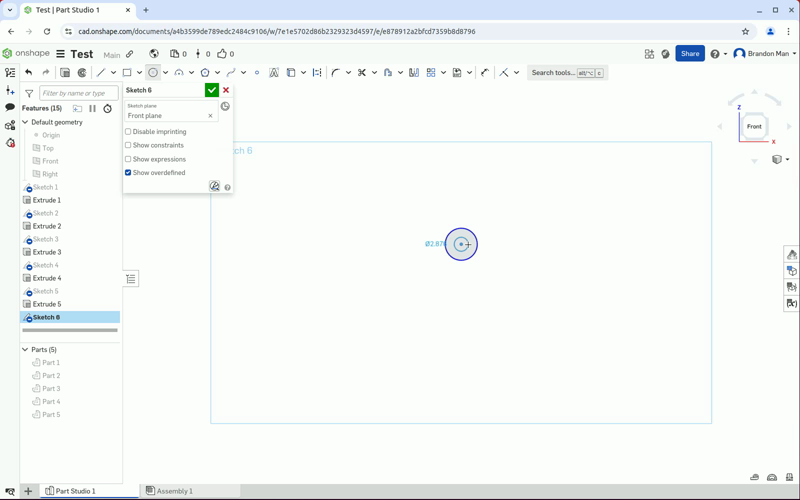
click(468, 244)
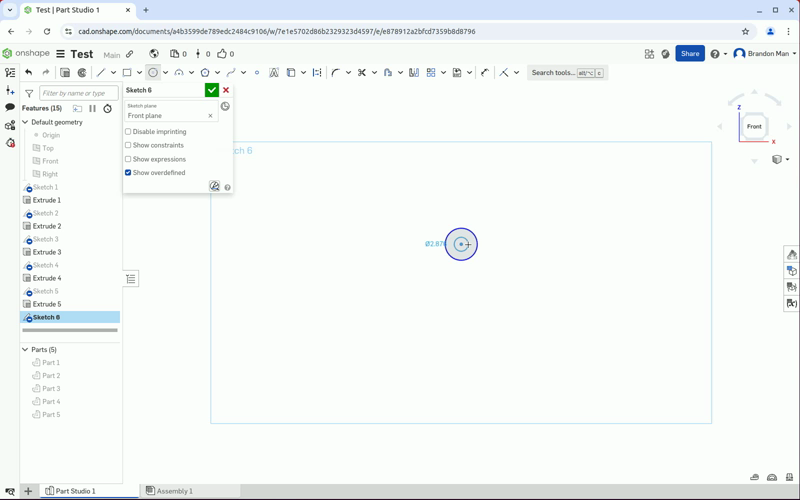
key(esc)
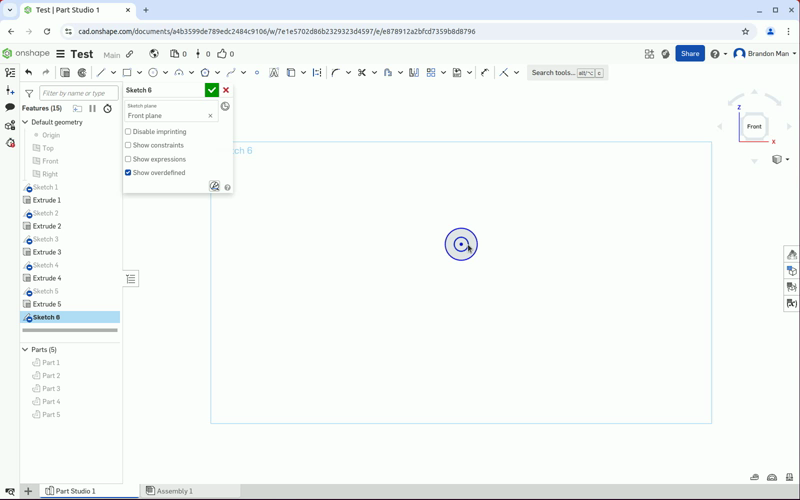
mouse_move(447, 243)
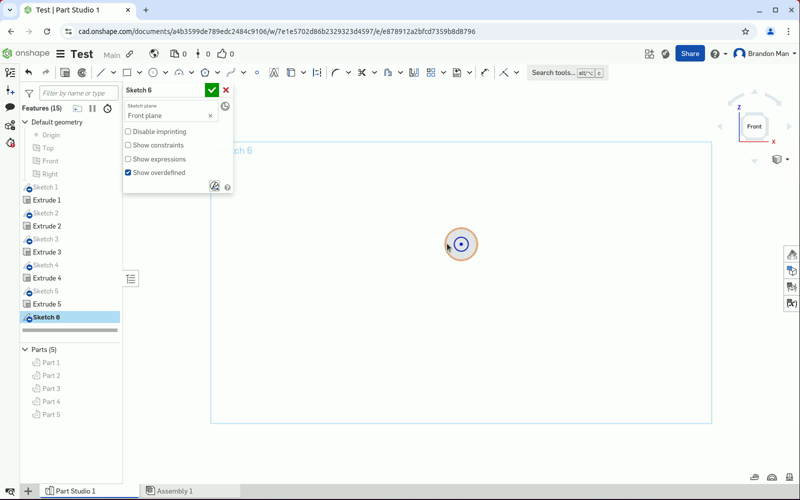
scroll(6)
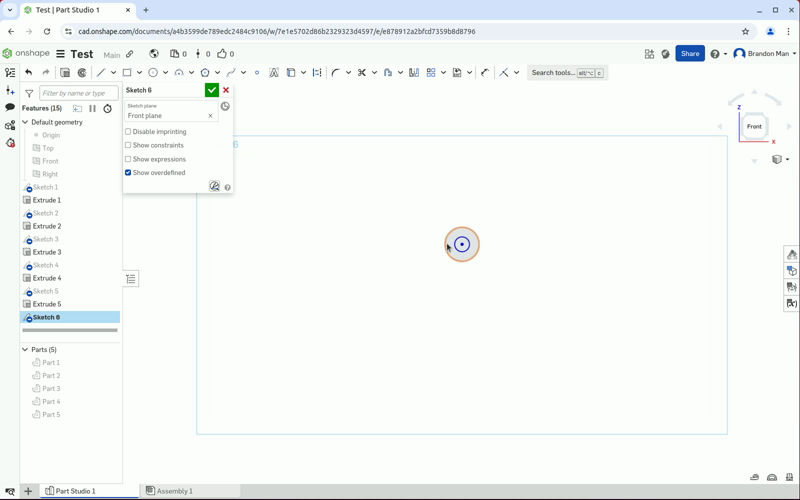
scroll(6)
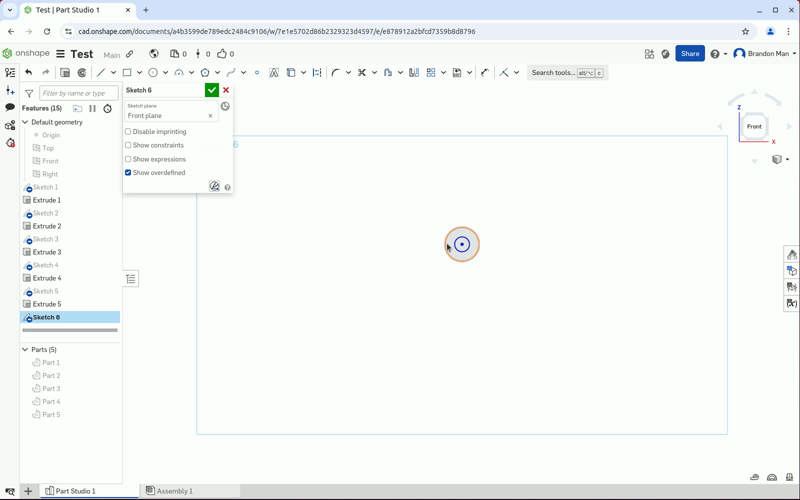
scroll(6)
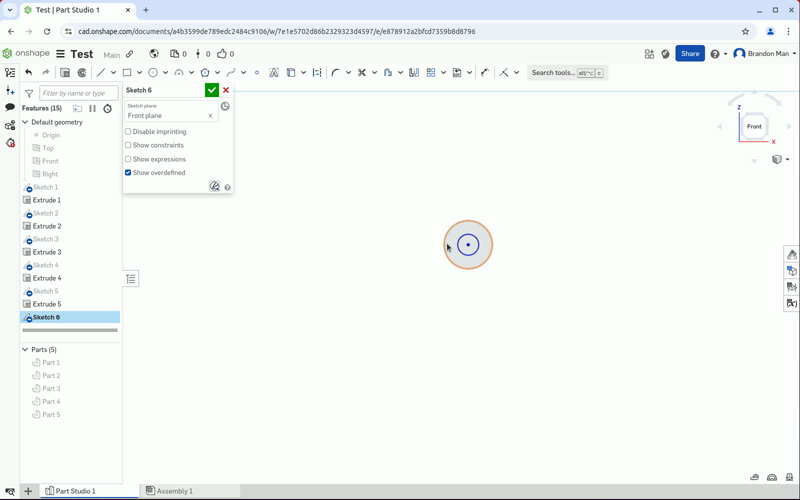
scroll(6)
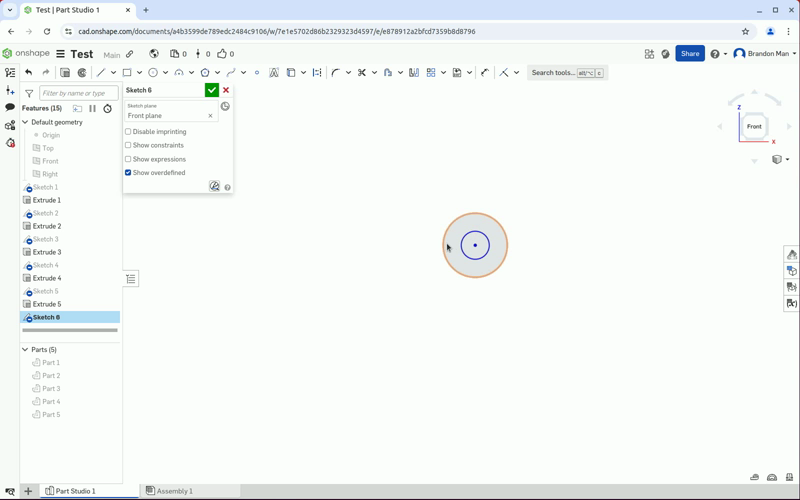
scroll(6)
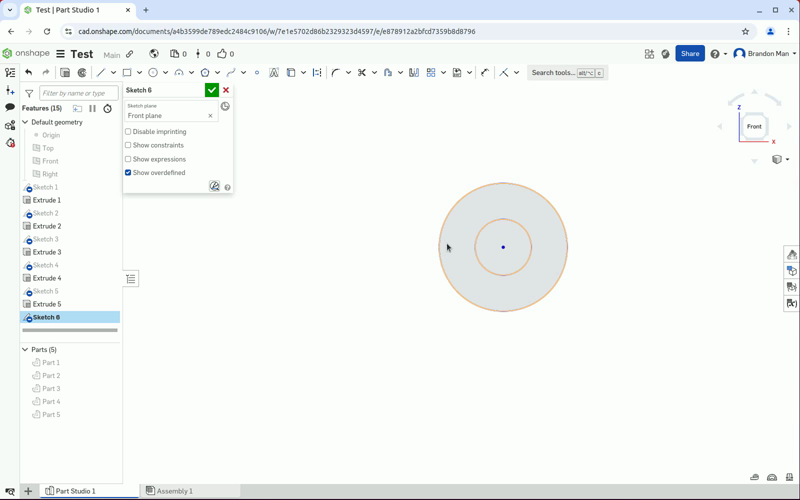
scroll(6)
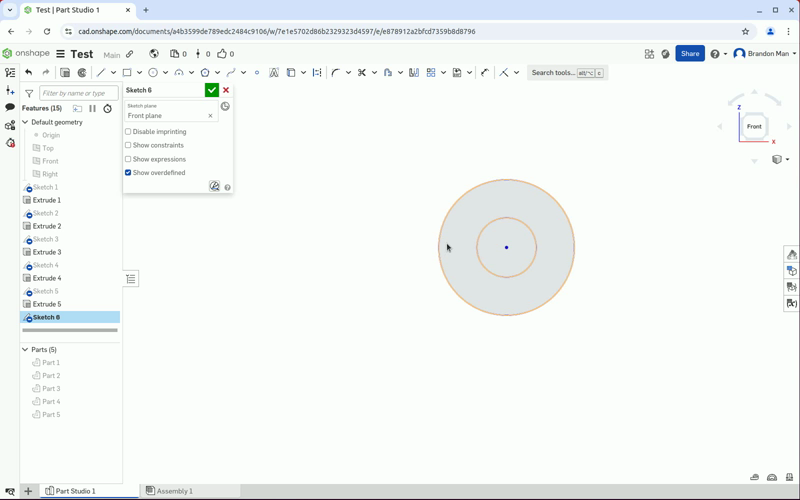
scroll(6)
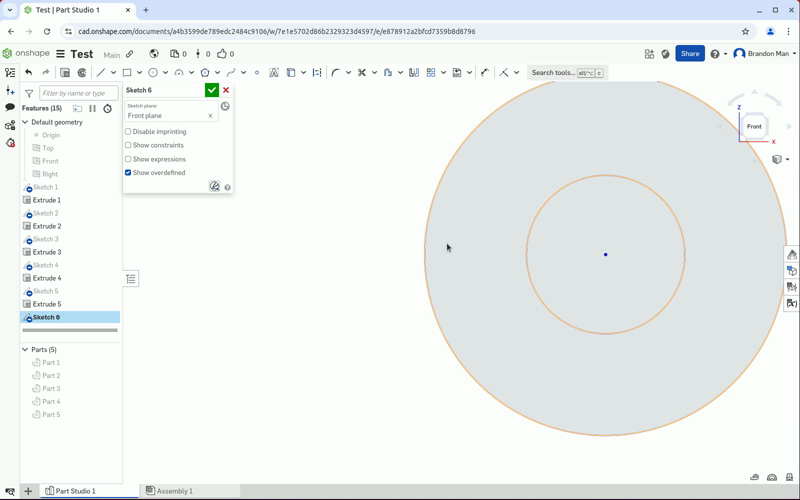
click(447, 243)
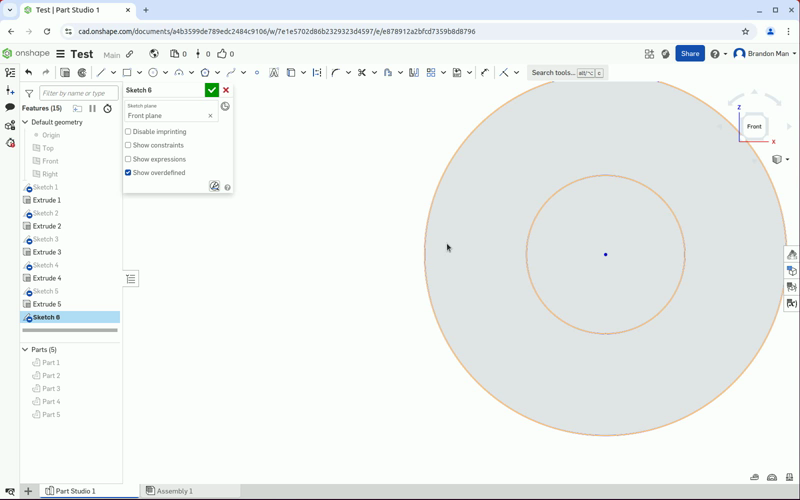
scroll(-6)
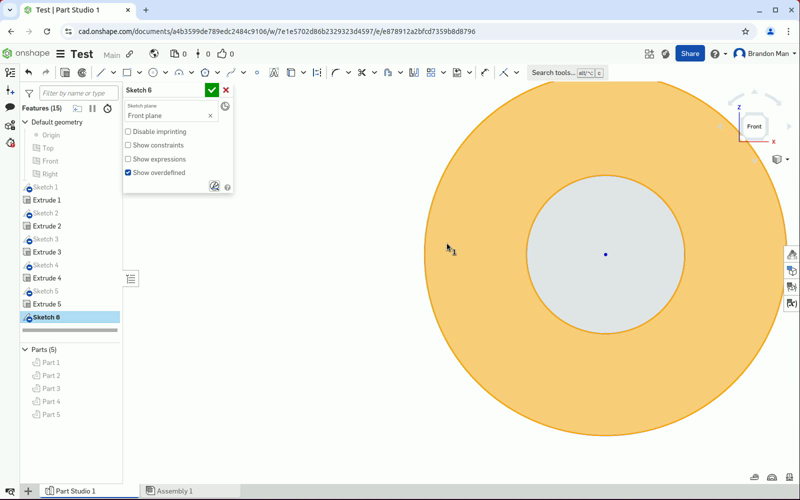
scroll(-6)
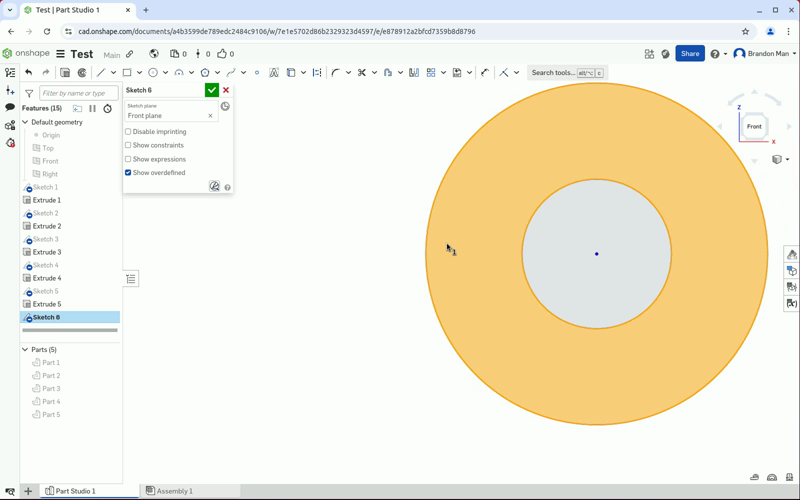
scroll(-6)
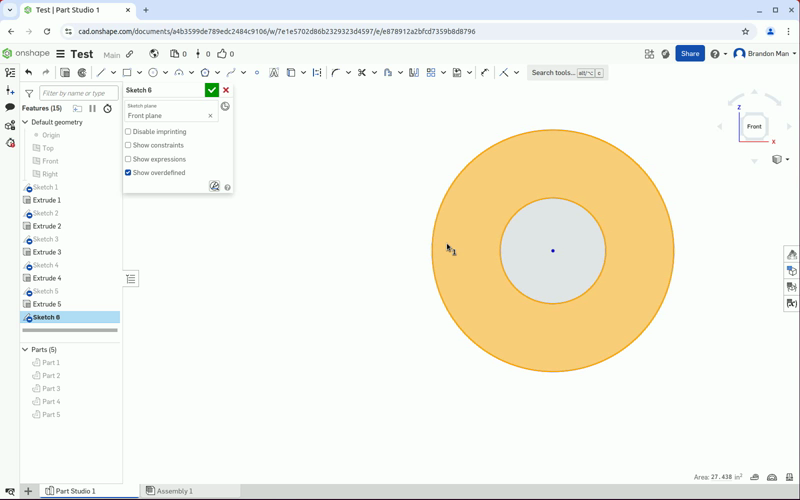
scroll(-6)
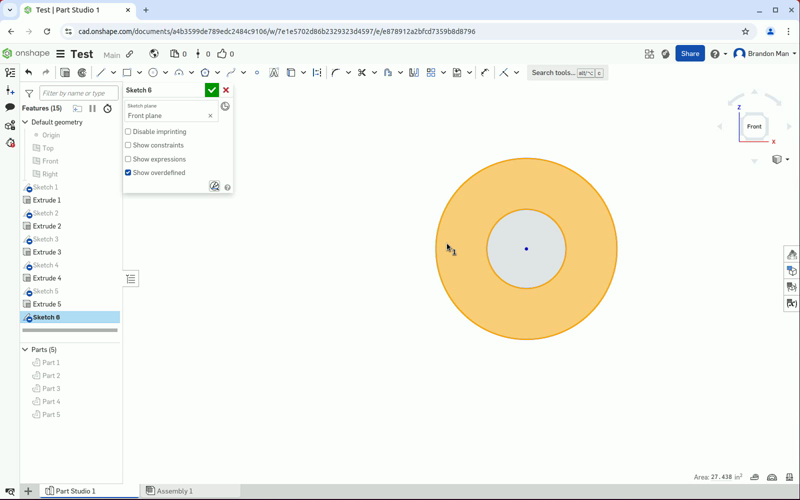
scroll(-6)
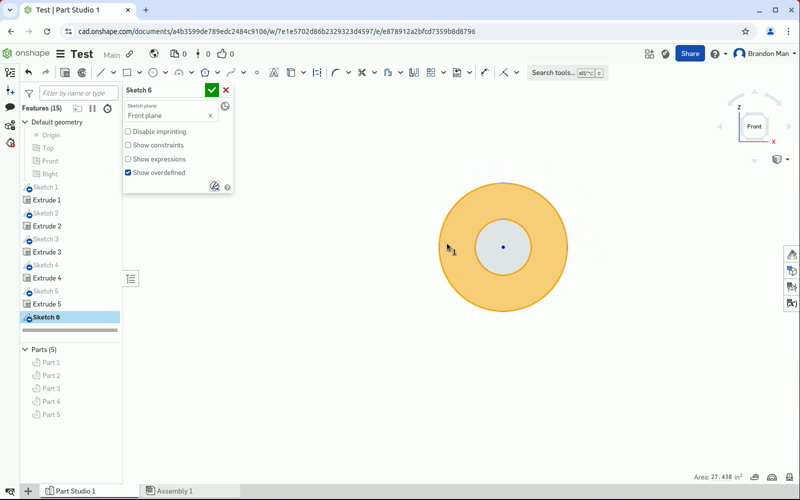
scroll(-6)
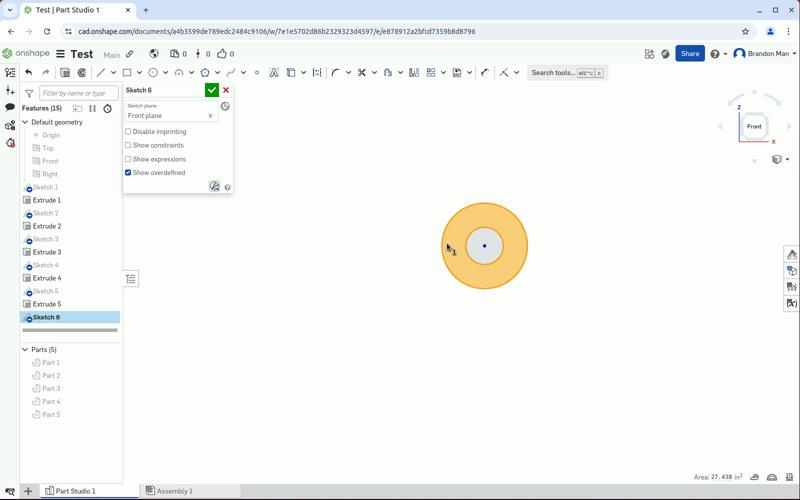
scroll(-6)
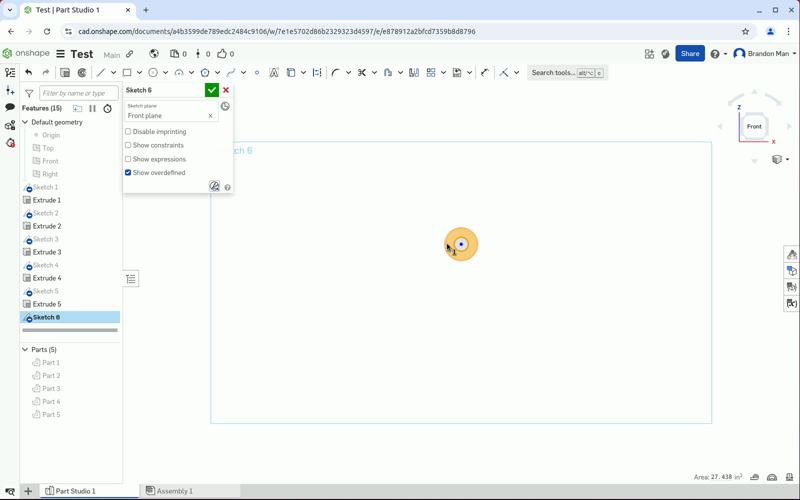
mouse_move(73, 352)
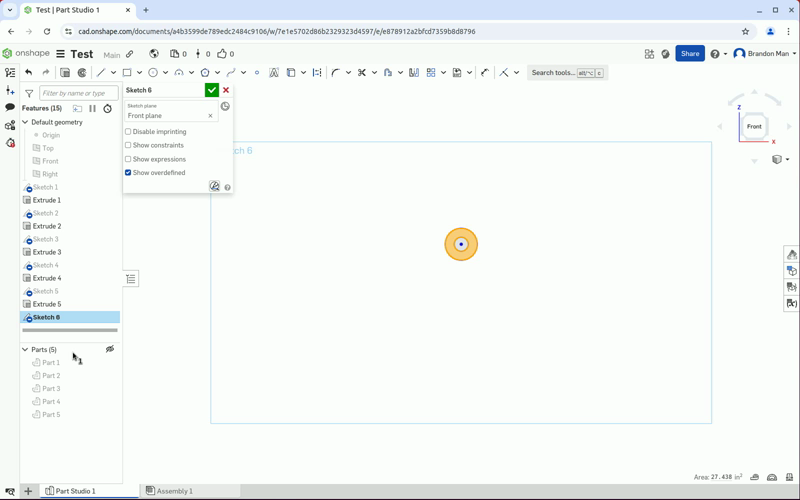
key(shift+y)
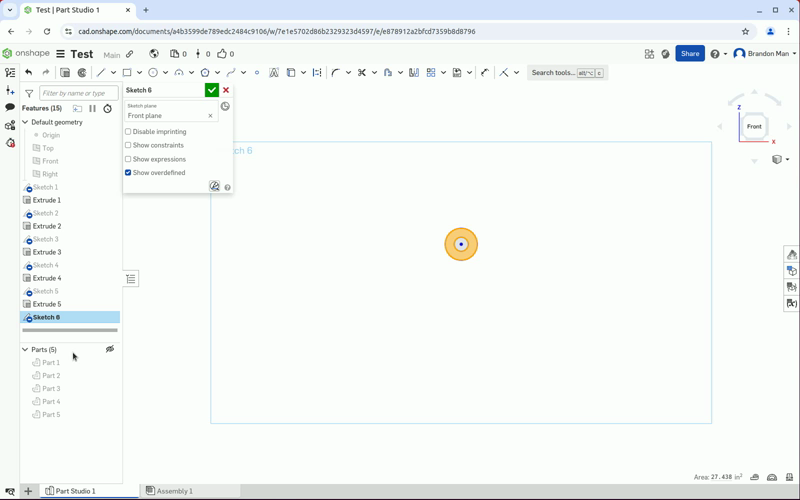
key(shift+e)
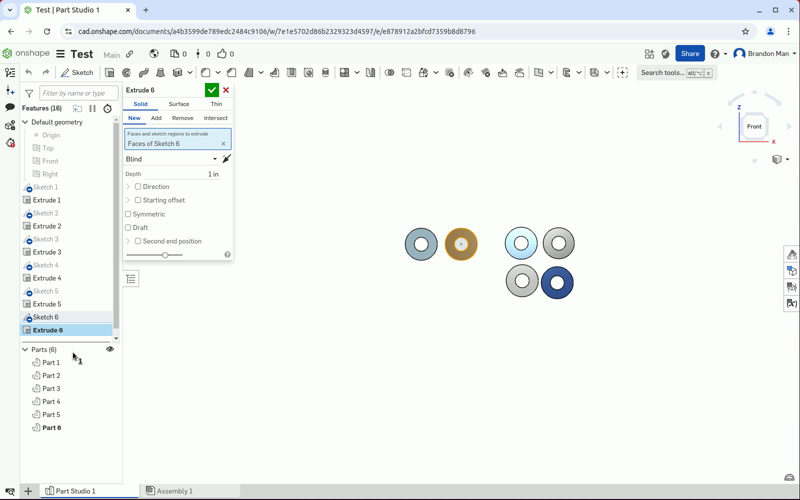
mouse_move(143, 106)
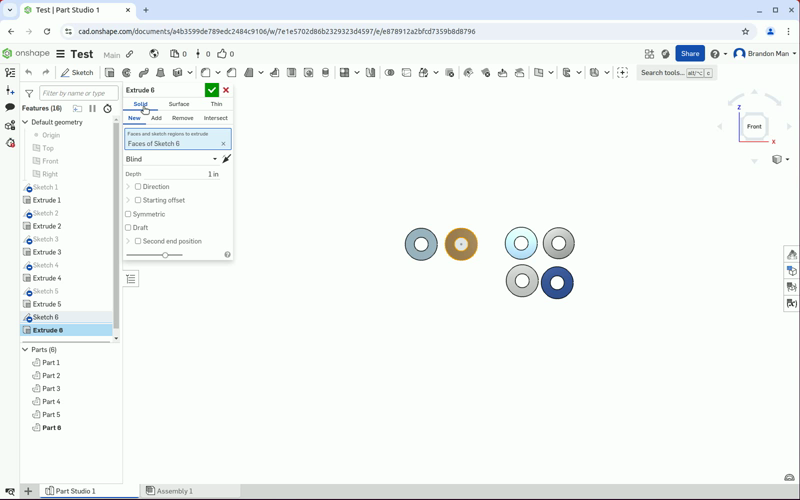
click(143, 106)
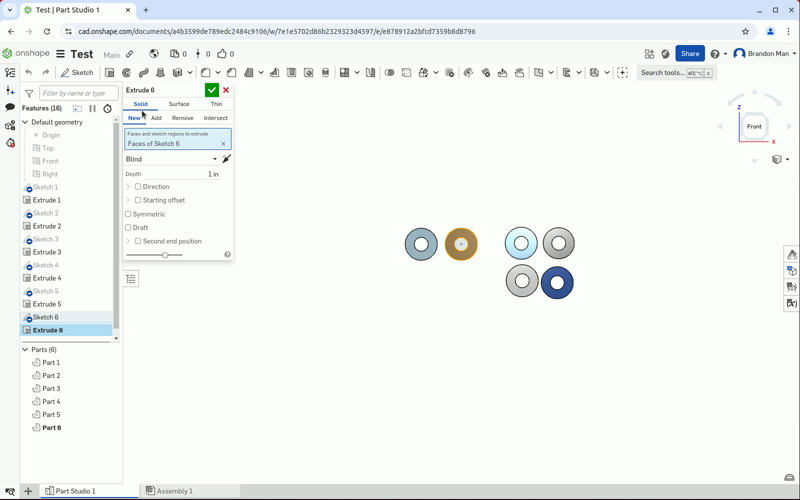
mouse_move(137, 120)
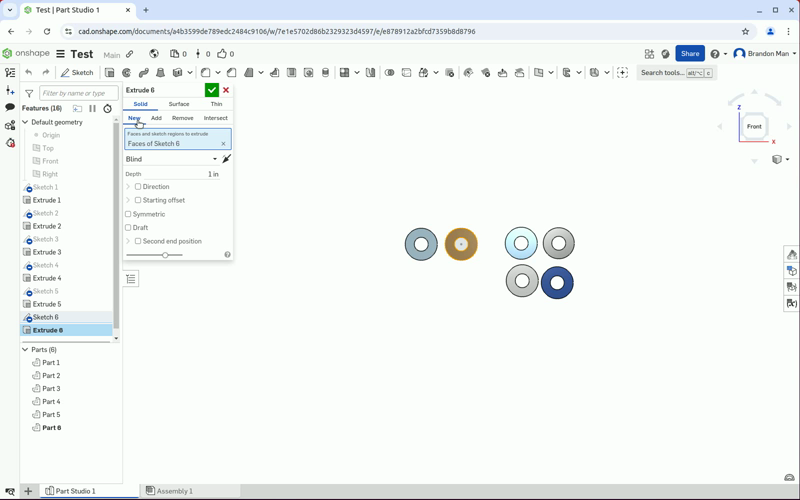
click(137, 120)
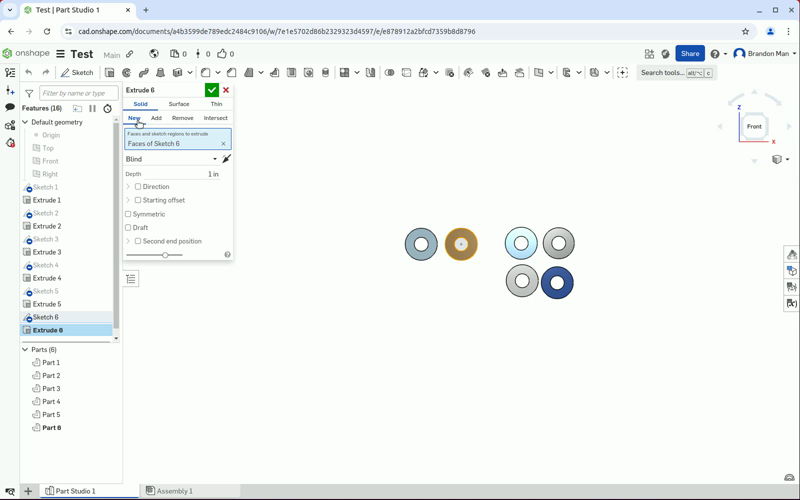
key(tab, 4)
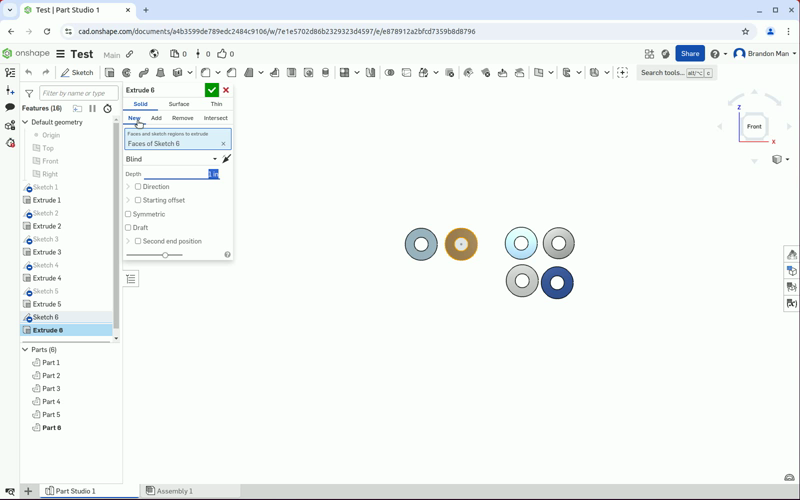
text(2.648)
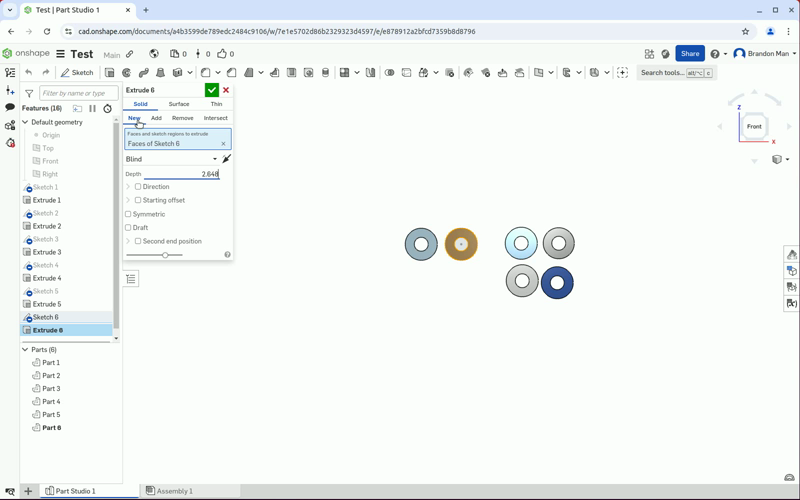
key(enter)
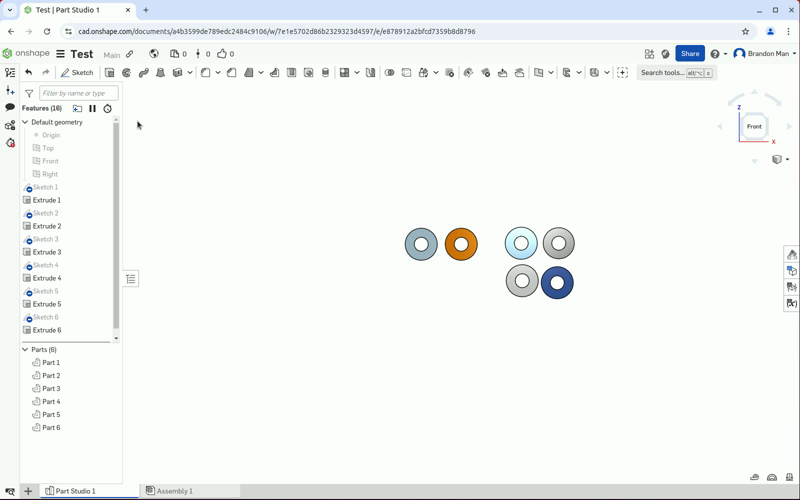
key(shift+h)
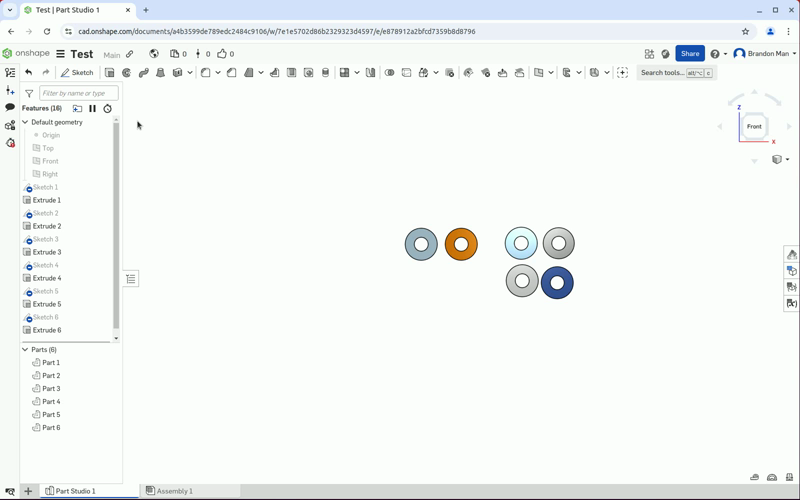
key(shift+h)
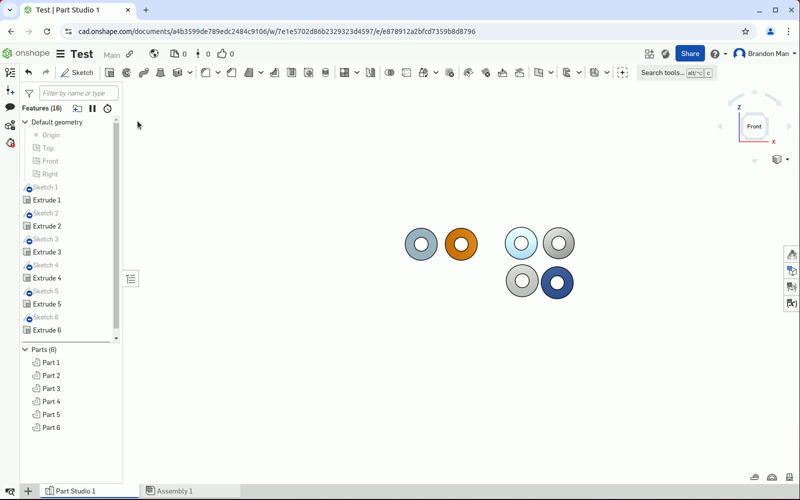
mouse_move(69, 189)
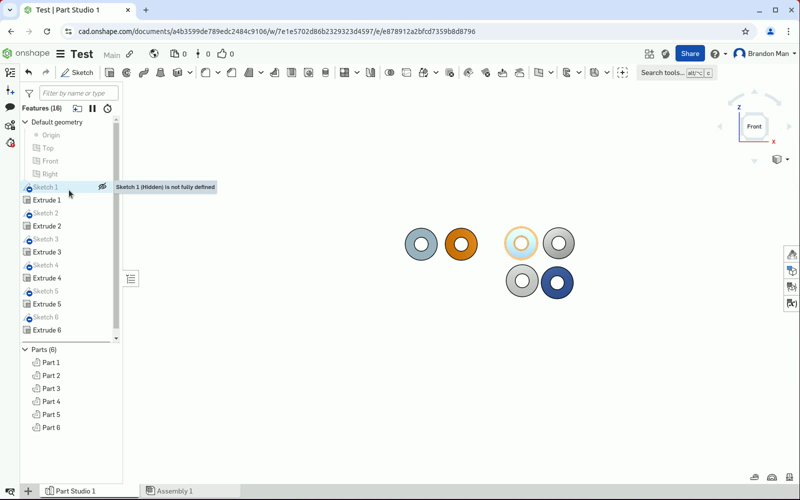
click(69, 189)
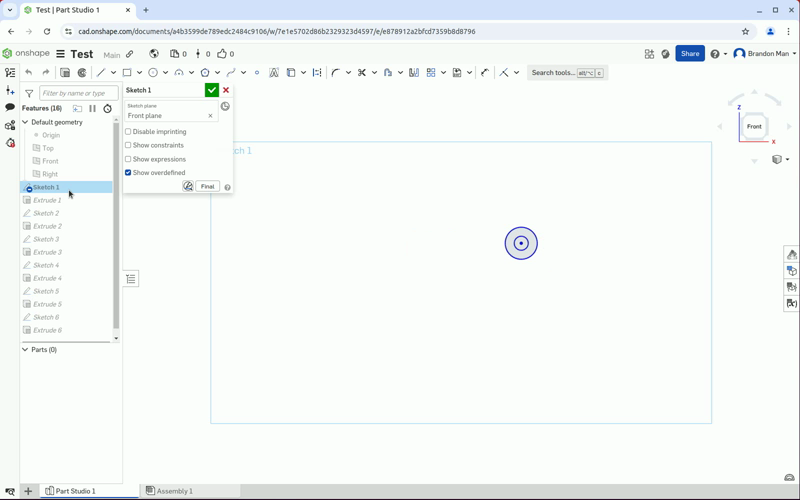
mouse_move(229, 92)
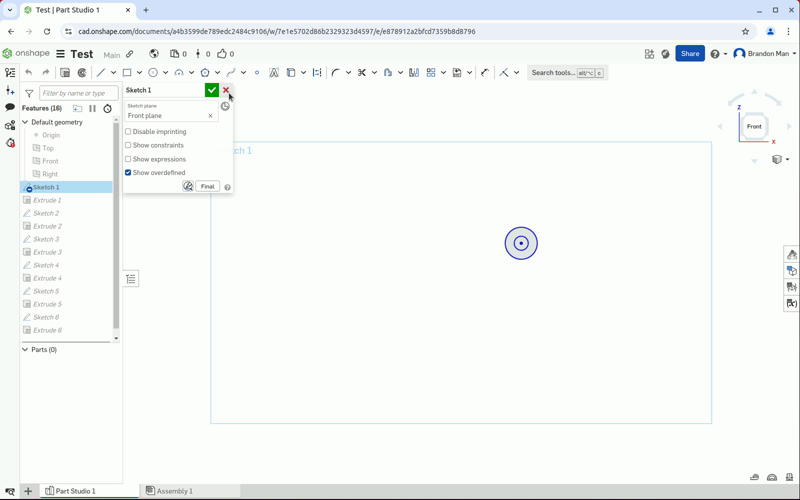
click(229, 92)
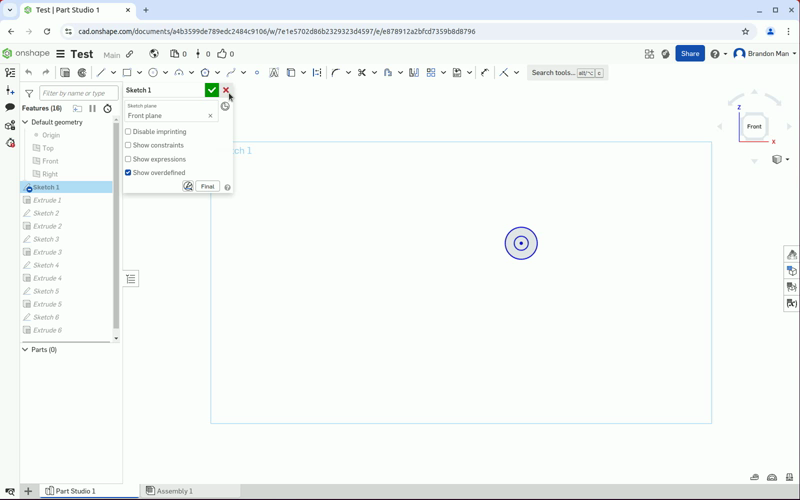
key(shift+s)
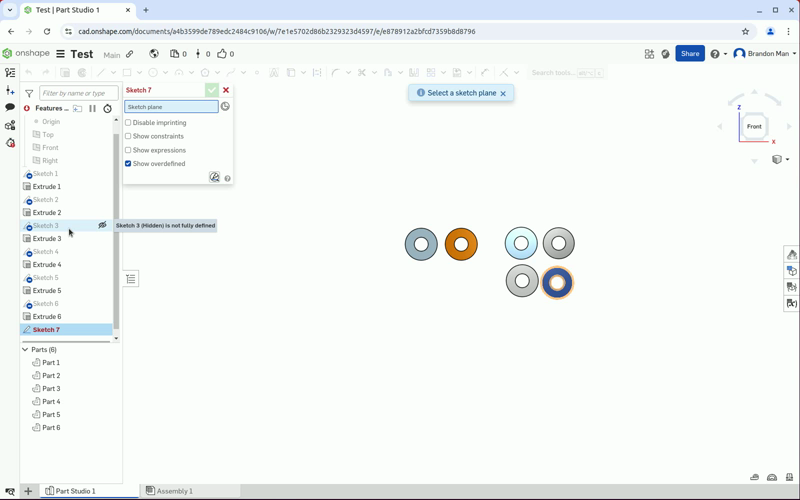
scroll(3)
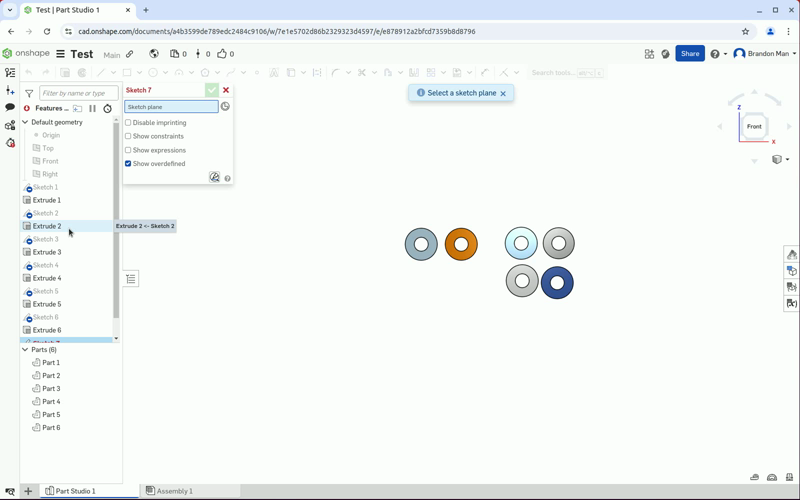
mouse_move(69, 163)
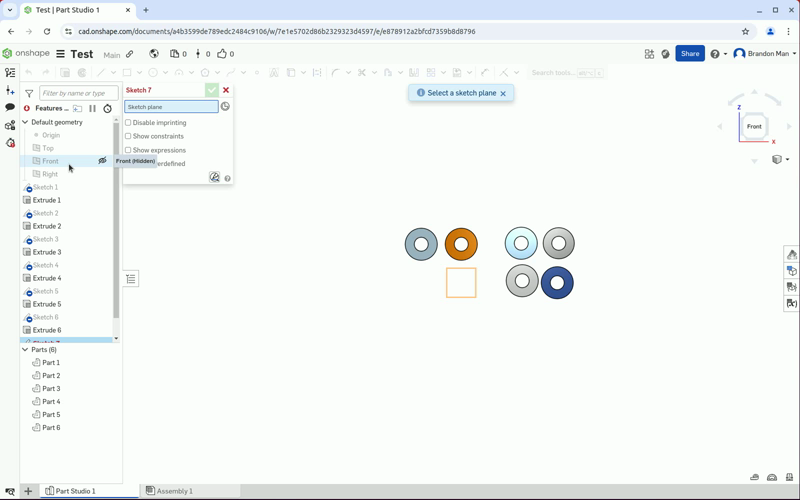
click(69, 163)
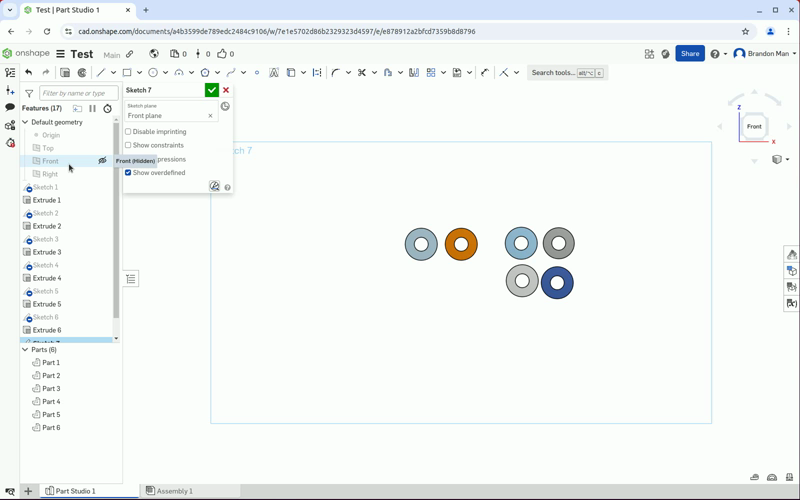
mouse_move(73, 352)
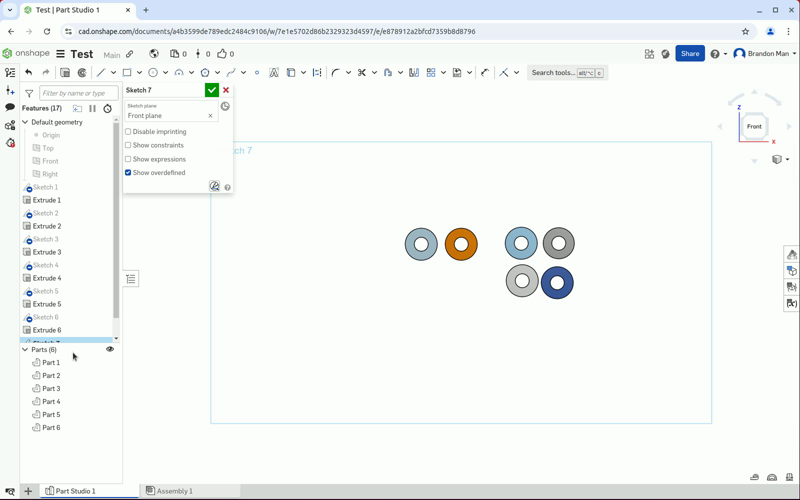
key(y)
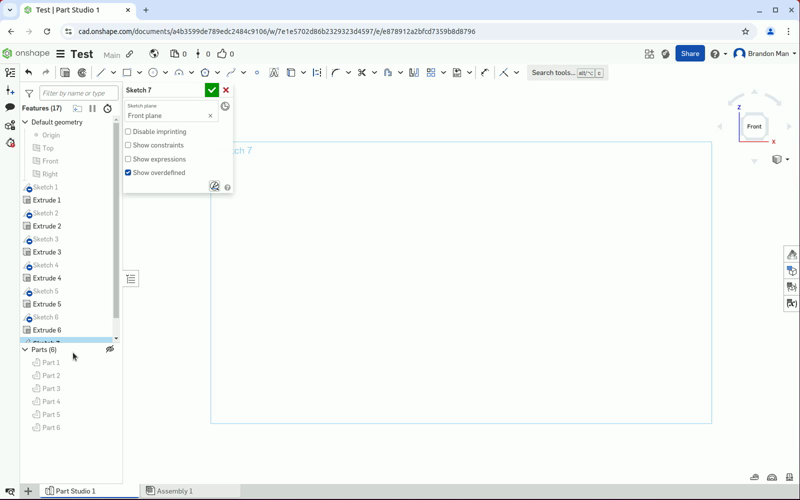
key(c)
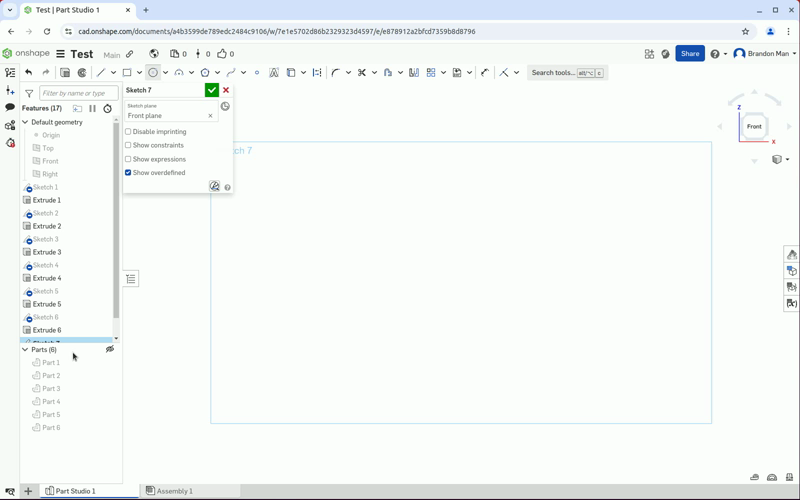
key_down(shift)
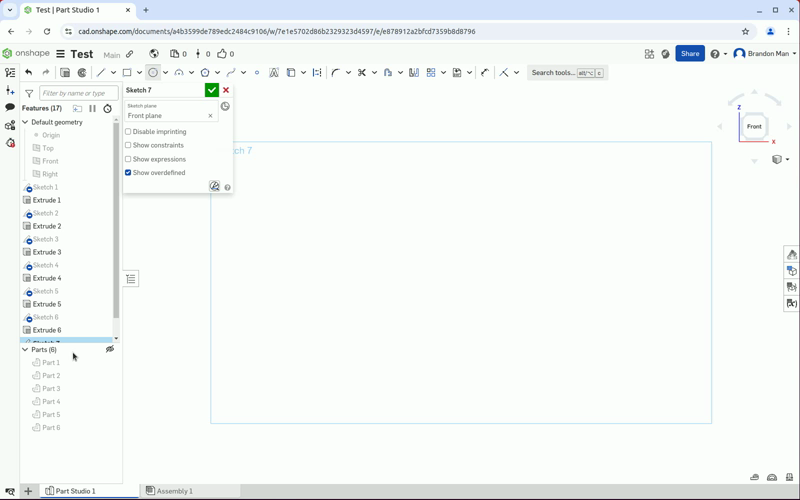
mouse_move(461, 282)
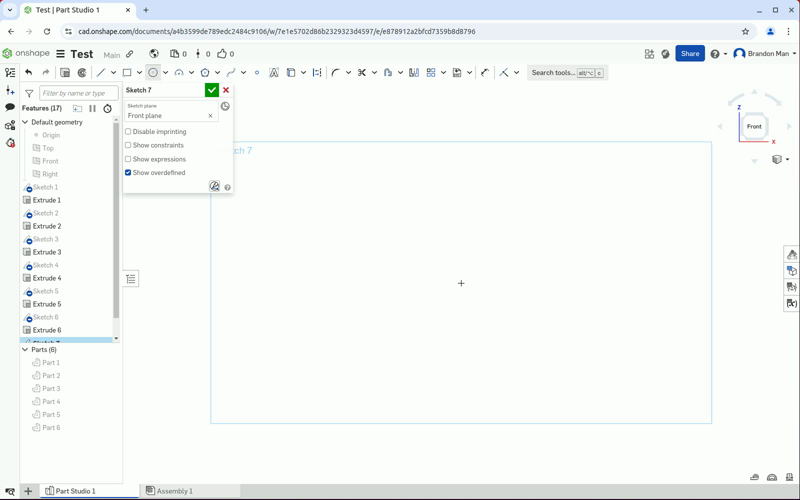
click(461, 282)
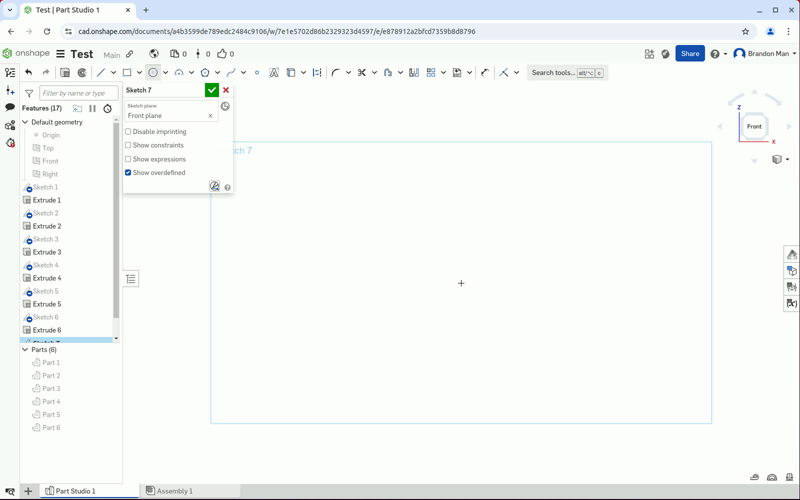
key_up(shift)
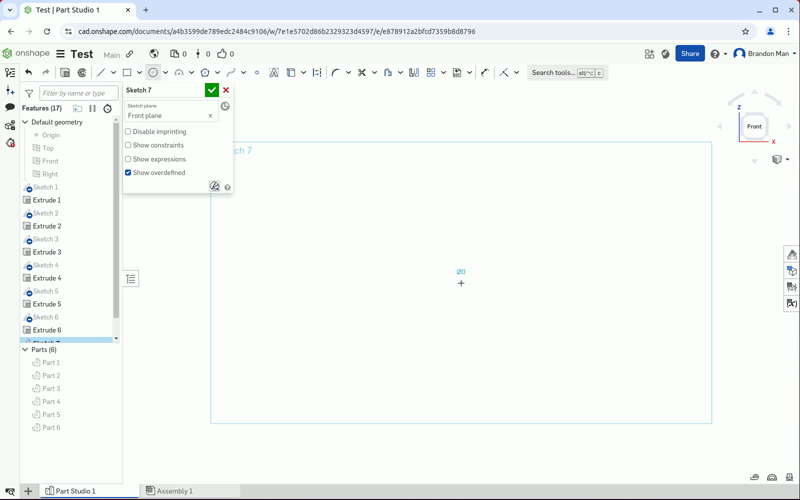
mouse_move(477, 282)
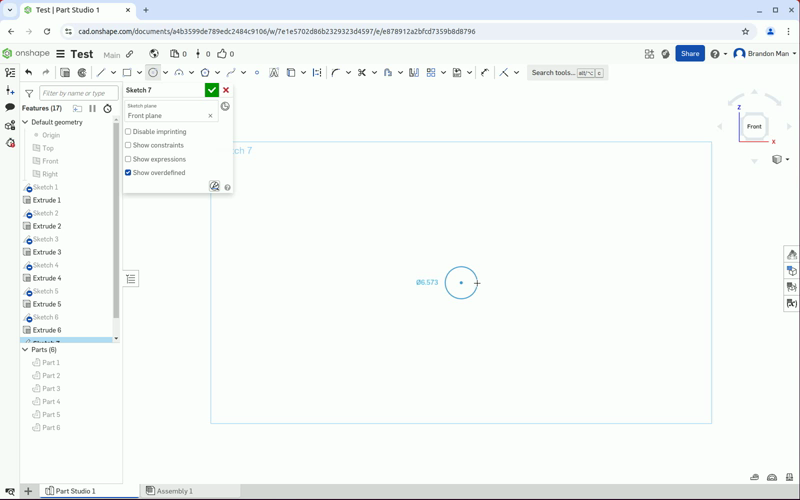
click(477, 282)
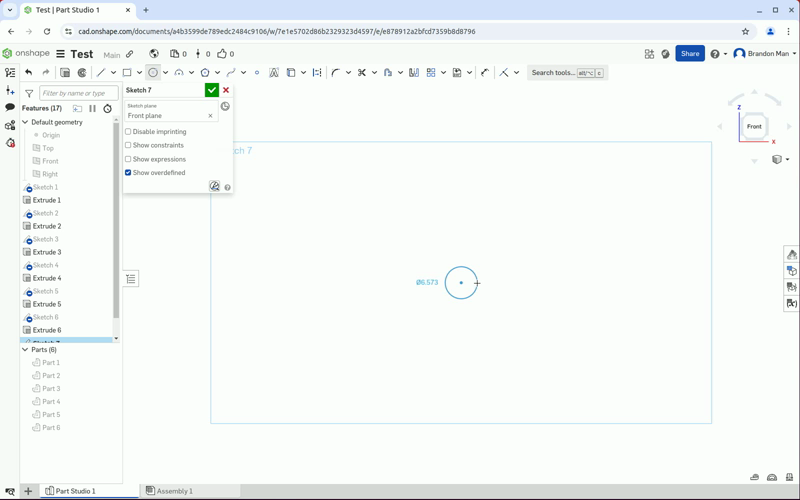
key(esc)
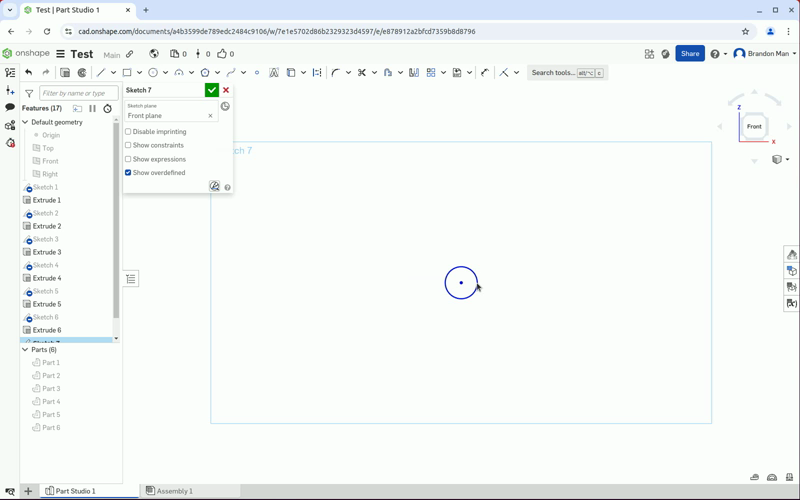
key(c)
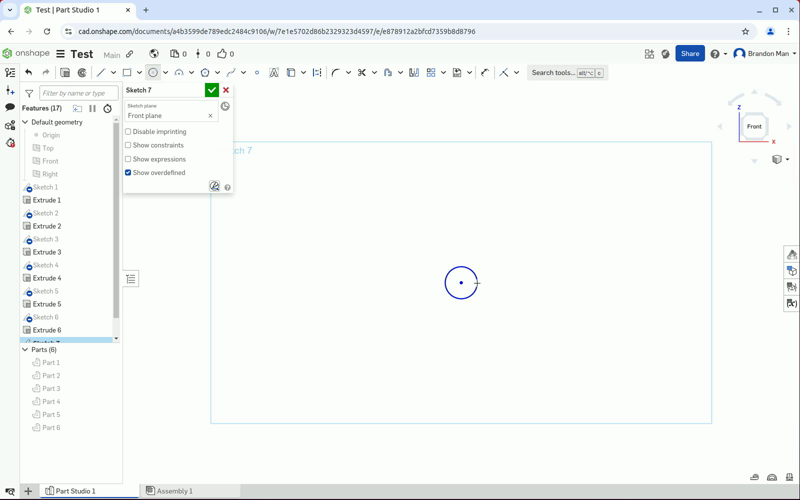
key_down(shift)
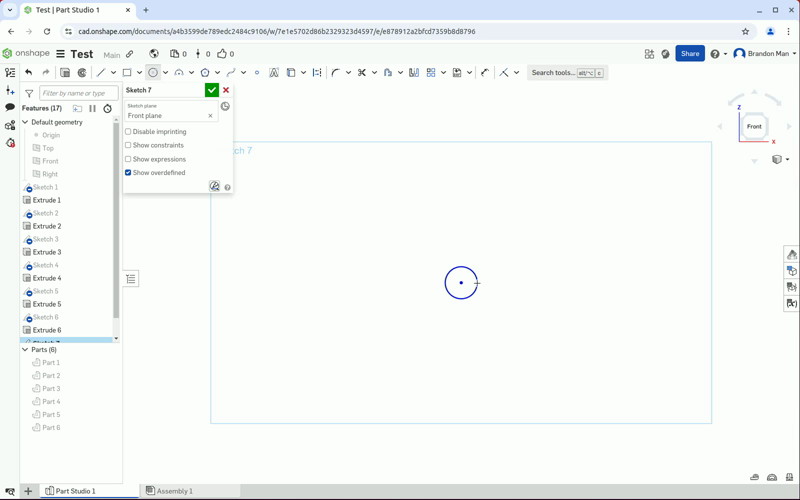
mouse_move(461, 282)
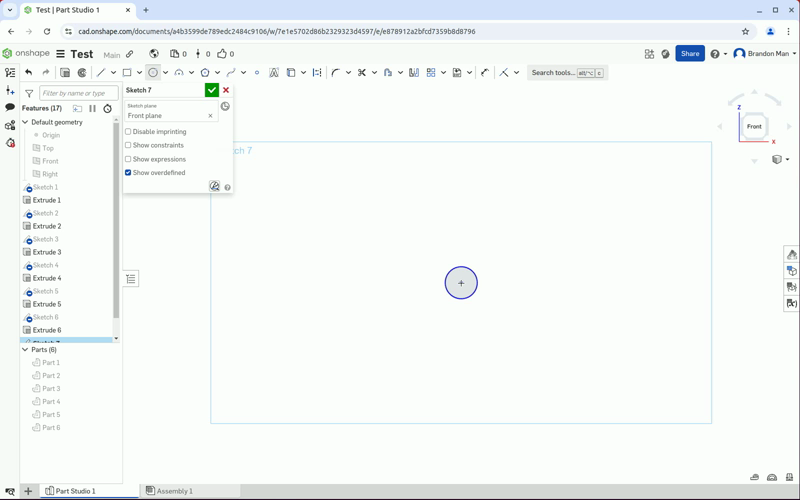
click(461, 282)
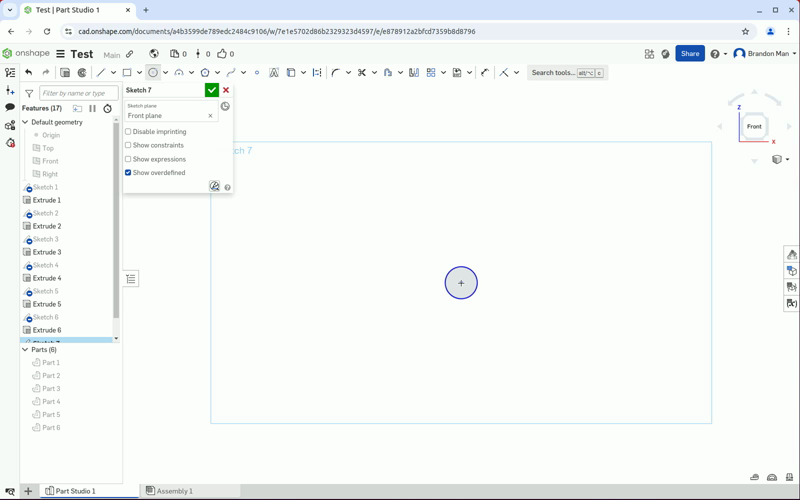
key_up(shift)
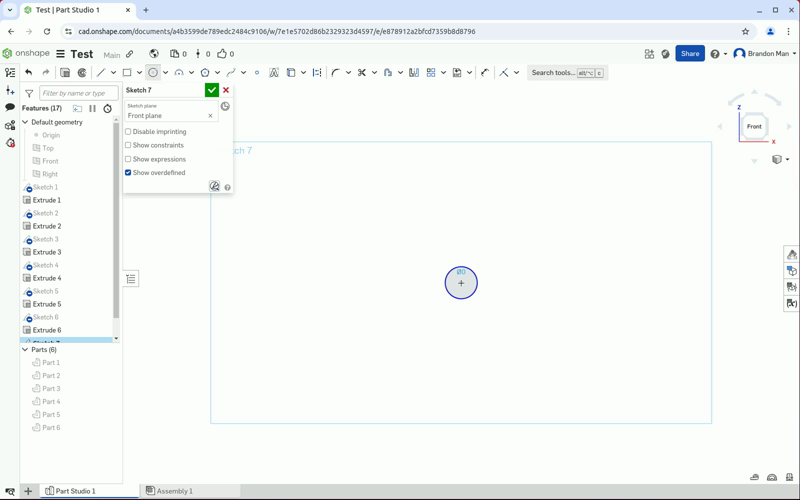
mouse_move(468, 282)
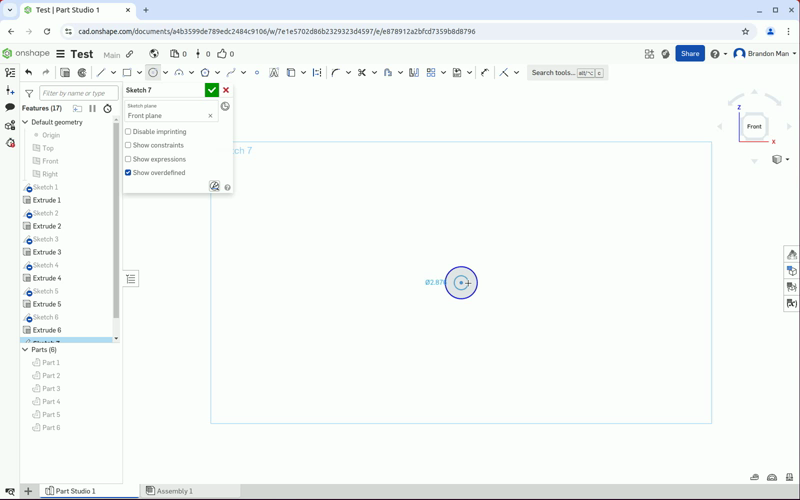
click(468, 282)
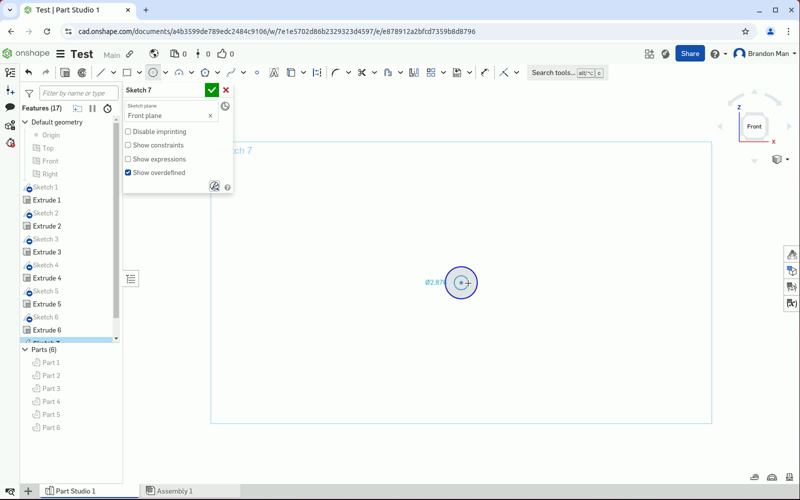
key(esc)
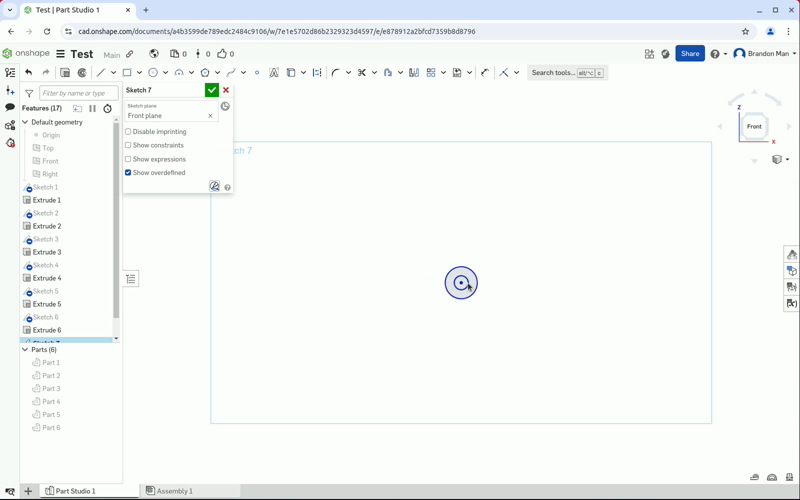
mouse_move(468, 271)
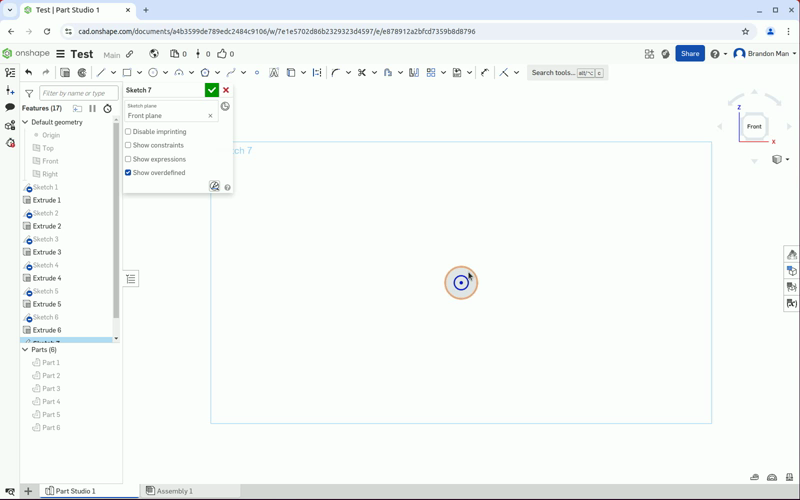
scroll(6)
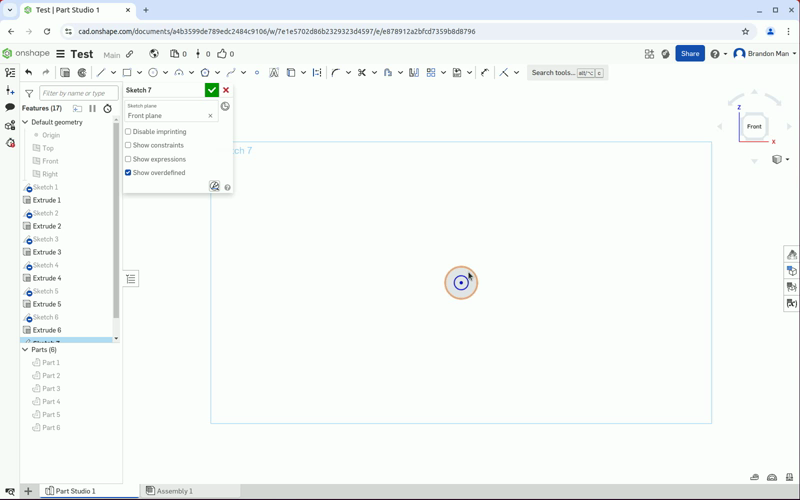
scroll(6)
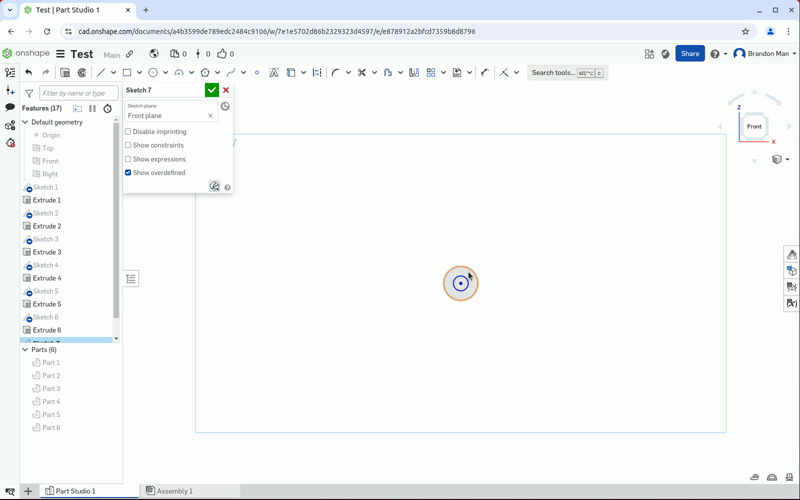
scroll(6)
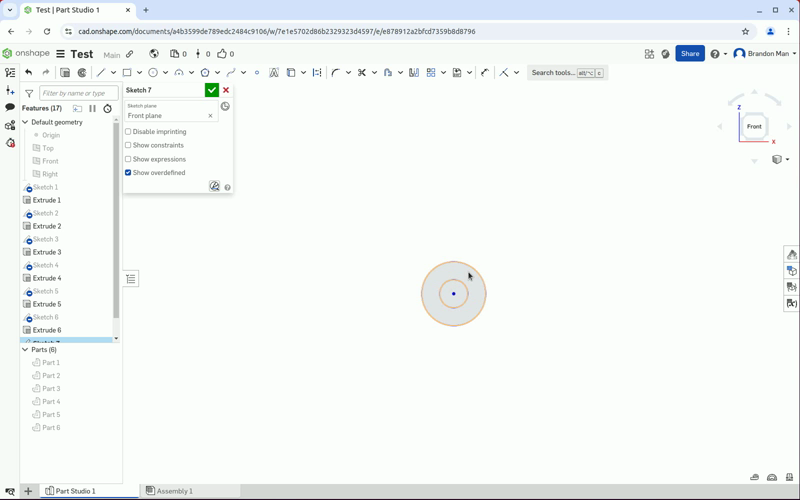
scroll(6)
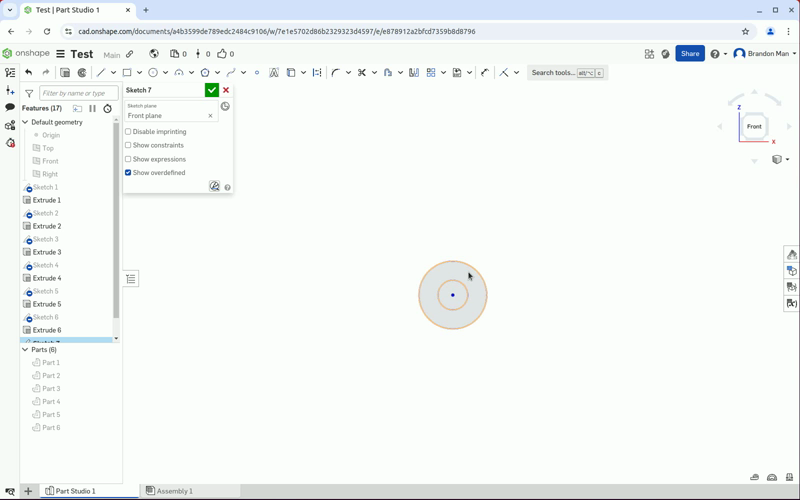
scroll(6)
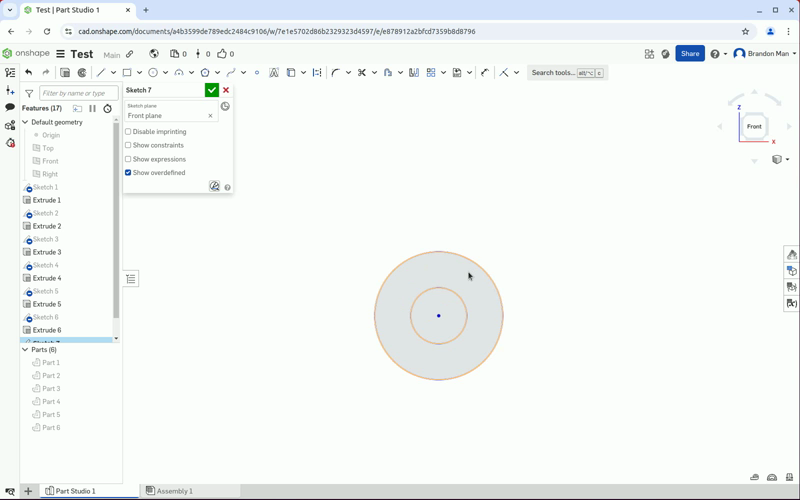
scroll(6)
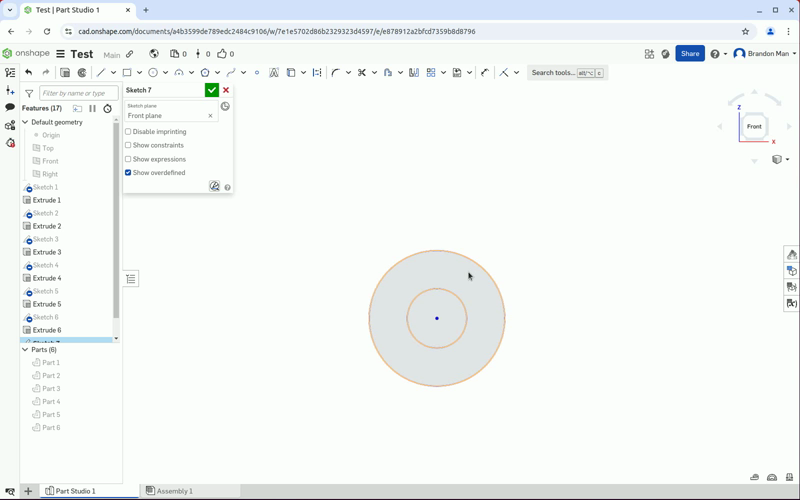
scroll(6)
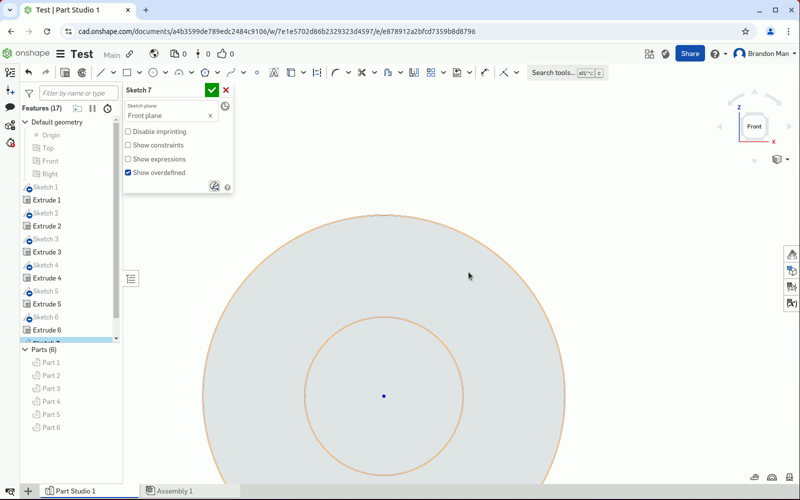
click(468, 271)
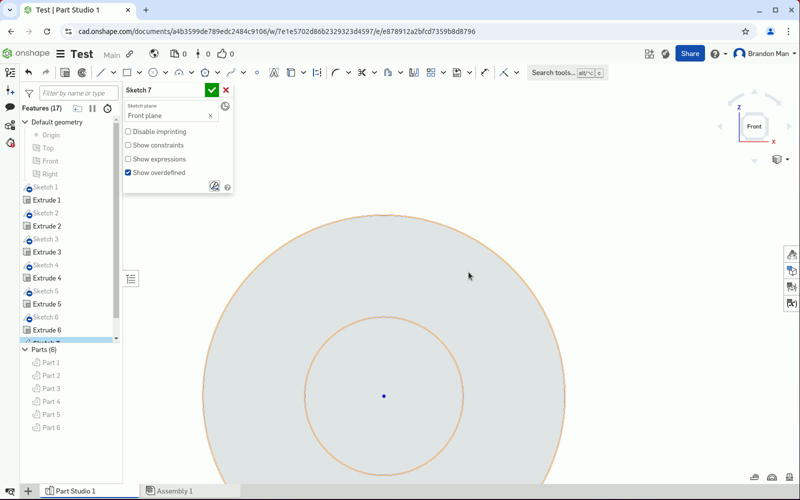
scroll(-6)
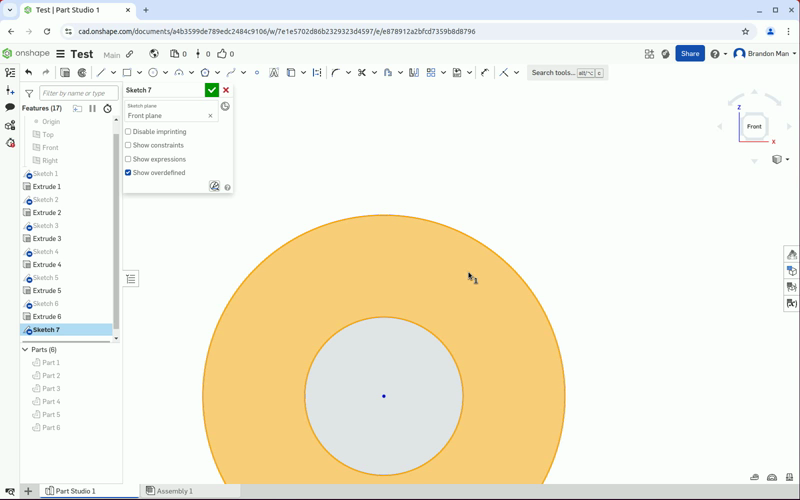
scroll(-6)
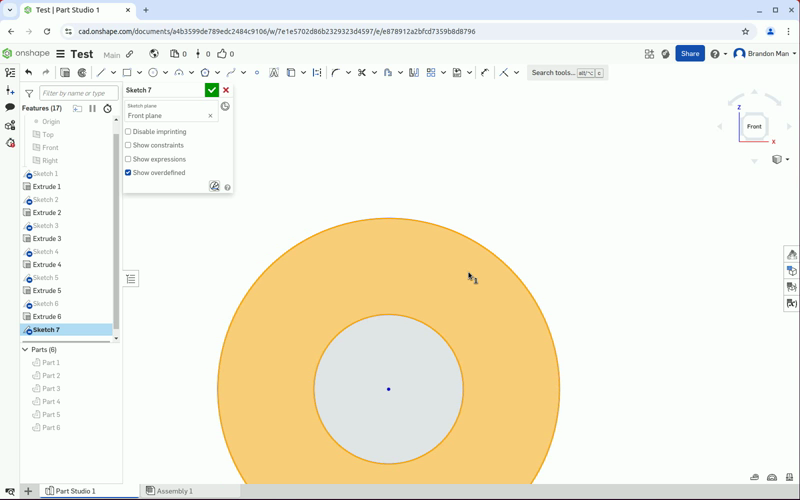
scroll(-6)
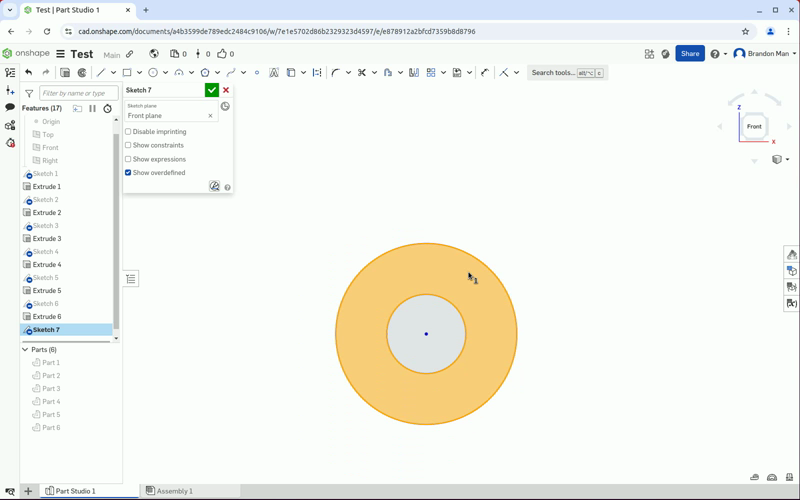
scroll(-6)
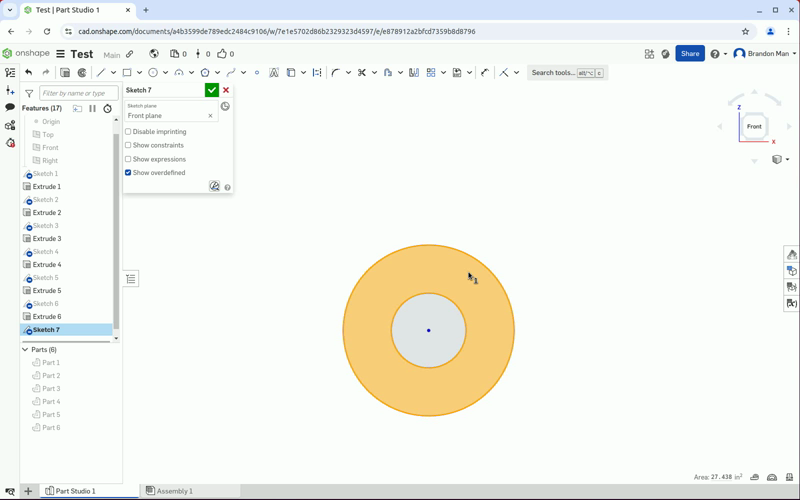
scroll(-6)
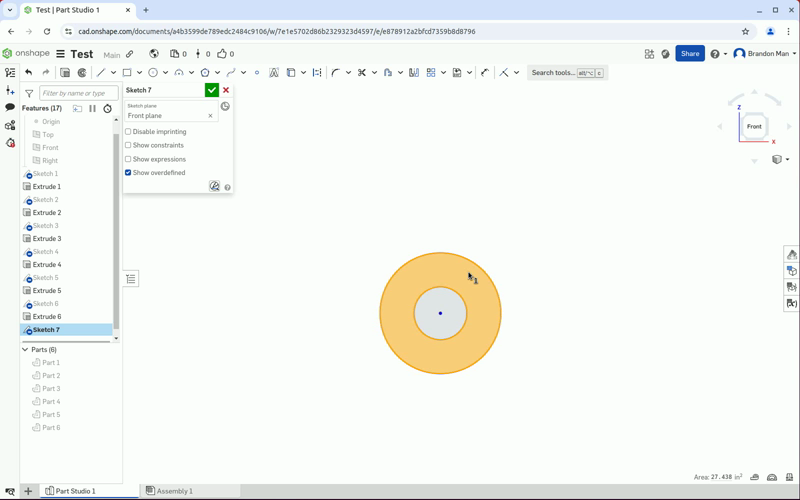
scroll(-6)
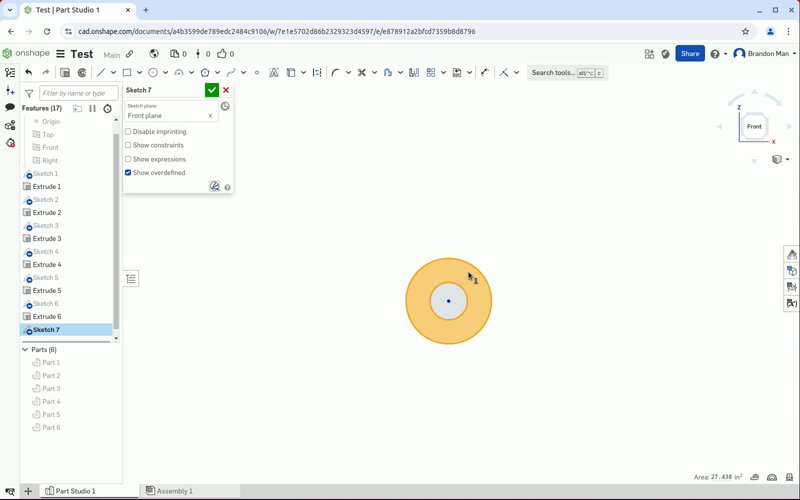
scroll(-6)
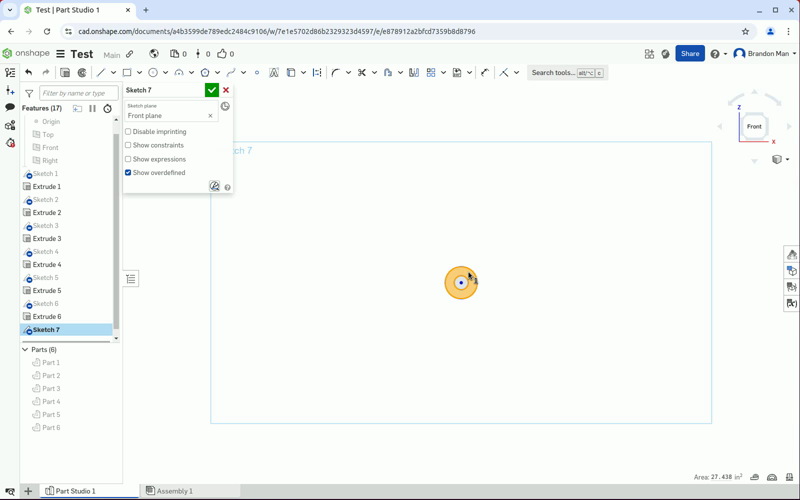
mouse_move(73, 352)
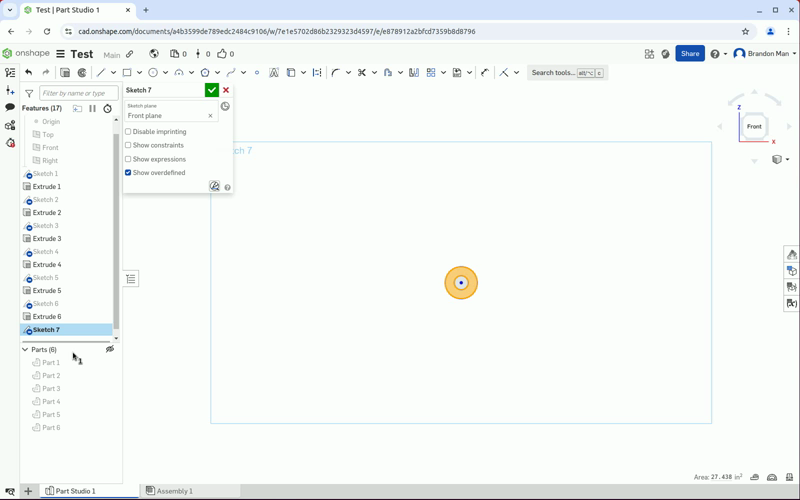
key(shift+y)
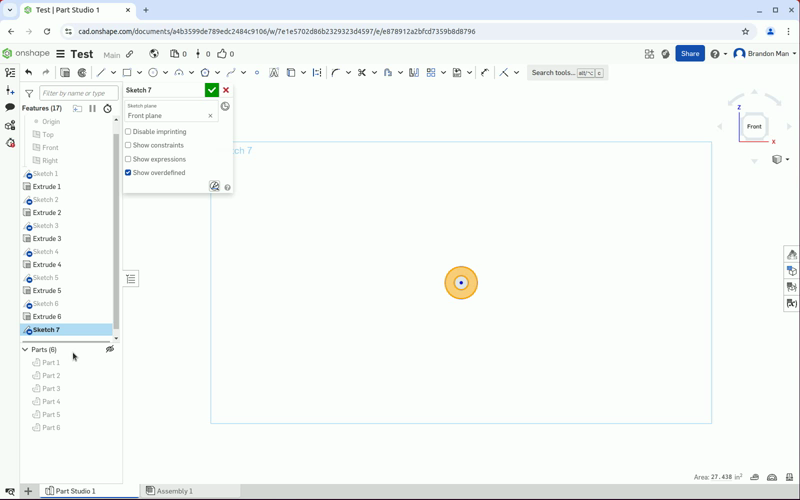
key(shift+e)
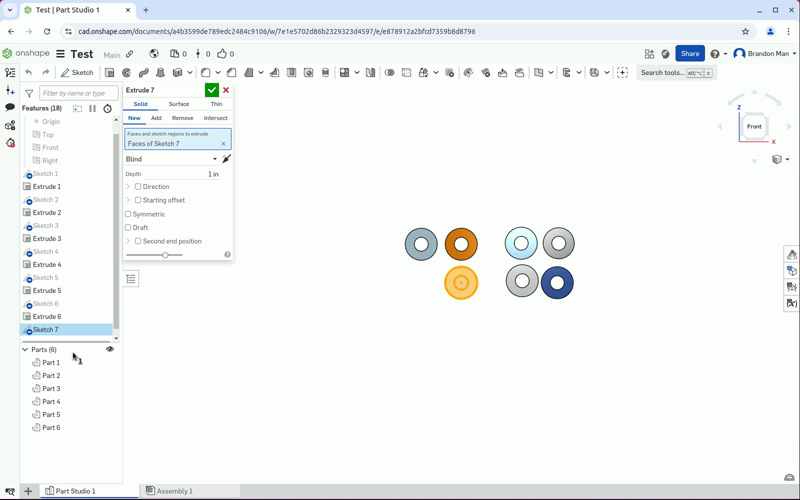
mouse_move(143, 106)
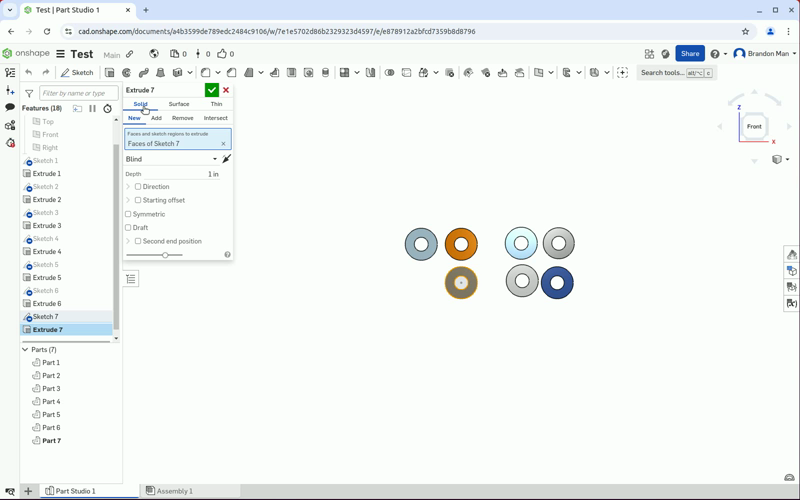
click(143, 106)
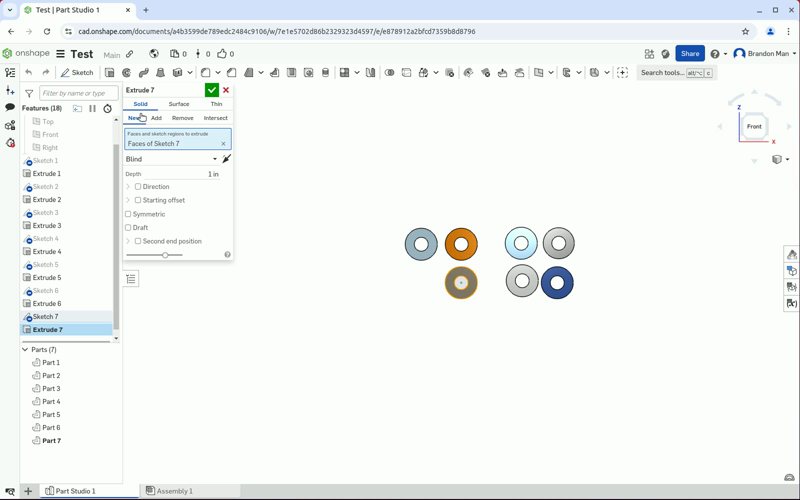
mouse_move(137, 120)
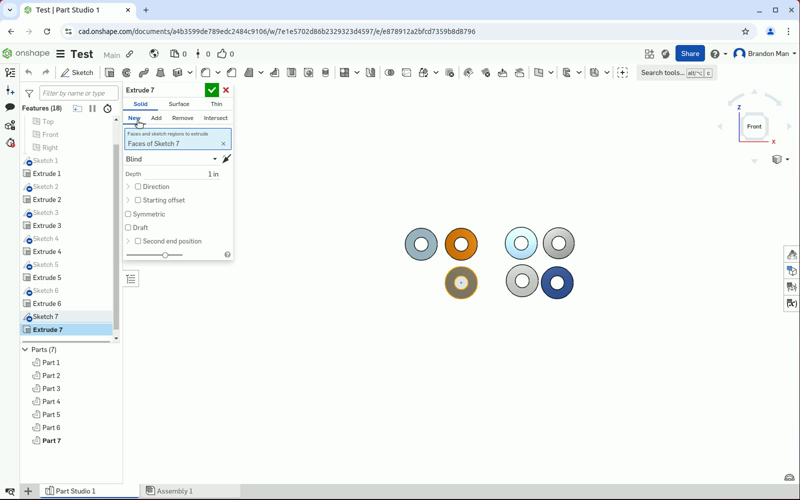
click(137, 120)
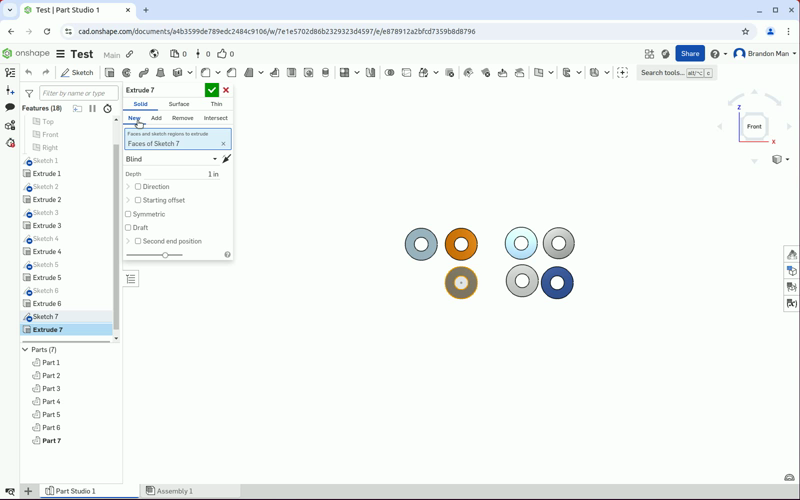
key(tab, 4)
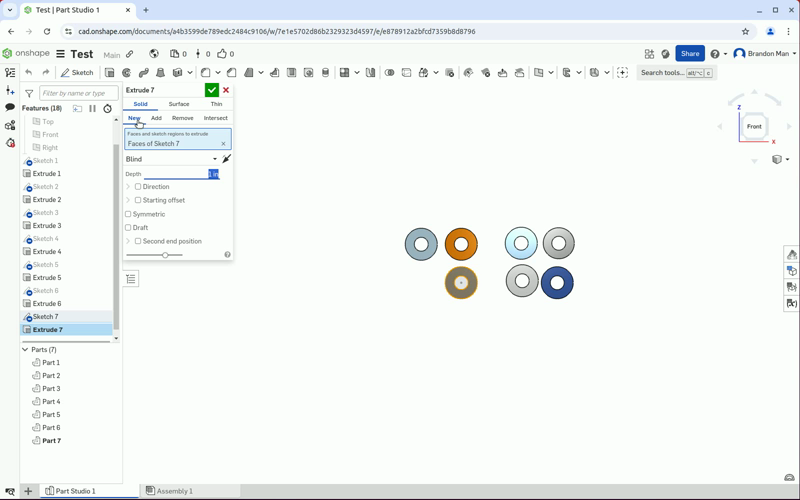
text(2.648)
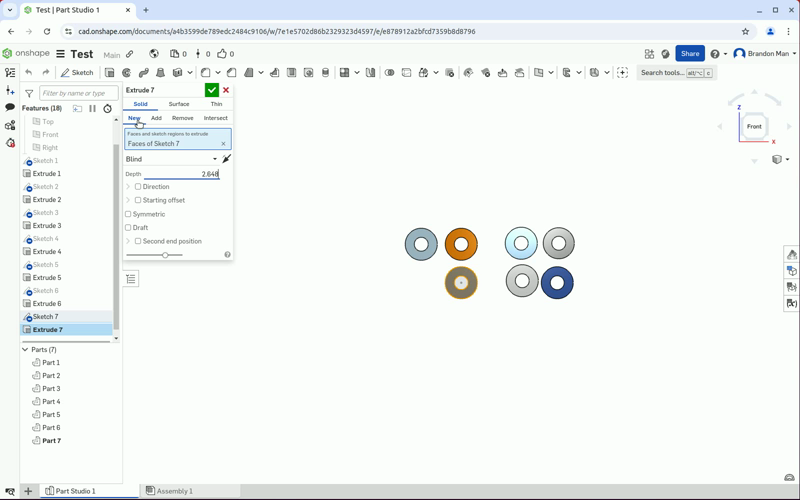
key(enter)
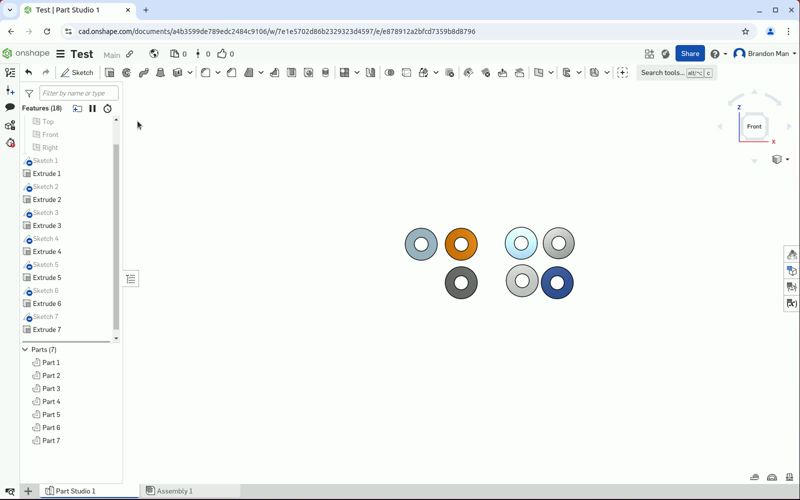
key(shift+h)
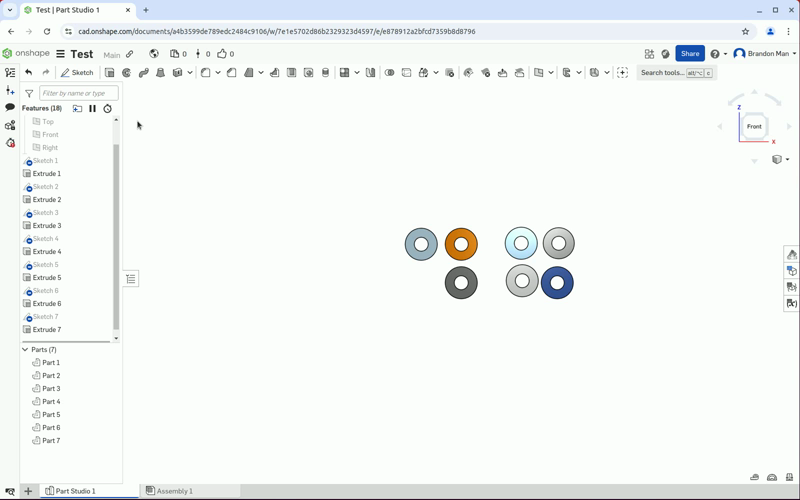
key(shift+h)
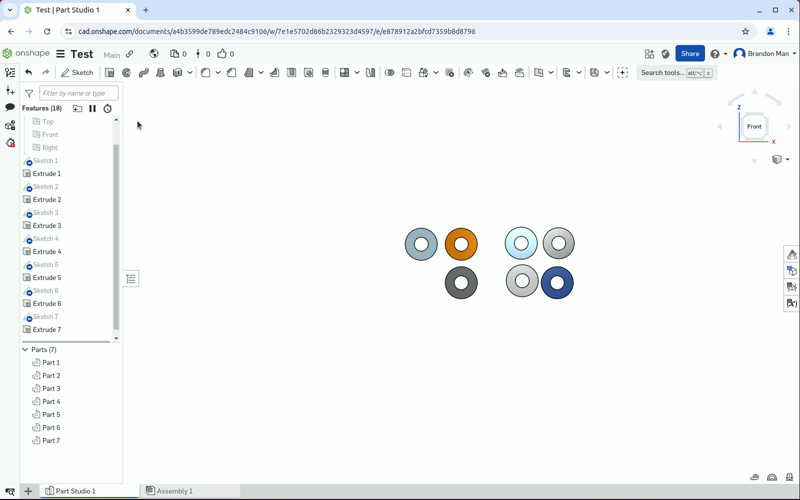
mouse_move(69, 163)
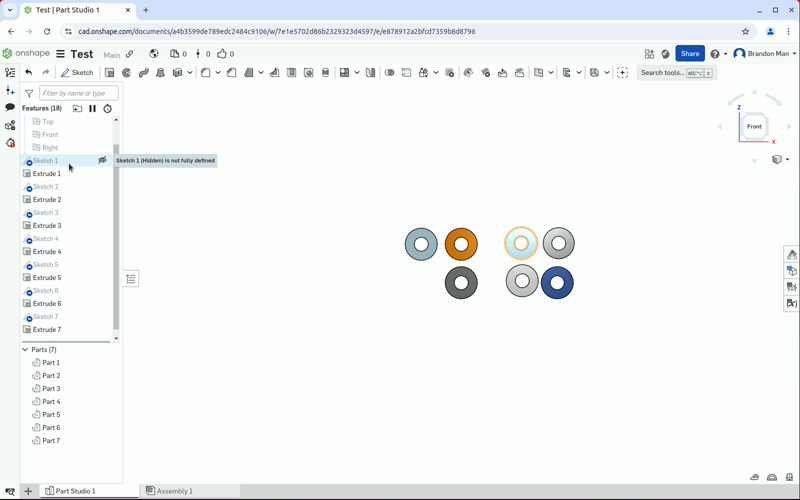
click(69, 163)
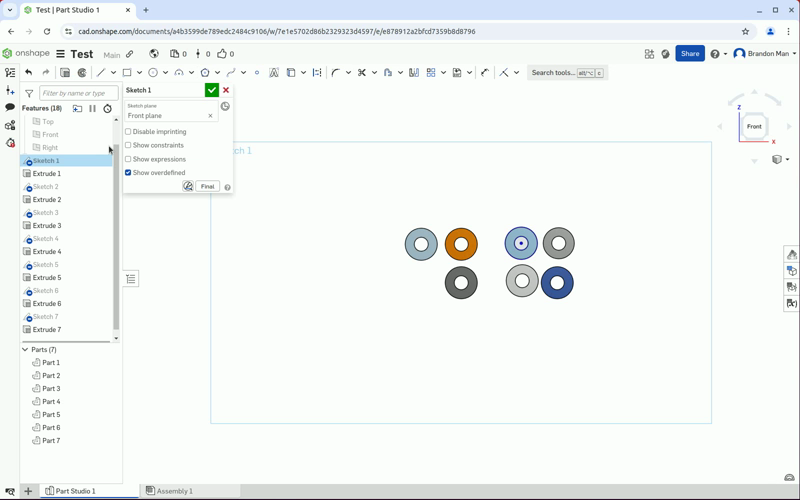
mouse_move(229, 92)
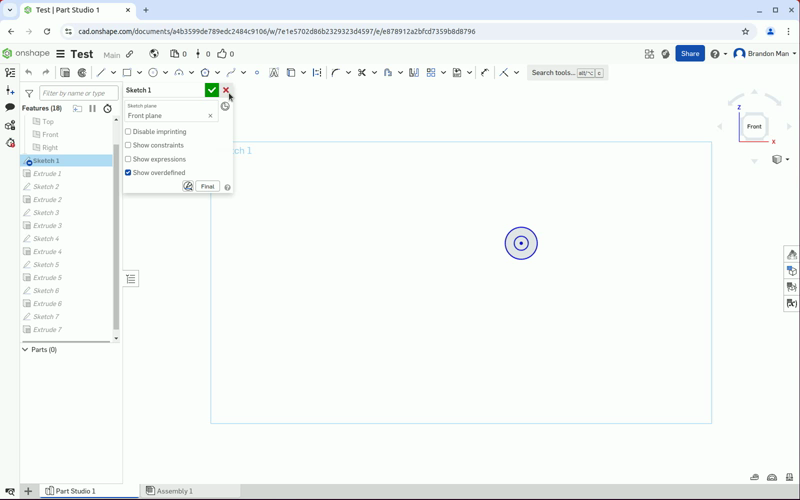
click(229, 92)
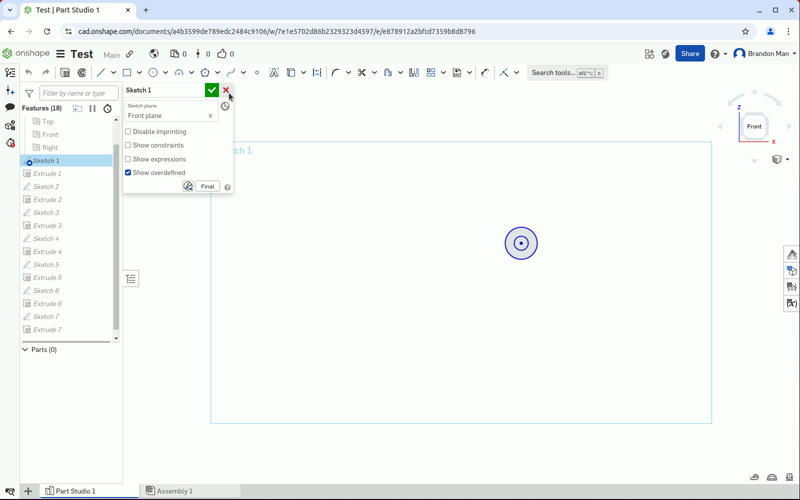
key(shift+s)
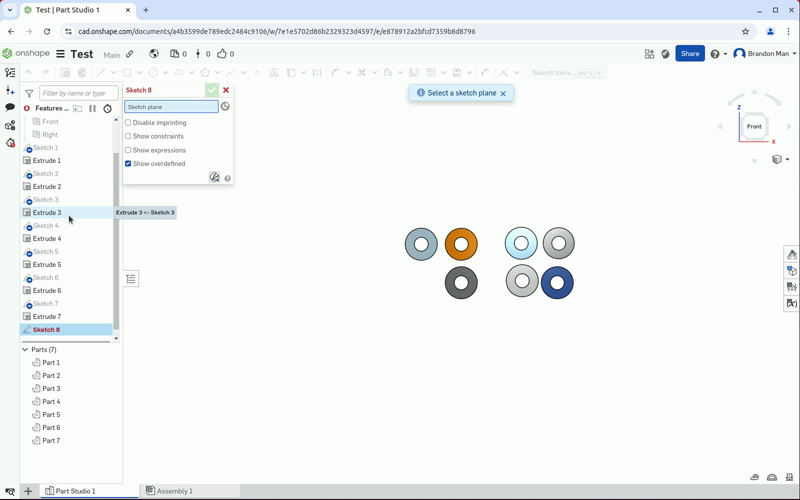
scroll(3)
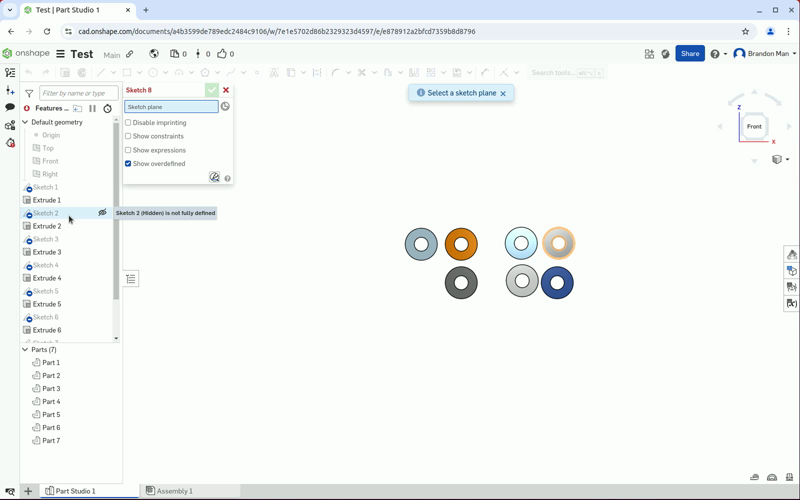
mouse_move(69, 163)
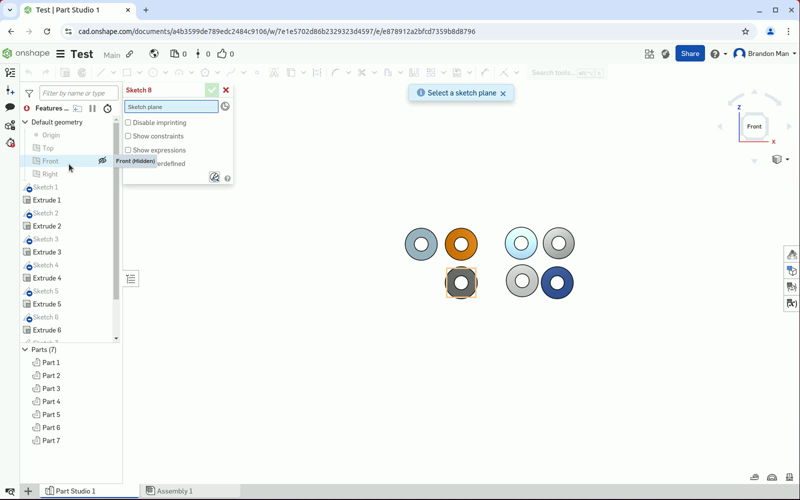
click(69, 163)
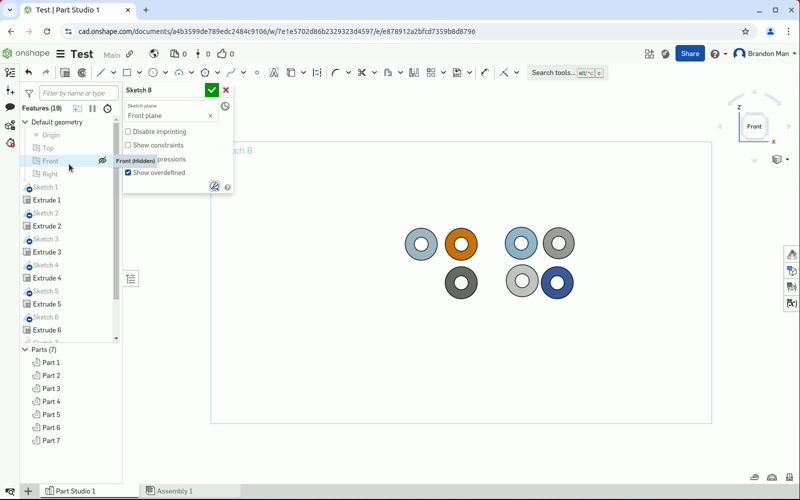
mouse_move(73, 352)
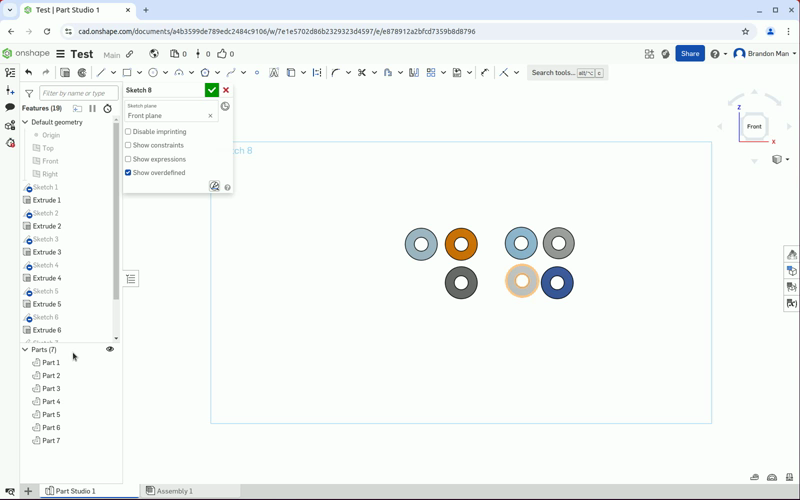
key(y)
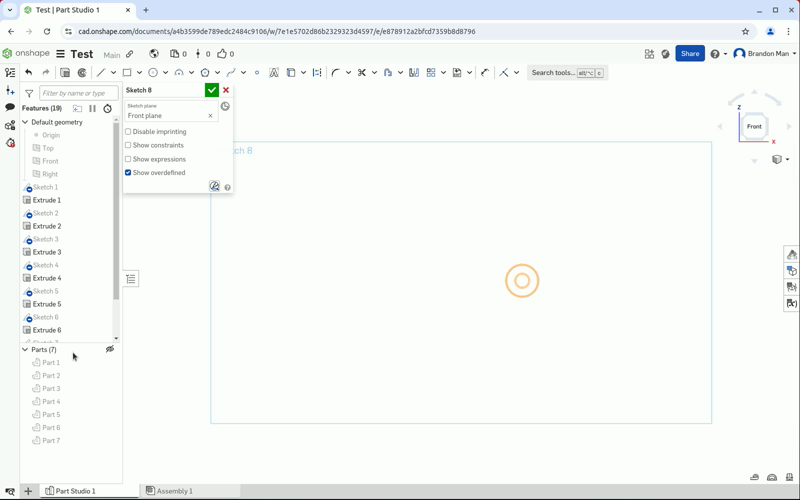
key(c)
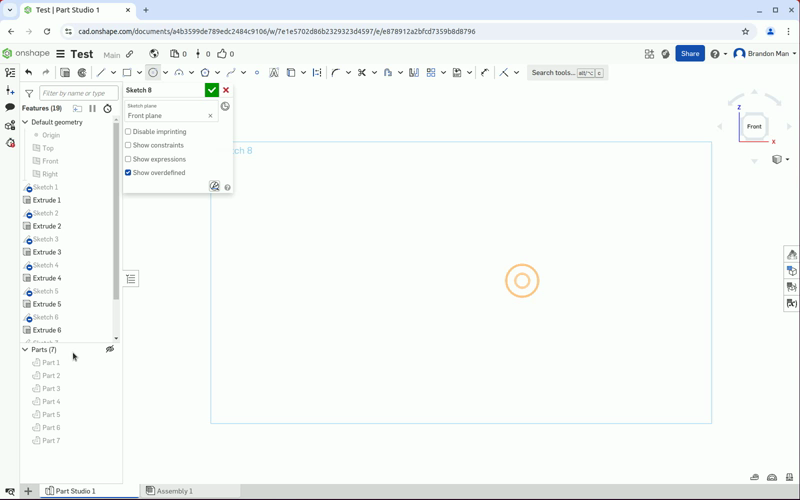
key_down(shift)
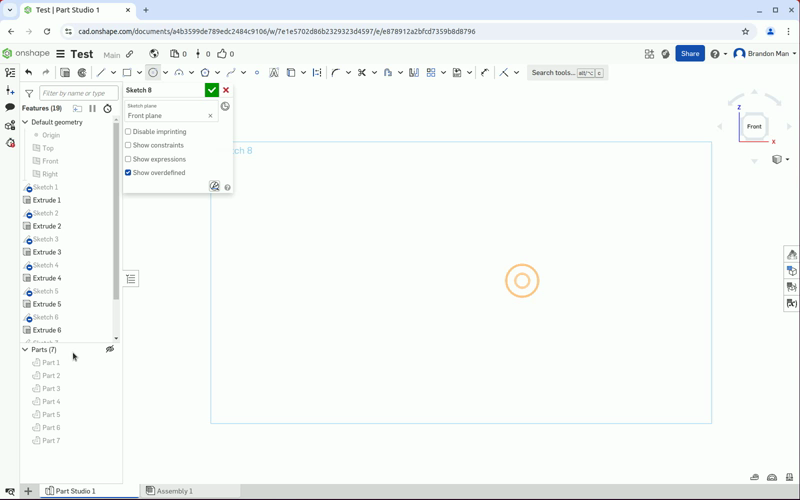
mouse_move(422, 282)
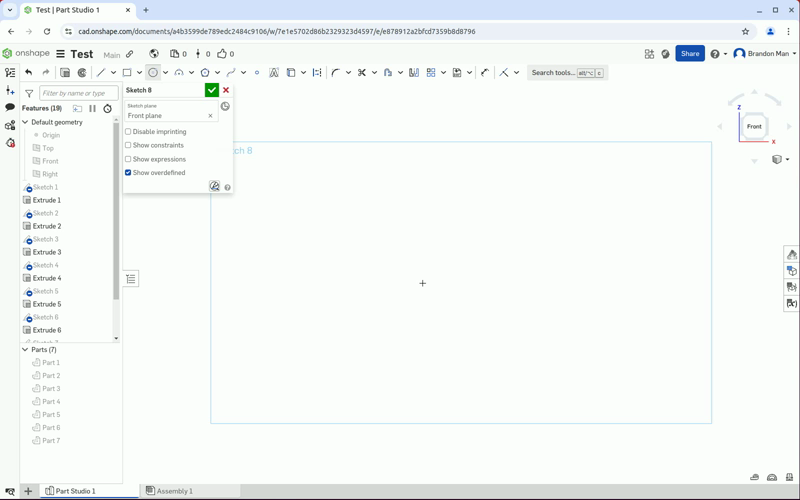
click(422, 282)
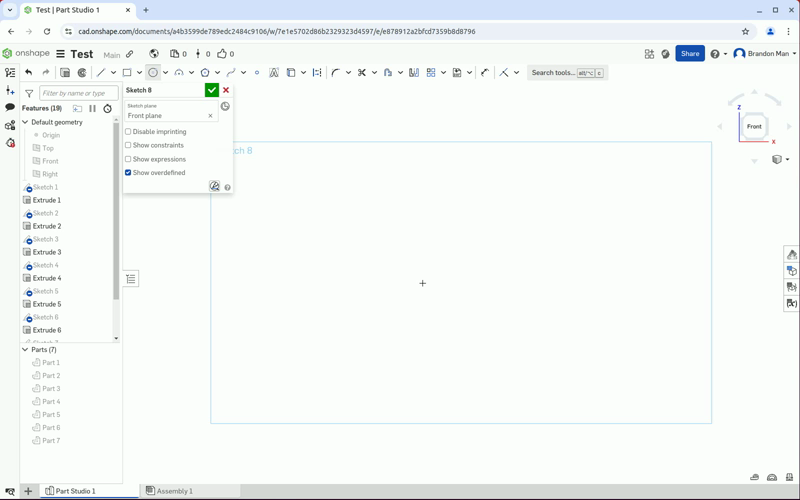
key_up(shift)
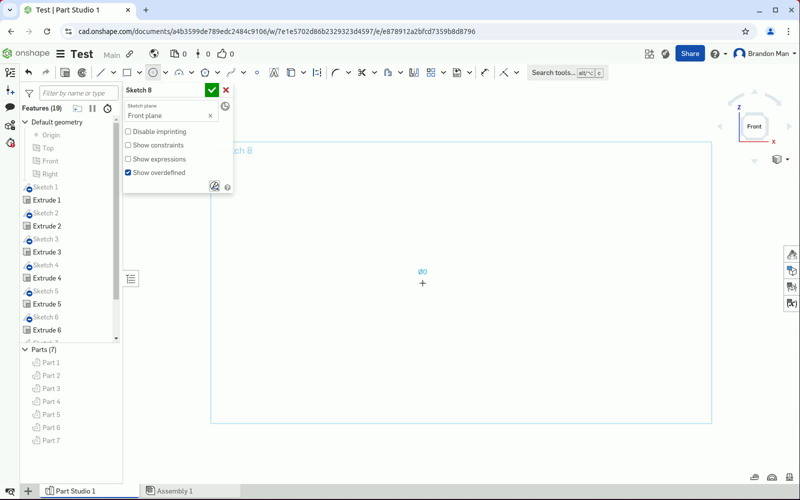
mouse_move(438, 282)
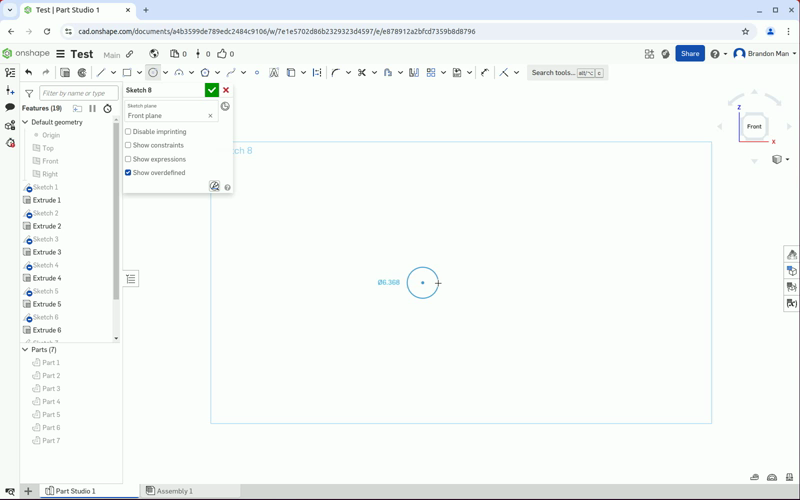
click(438, 282)
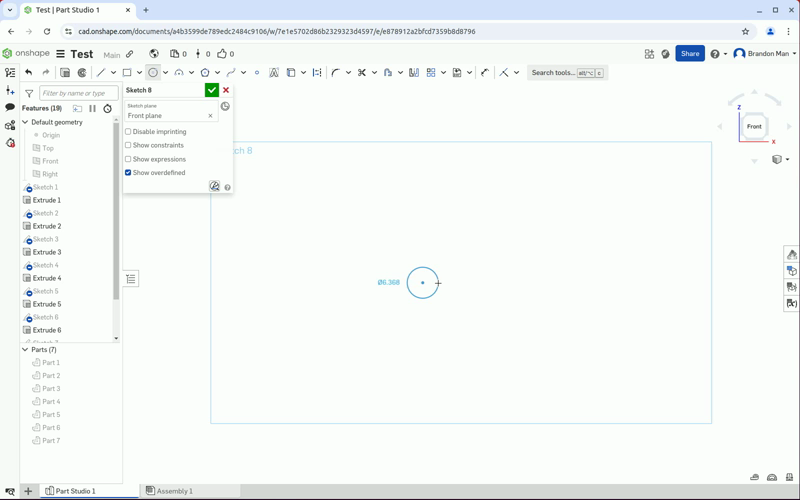
key(esc)
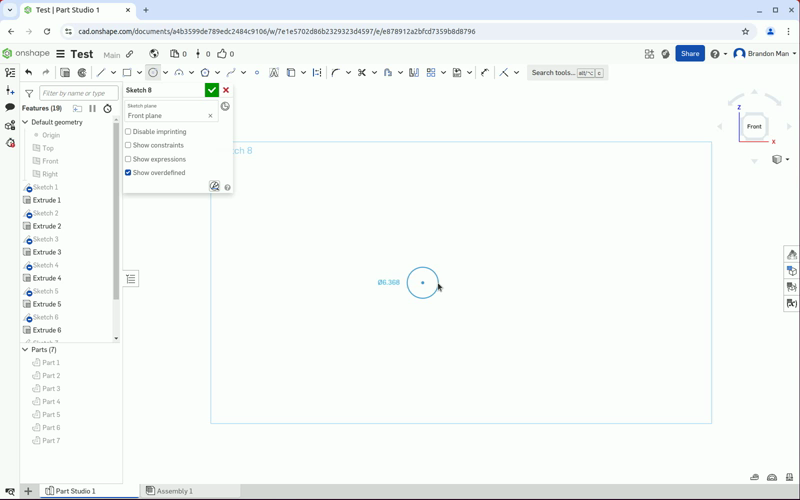
key(c)
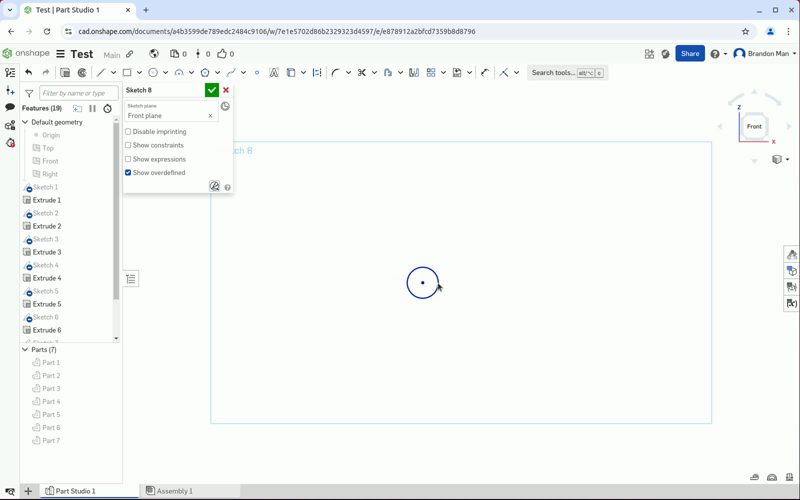
key_down(shift)
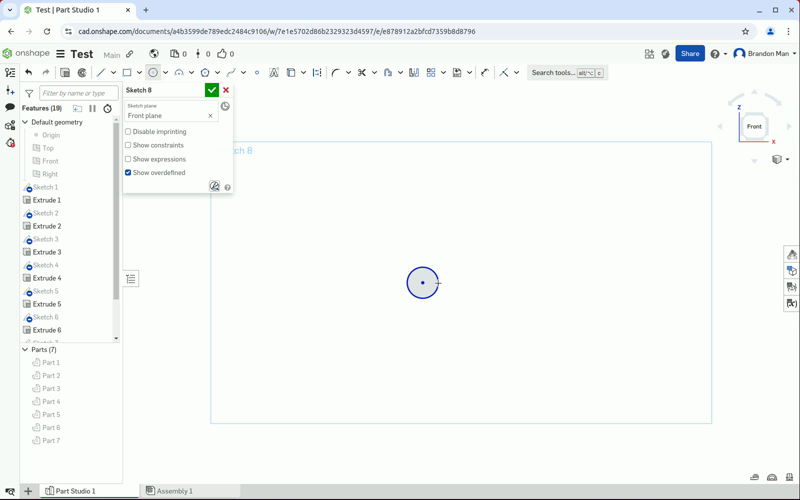
mouse_move(422, 282)
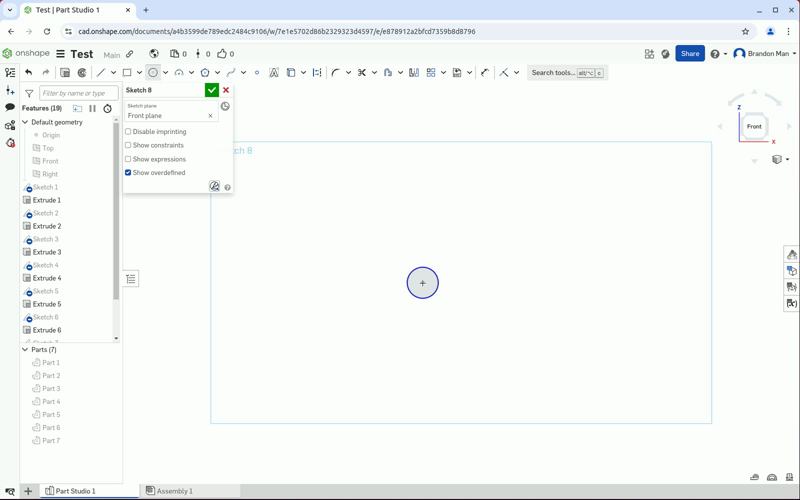
click(422, 282)
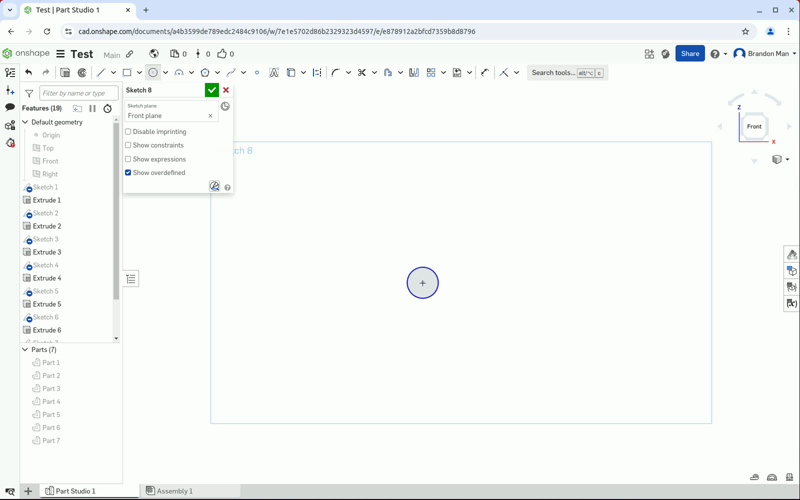
key_up(shift)
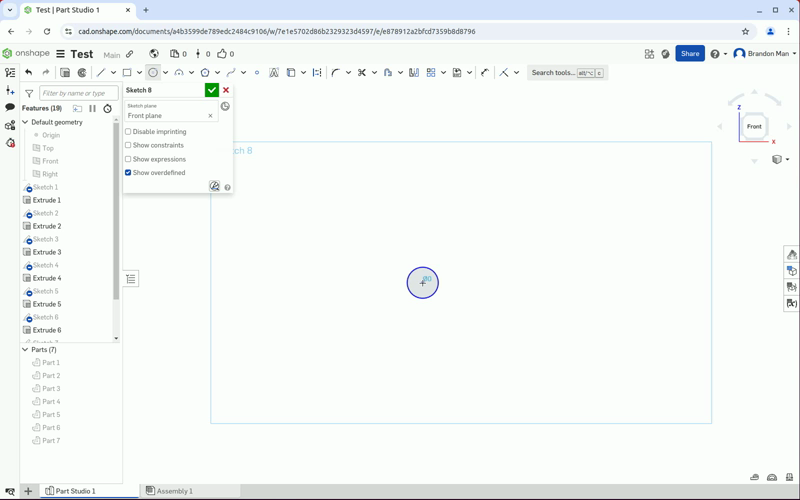
mouse_move(429, 282)
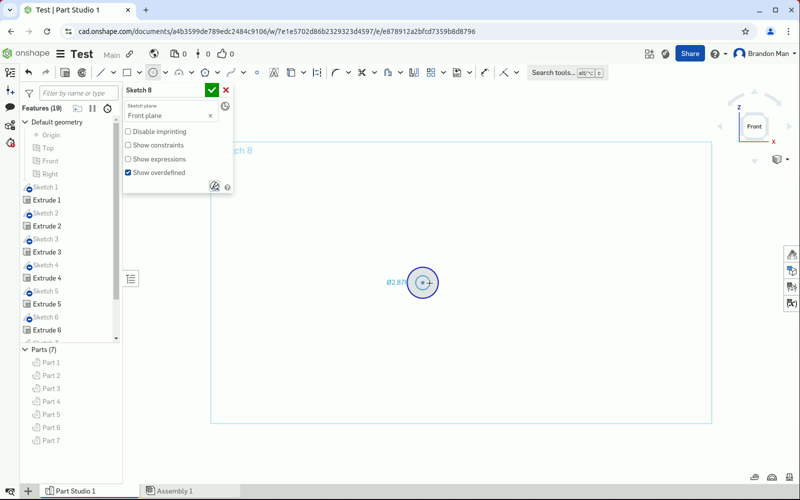
click(429, 282)
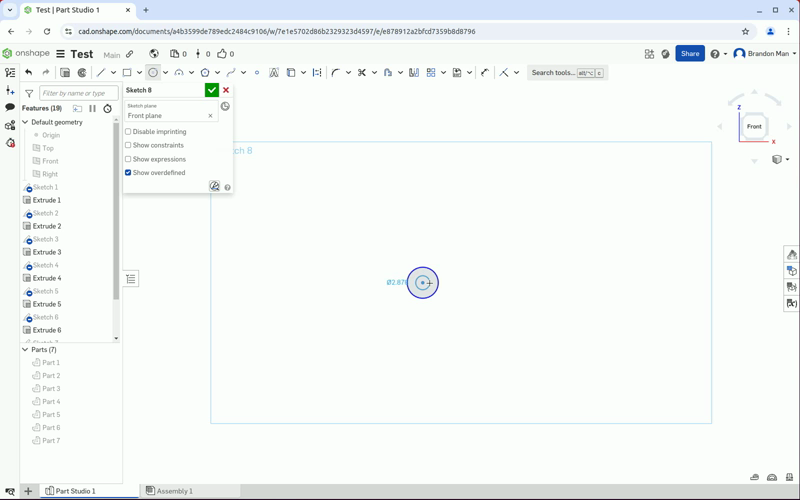
key(esc)
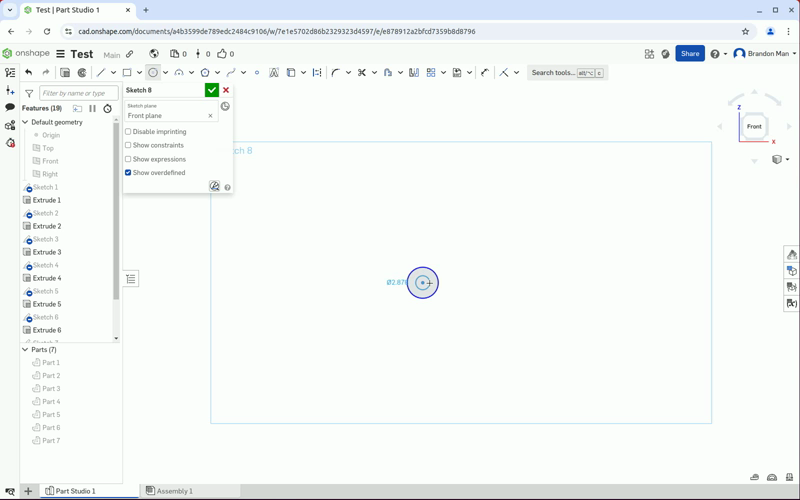
mouse_move(428, 269)
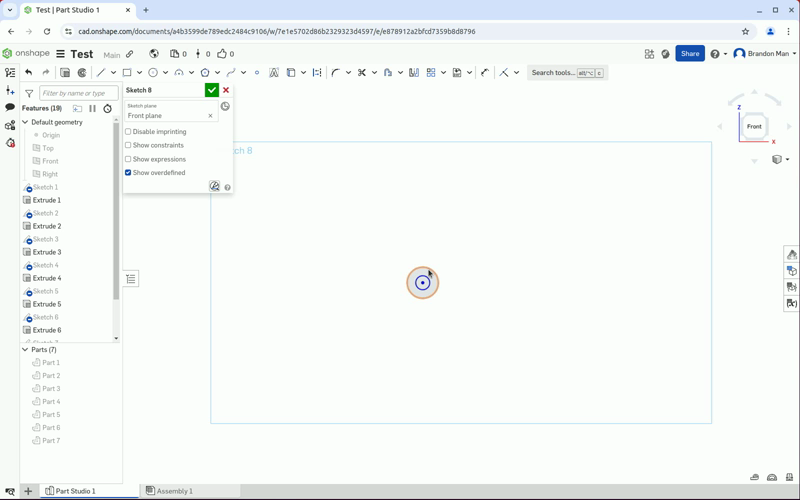
scroll(6)
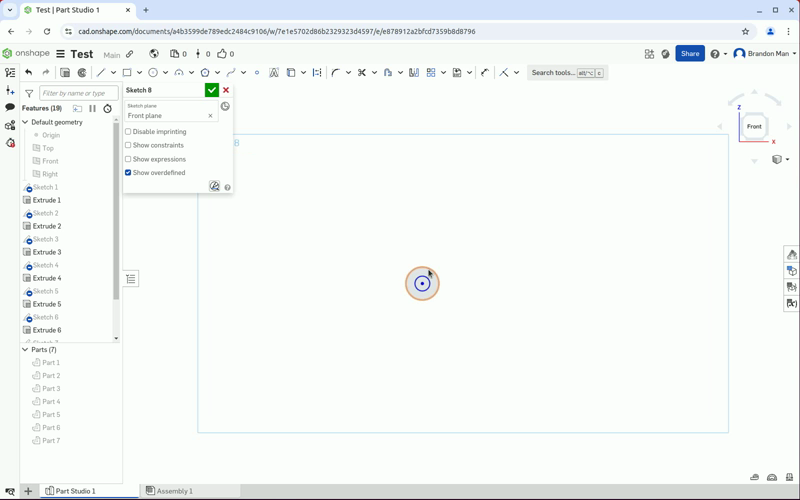
scroll(6)
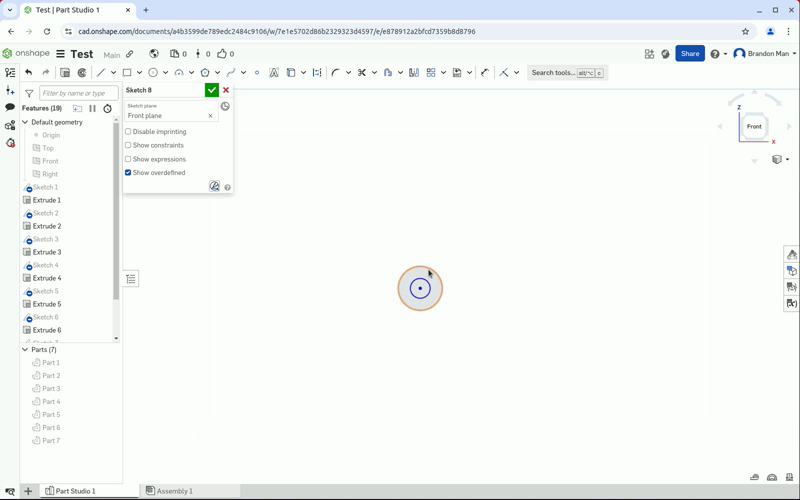
scroll(6)
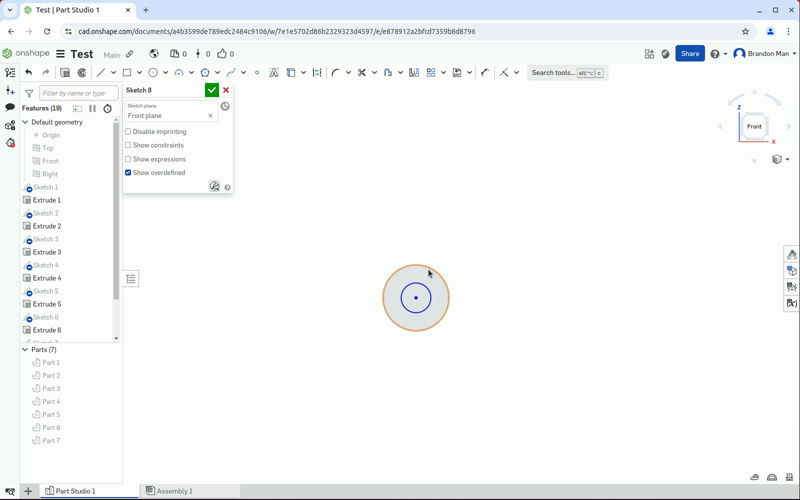
scroll(6)
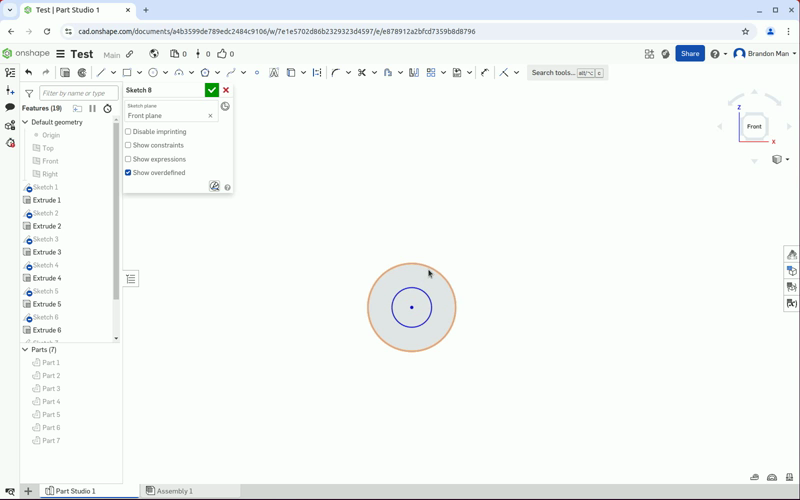
scroll(6)
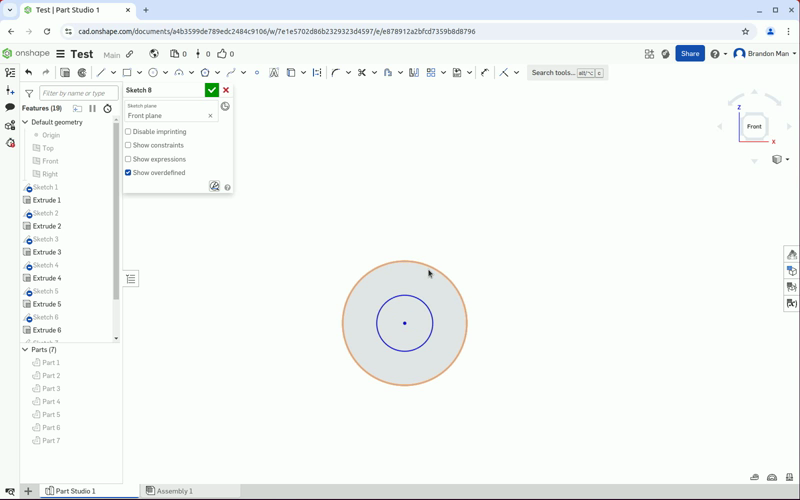
scroll(6)
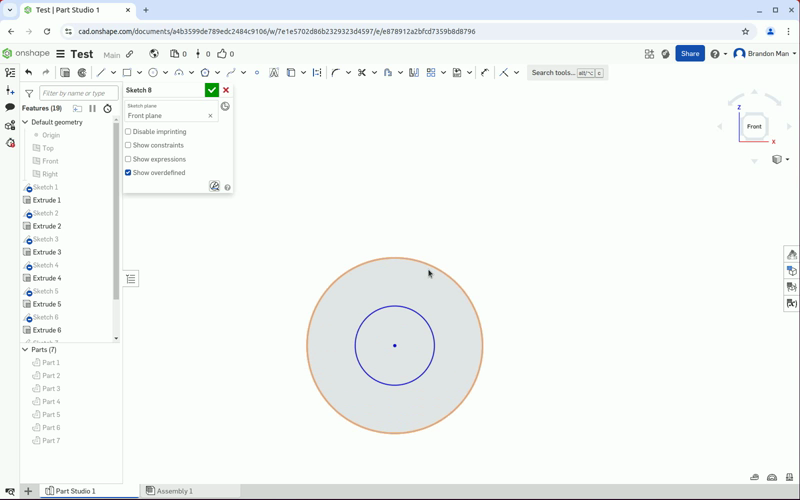
scroll(6)
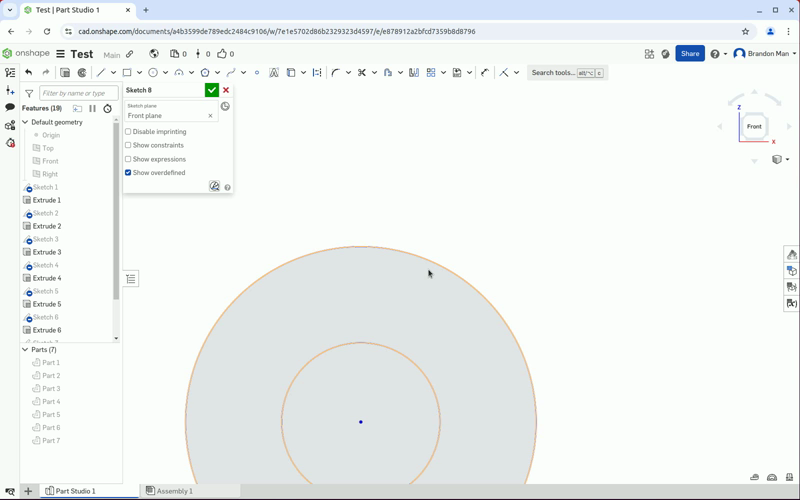
click(428, 269)
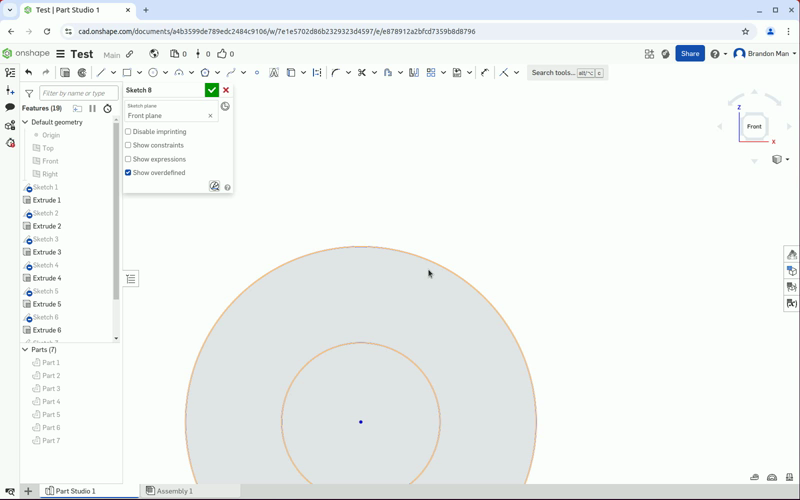
scroll(-6)
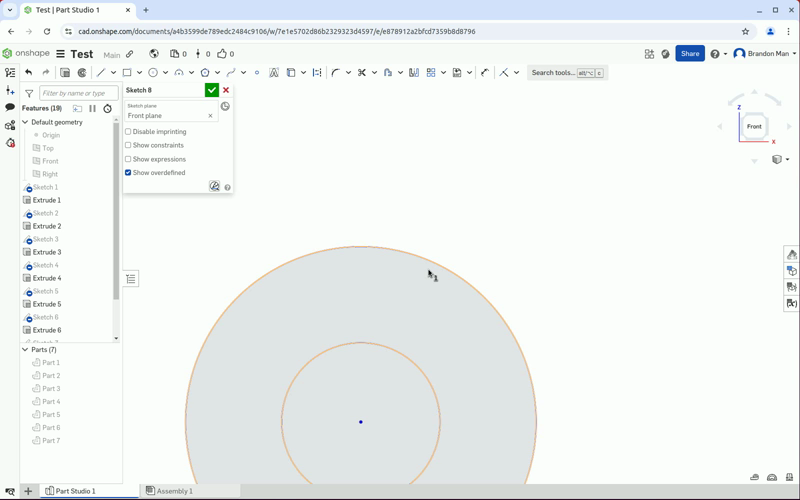
scroll(-6)
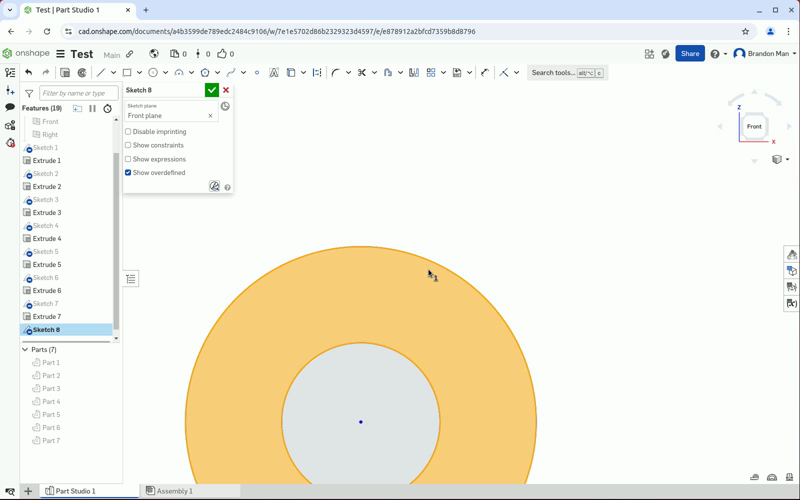
scroll(-6)
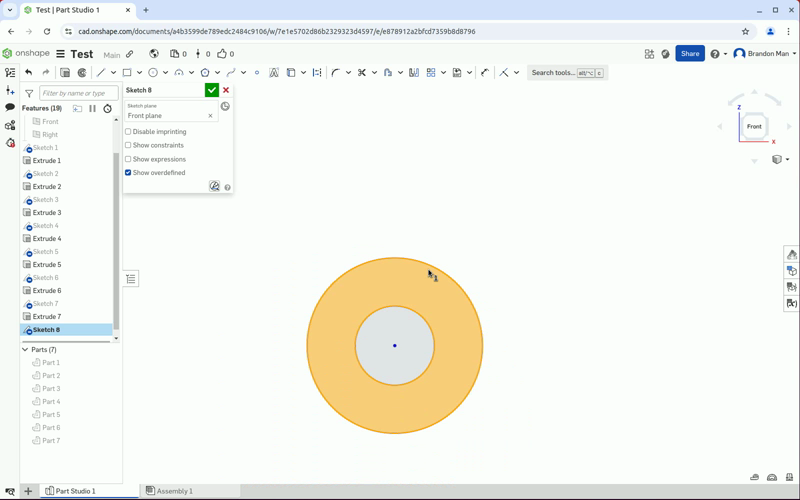
scroll(-6)
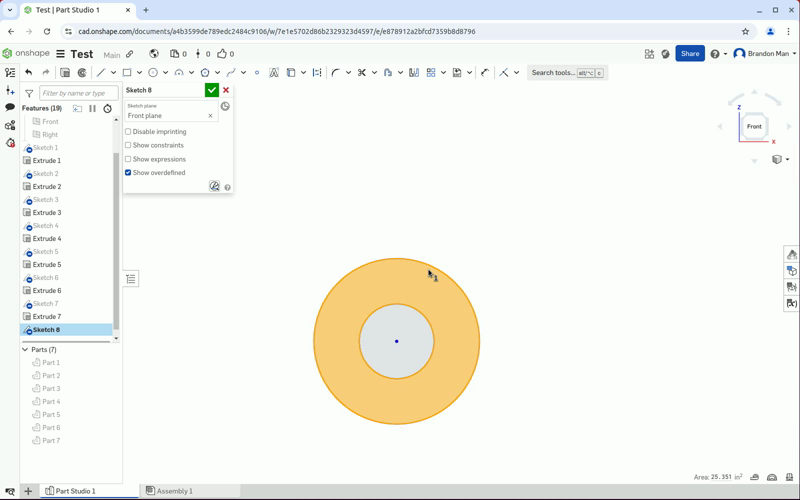
scroll(-6)
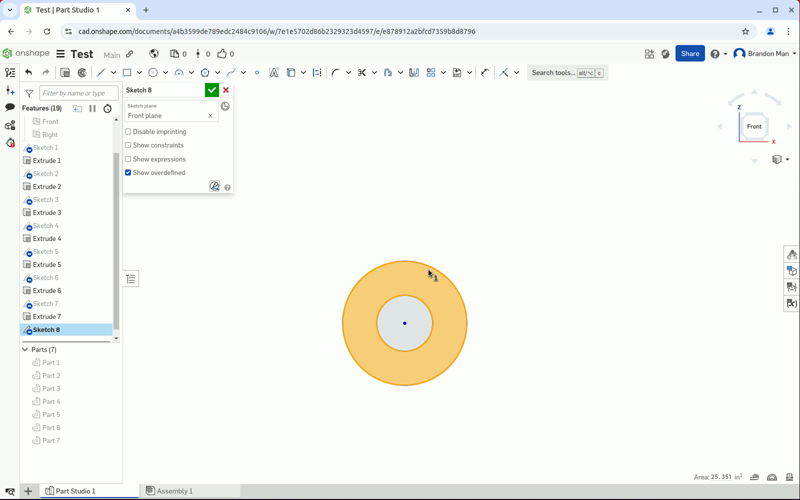
scroll(-6)
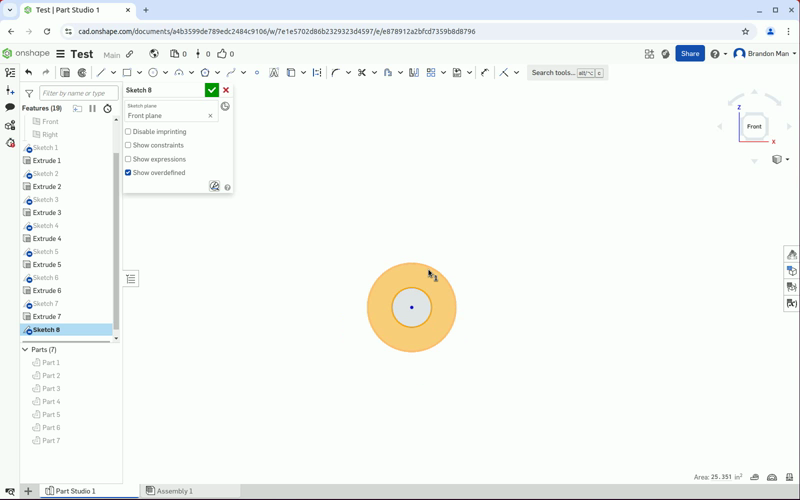
scroll(-6)
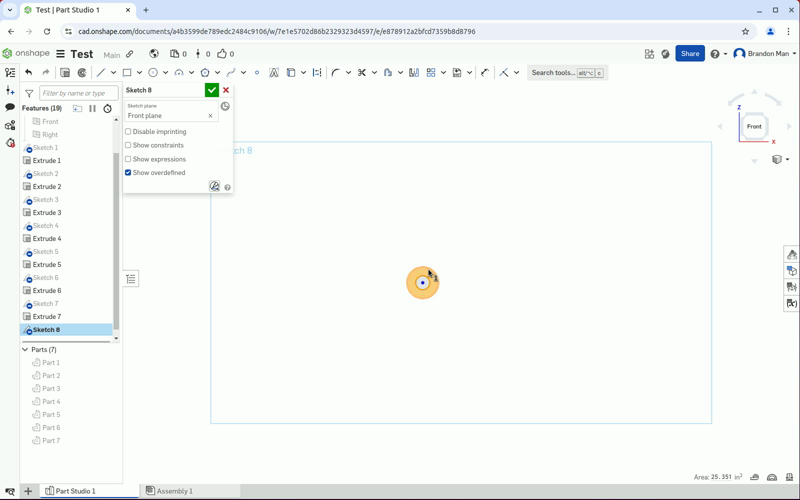
mouse_move(73, 352)
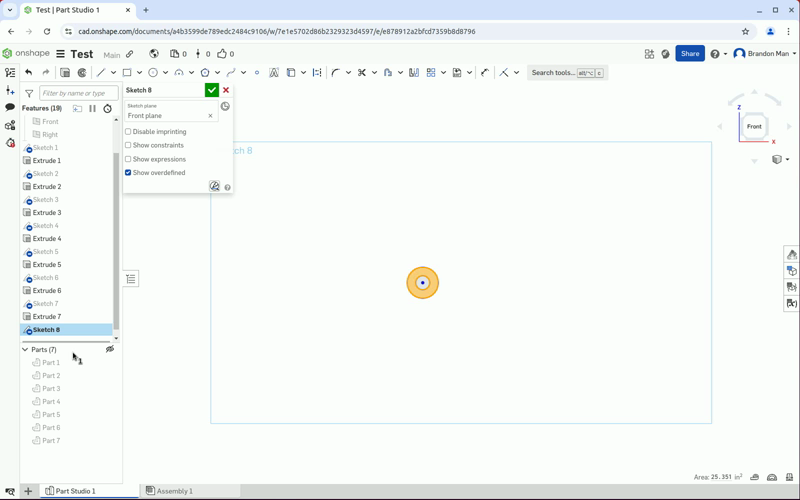
key(shift+y)
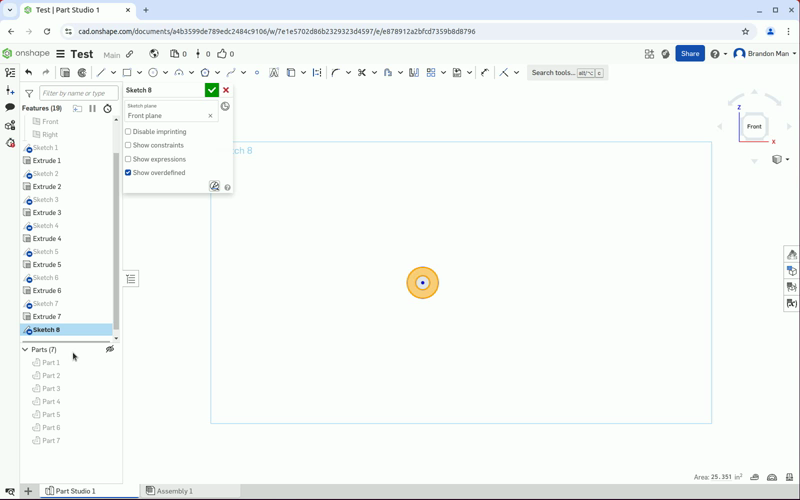
key(shift+e)
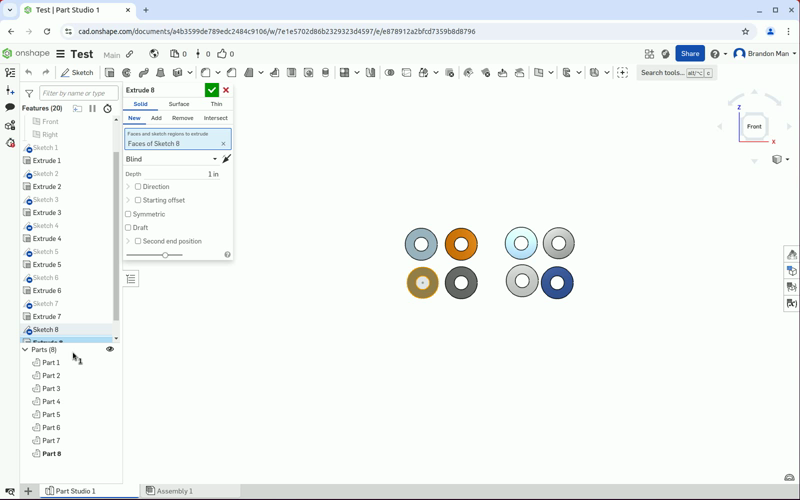
mouse_move(143, 106)
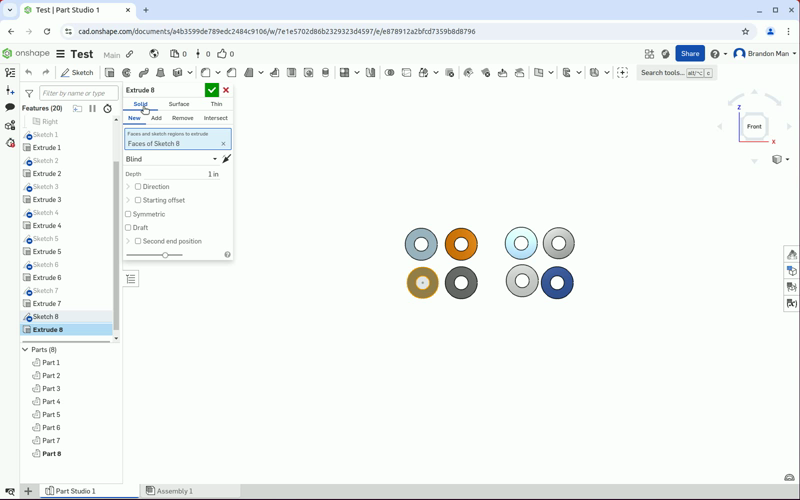
click(143, 106)
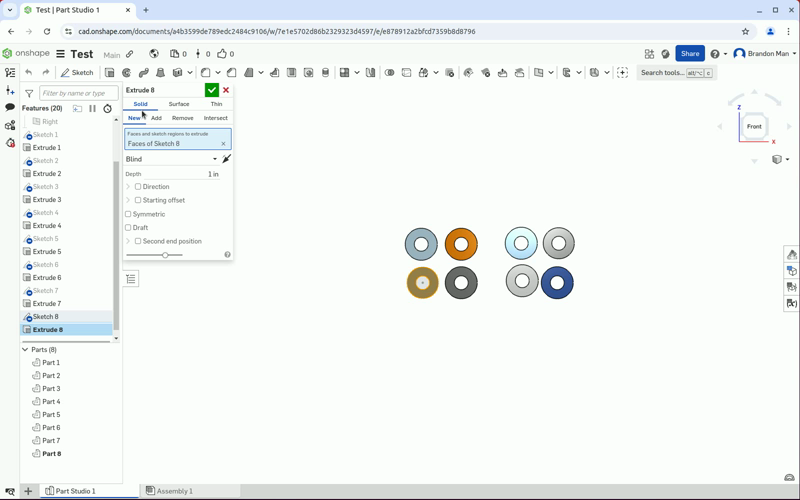
mouse_move(137, 120)
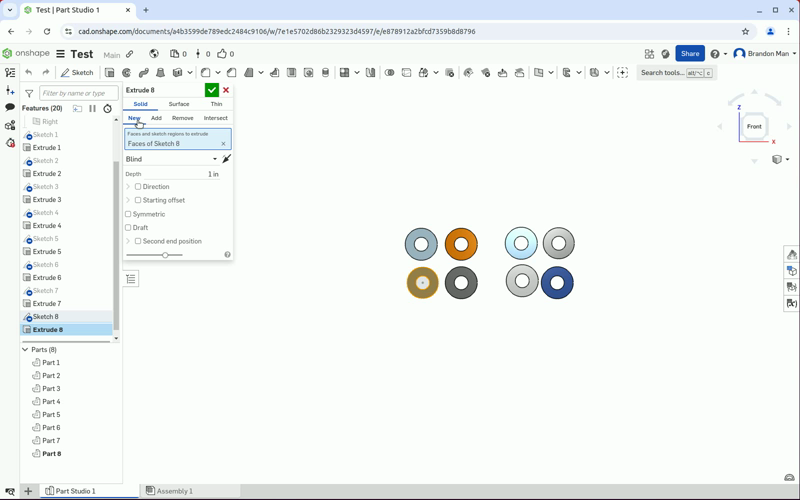
click(137, 120)
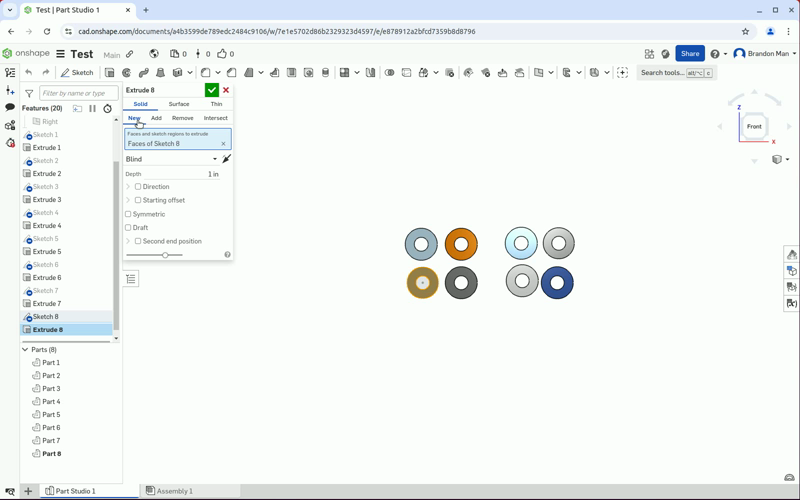
key(tab, 4)
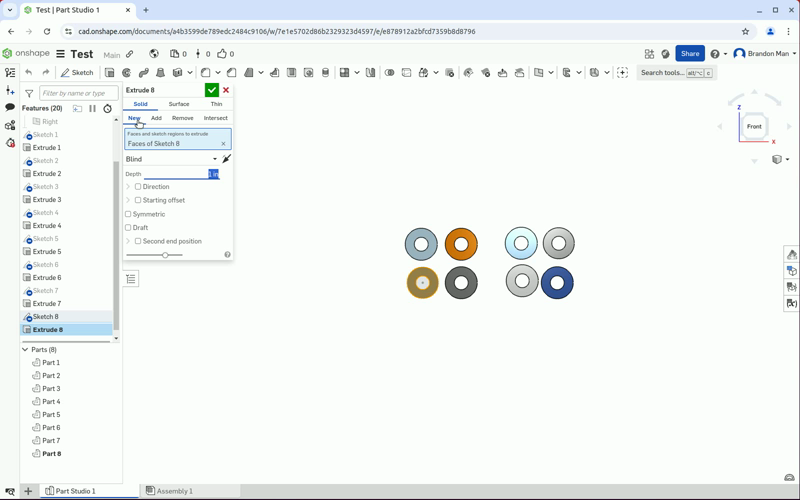
text(2.648)
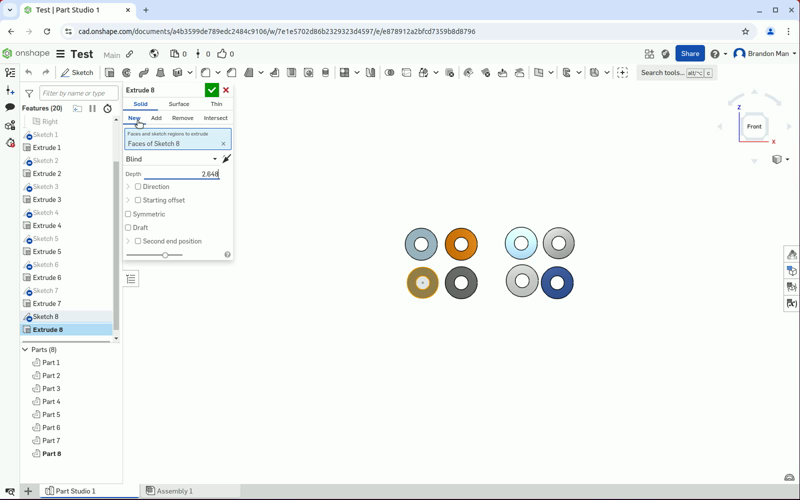
key(enter)
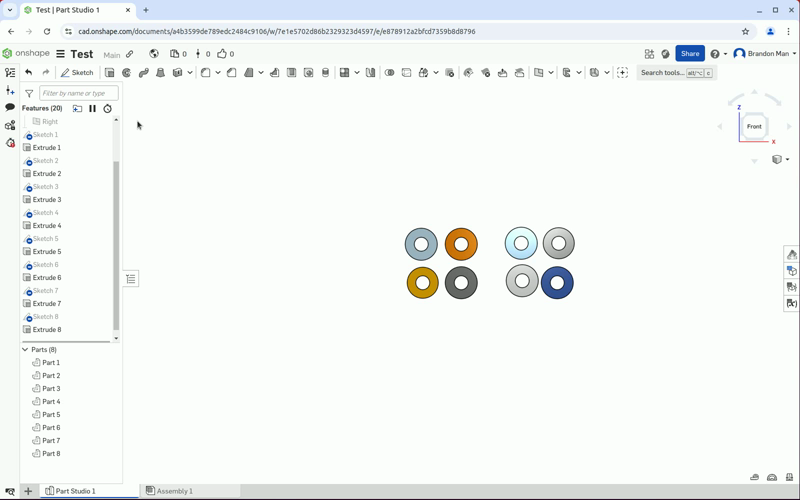
key(shift+h)
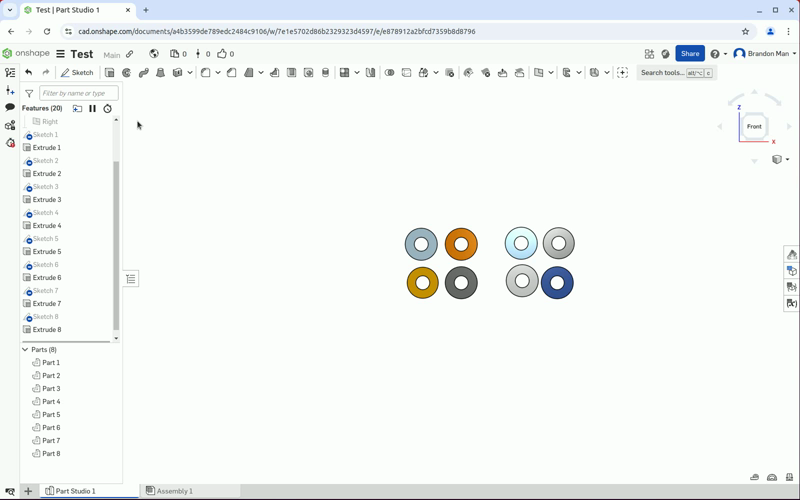
key(shift+h)
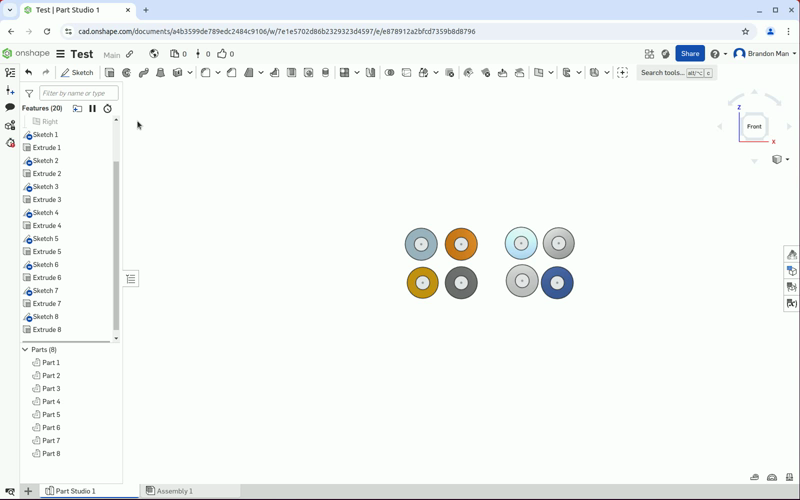
key(shift+7)
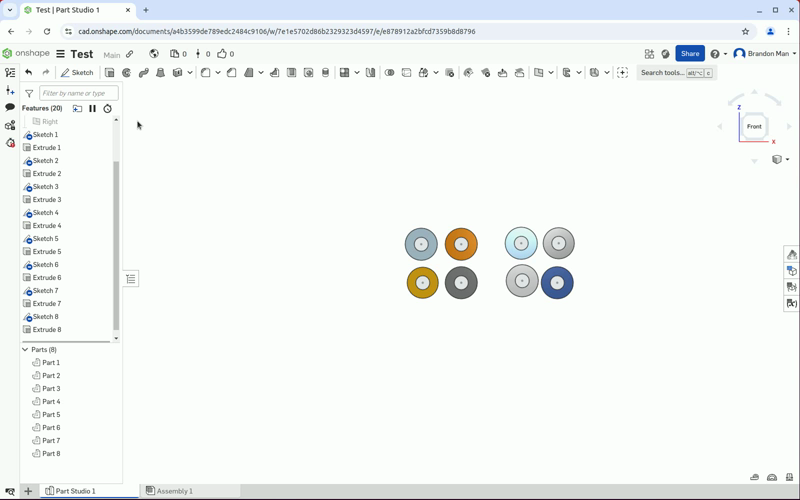
key(left, 2)
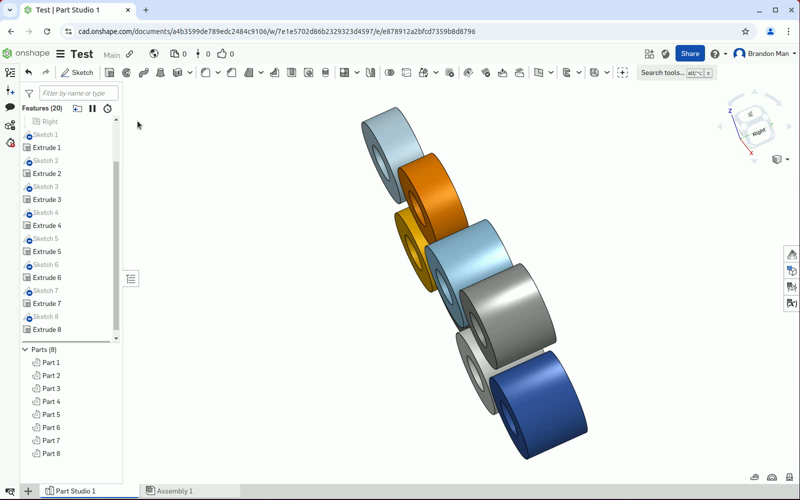
key(down, 2)
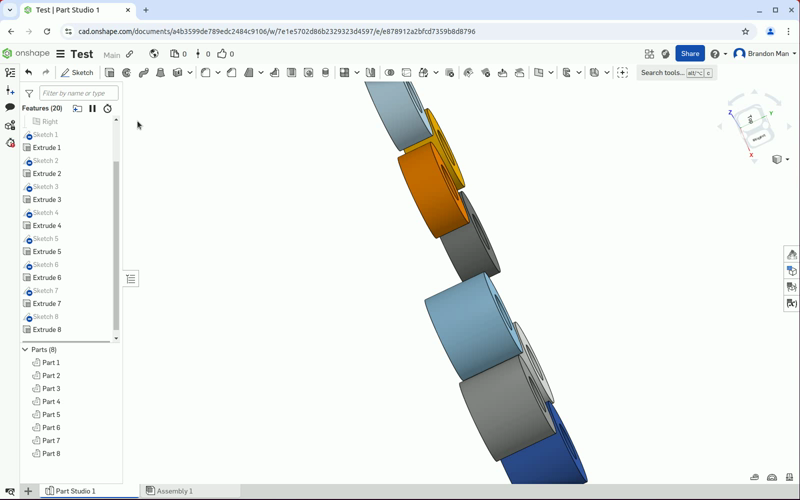
key(up, 2)
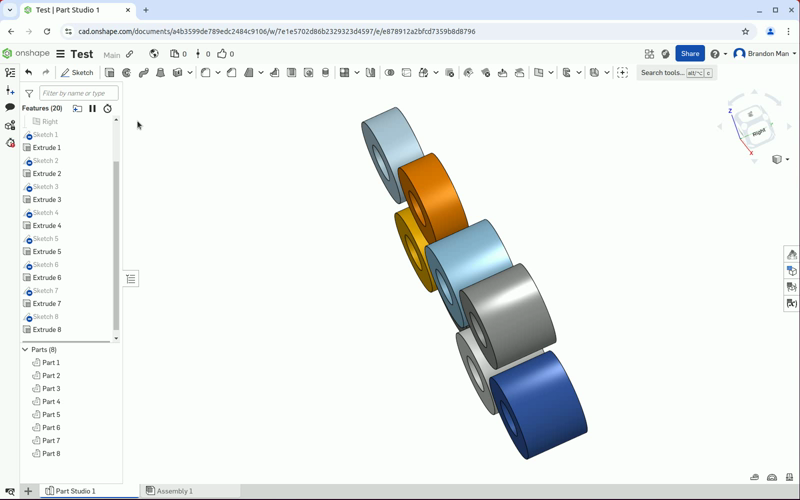
key(right, 2)
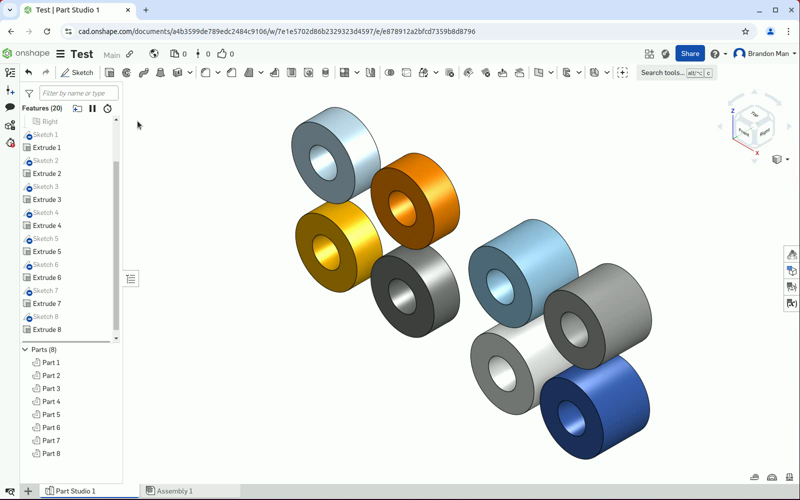
mouse_move(69, 137)
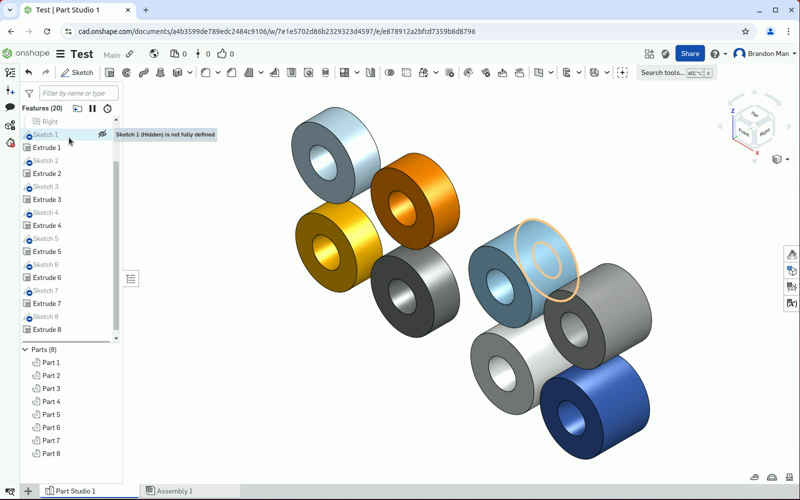
click(69, 137)